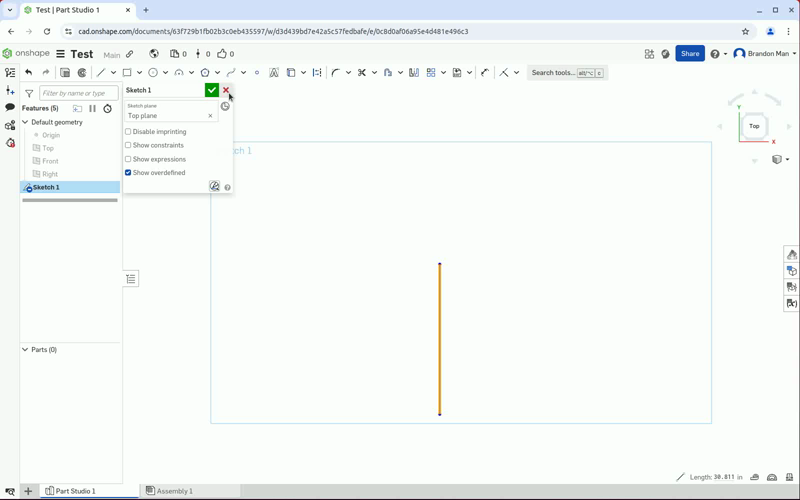
key(shift+h)
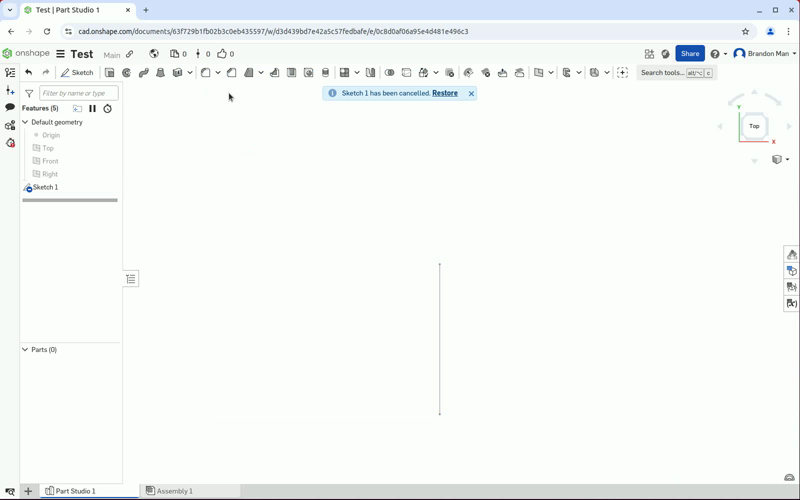
key(shift+s)
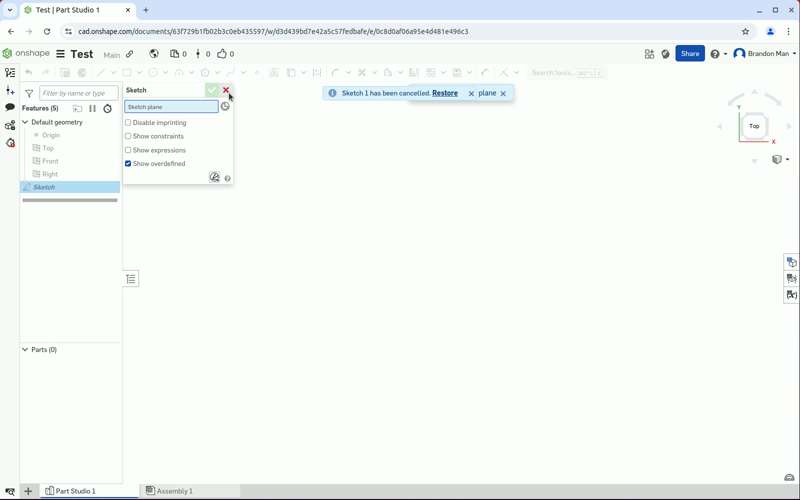
mouse_move(73, 150)
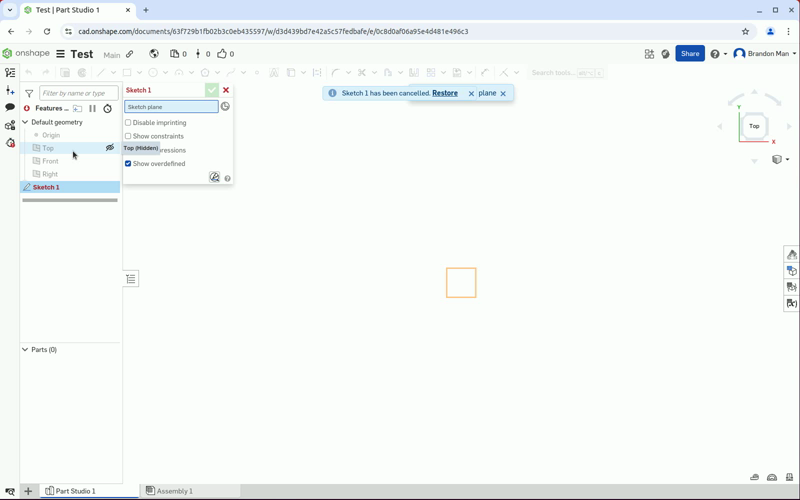
click(73, 150)
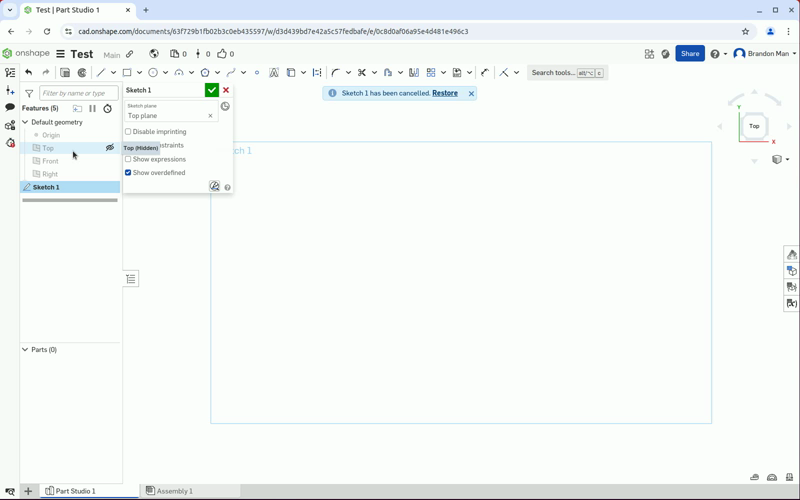
mouse_move(73, 352)
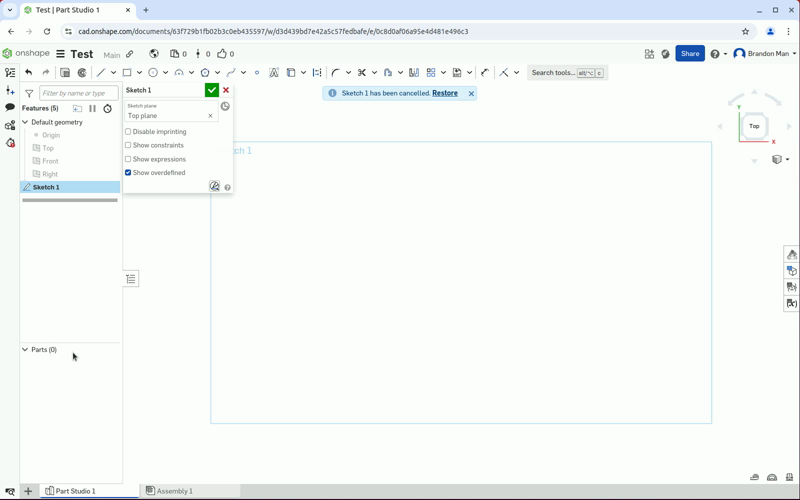
key(y)
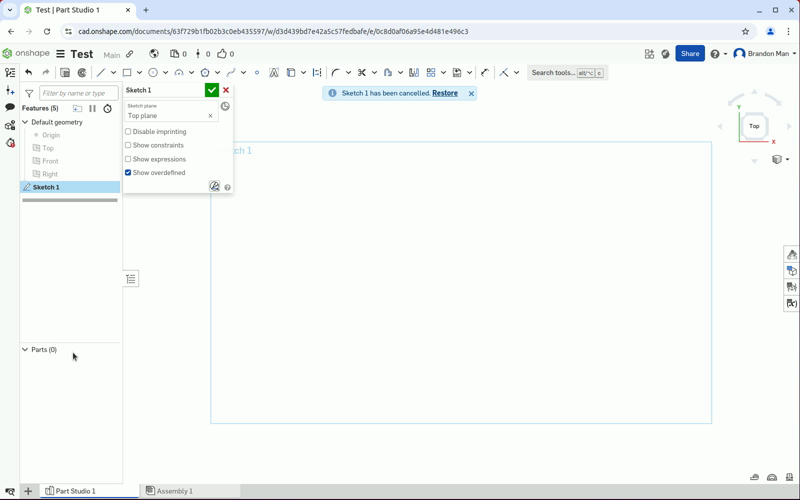
key(l)
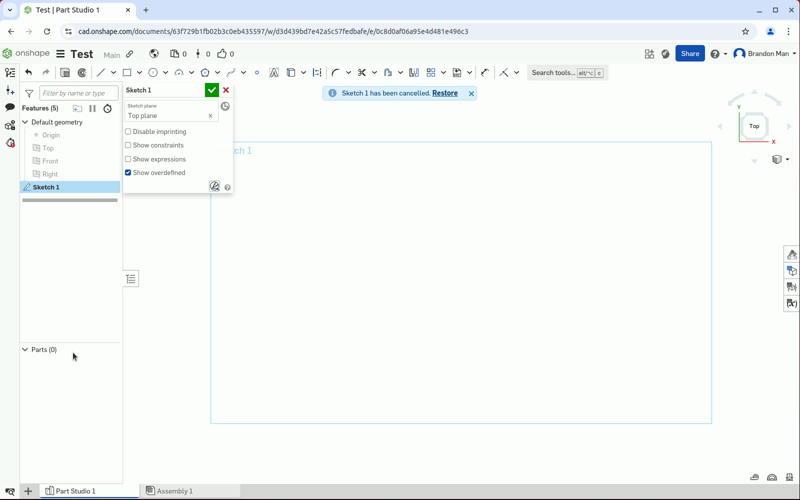
key_down(shift)
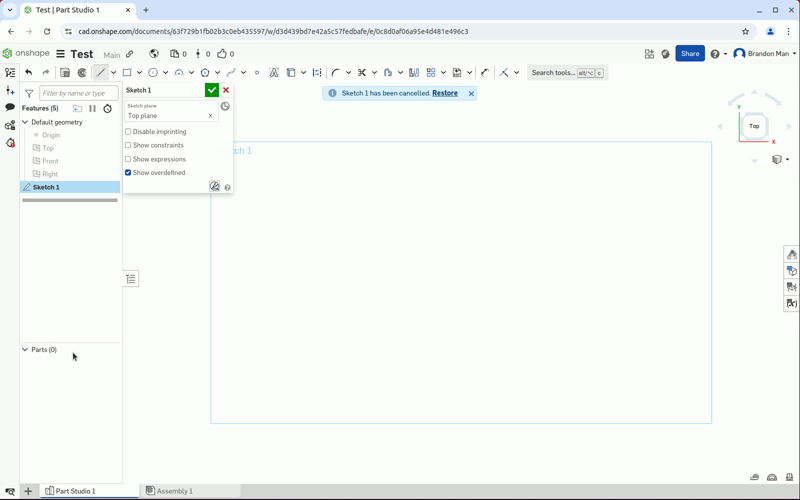
mouse_move(447, 257)
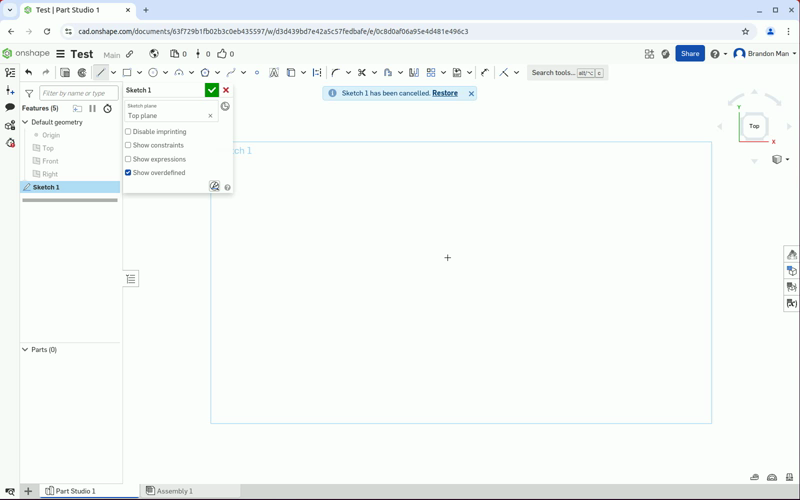
click(447, 257)
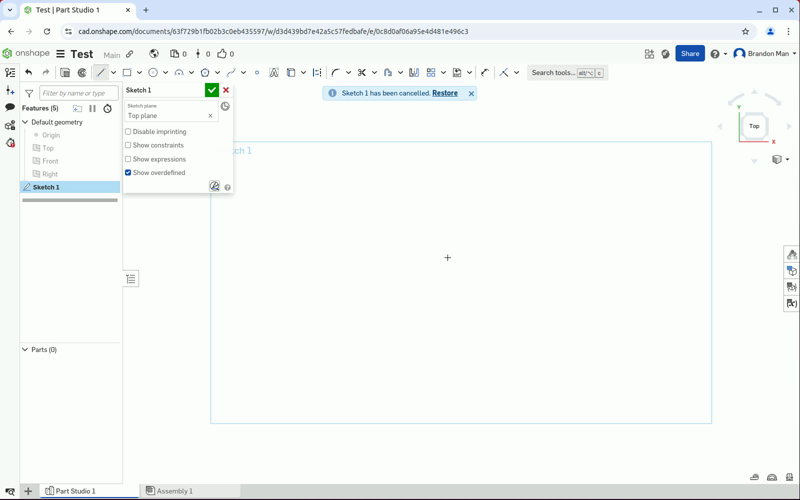
key_up(shift)
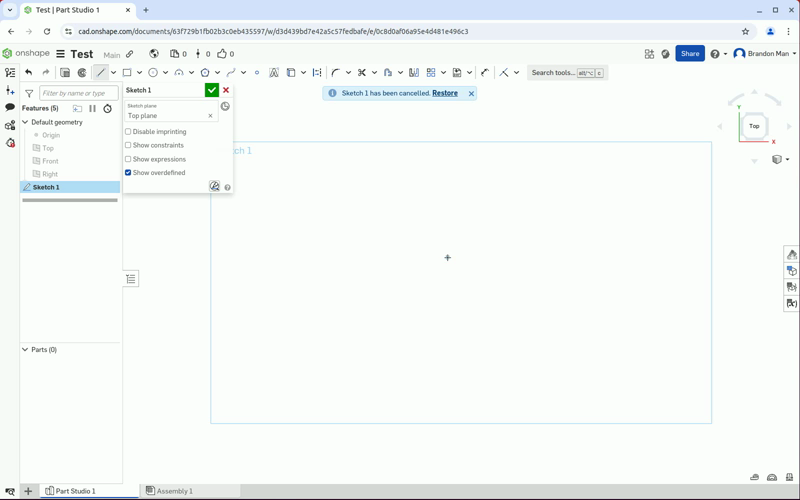
key_down(shift)
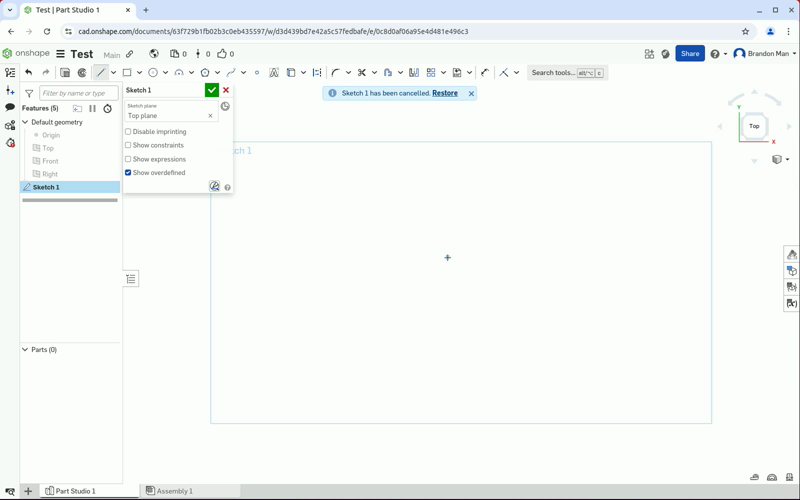
mouse_move(477, 257)
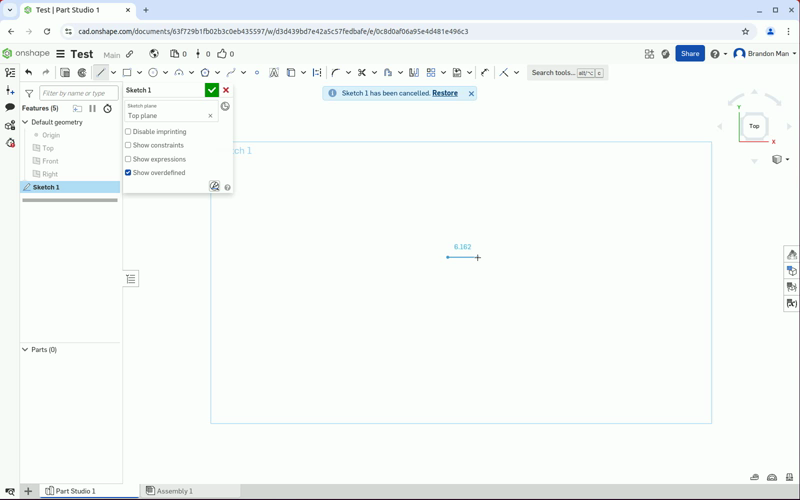
mouse_move(456, 257)
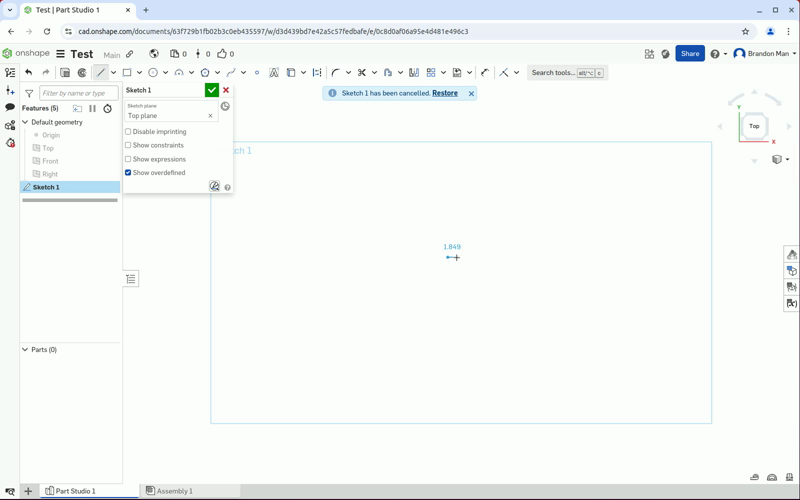
click(456, 257)
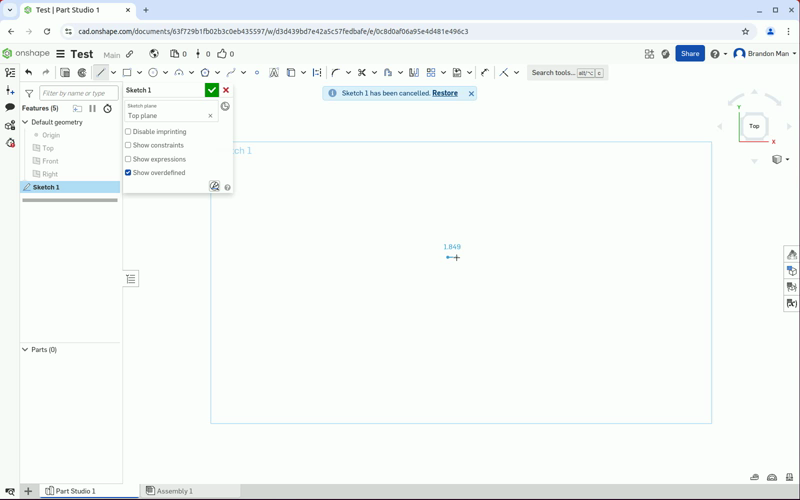
key_up(shift)
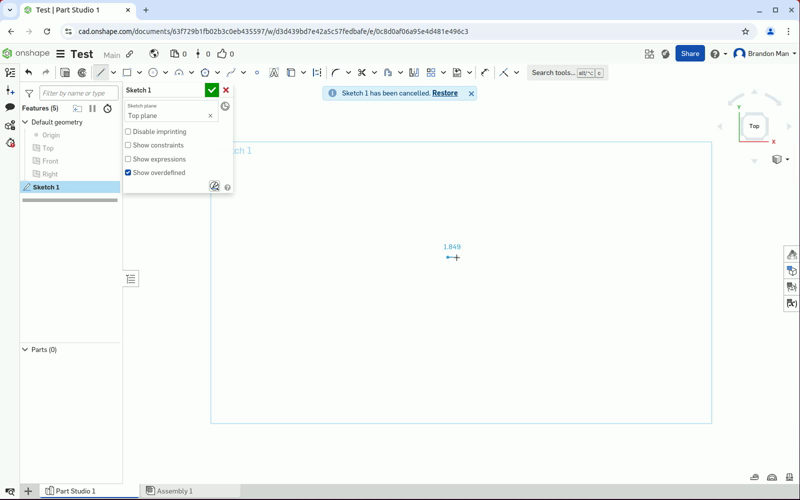
key_down(shift)
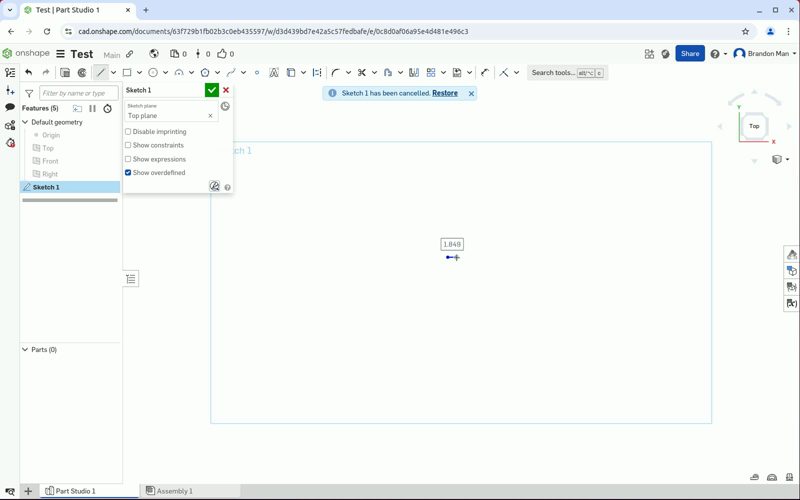
mouse_move(486, 257)
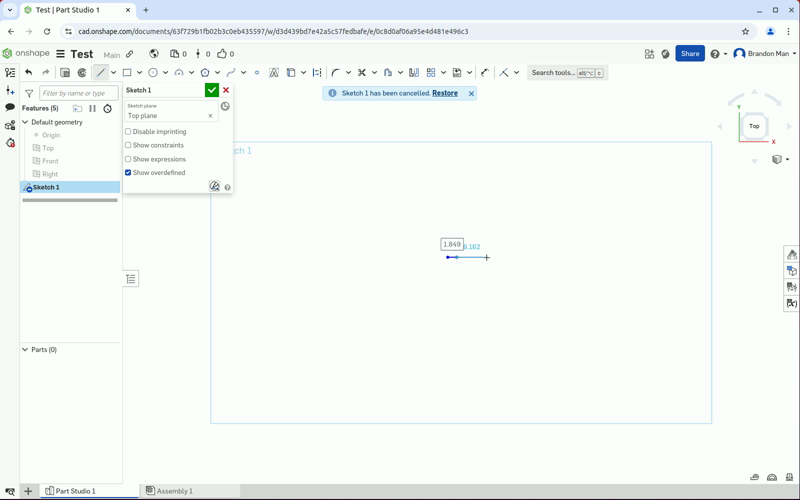
mouse_move(465, 257)
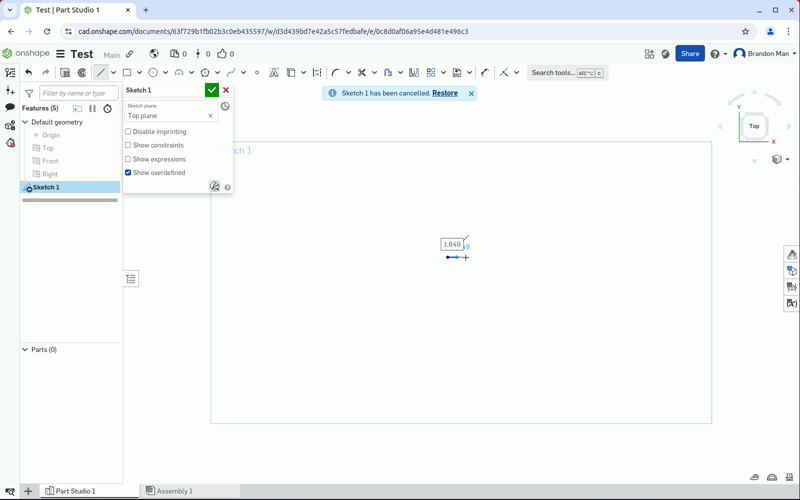
click(465, 257)
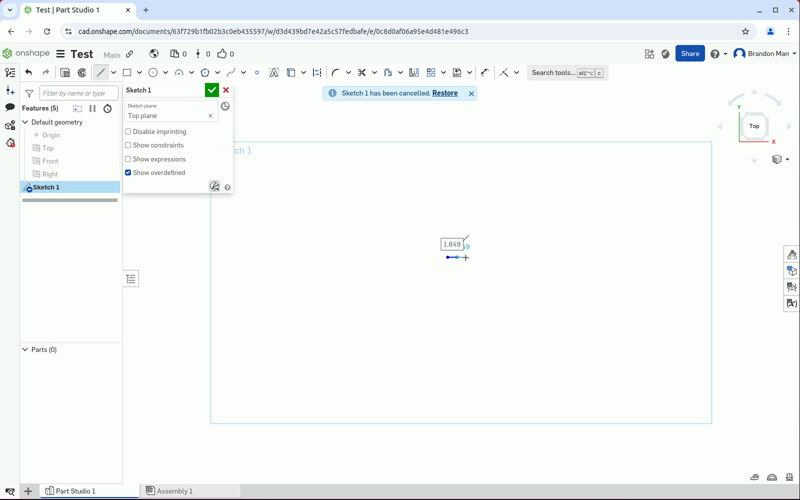
key_up(shift)
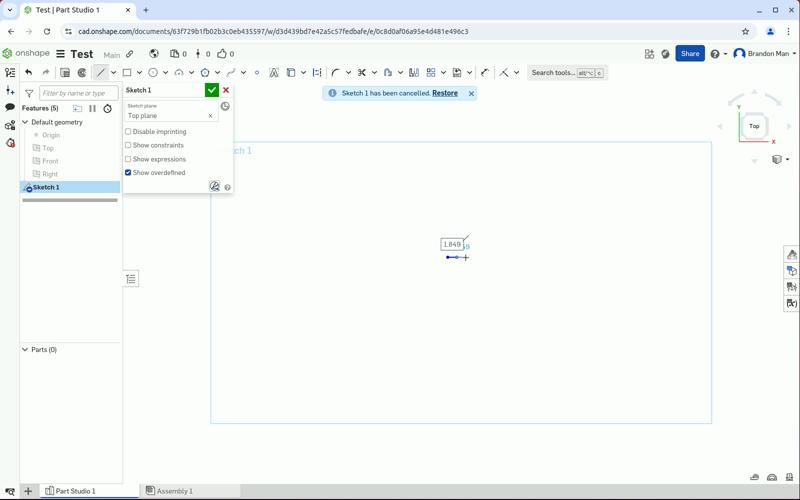
key_down(shift)
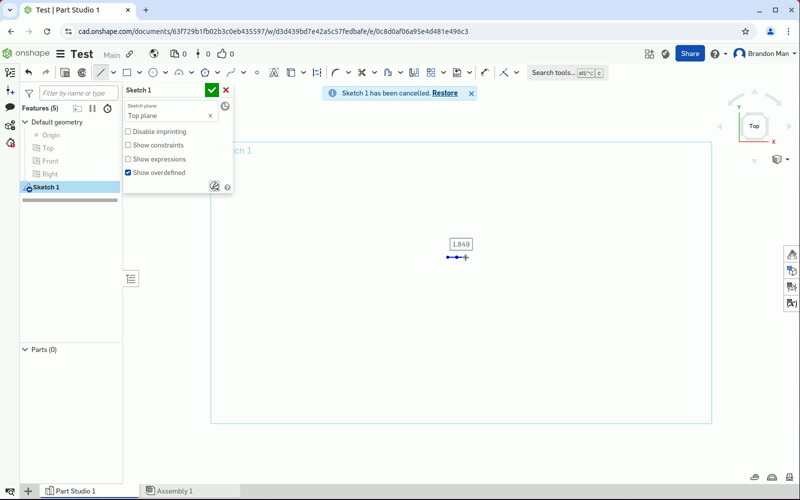
mouse_move(495, 257)
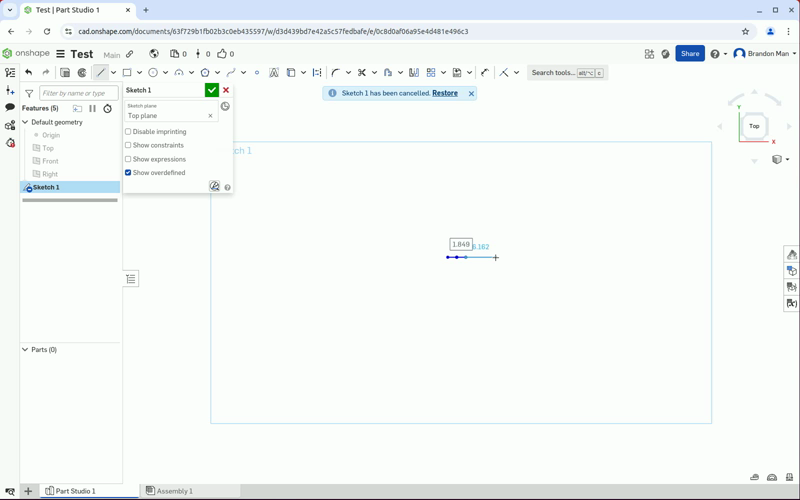
mouse_move(474, 257)
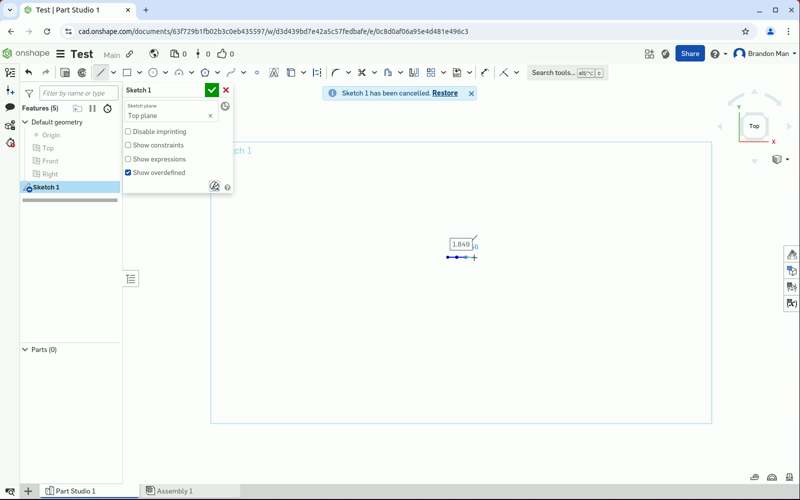
click(474, 257)
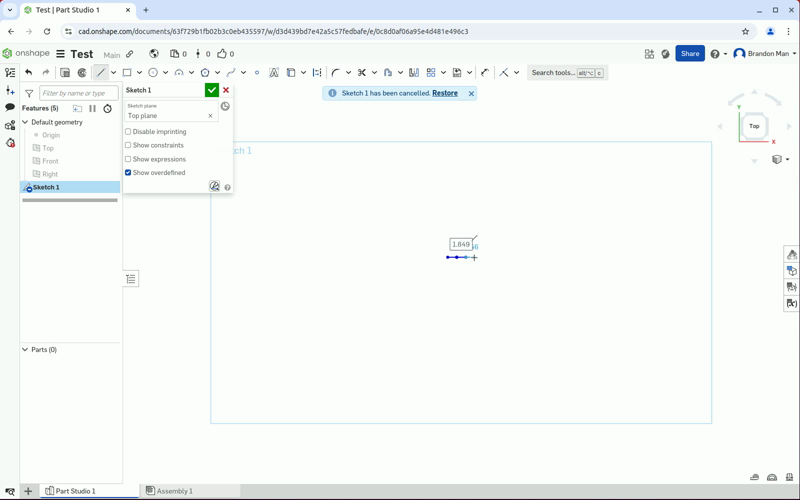
key_up(shift)
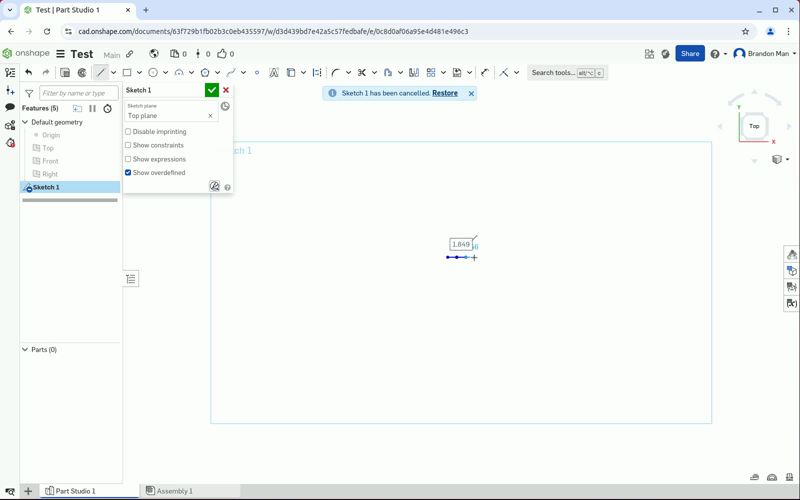
key_down(shift)
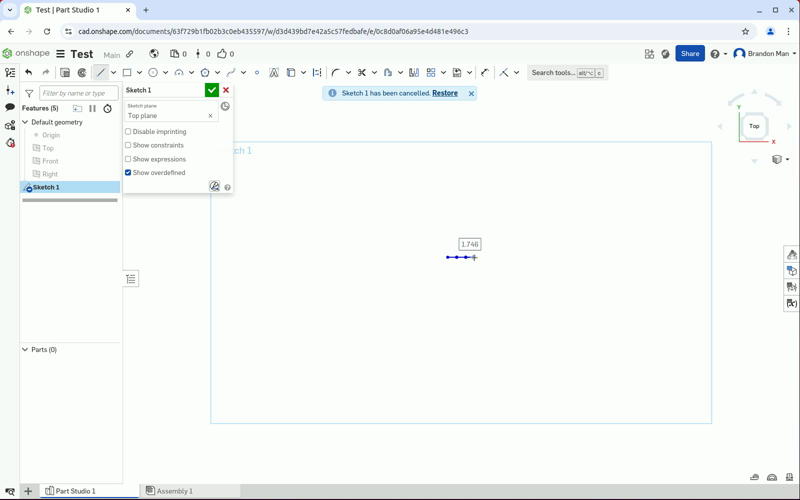
mouse_move(504, 257)
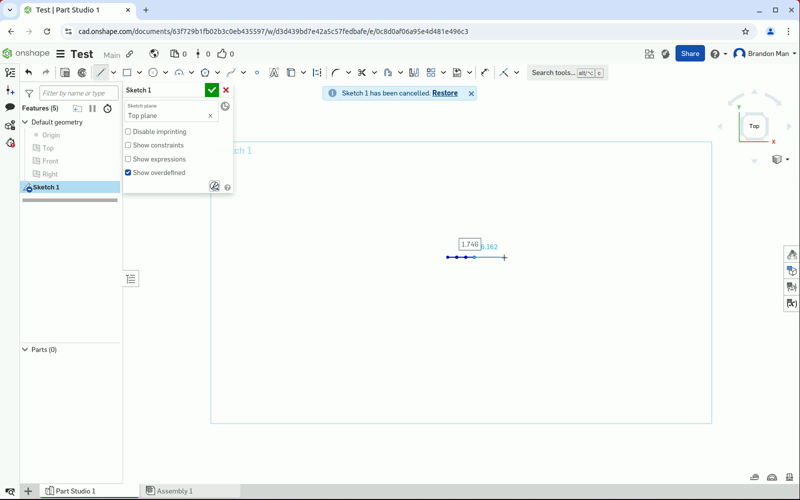
mouse_move(474, 213)
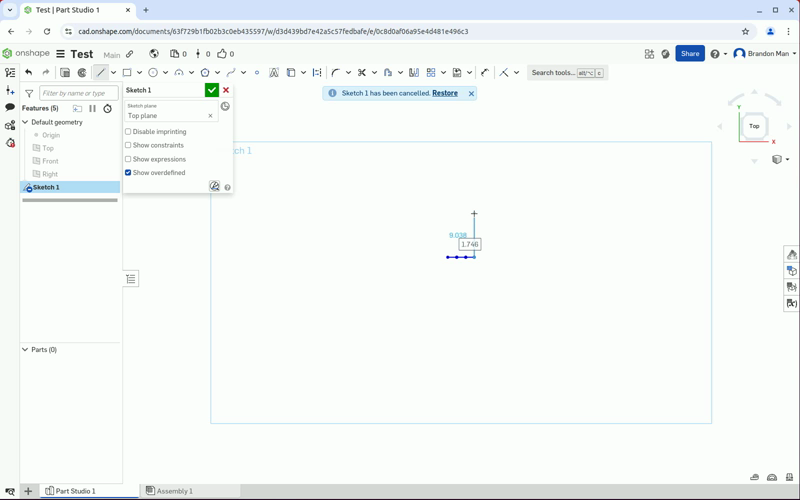
click(474, 213)
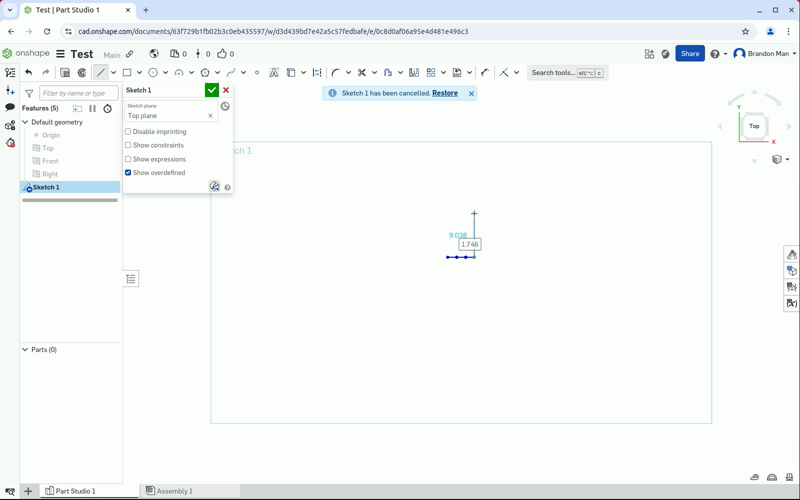
key_up(shift)
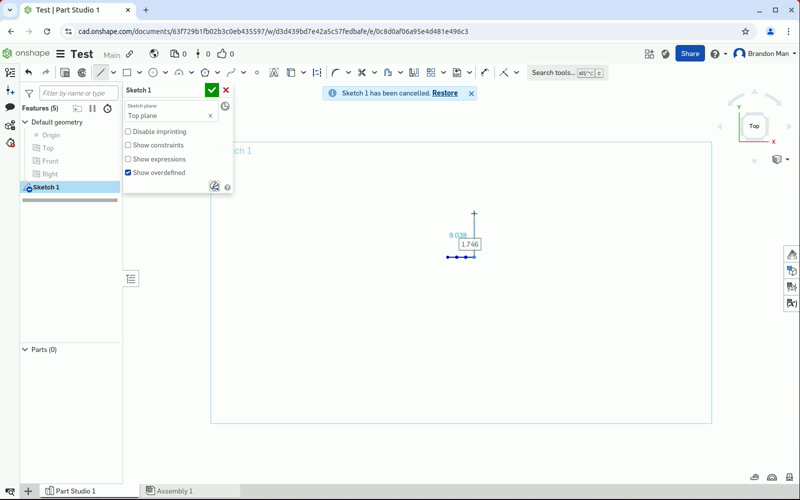
key_down(shift)
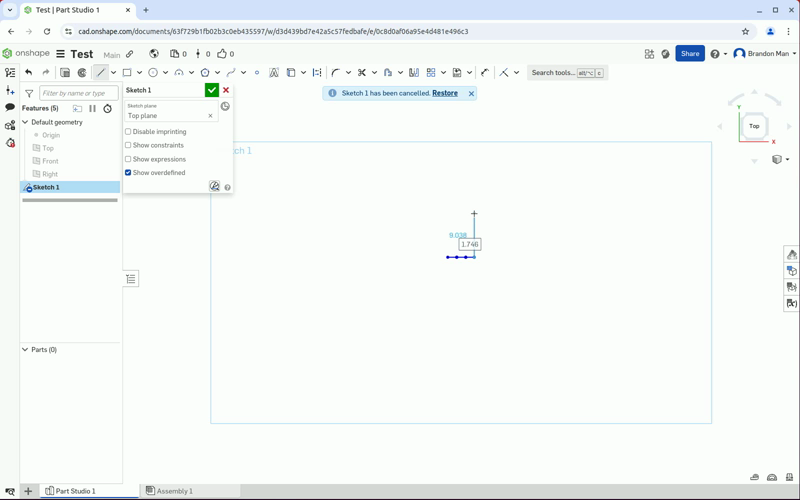
mouse_move(504, 213)
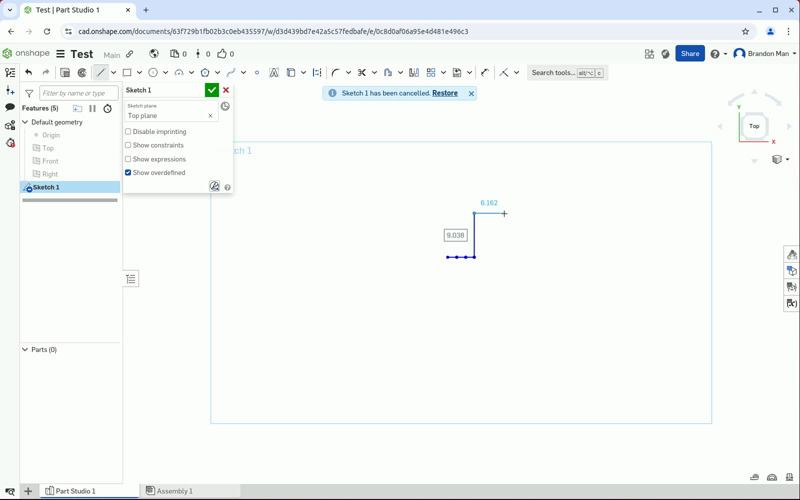
mouse_move(447, 213)
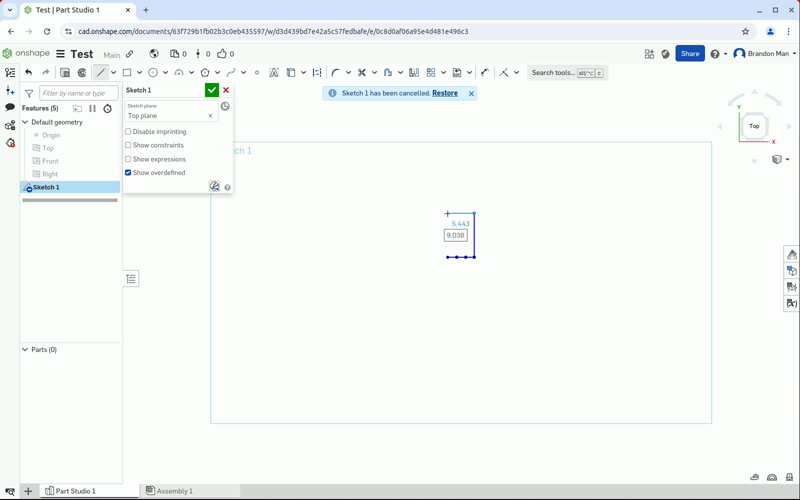
click(447, 213)
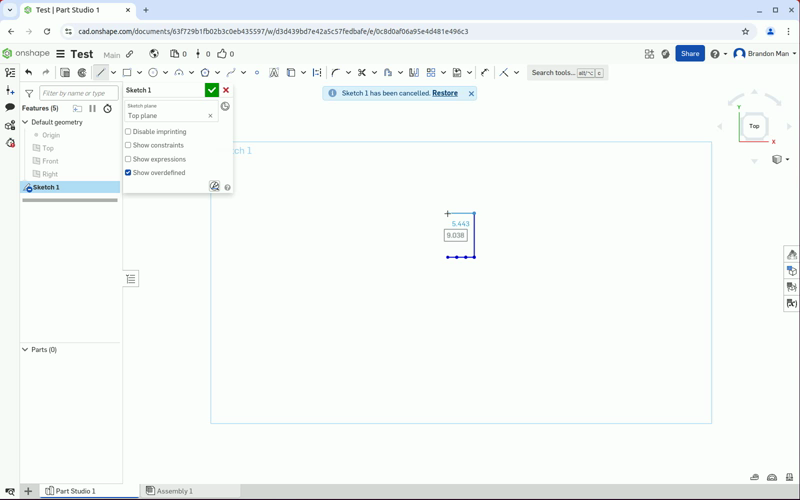
key_up(shift)
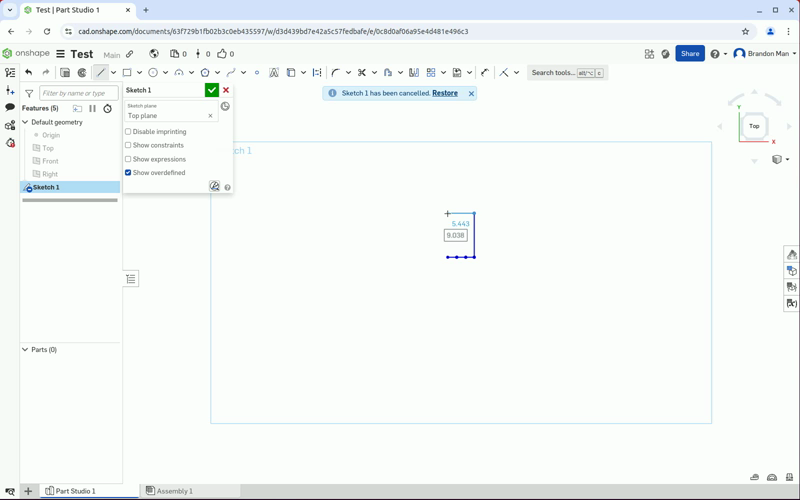
mouse_move(477, 213)
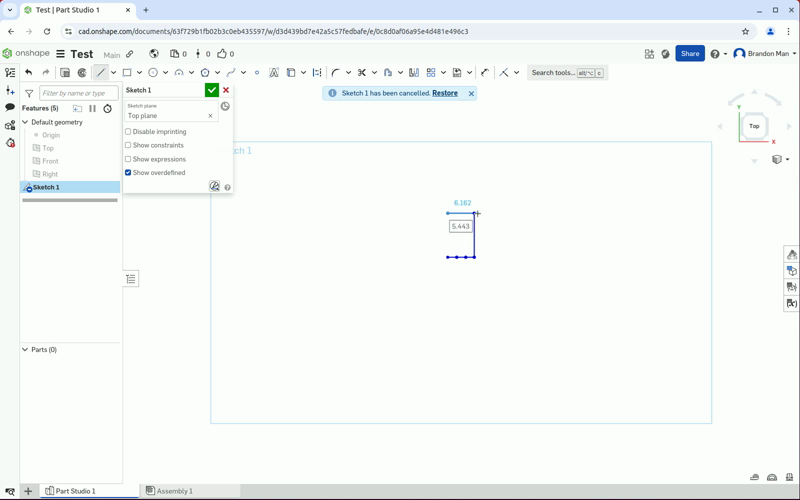
key_down(shift)
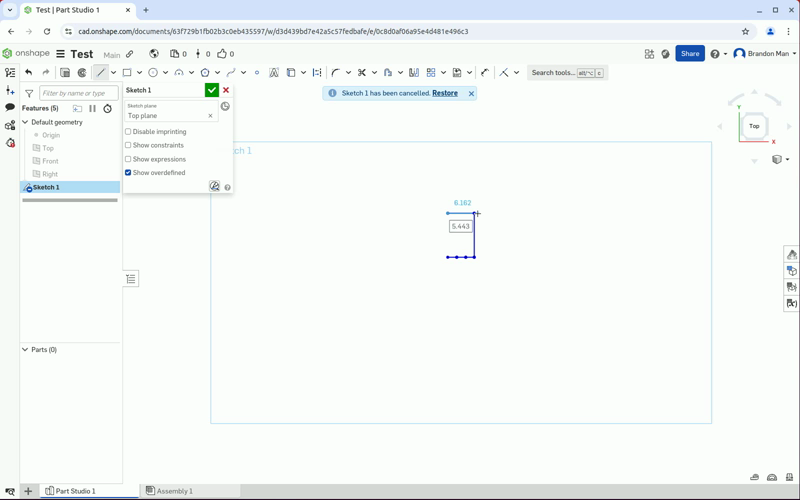
mouse_move(447, 257)
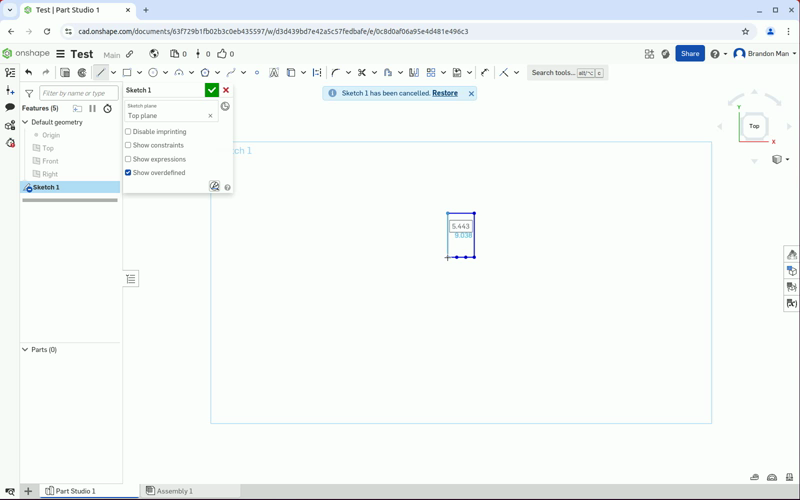
key_up(shift)
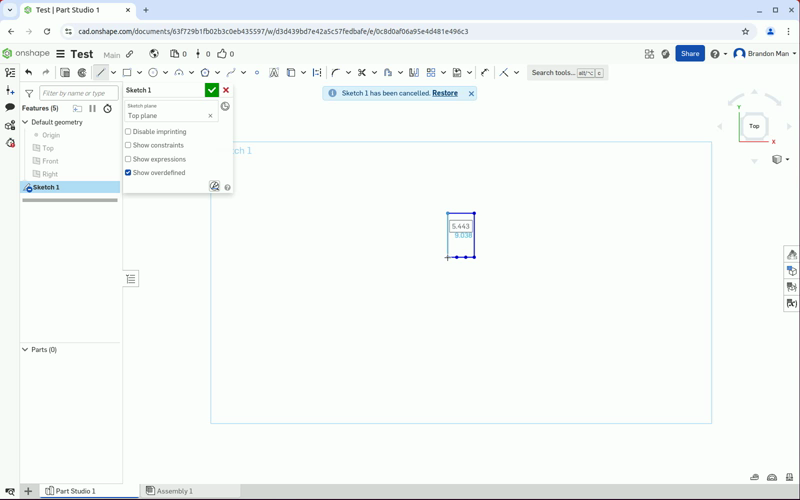
click(447, 257)
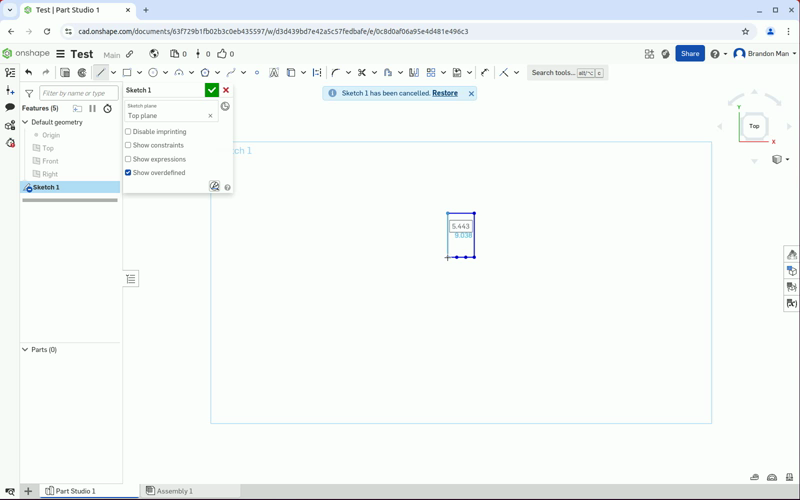
key(esc)
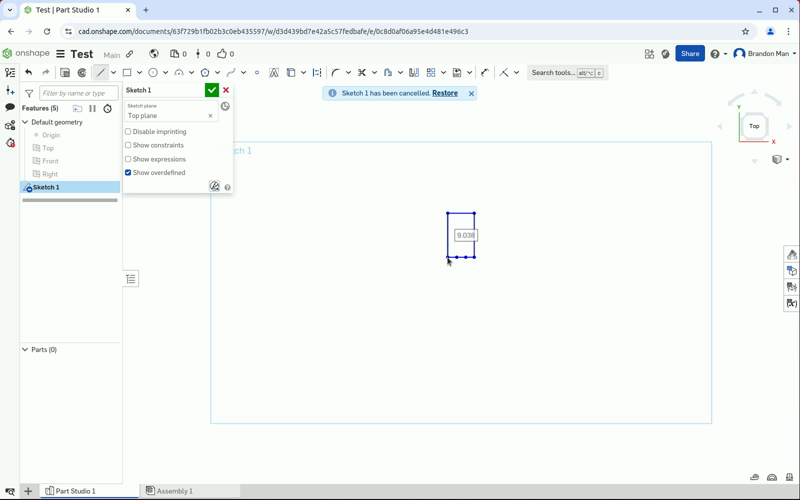
mouse_move(448, 250)
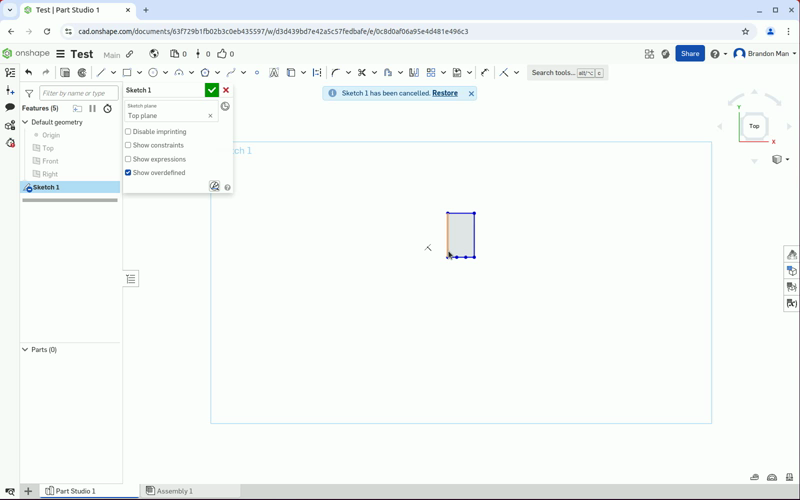
scroll(6)
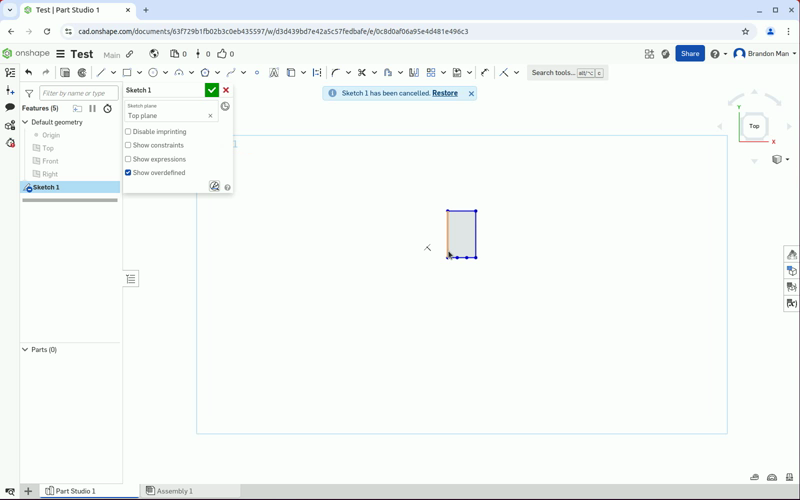
scroll(6)
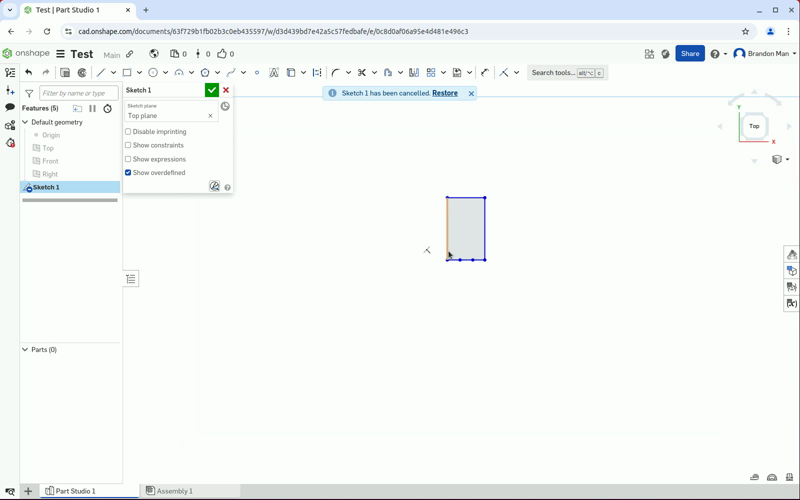
scroll(6)
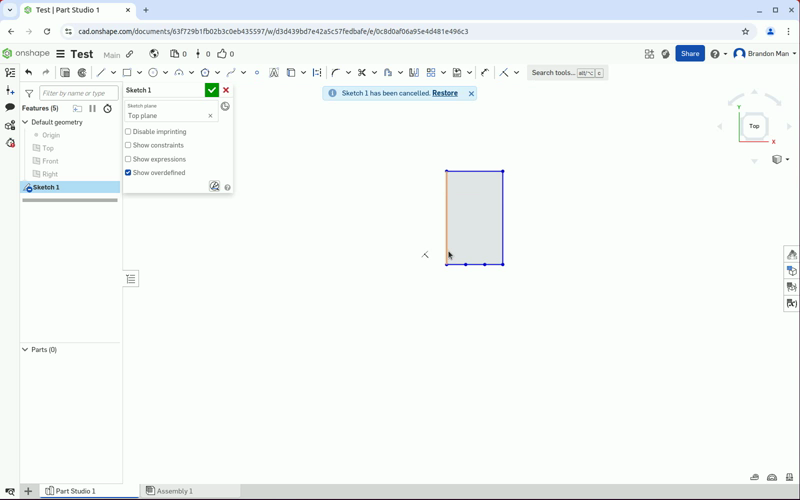
scroll(6)
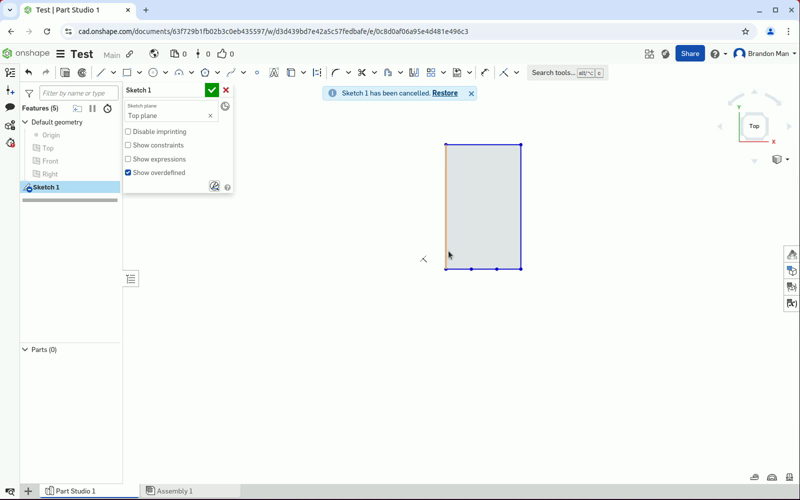
scroll(6)
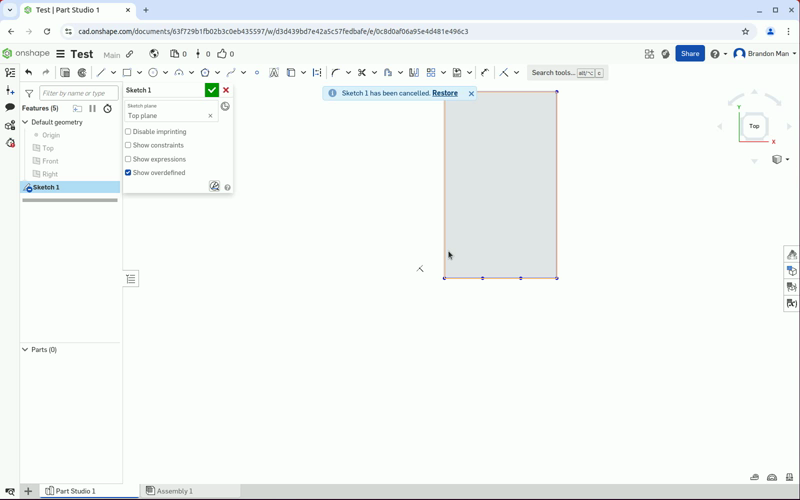
scroll(6)
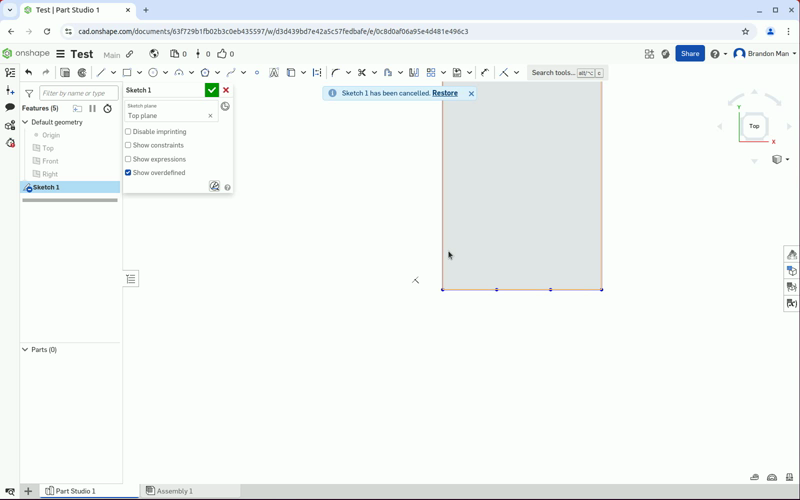
scroll(6)
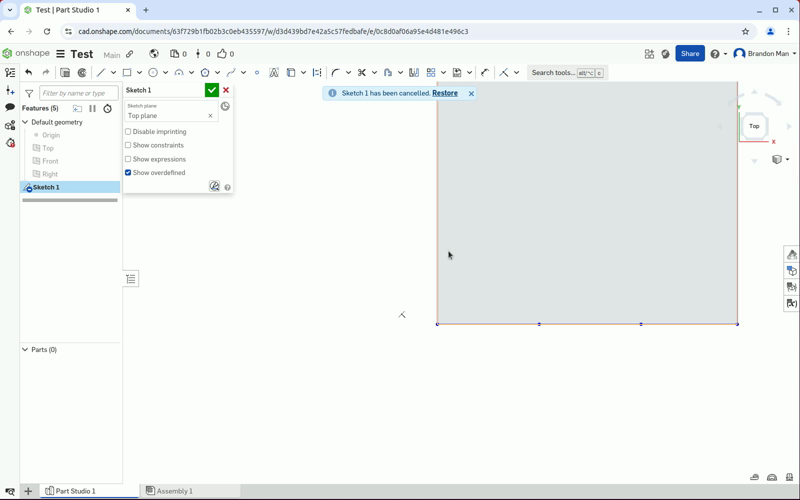
click(448, 250)
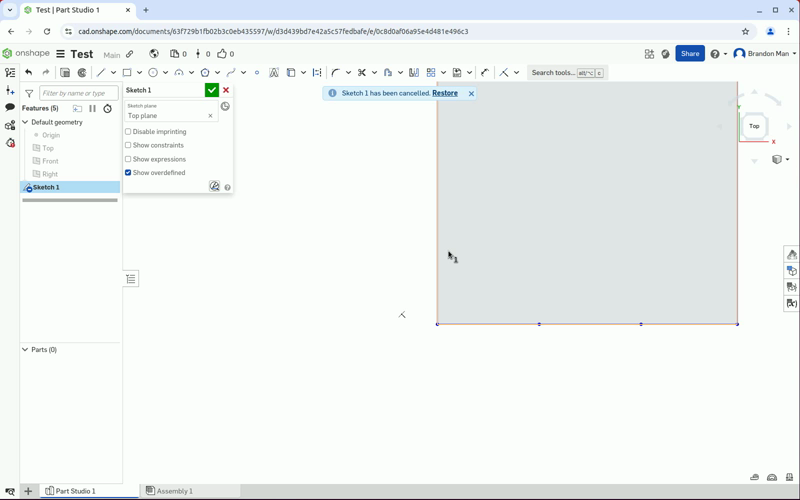
scroll(-6)
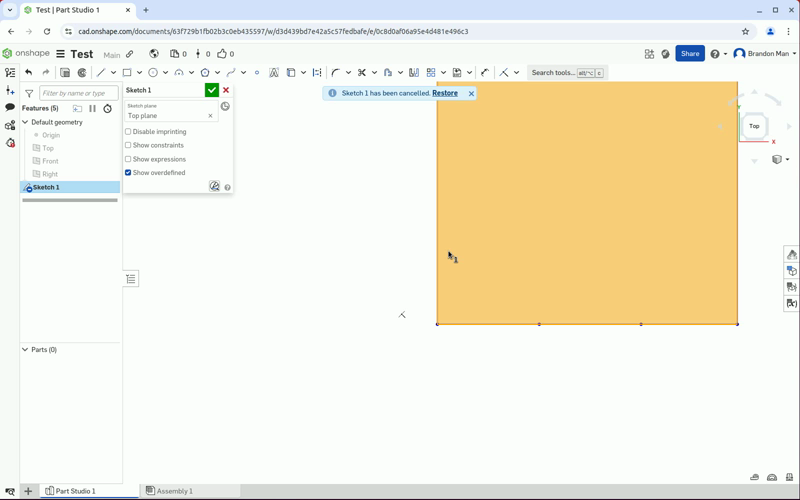
scroll(-6)
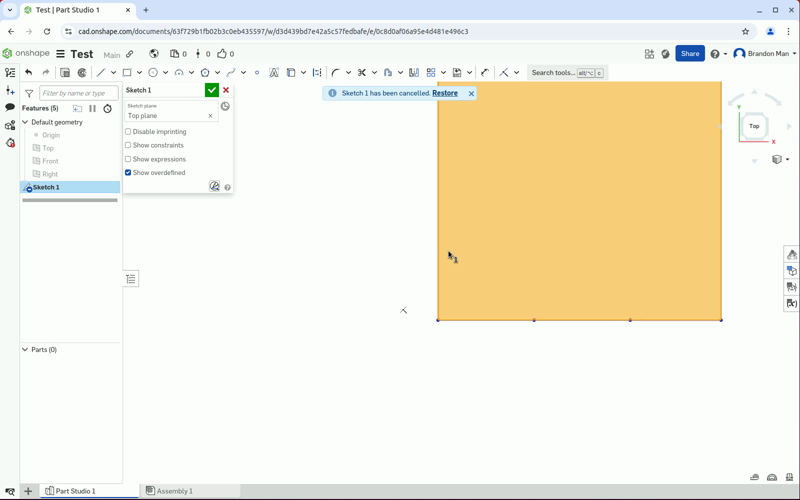
scroll(-6)
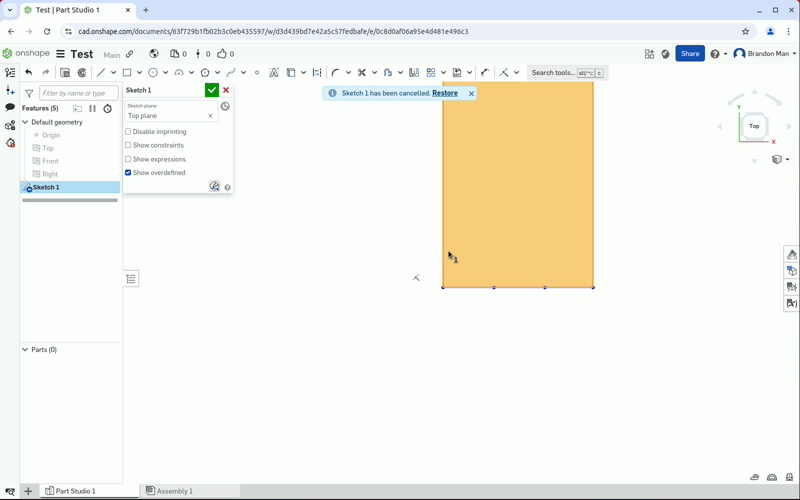
scroll(-6)
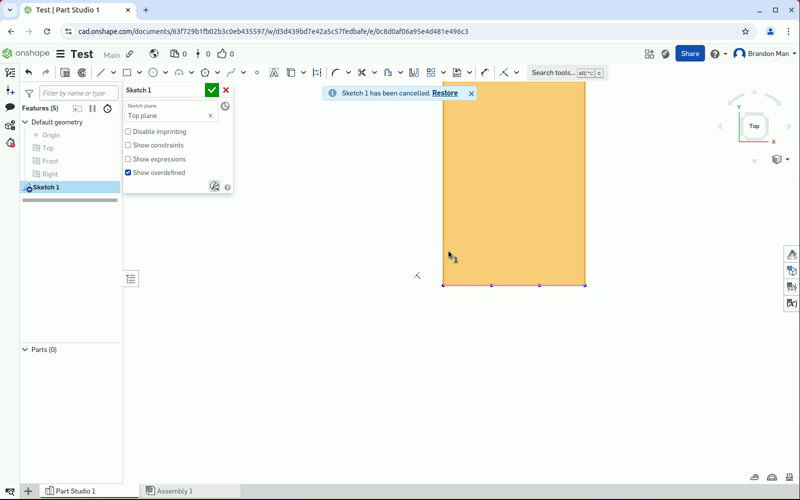
scroll(-6)
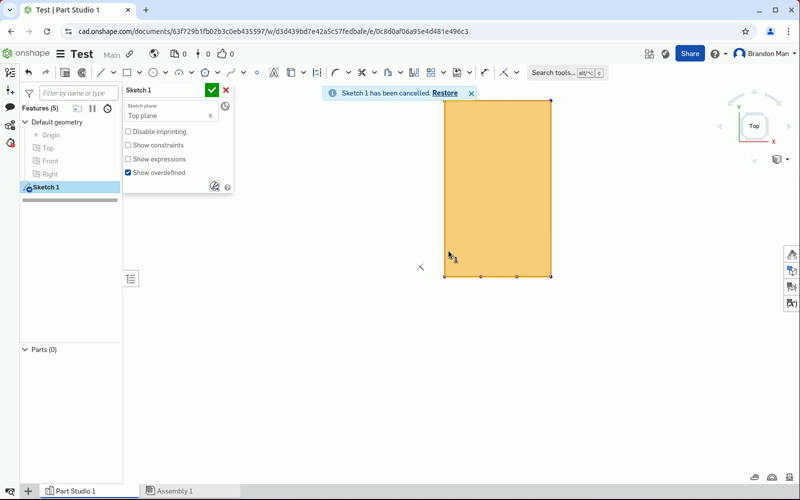
scroll(-6)
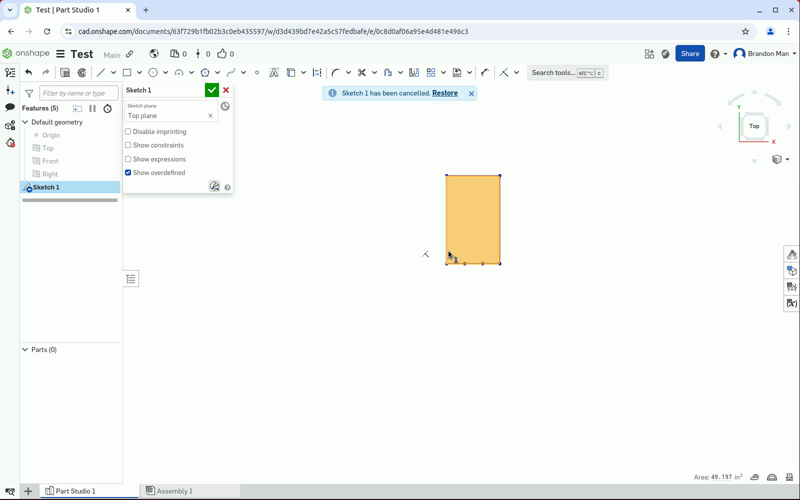
scroll(-6)
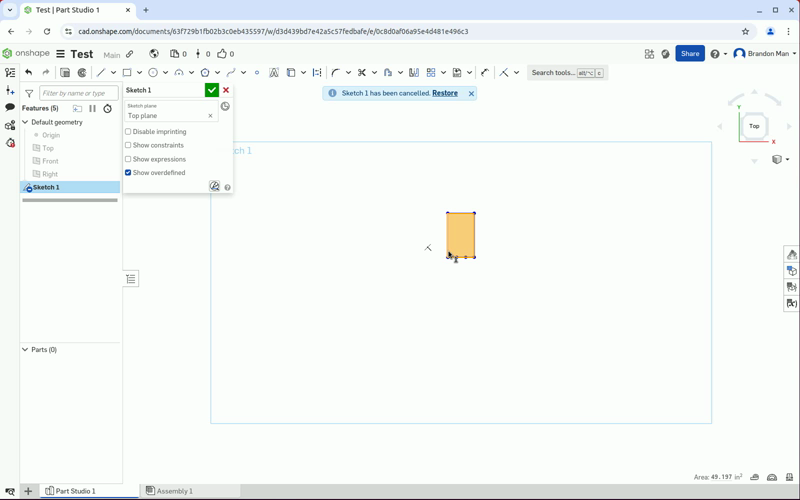
mouse_move(73, 352)
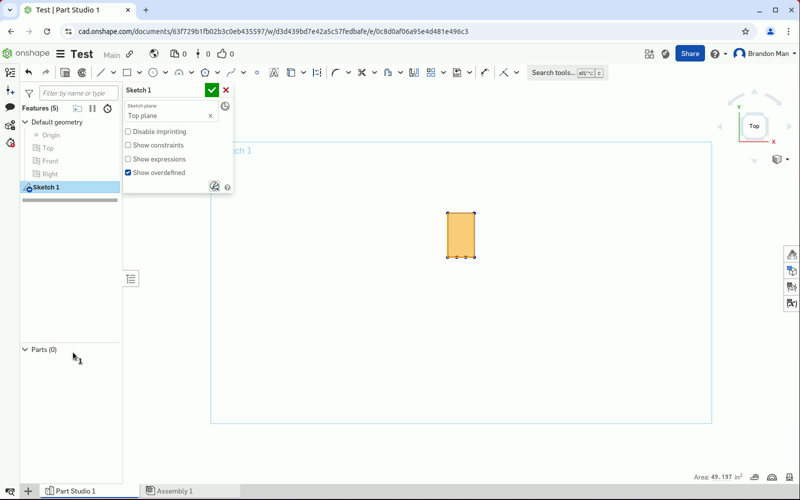
key(shift+y)
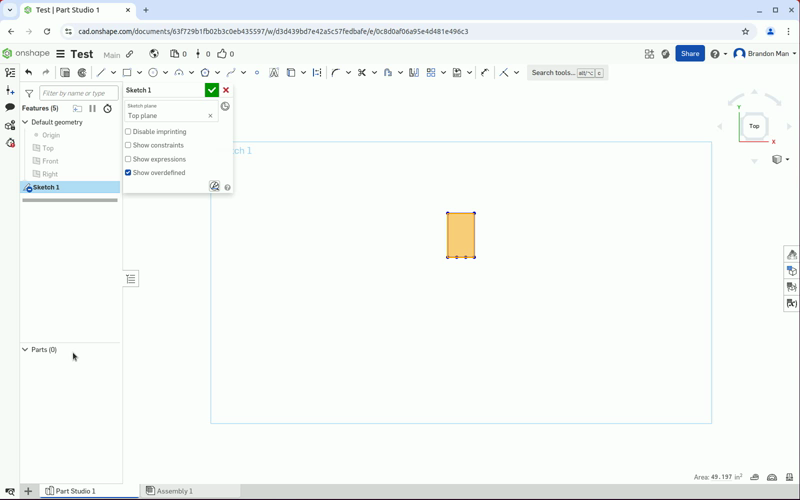
key(shift+e)
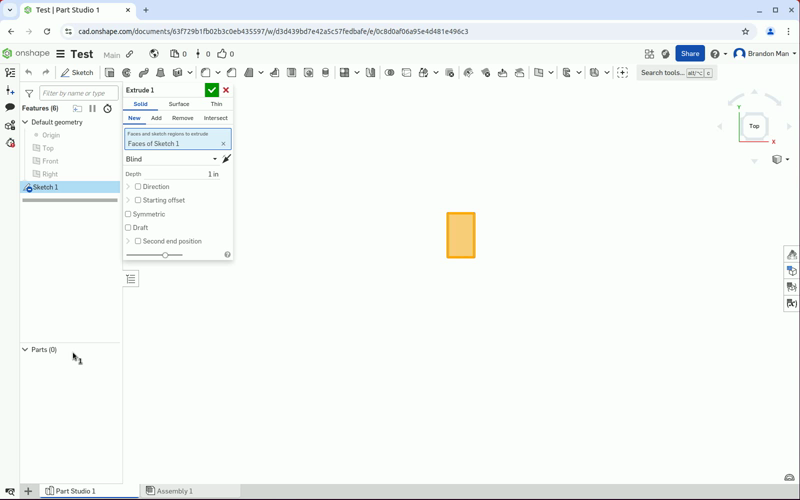
mouse_move(143, 106)
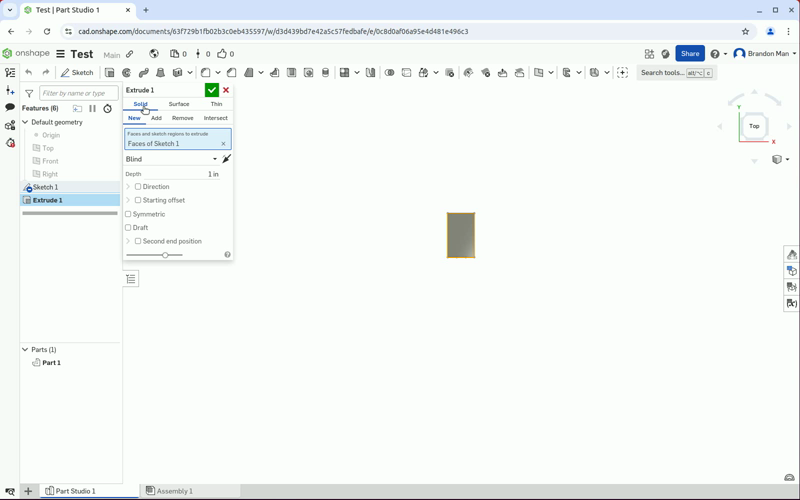
click(143, 106)
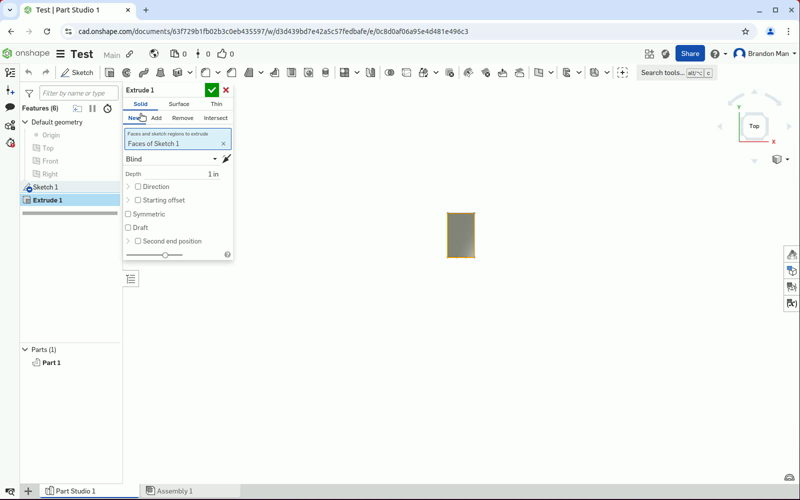
mouse_move(137, 120)
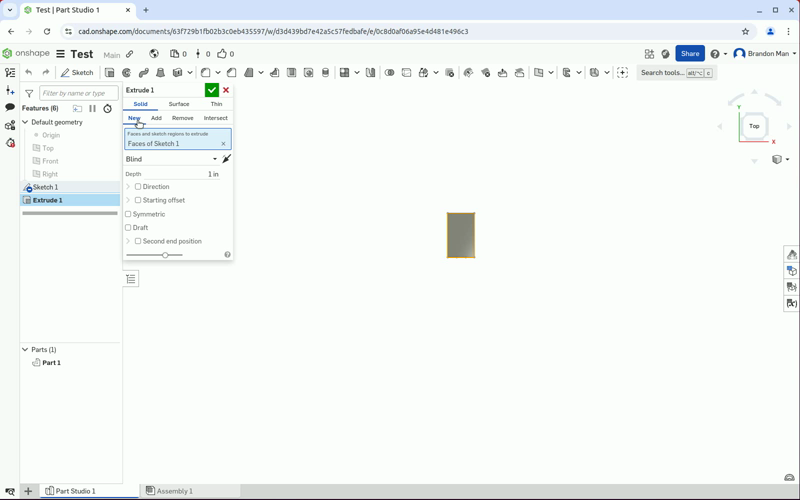
click(137, 120)
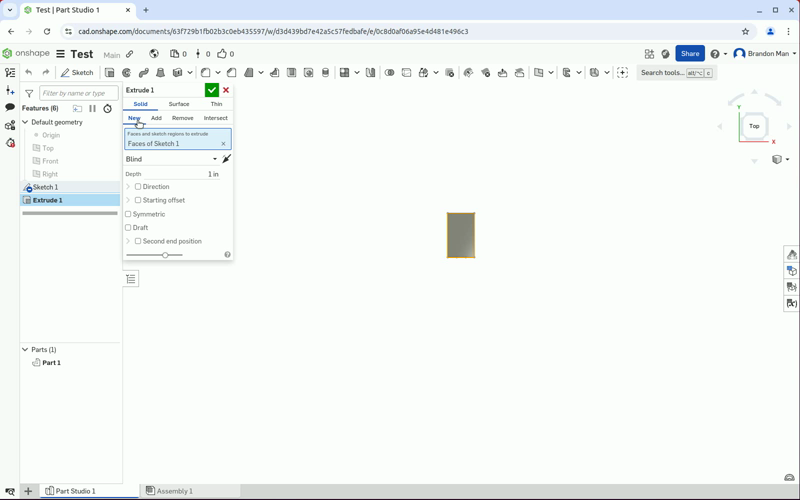
key(tab, 4)
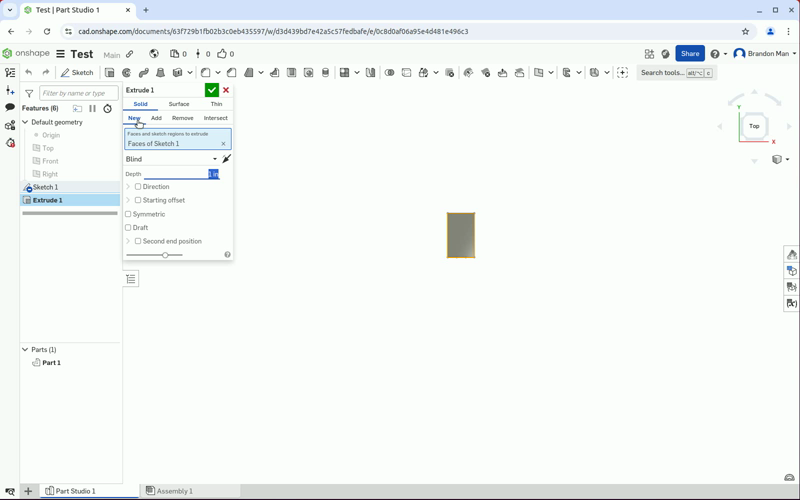
text(0.722)
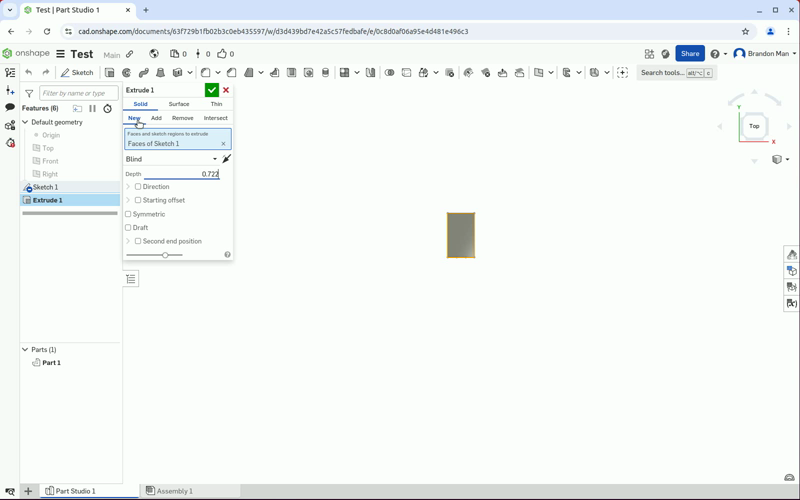
key(enter)
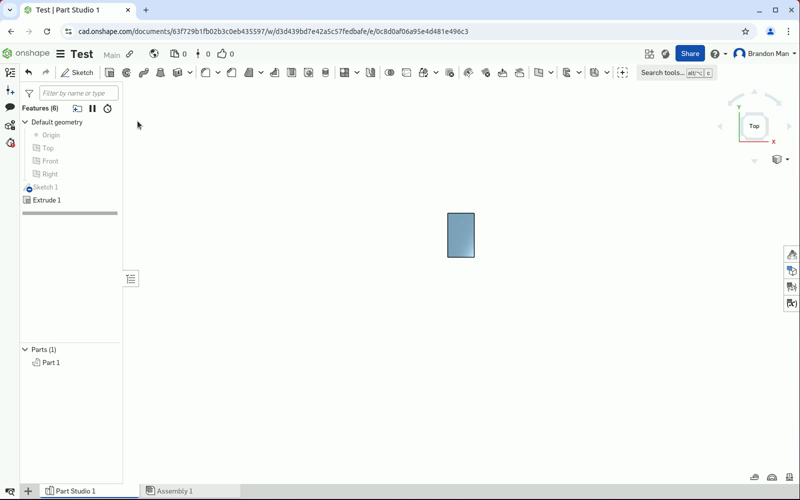
key(shift+h)
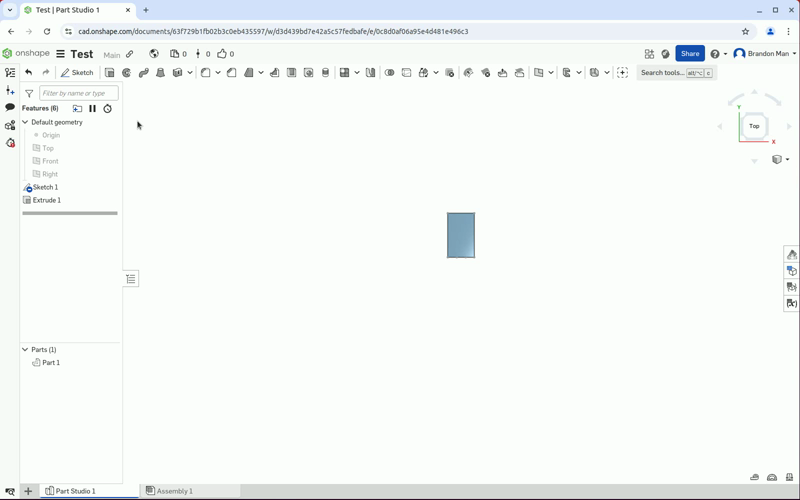
key(shift+h)
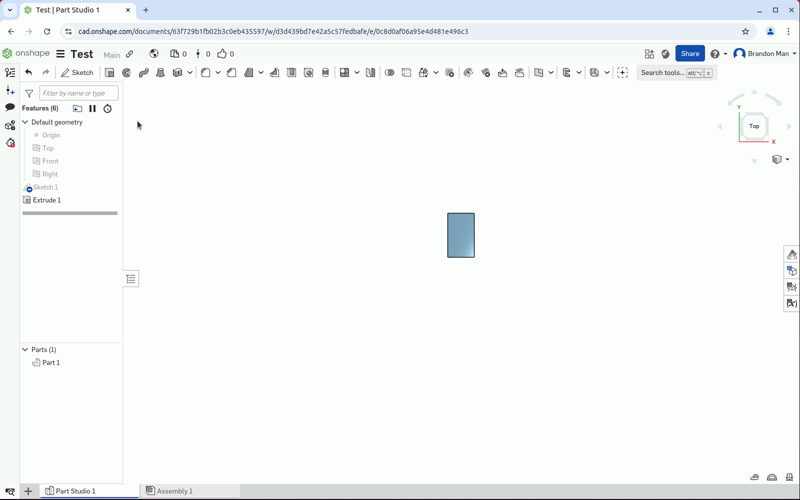
mouse_move(73, 189)
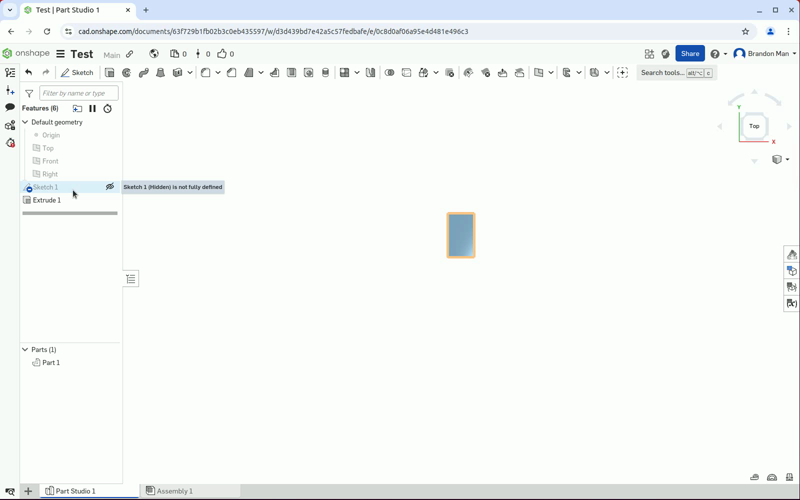
click(73, 189)
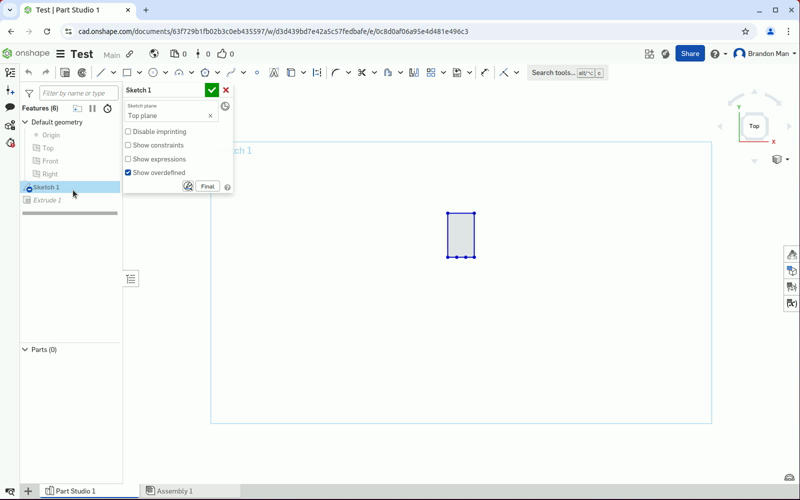
mouse_move(229, 92)
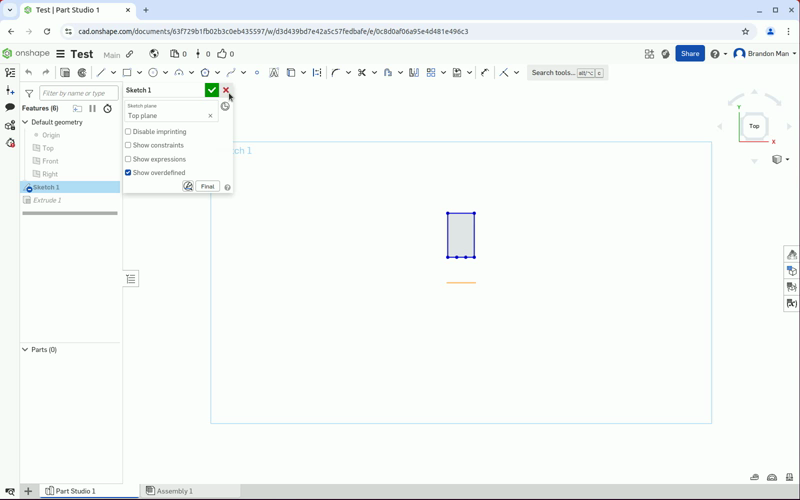
click(229, 92)
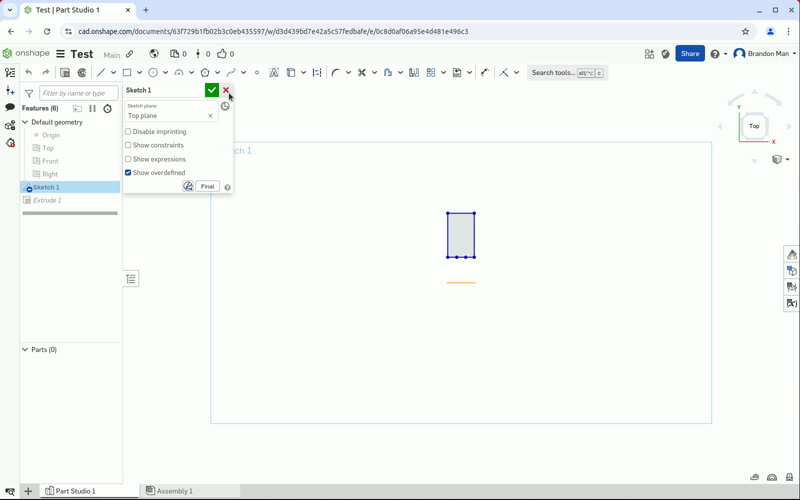
key(shift+s)
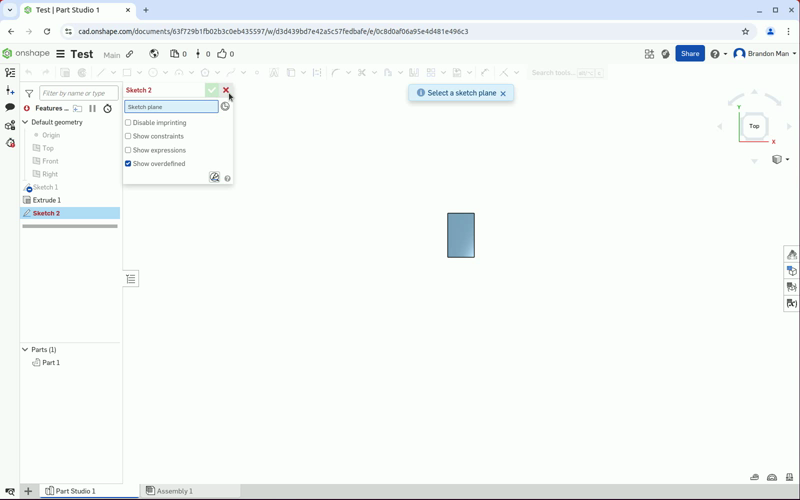
mouse_move(73, 150)
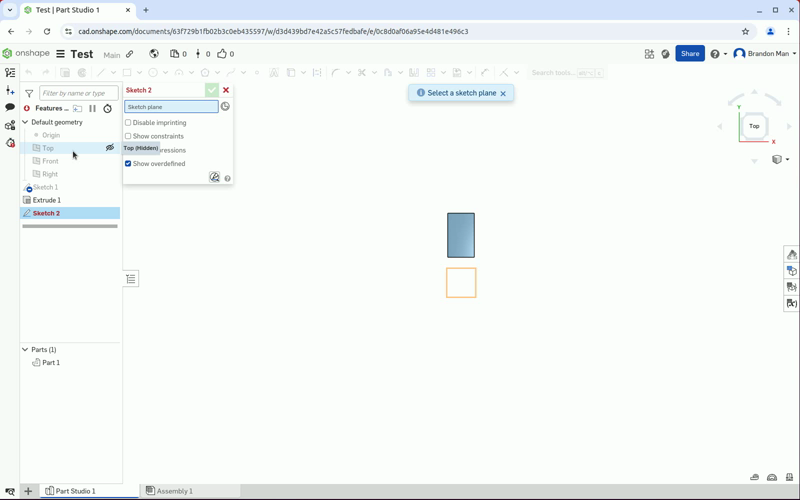
click(73, 150)
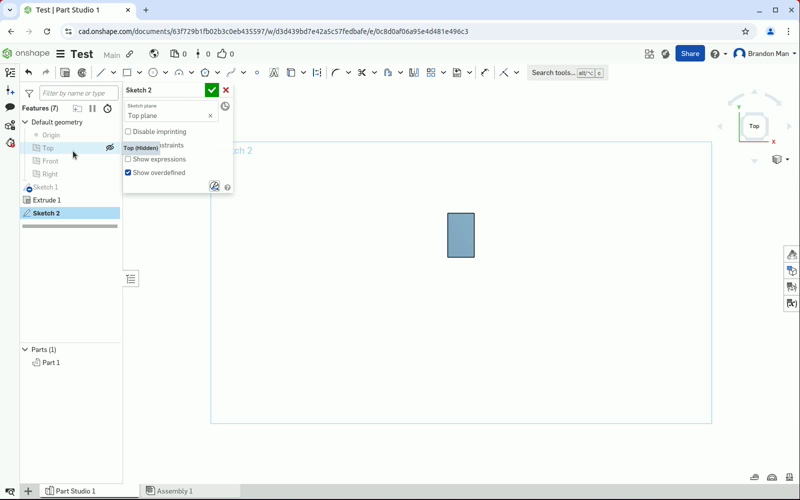
mouse_move(73, 352)
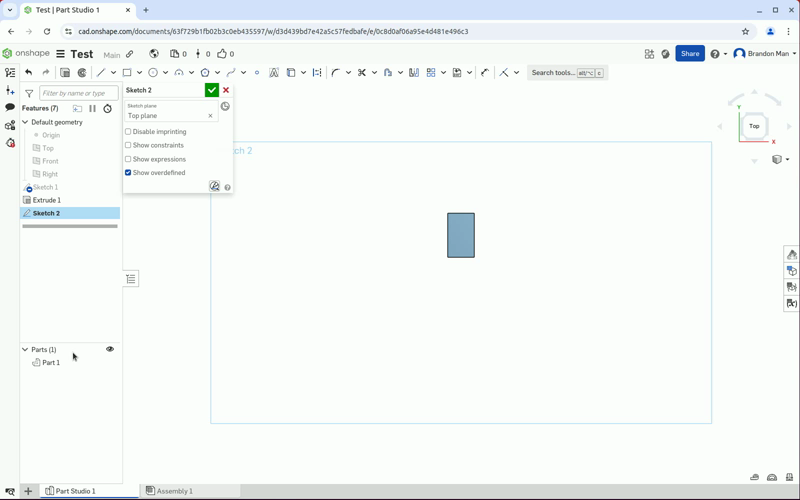
key(y)
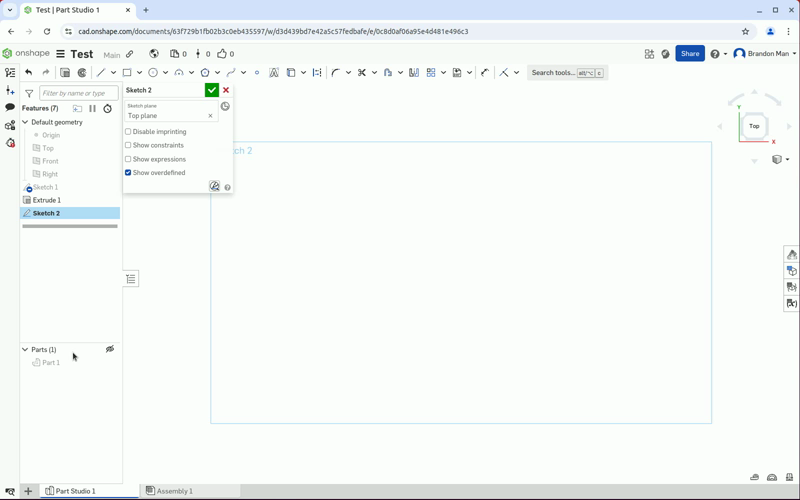
key(l)
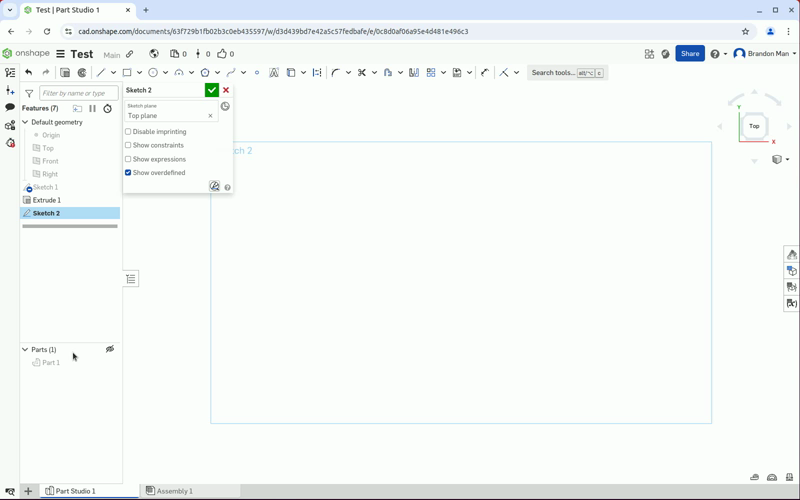
key_down(shift)
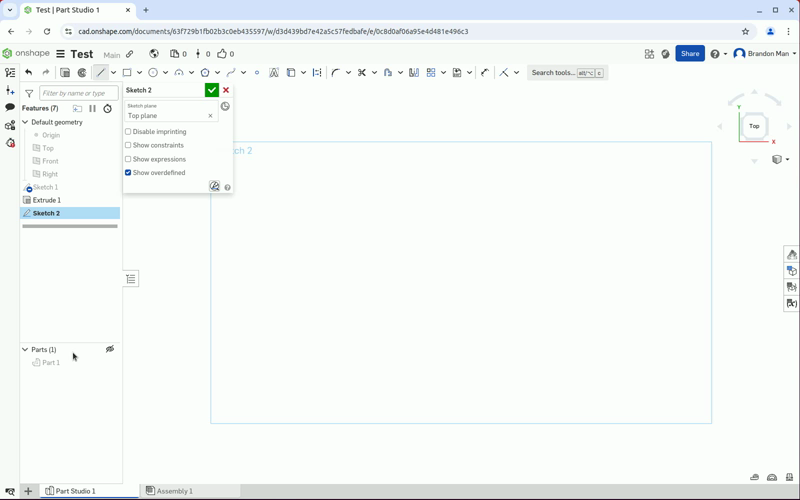
mouse_move(393, 306)
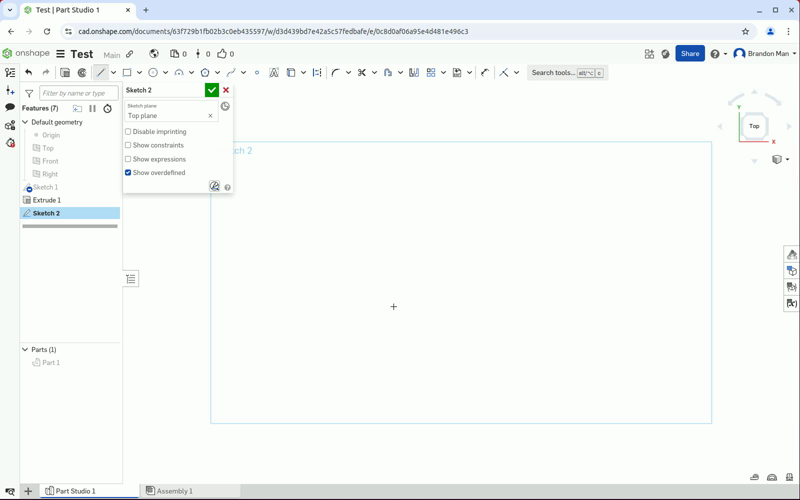
click(393, 306)
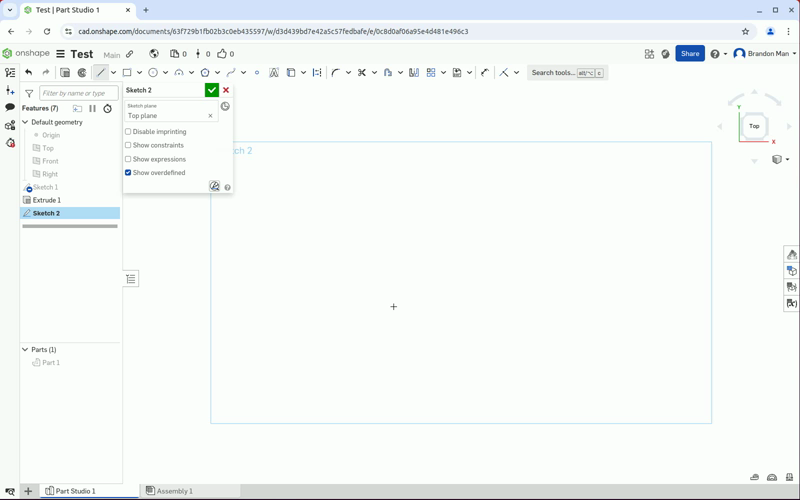
key_up(shift)
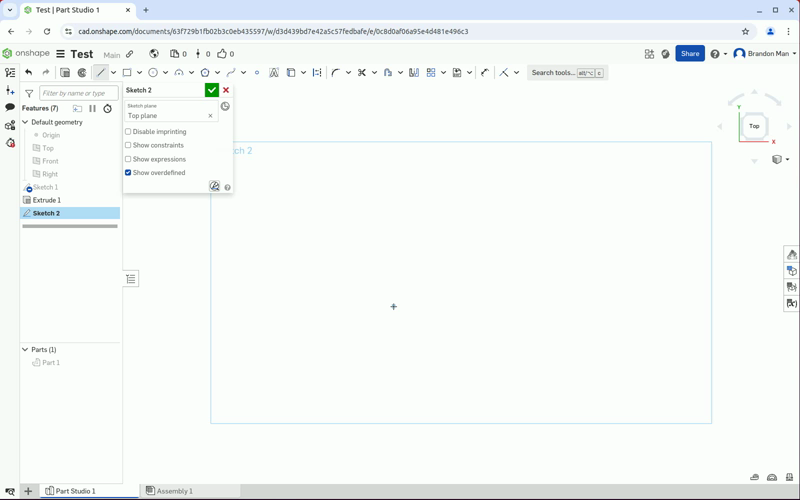
key_down(shift)
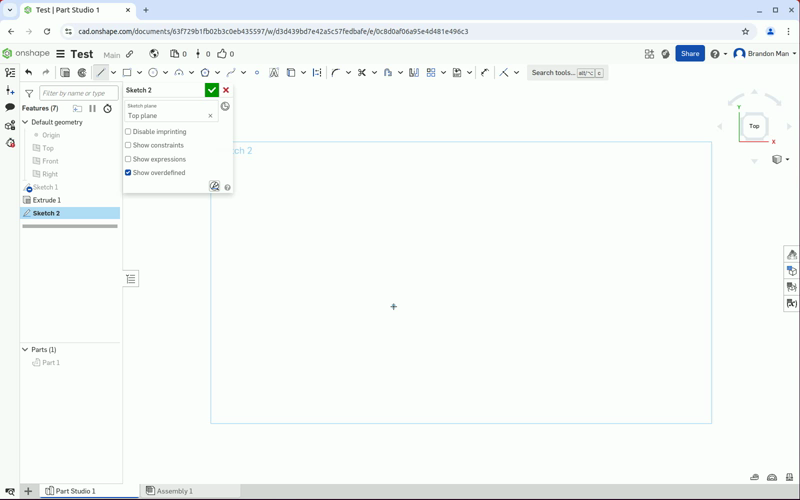
mouse_move(423, 306)
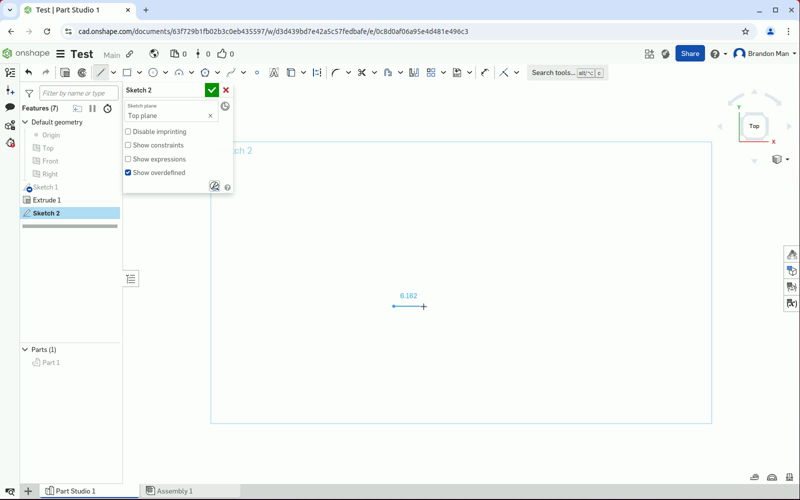
mouse_move(407, 329)
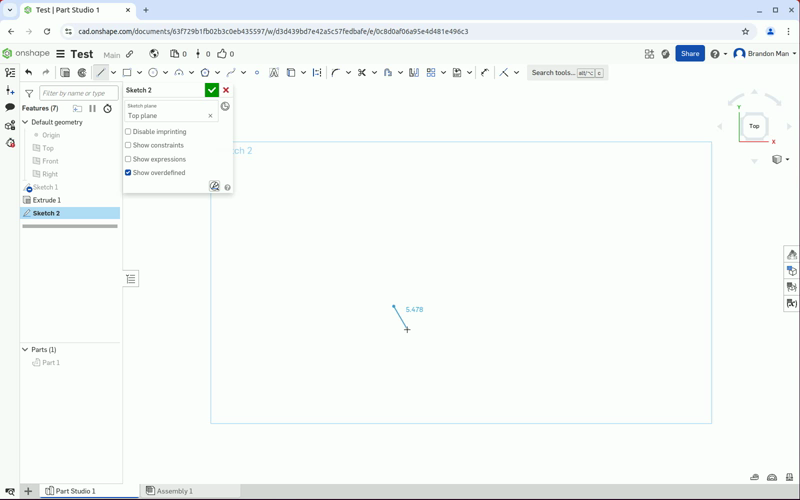
click(407, 329)
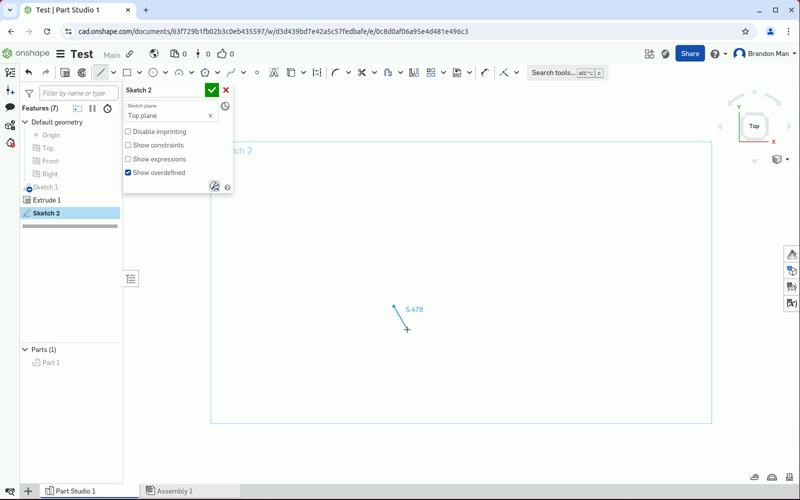
key_up(shift)
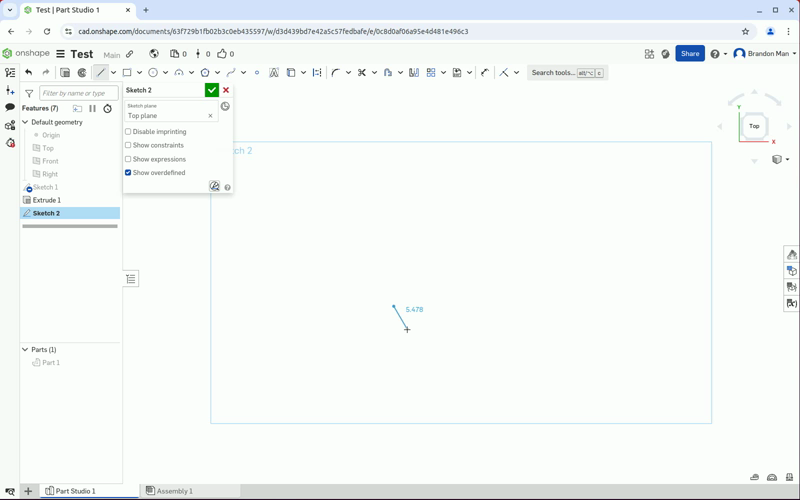
key_down(shift)
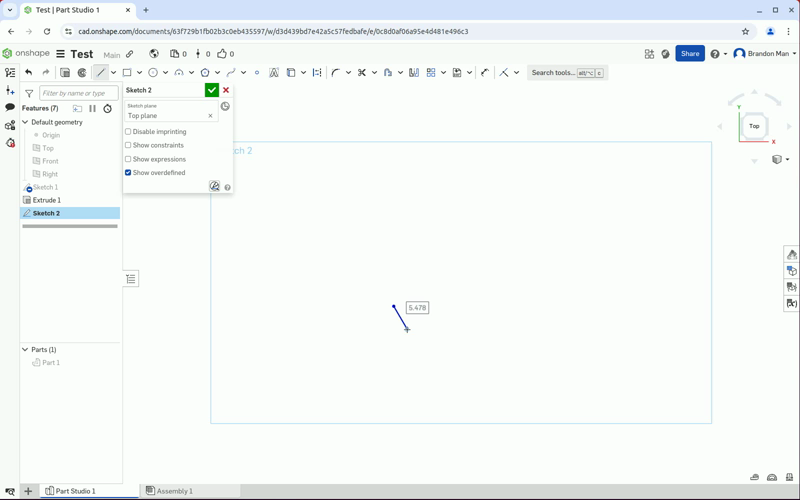
mouse_move(437, 329)
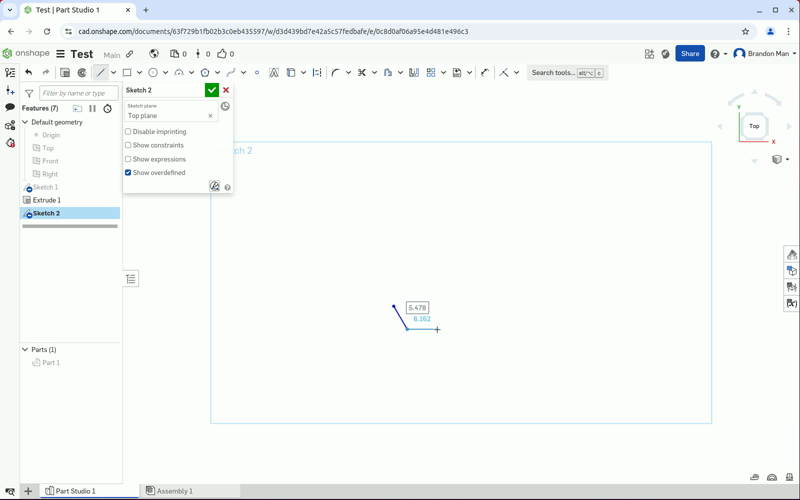
mouse_move(446, 307)
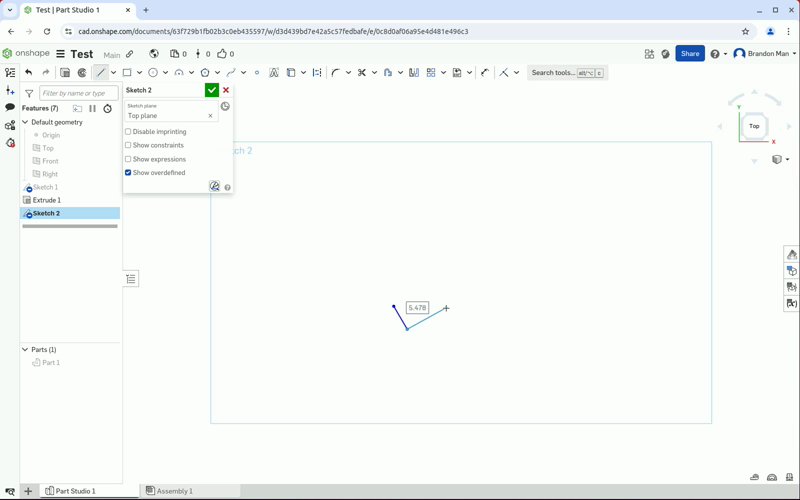
click(446, 307)
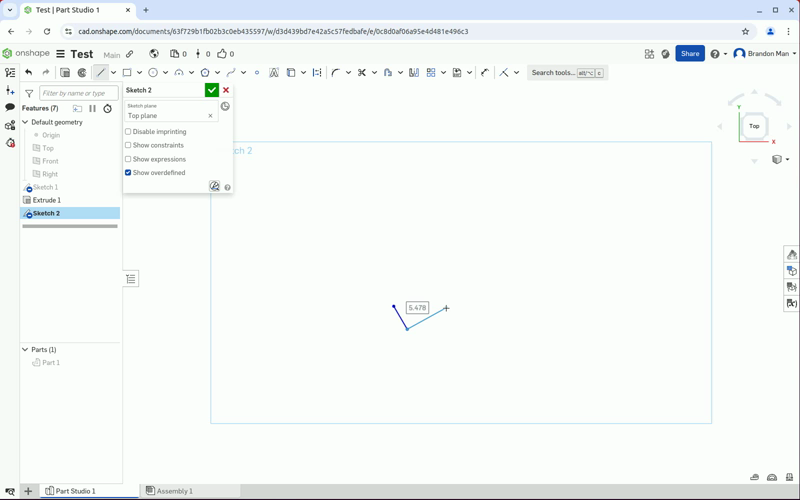
key_up(shift)
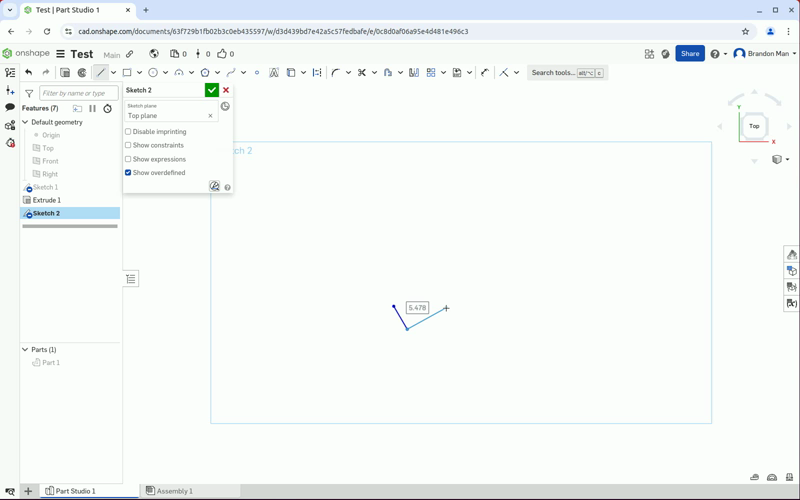
key_down(shift)
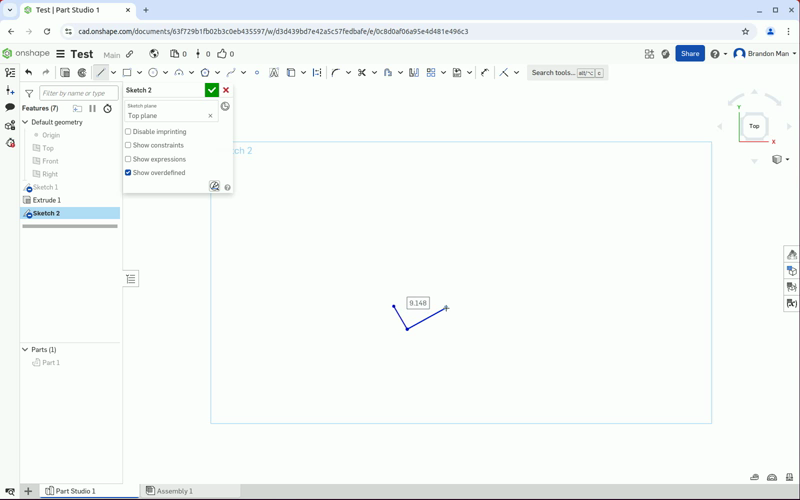
mouse_move(476, 307)
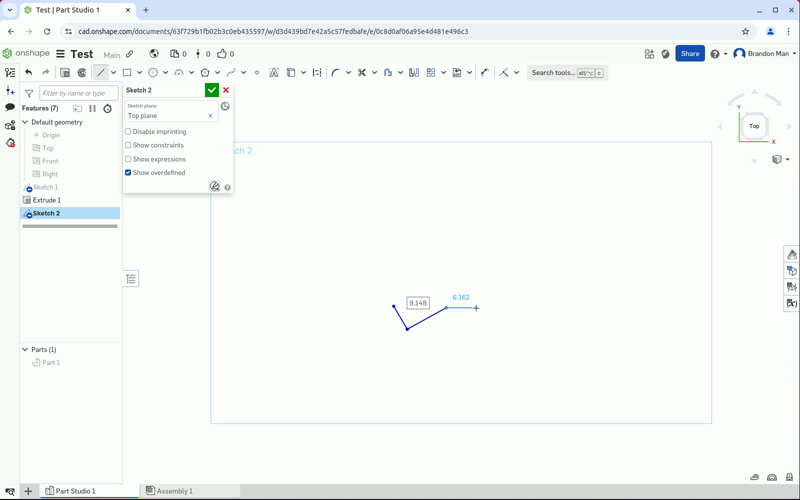
mouse_move(441, 299)
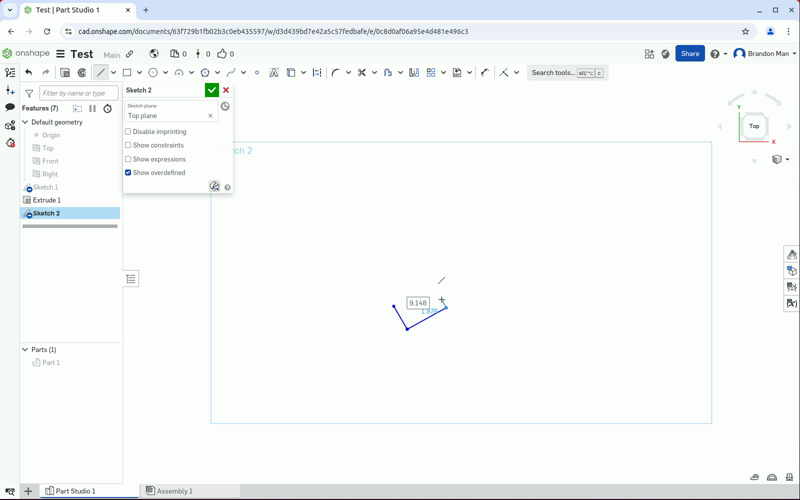
click(441, 299)
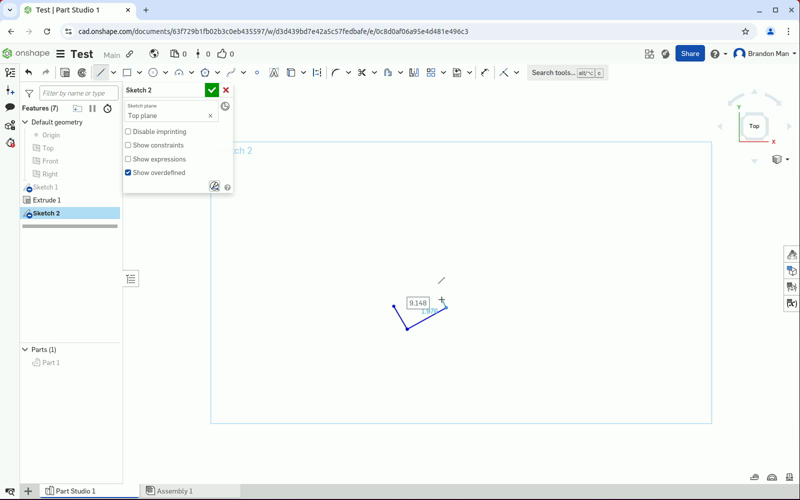
key_up(shift)
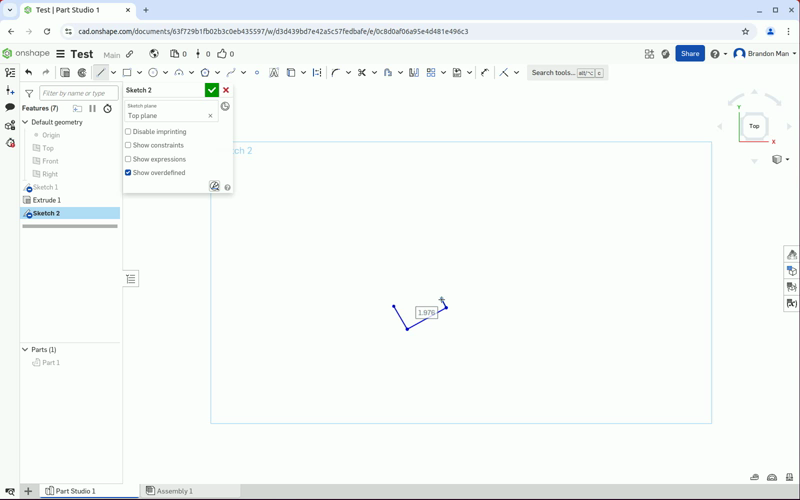
key_down(shift)
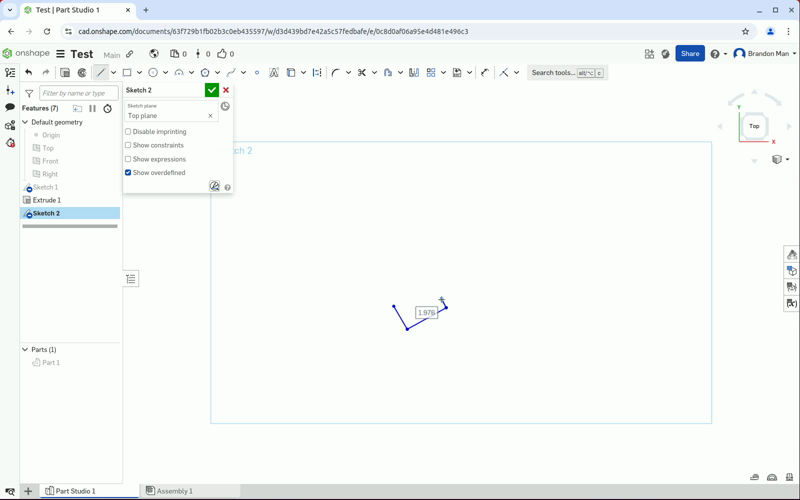
mouse_move(471, 299)
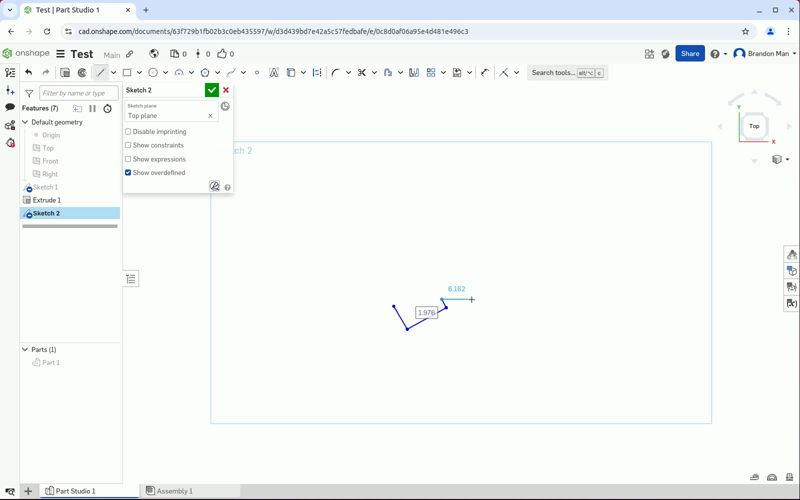
mouse_move(437, 291)
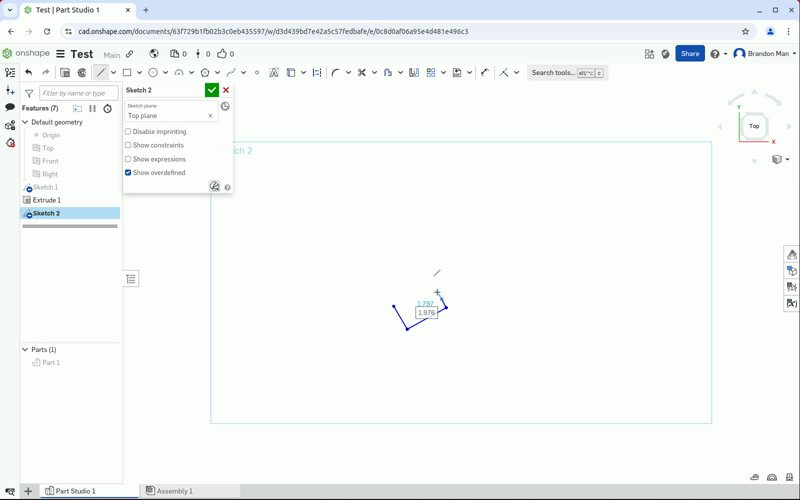
click(437, 291)
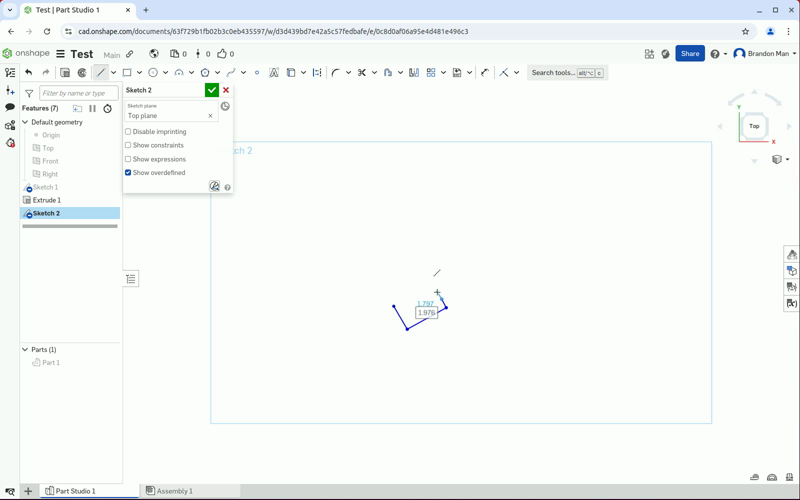
key_up(shift)
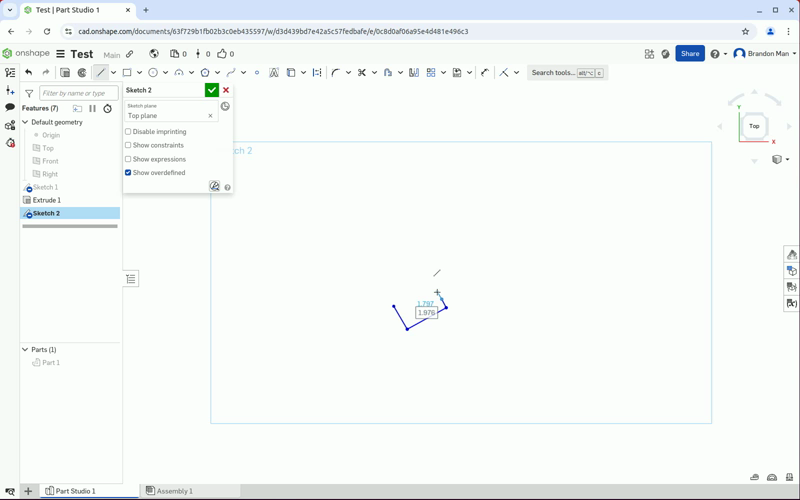
key_down(shift)
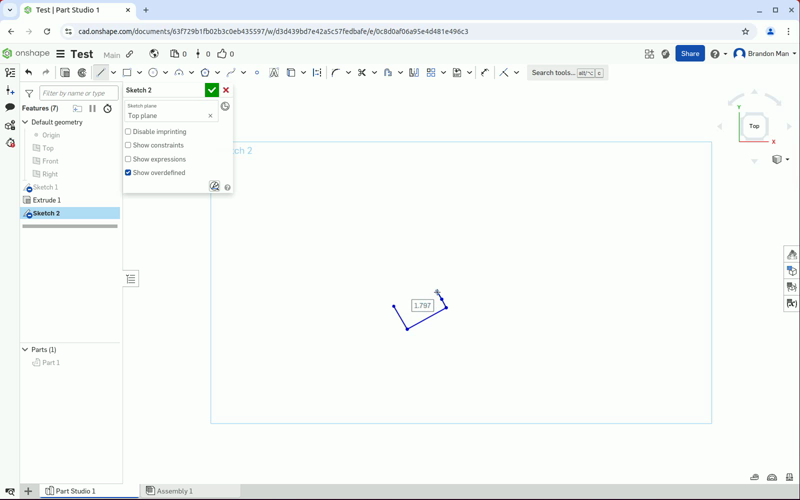
mouse_move(467, 291)
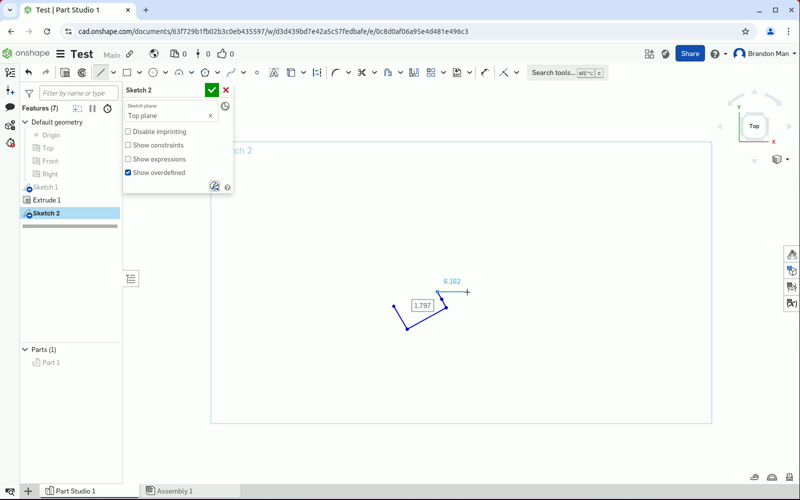
mouse_move(433, 283)
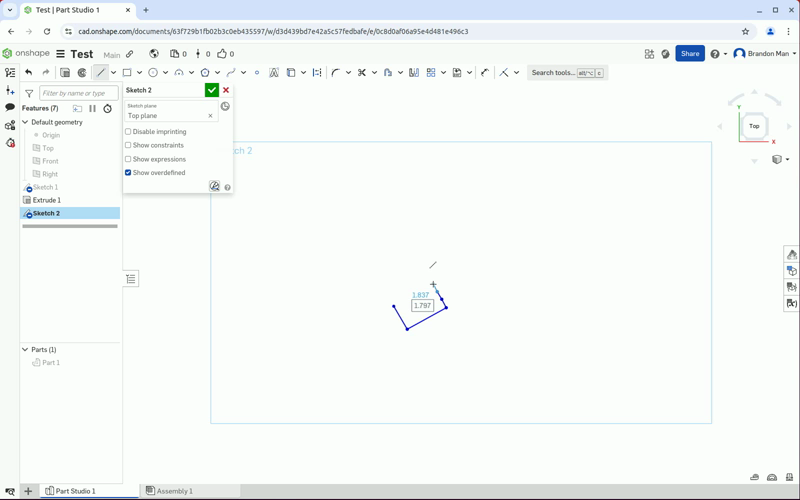
click(433, 283)
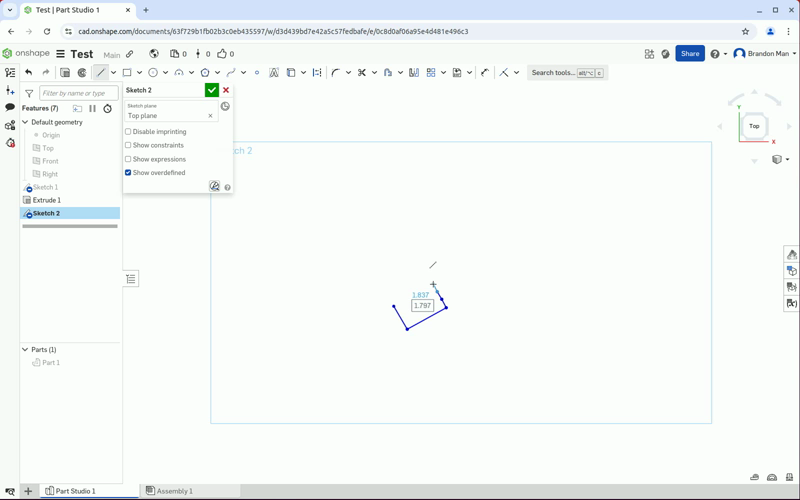
key_up(shift)
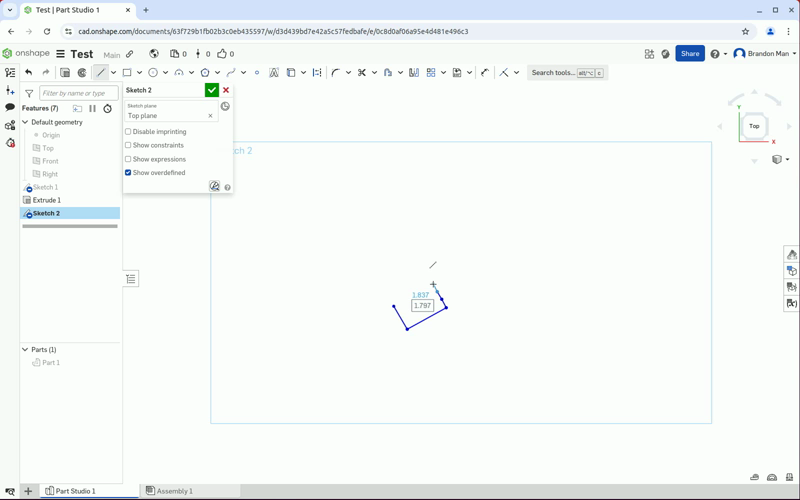
mouse_move(463, 283)
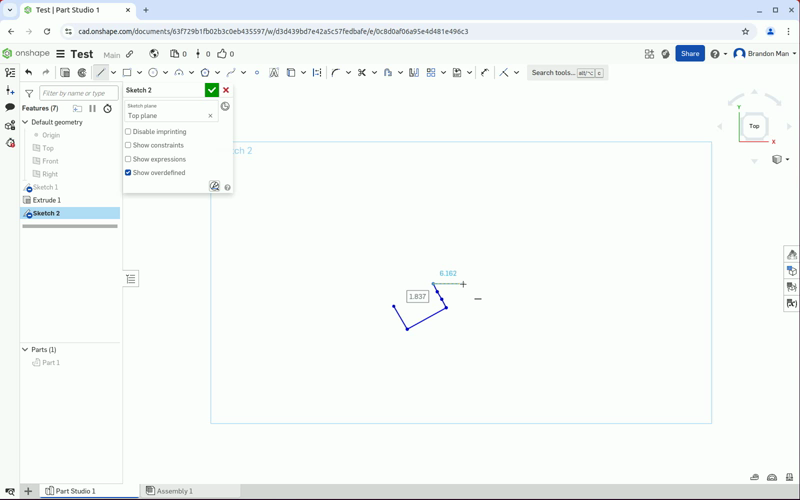
key_down(shift)
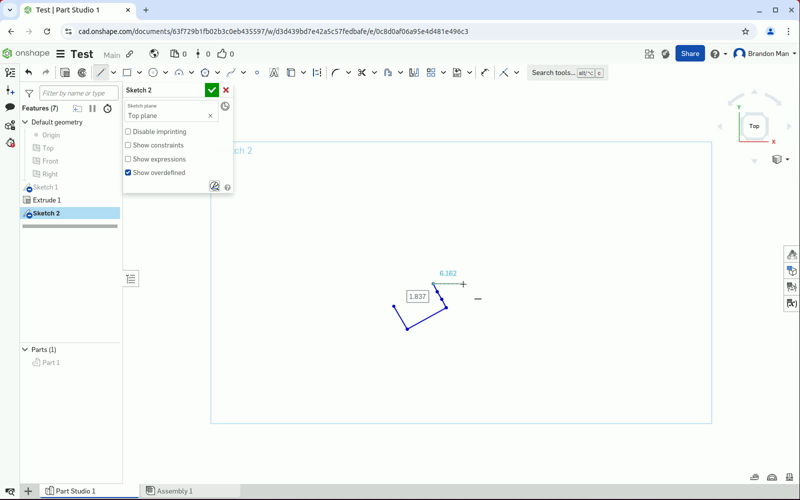
mouse_move(393, 306)
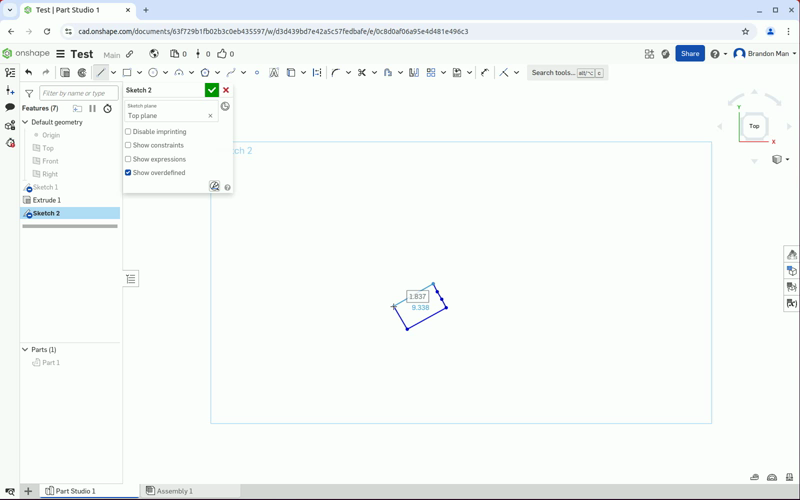
key_up(shift)
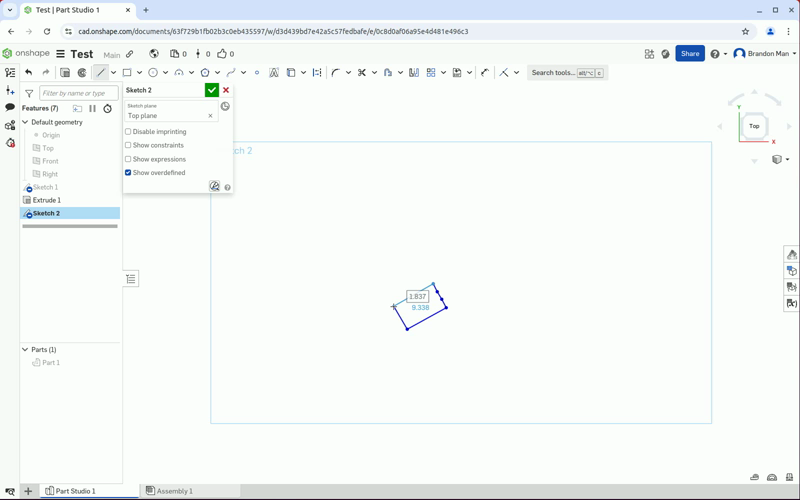
click(393, 306)
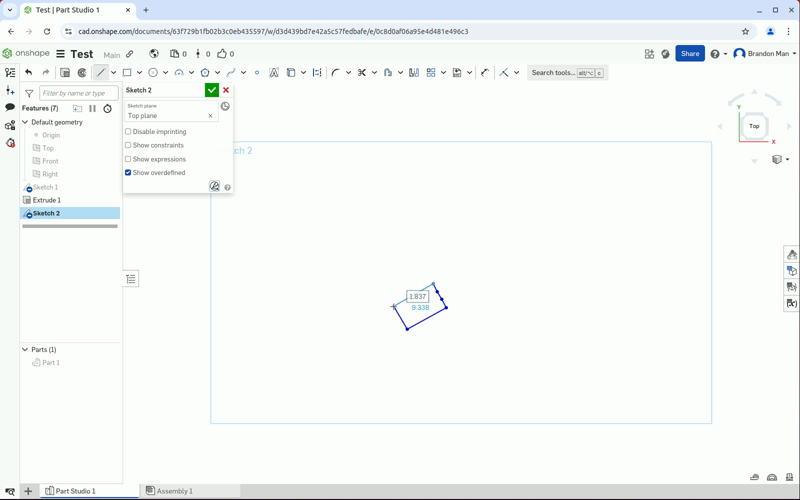
key(esc)
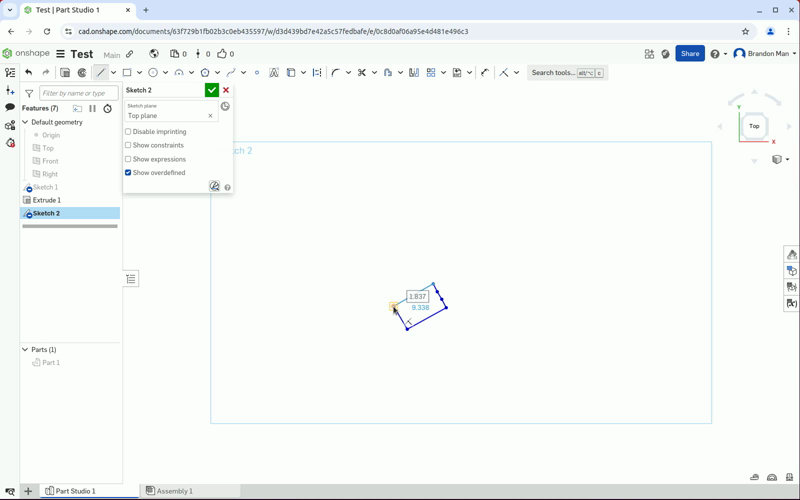
mouse_move(399, 312)
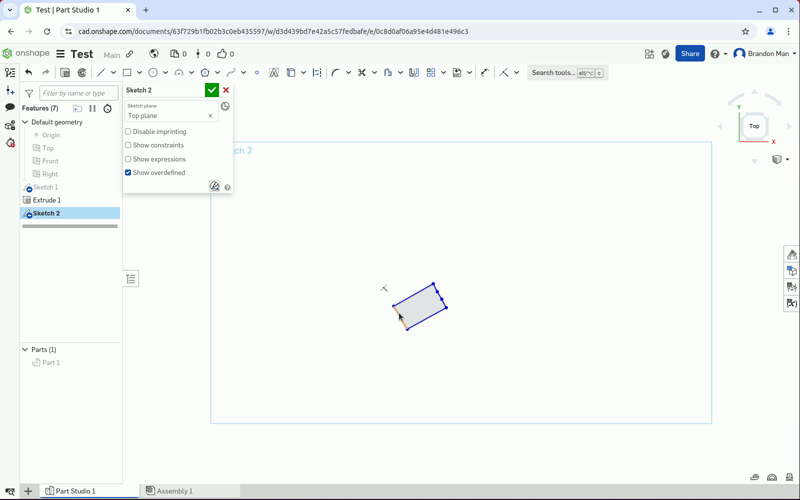
scroll(6)
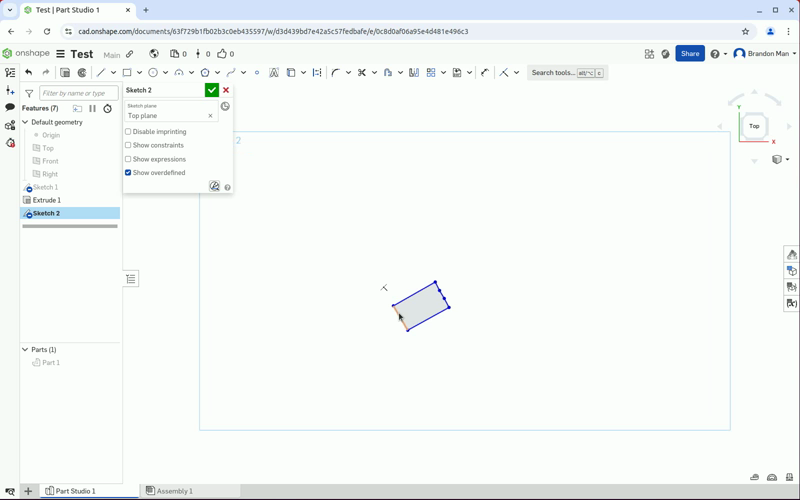
scroll(6)
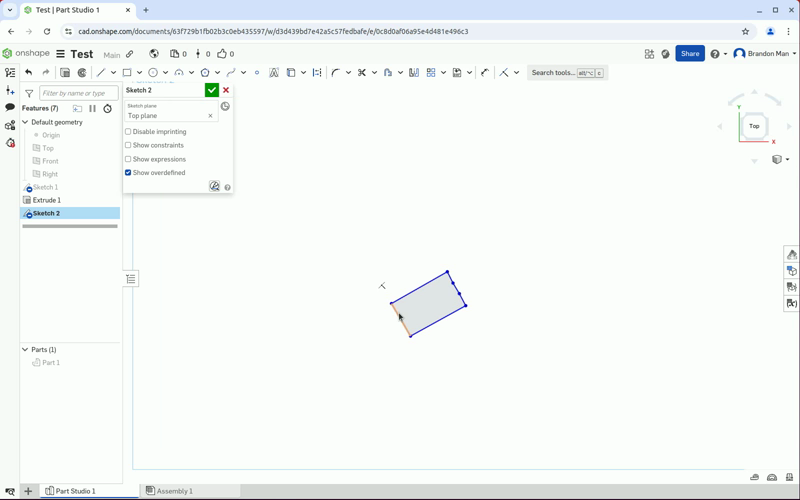
scroll(6)
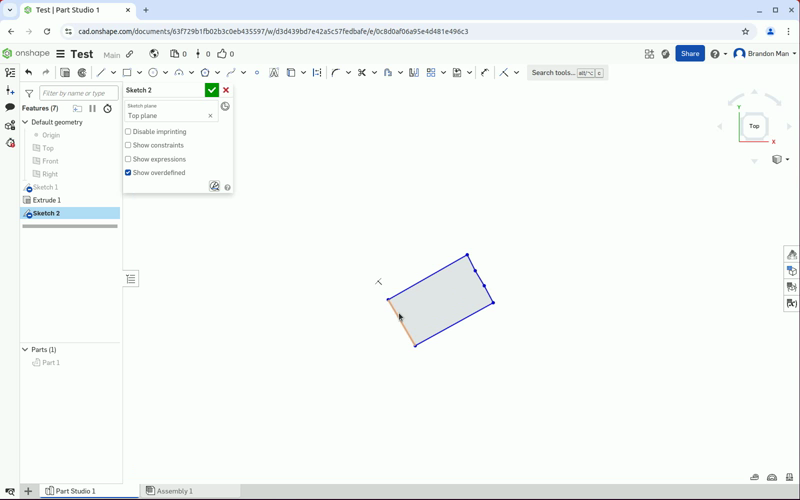
scroll(6)
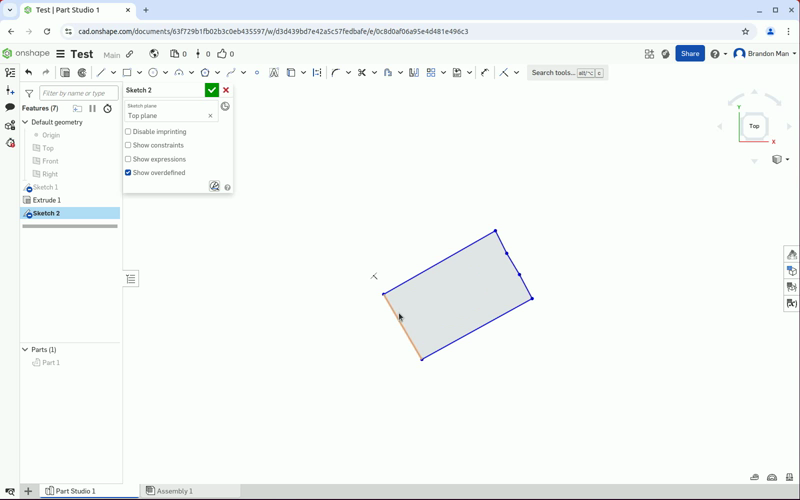
scroll(6)
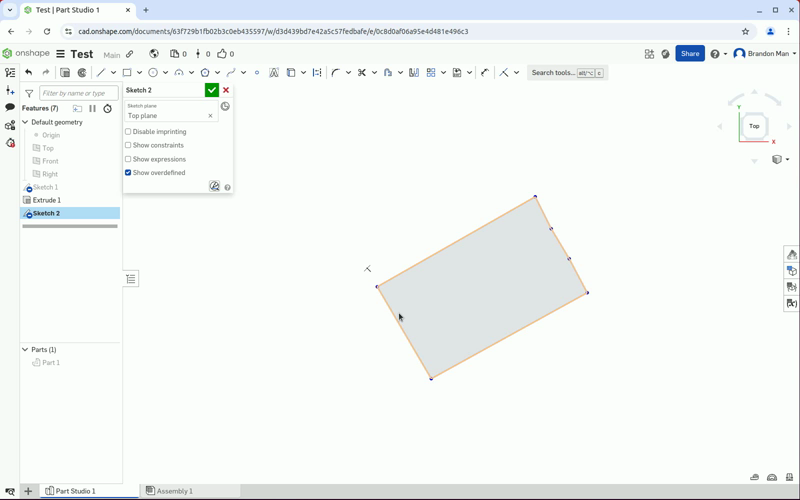
scroll(6)
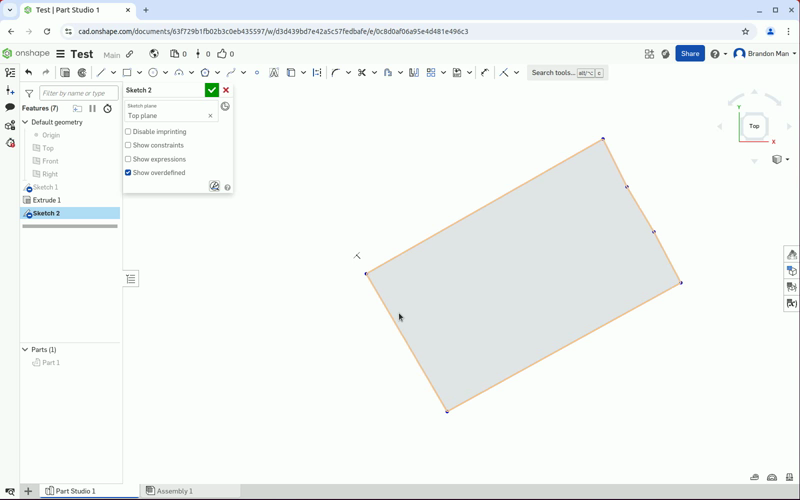
scroll(6)
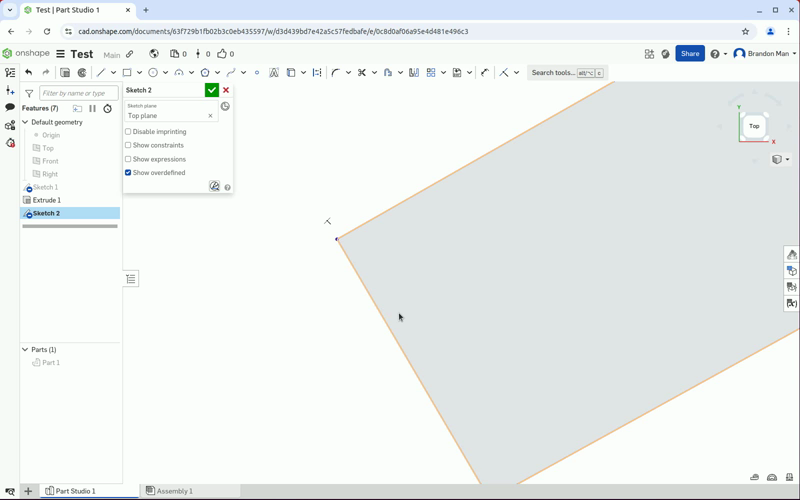
click(399, 312)
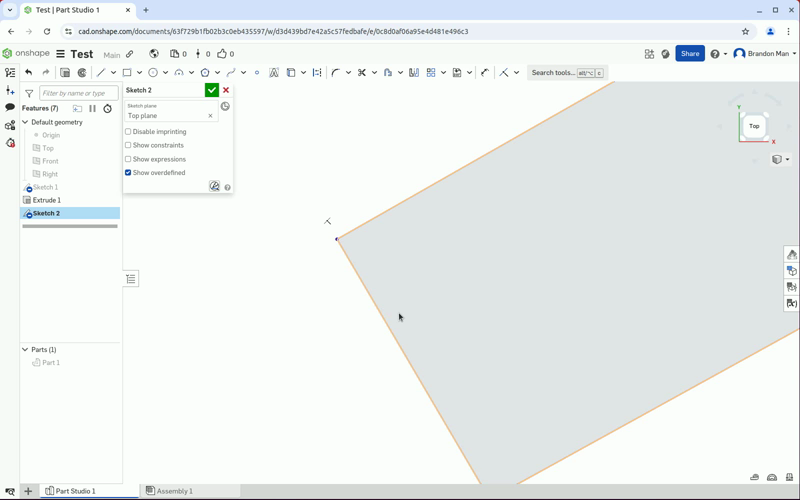
scroll(-6)
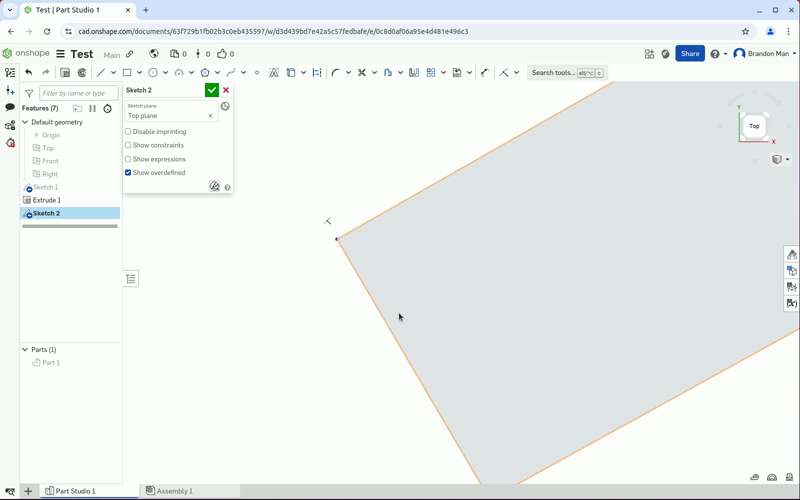
scroll(-6)
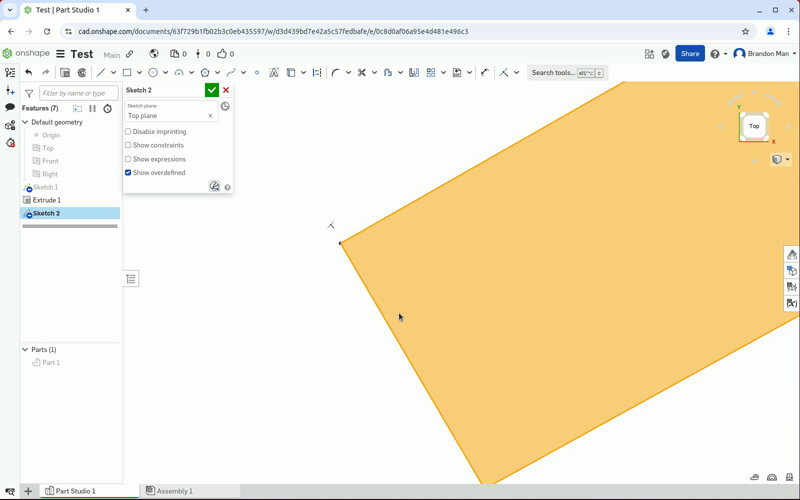
scroll(-6)
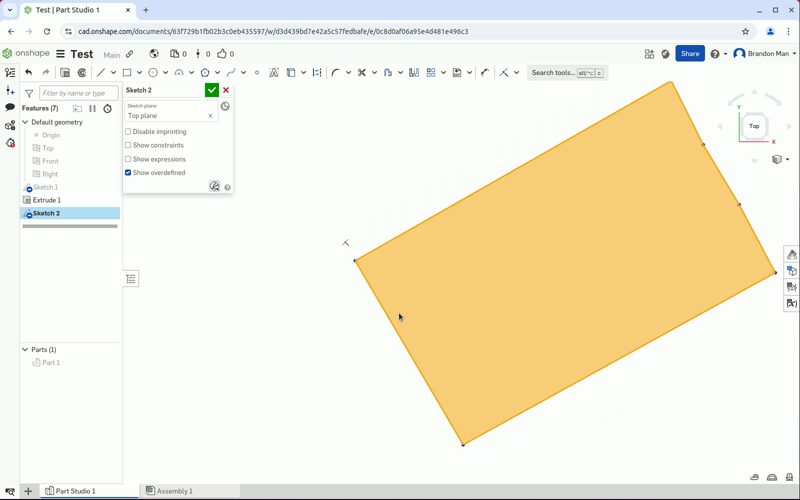
scroll(-6)
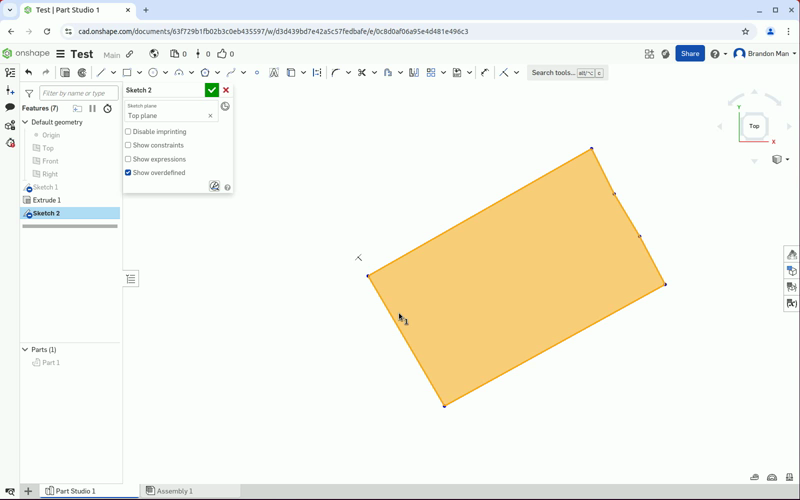
scroll(-6)
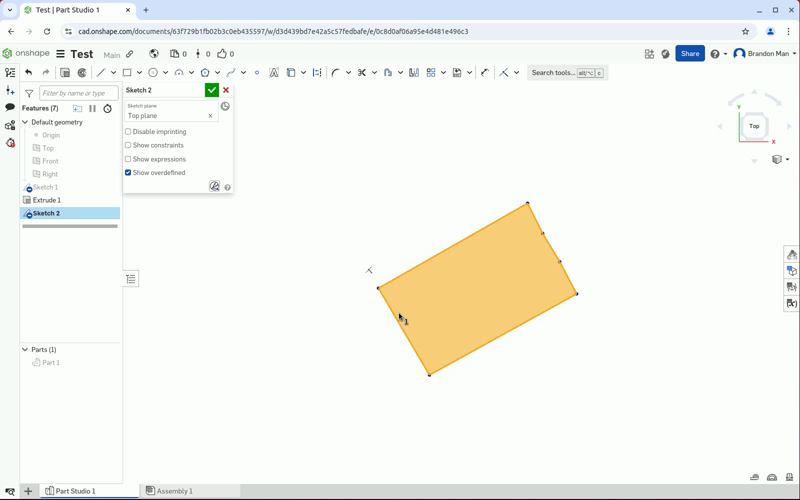
scroll(-6)
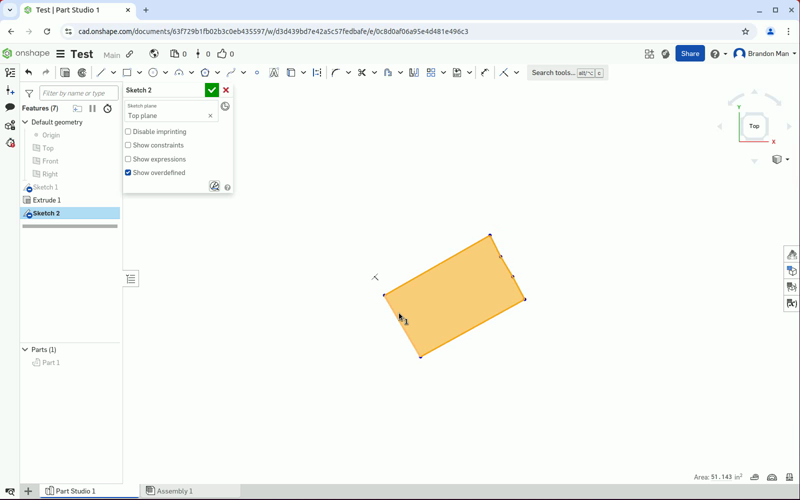
scroll(-6)
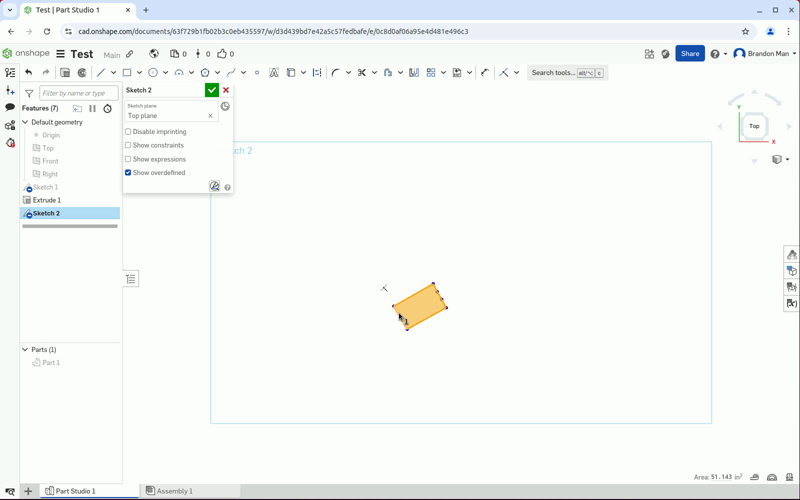
mouse_move(73, 352)
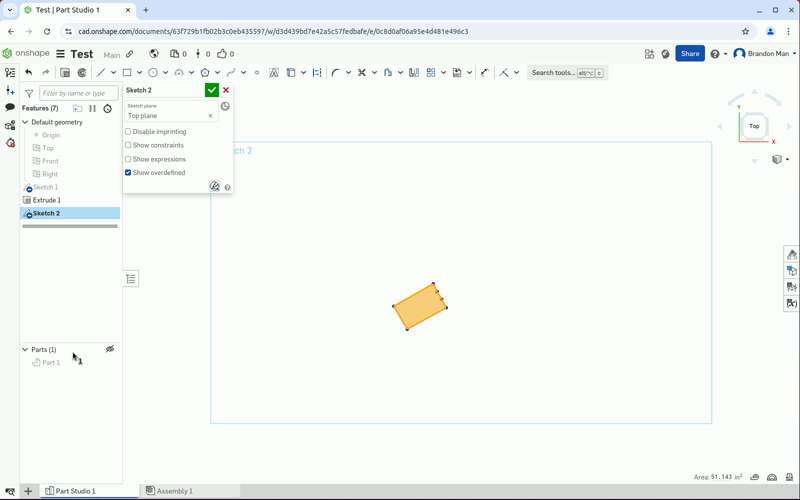
key(shift+y)
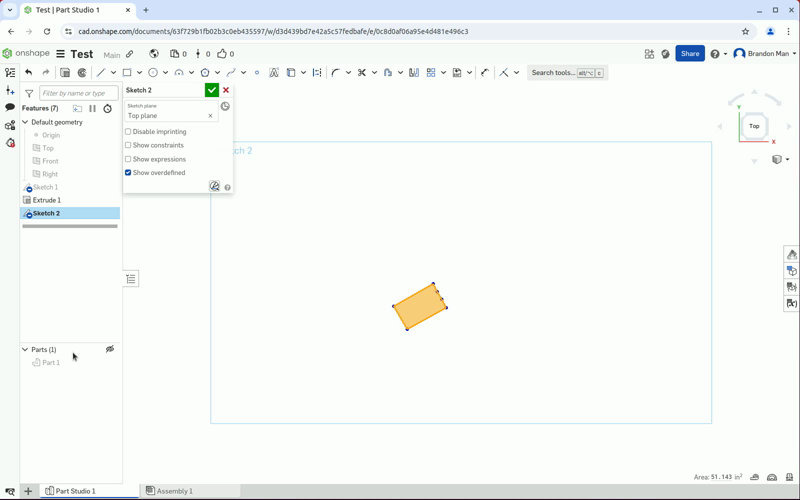
key(shift+e)
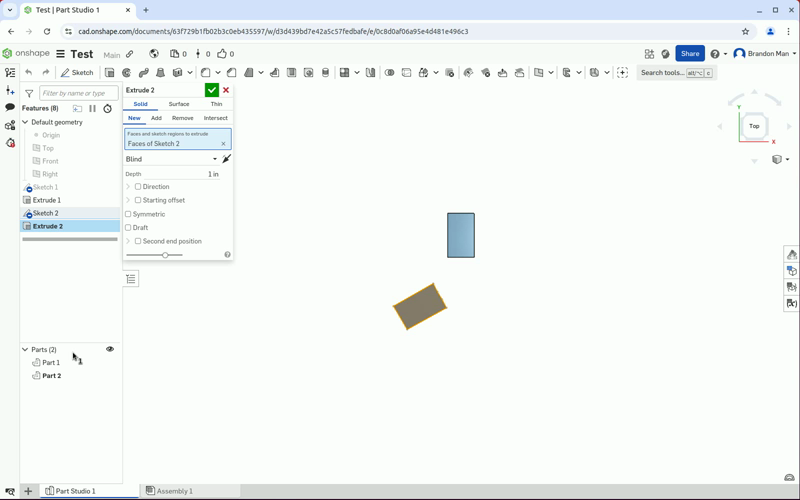
mouse_move(143, 106)
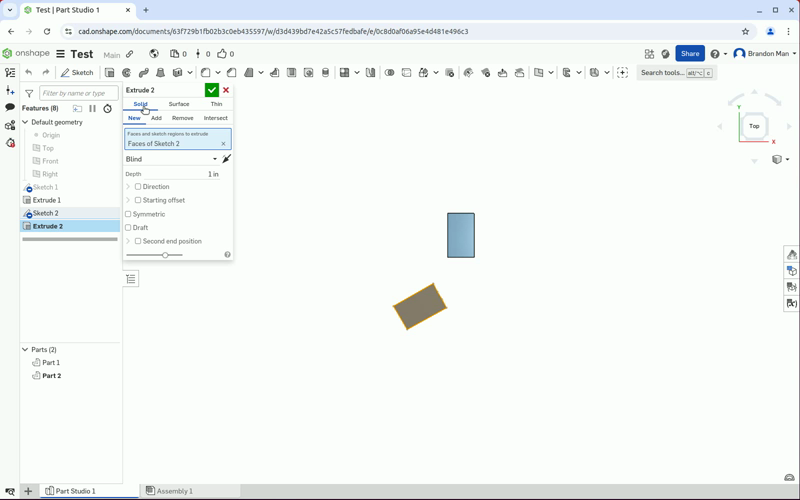
click(143, 106)
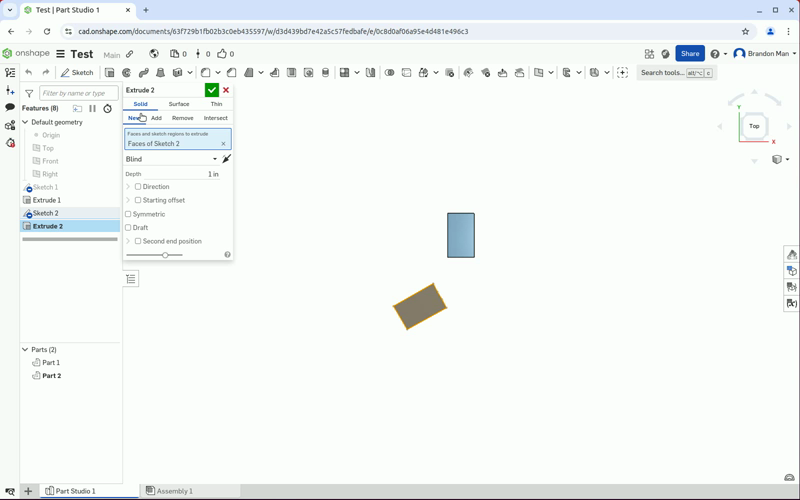
mouse_move(137, 120)
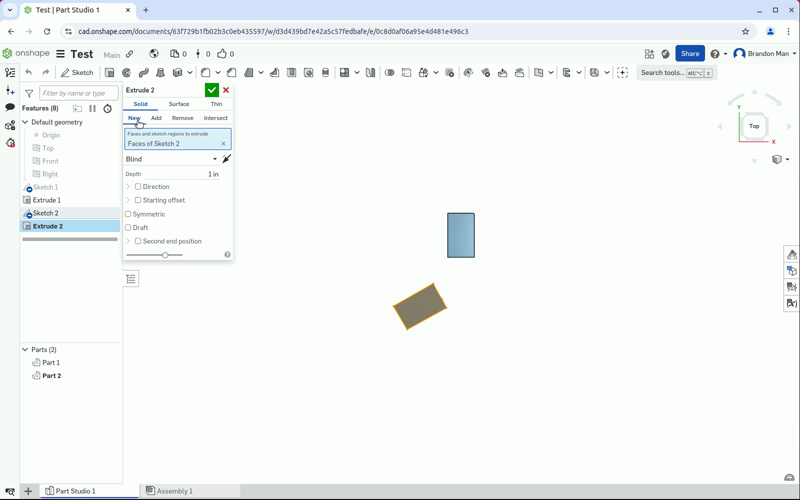
click(137, 120)
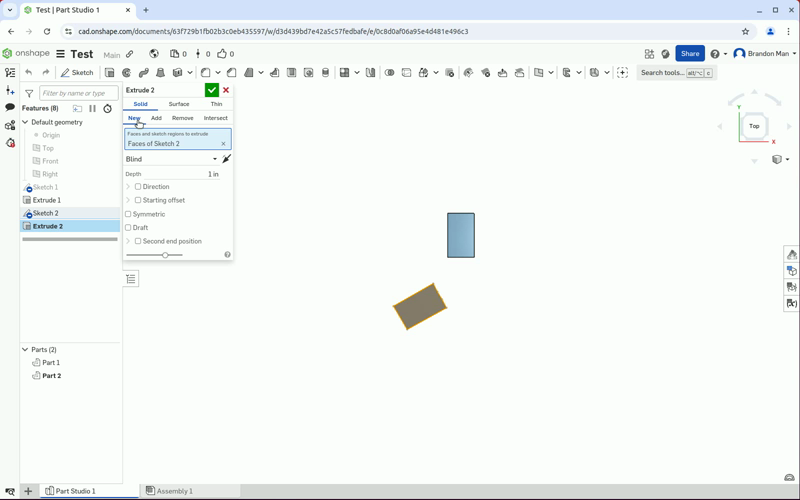
key(tab, 4)
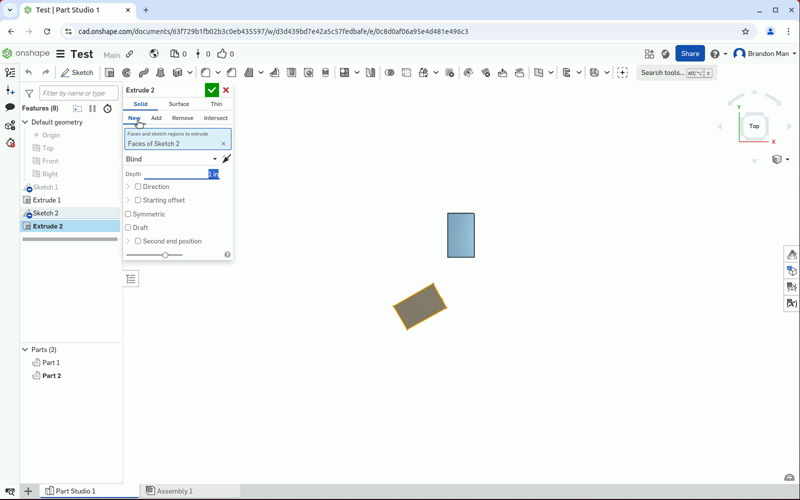
text(0.722)
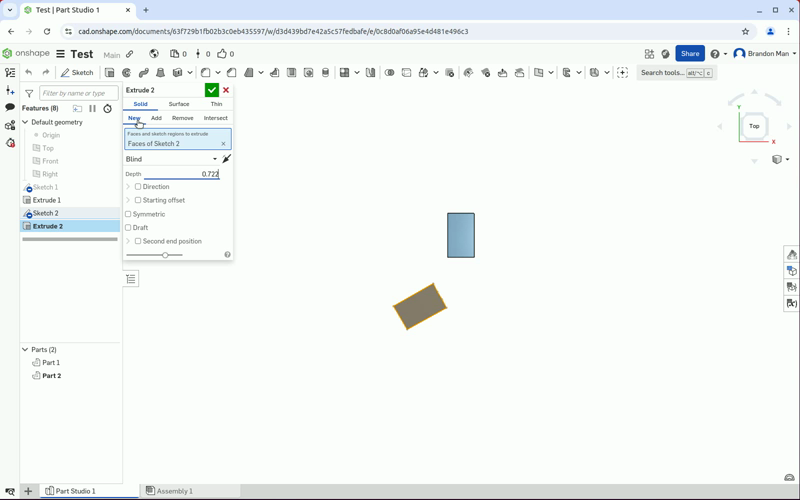
key(enter)
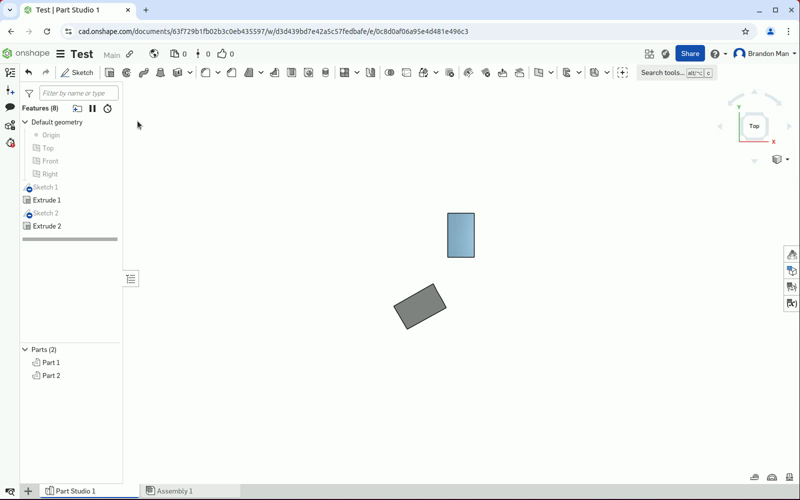
key(shift+h)
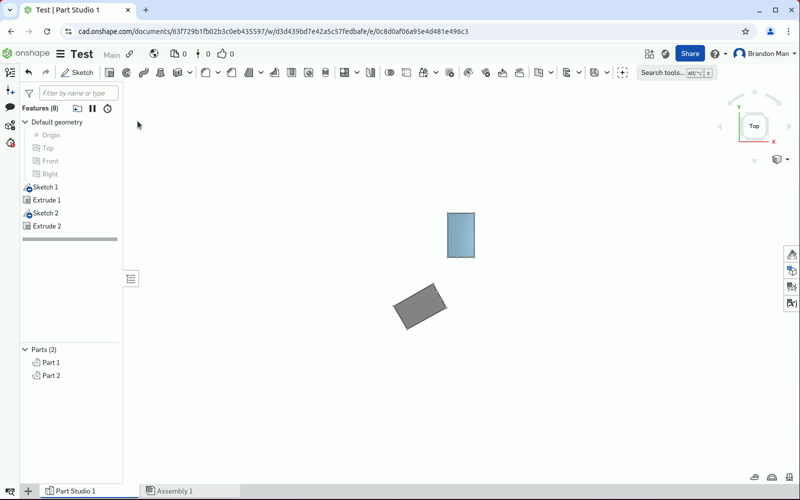
key(shift+h)
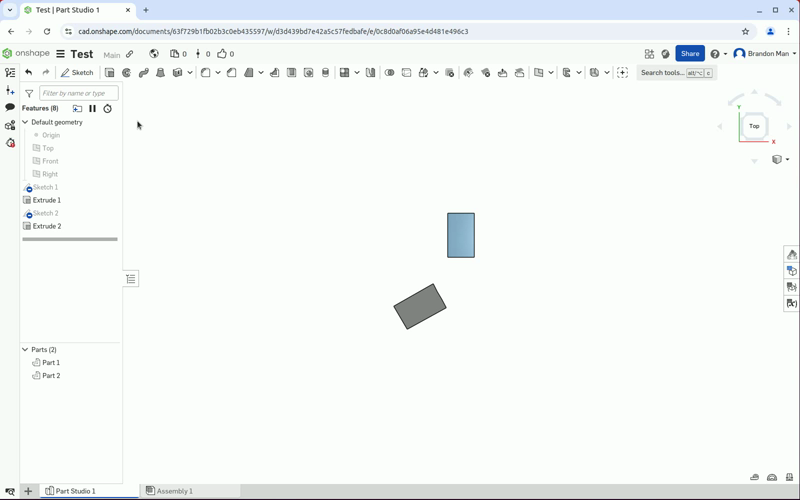
mouse_move(73, 189)
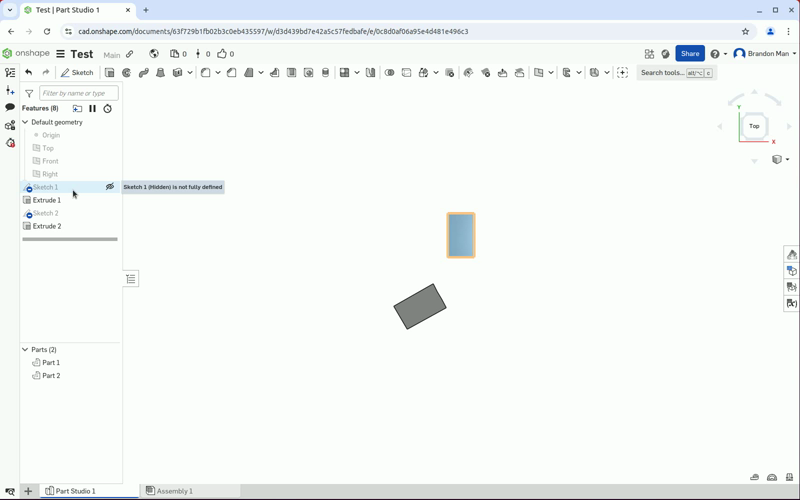
click(73, 189)
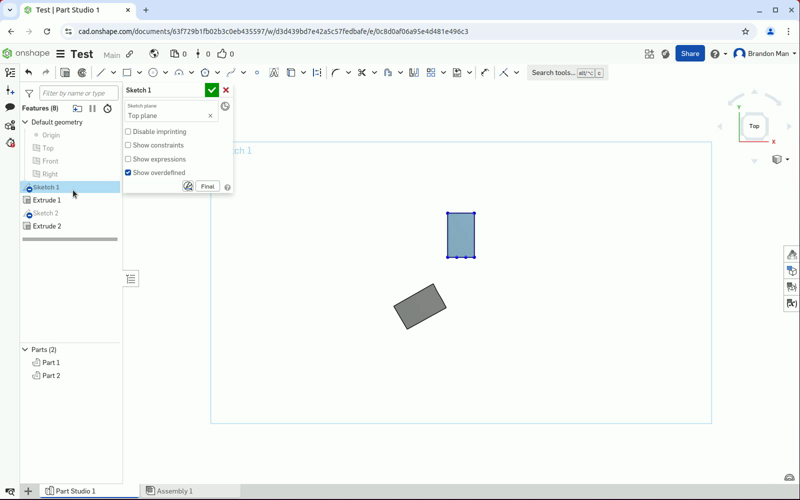
mouse_move(229, 92)
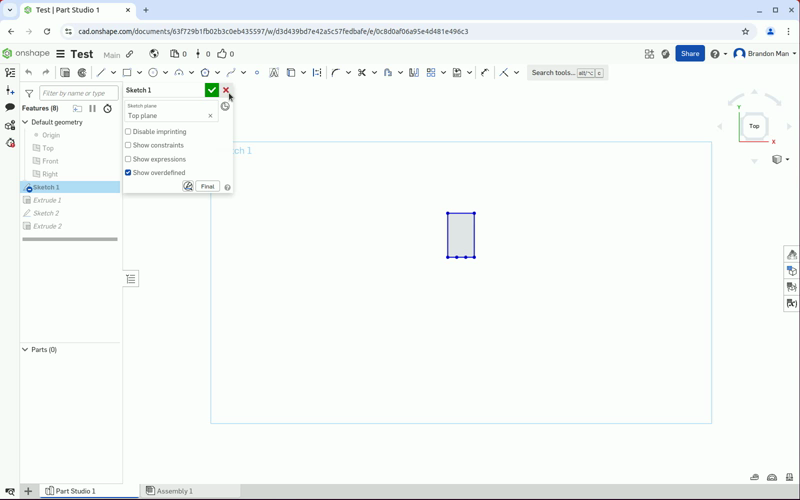
click(229, 92)
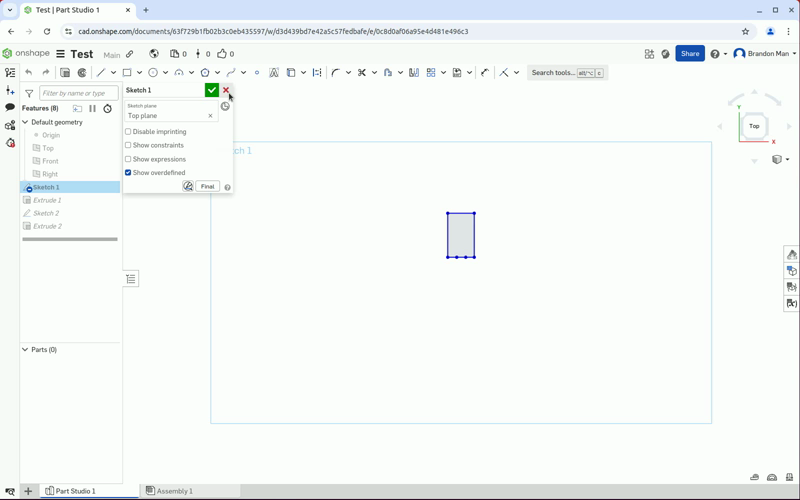
key(shift+s)
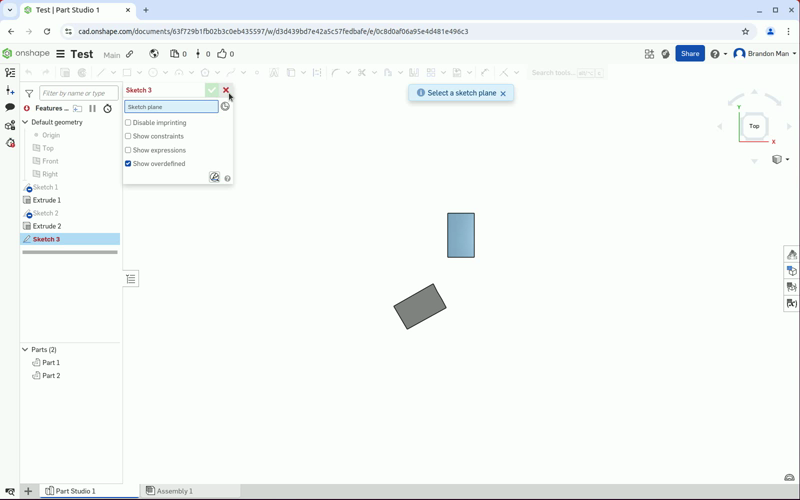
mouse_move(73, 150)
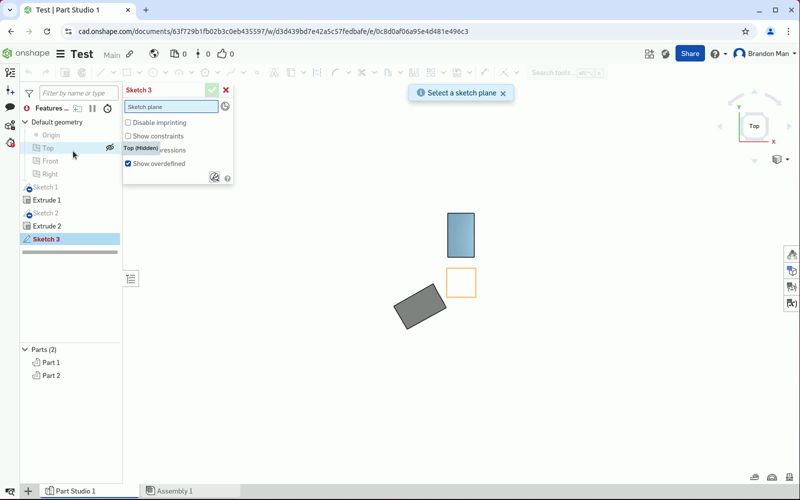
click(73, 150)
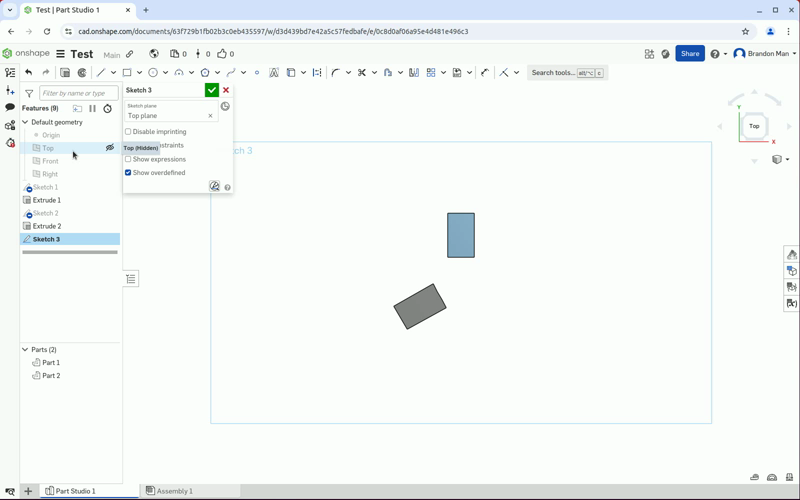
mouse_move(73, 352)
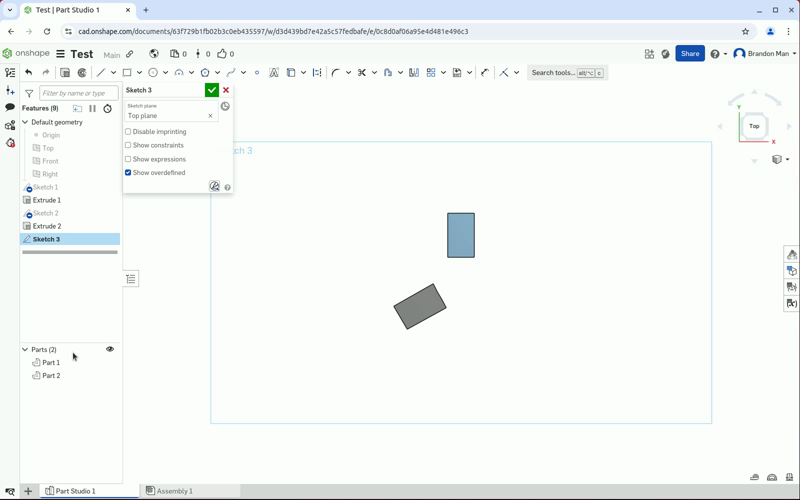
key(y)
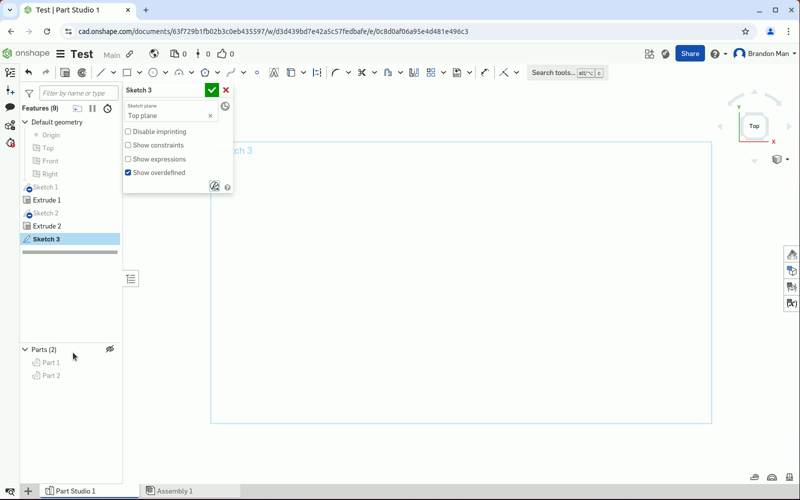
key(l)
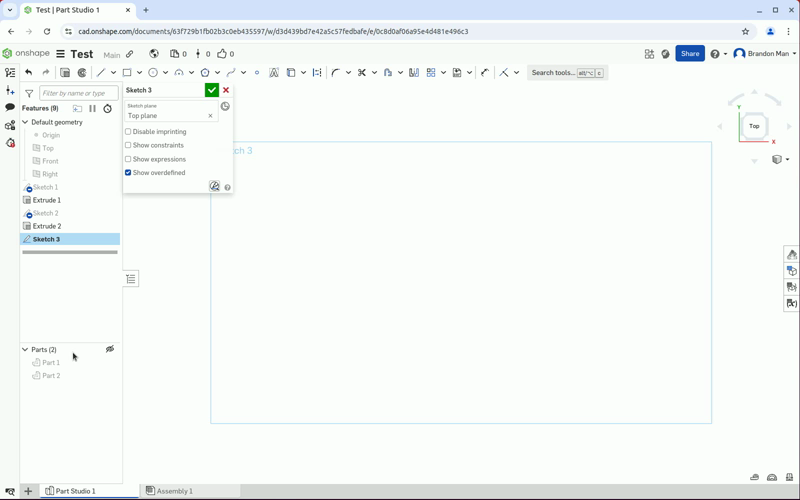
key_down(shift)
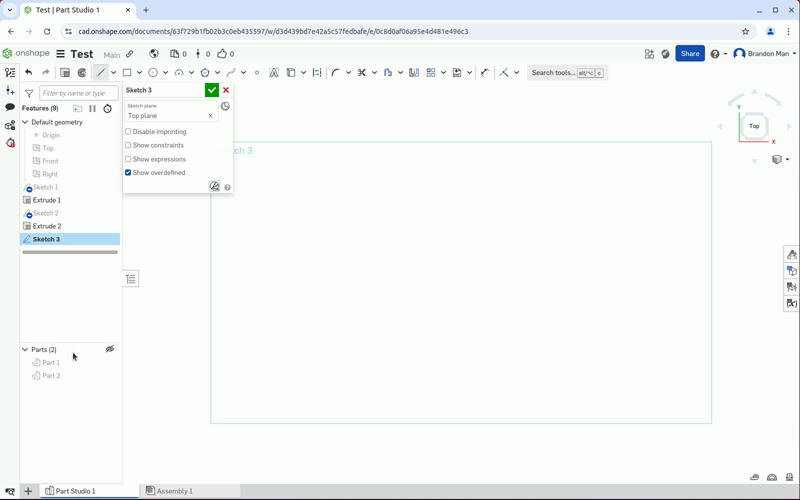
mouse_move(476, 307)
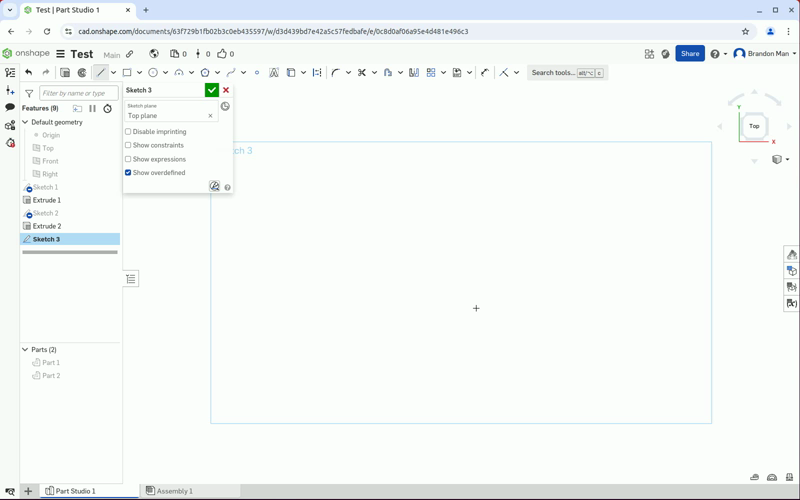
click(476, 307)
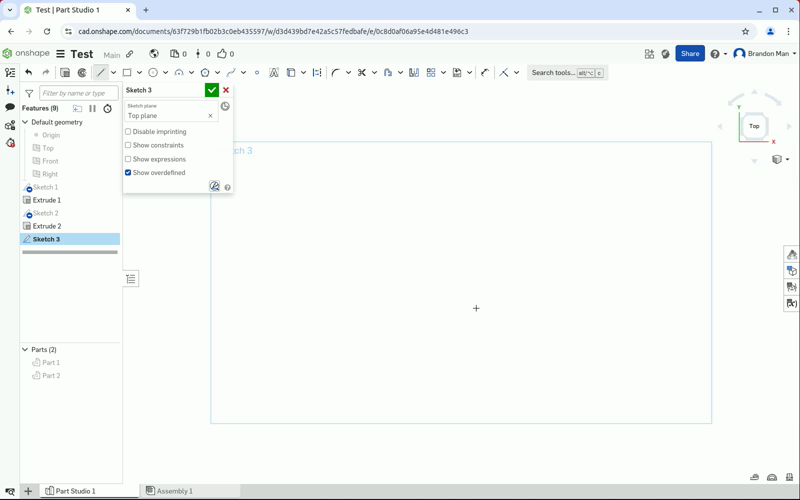
key_up(shift)
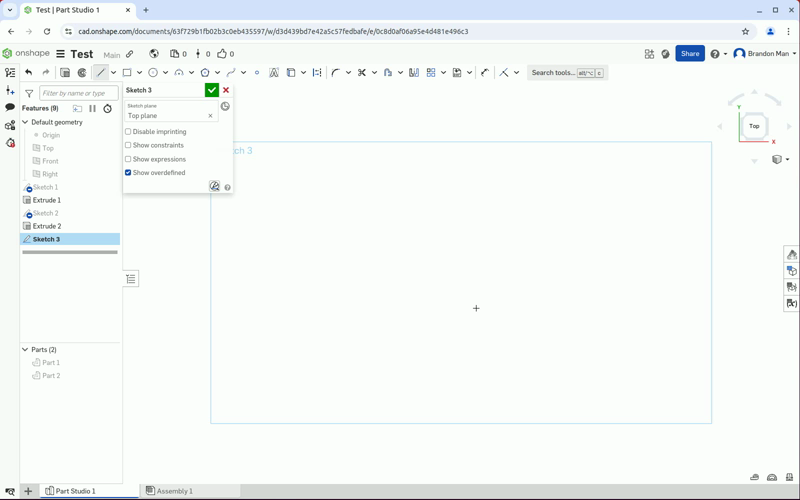
key_down(shift)
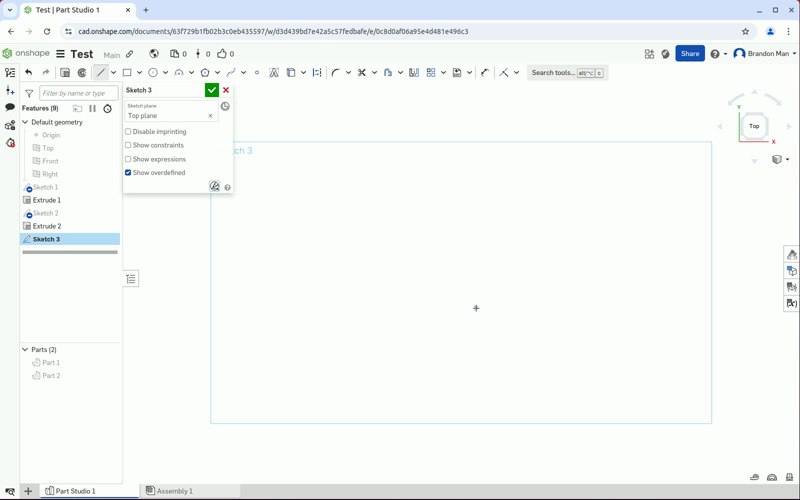
mouse_move(506, 307)
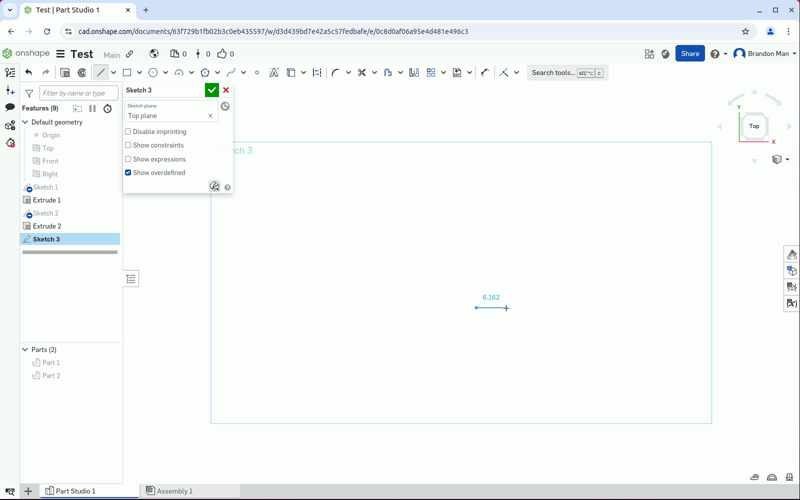
mouse_move(515, 330)
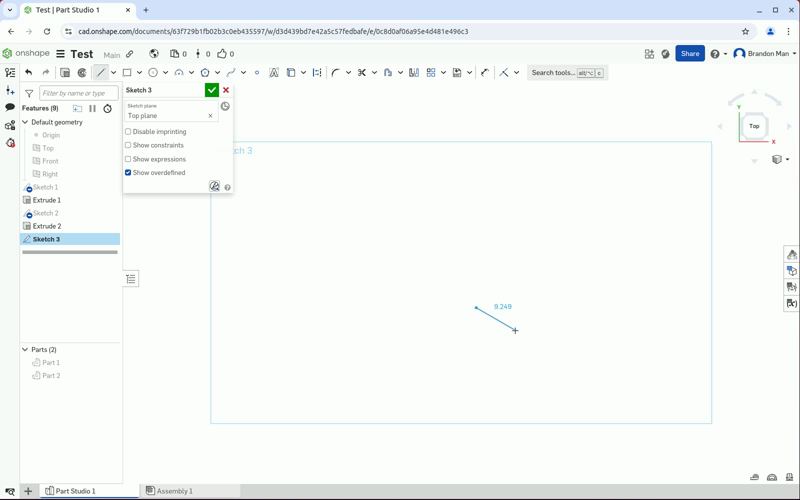
click(515, 330)
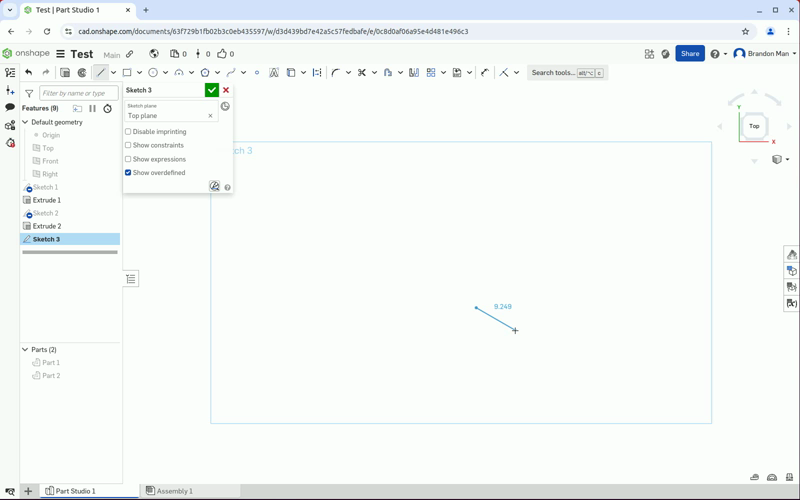
key_up(shift)
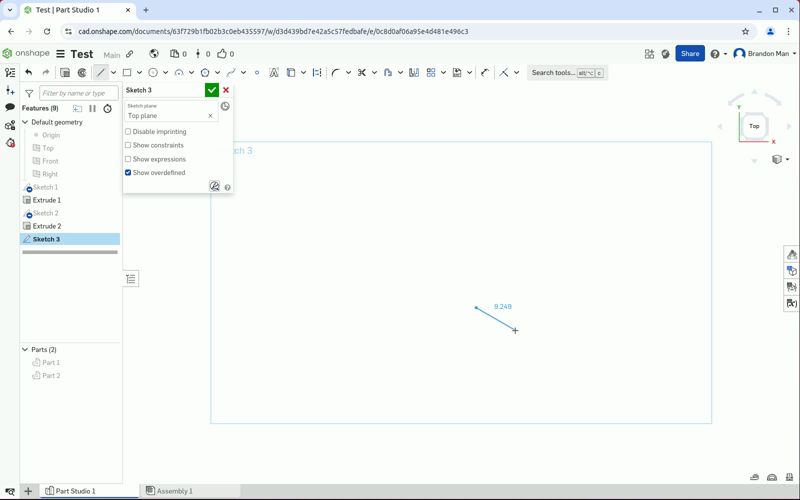
key_down(shift)
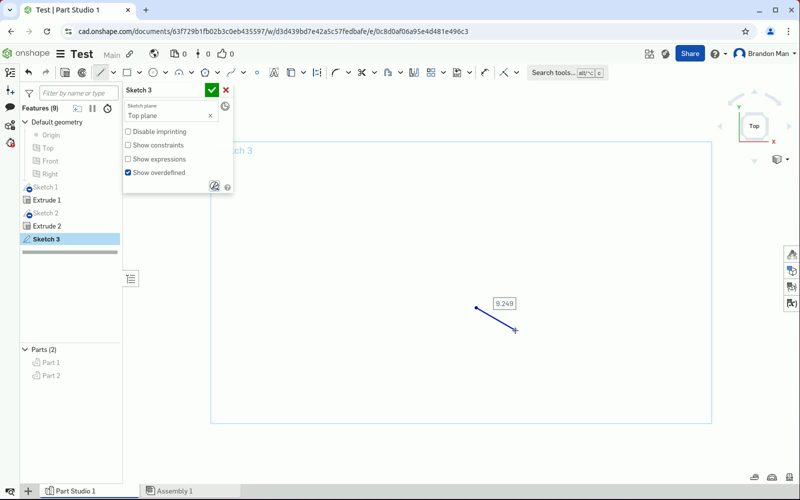
mouse_move(545, 330)
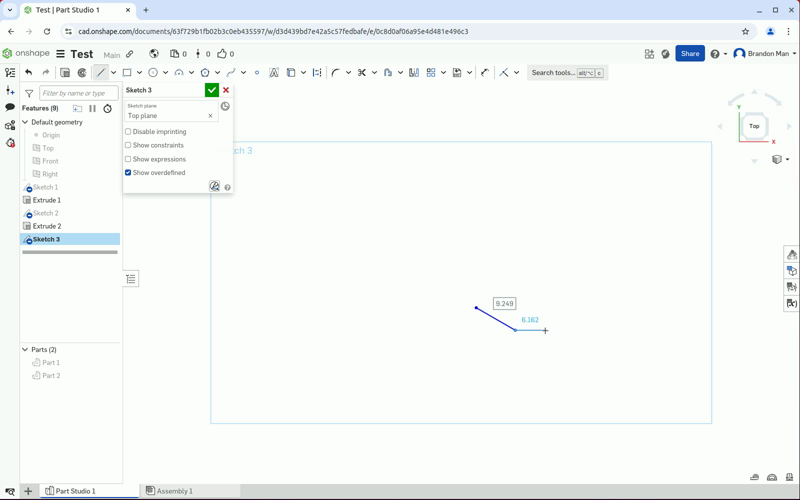
mouse_move(528, 306)
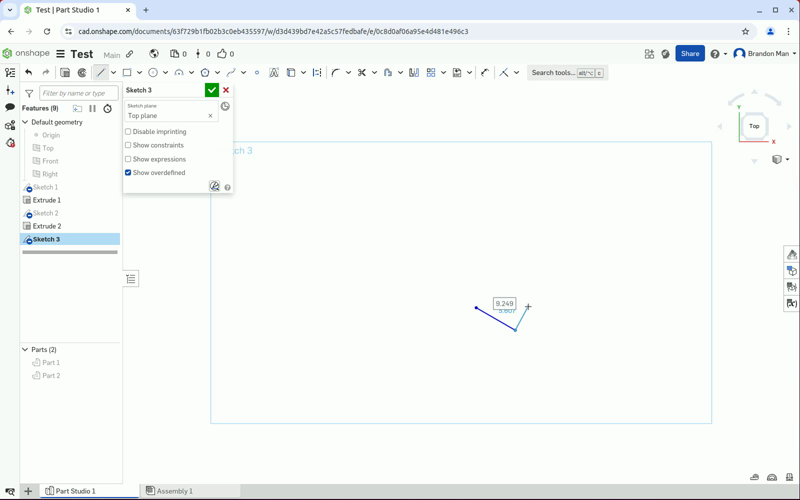
click(528, 306)
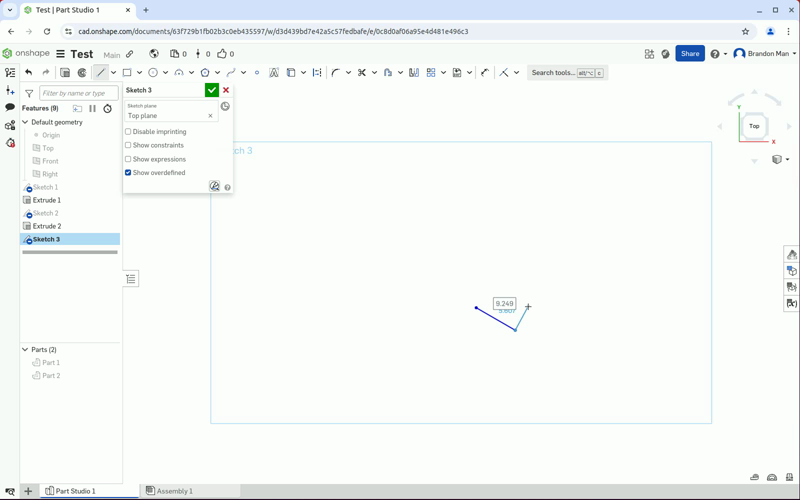
key_up(shift)
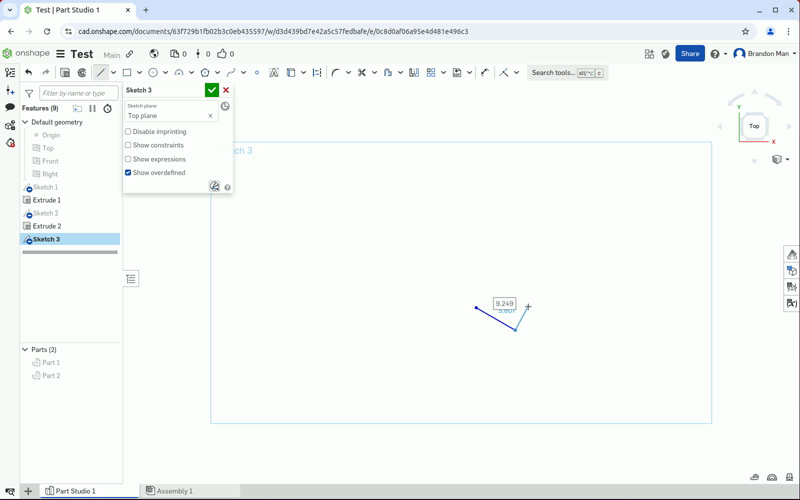
key_down(shift)
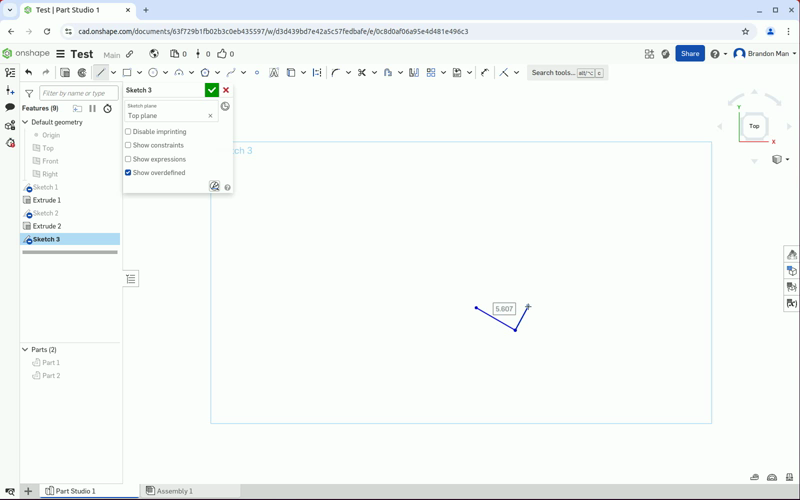
mouse_move(558, 306)
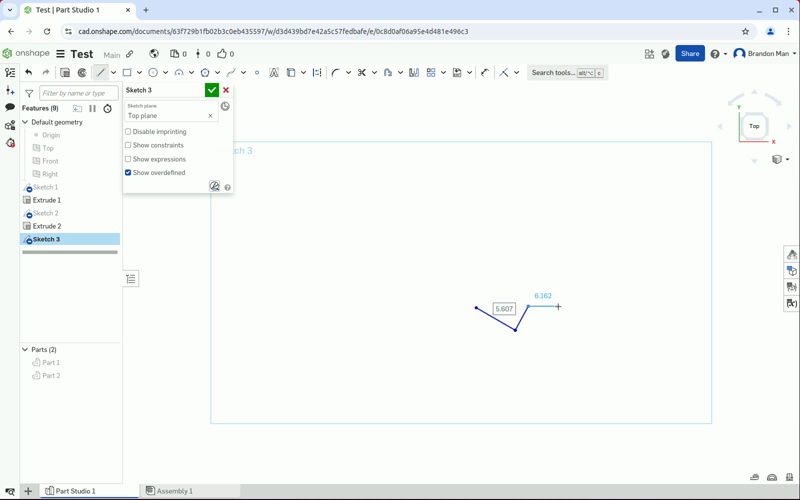
mouse_move(489, 284)
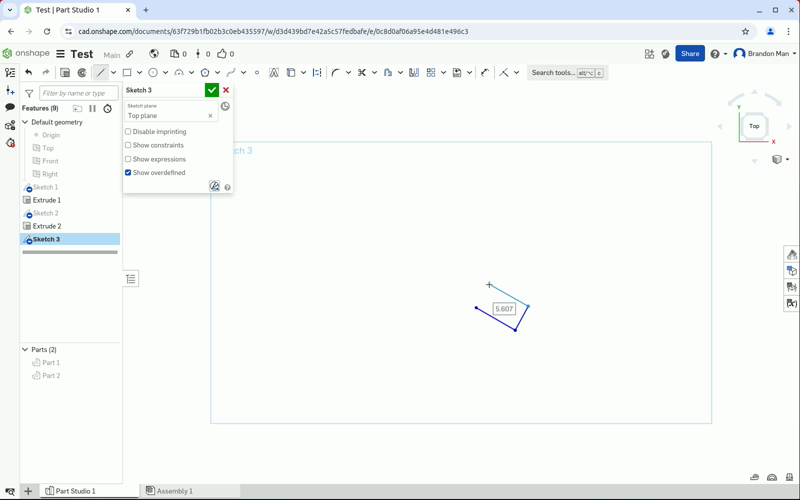
click(489, 284)
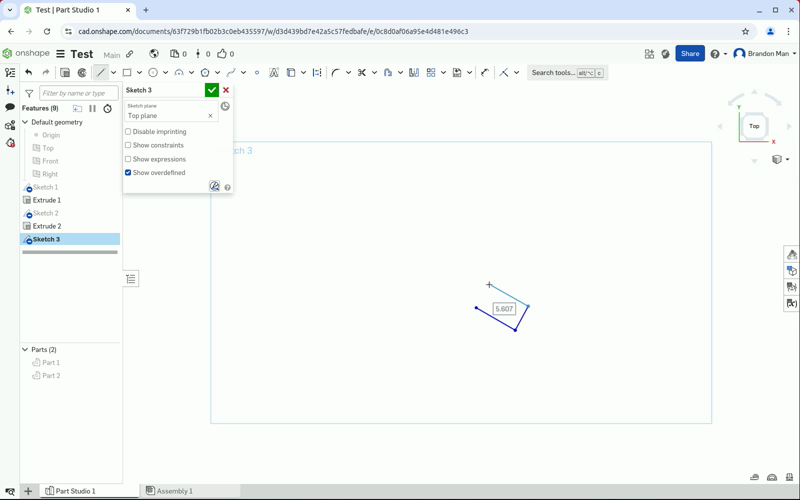
key_up(shift)
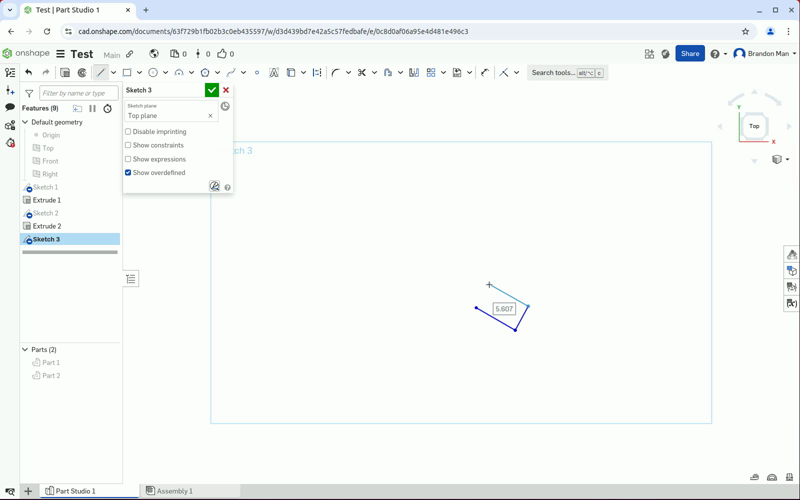
key_down(shift)
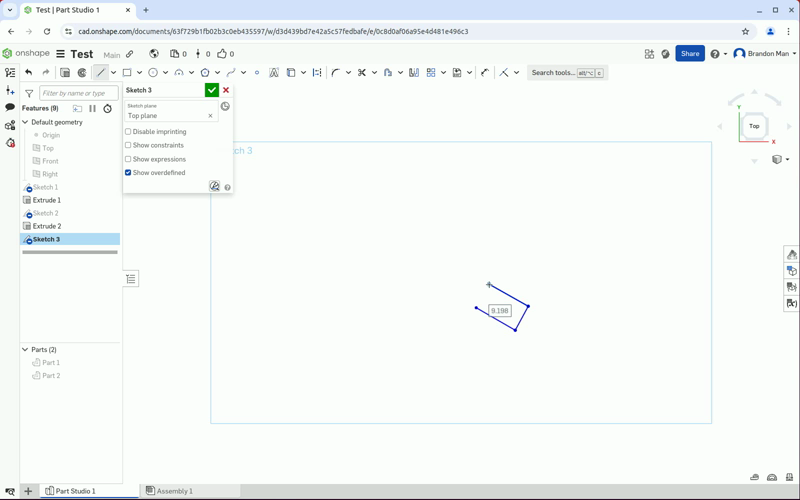
mouse_move(519, 284)
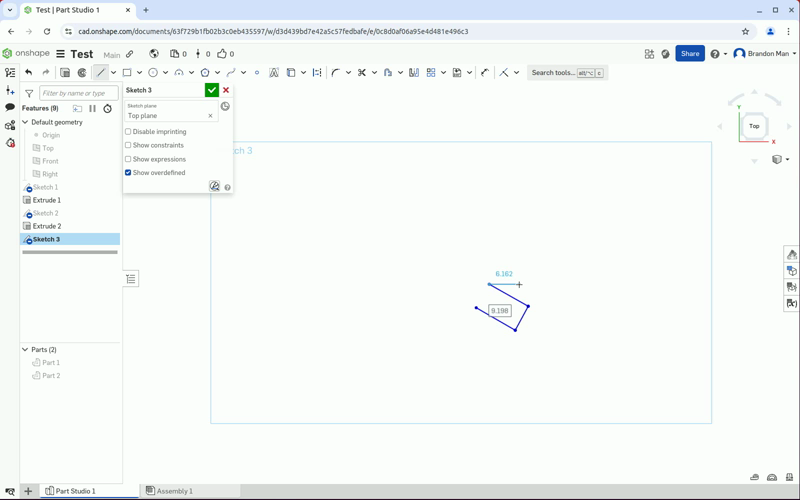
mouse_move(484, 292)
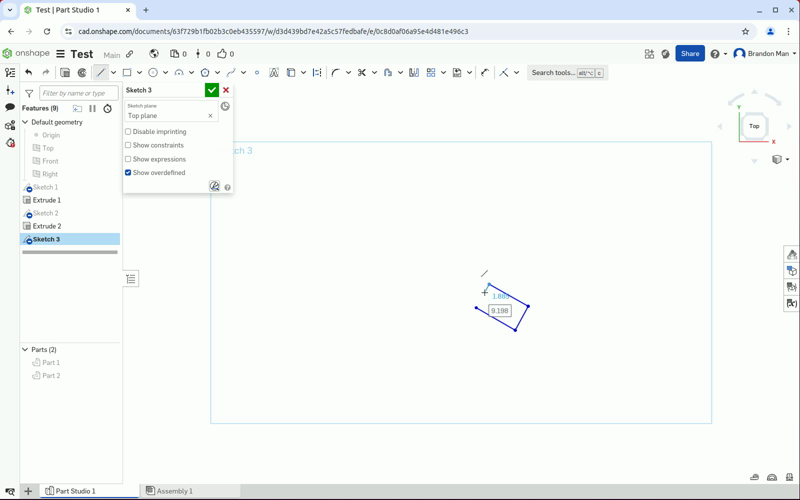
click(484, 292)
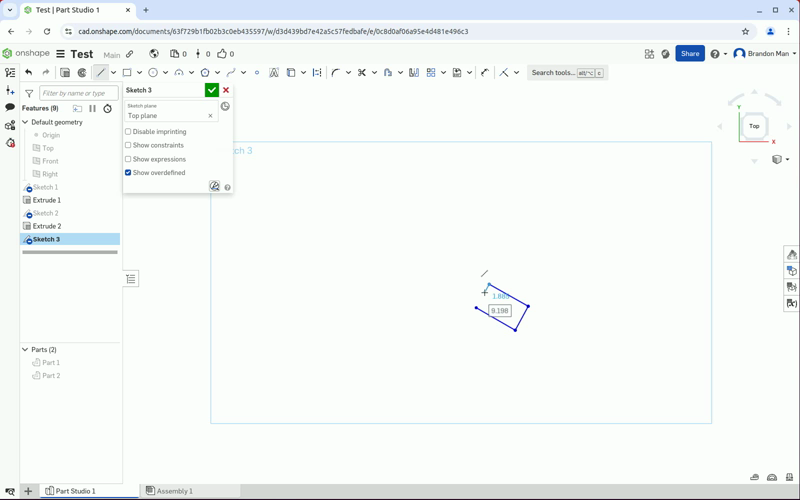
key_up(shift)
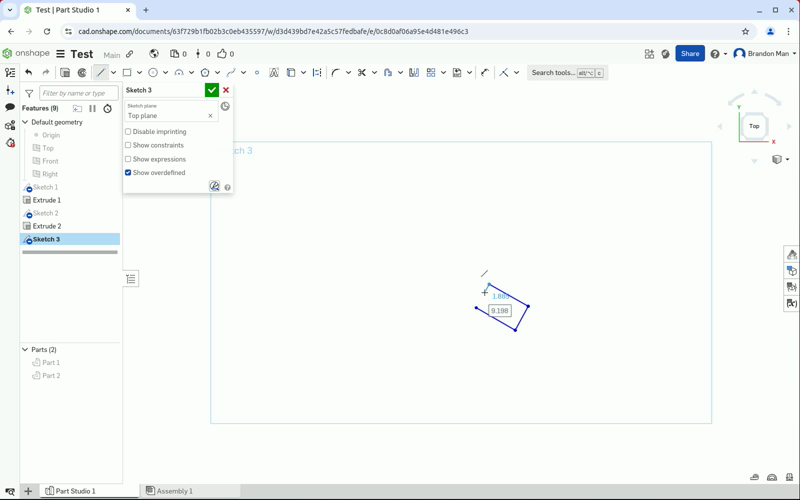
key_down(shift)
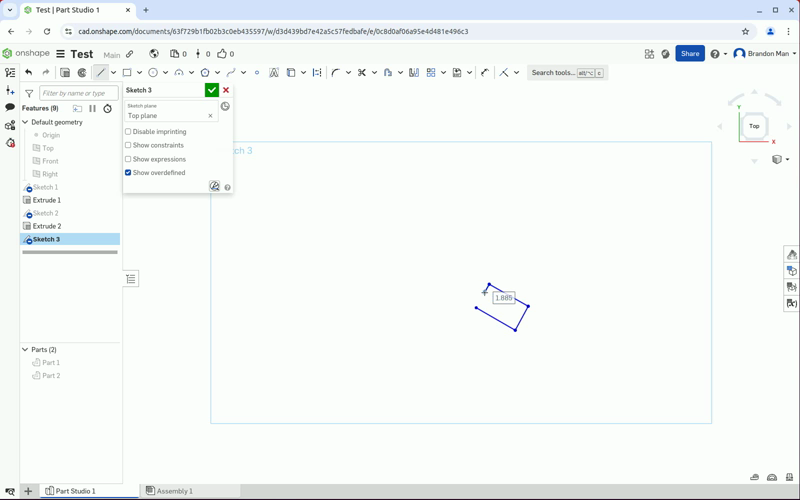
mouse_move(514, 292)
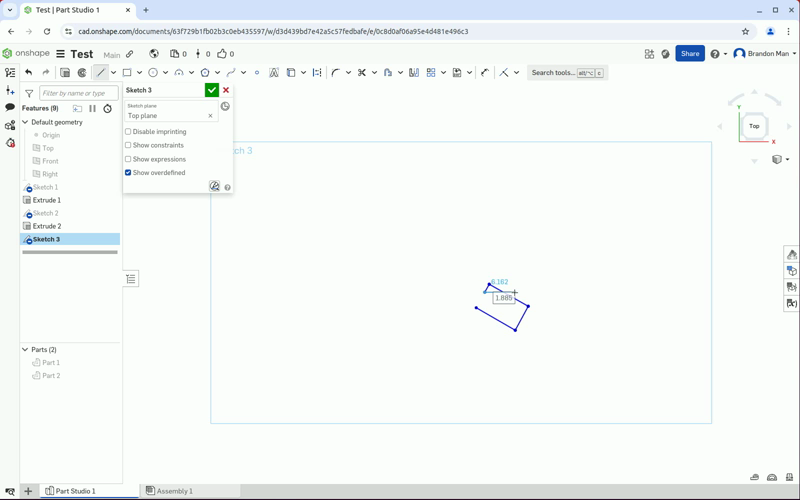
mouse_move(480, 299)
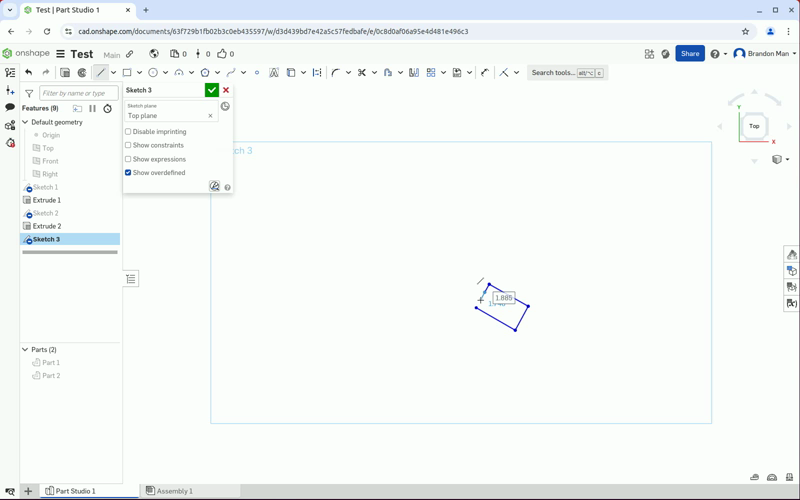
click(480, 299)
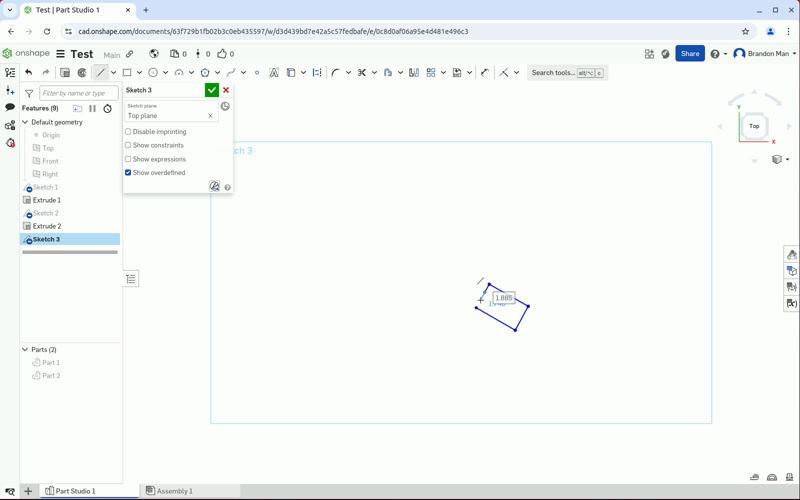
key_up(shift)
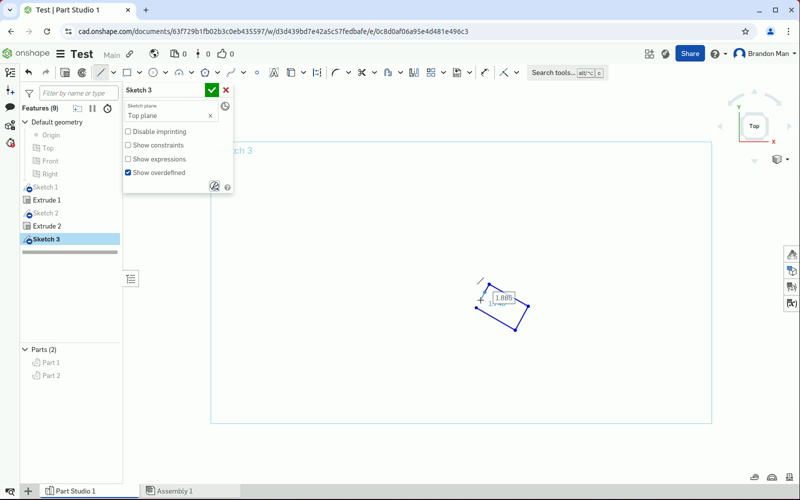
mouse_move(510, 299)
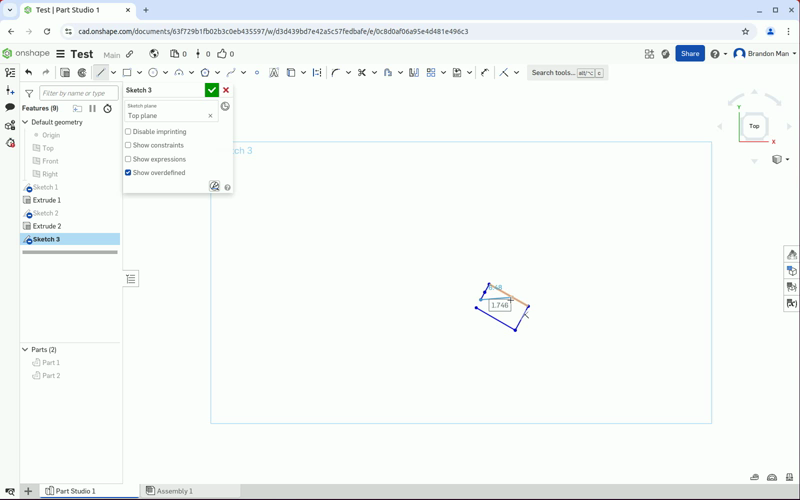
key_down(shift)
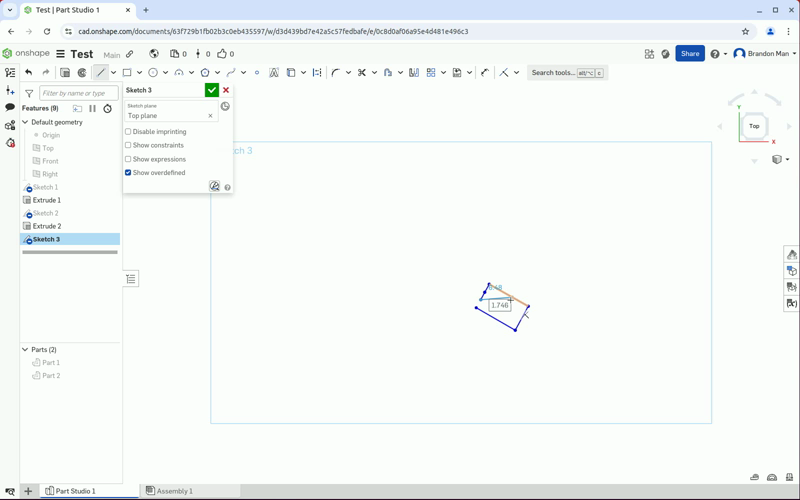
mouse_move(476, 307)
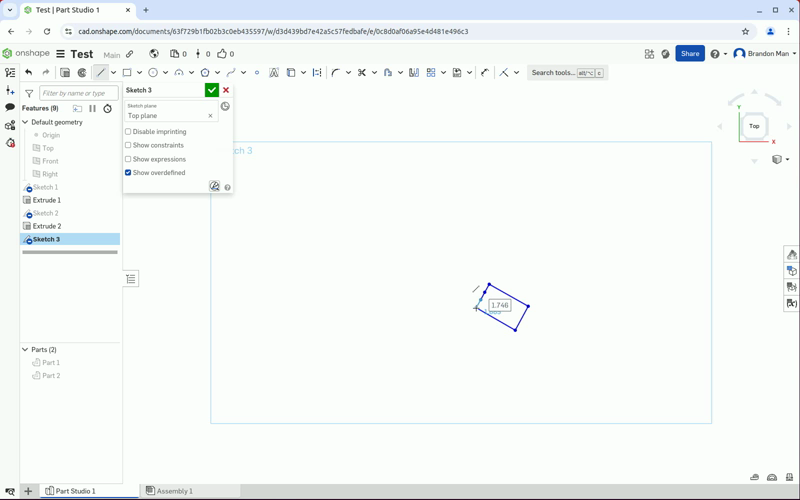
key_up(shift)
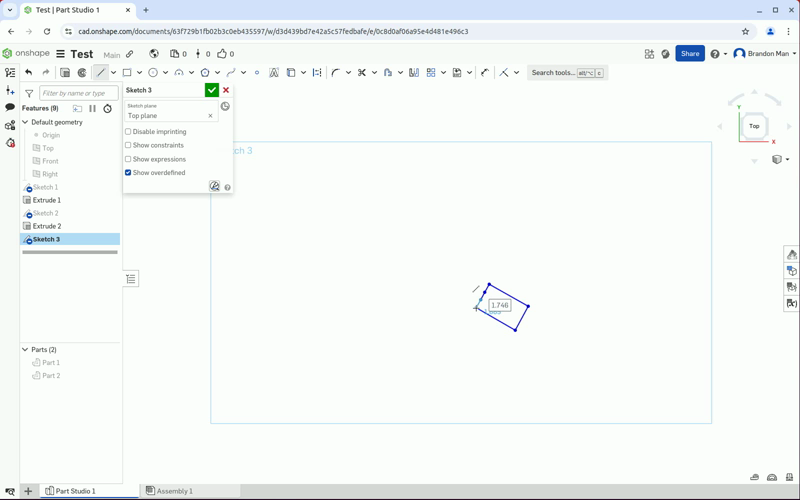
click(476, 307)
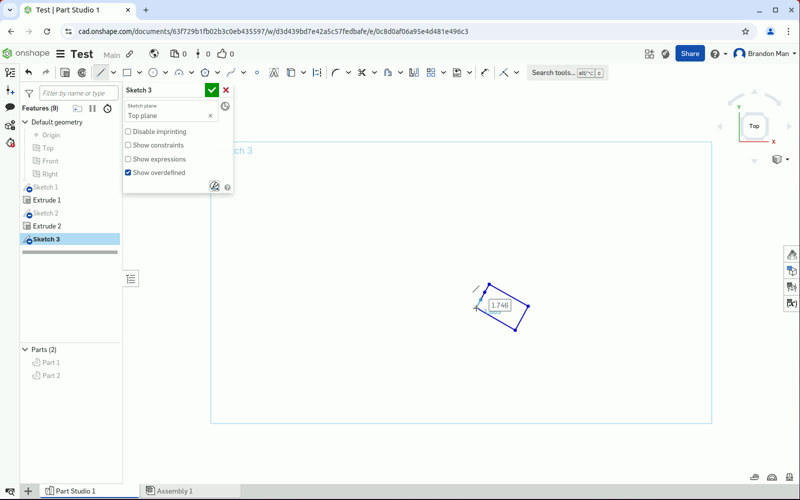
key(esc)
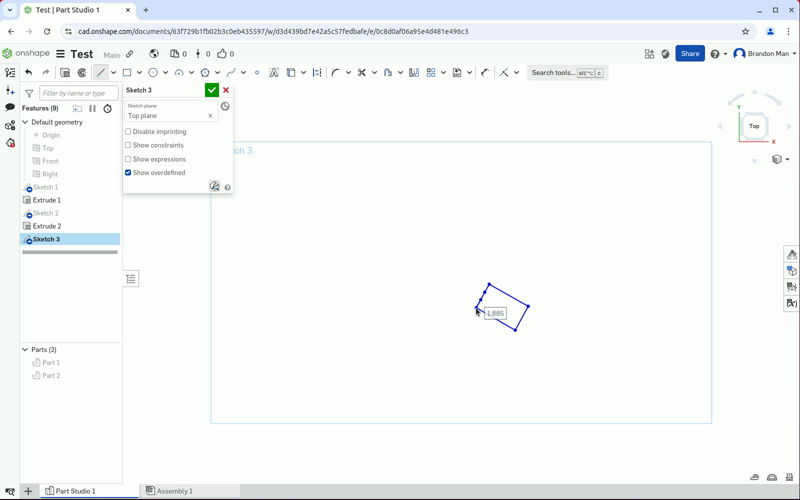
mouse_move(496, 311)
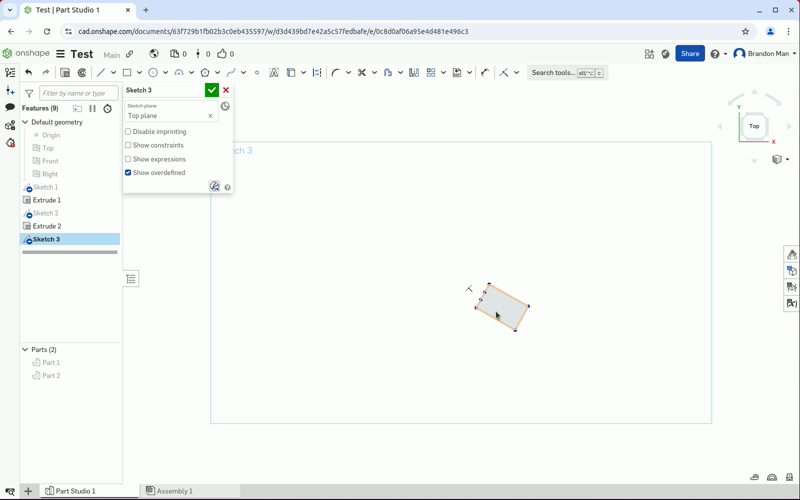
scroll(6)
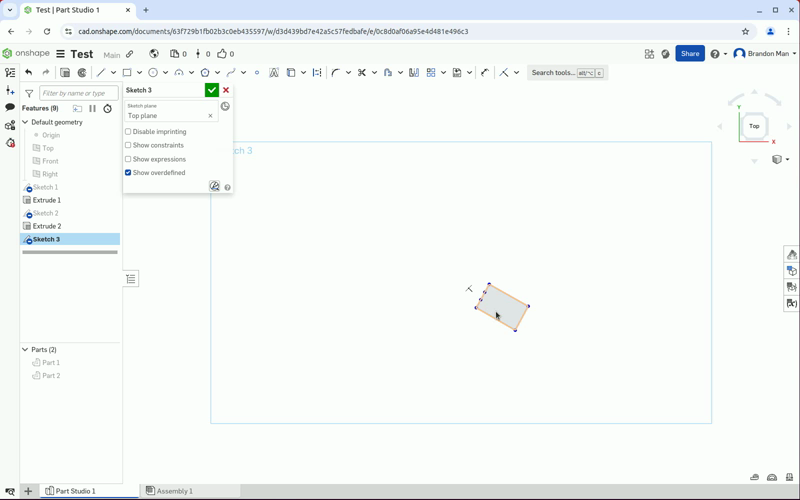
scroll(6)
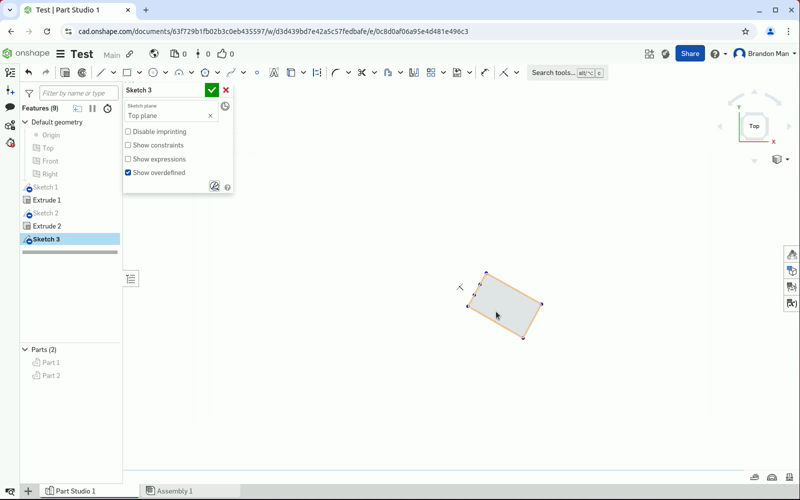
scroll(6)
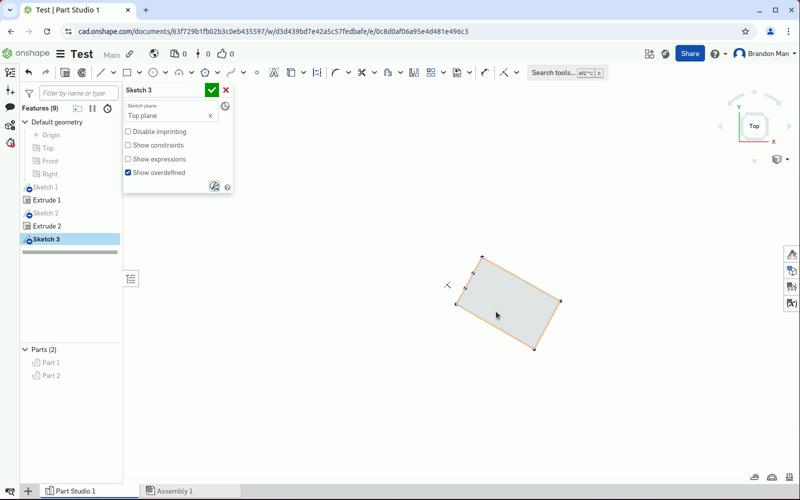
scroll(6)
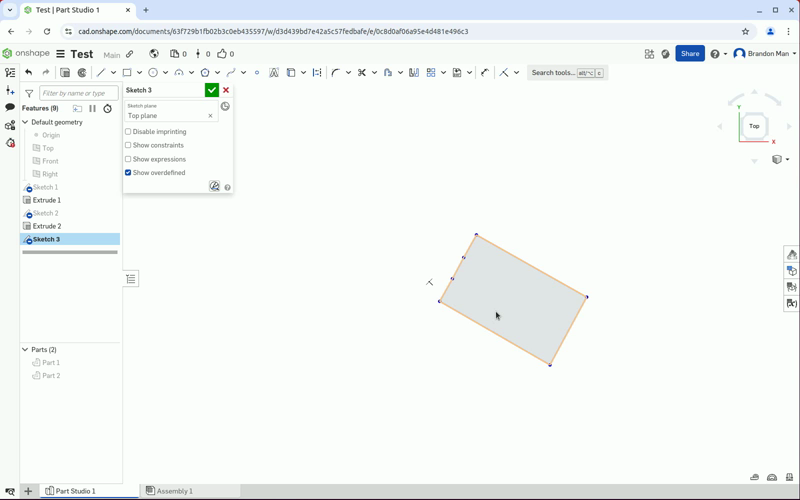
scroll(6)
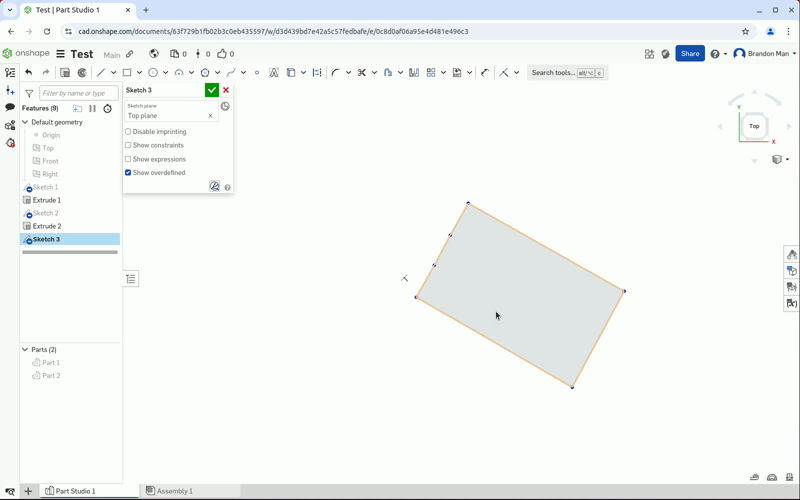
scroll(6)
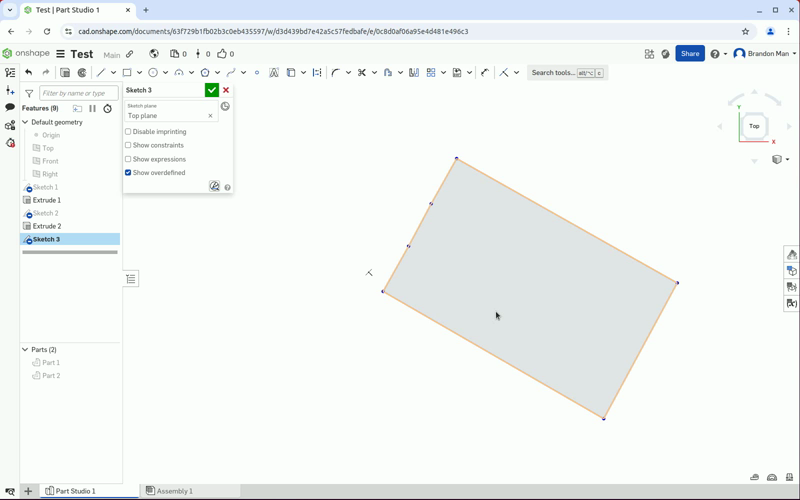
scroll(6)
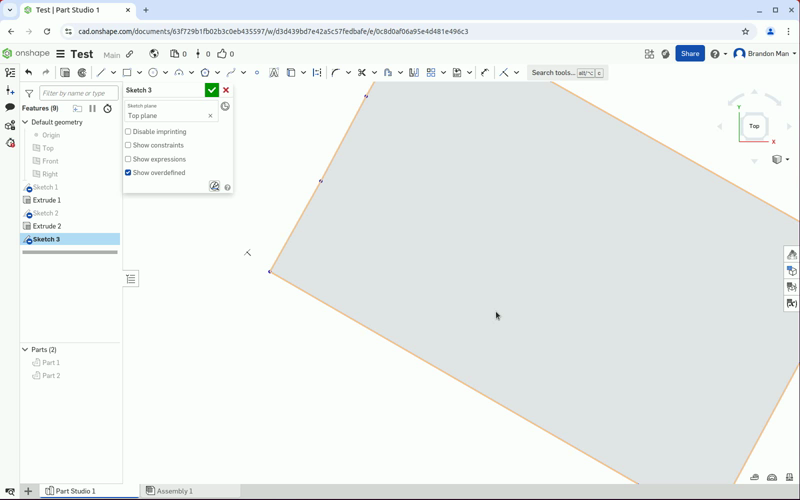
click(496, 311)
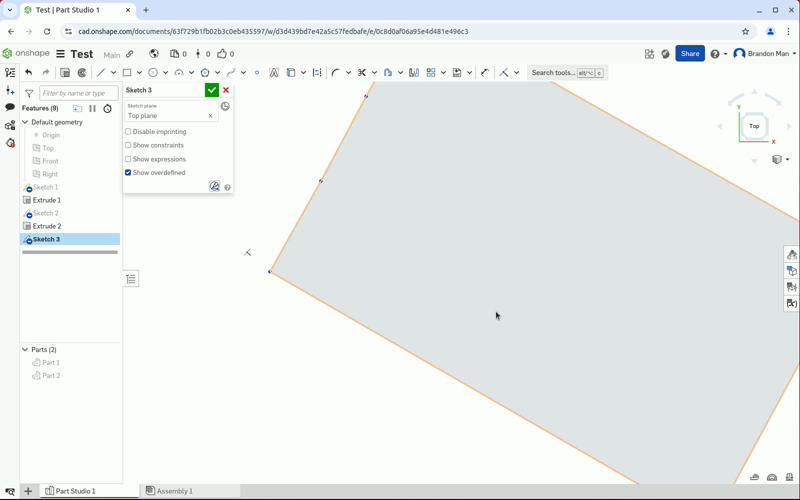
scroll(-6)
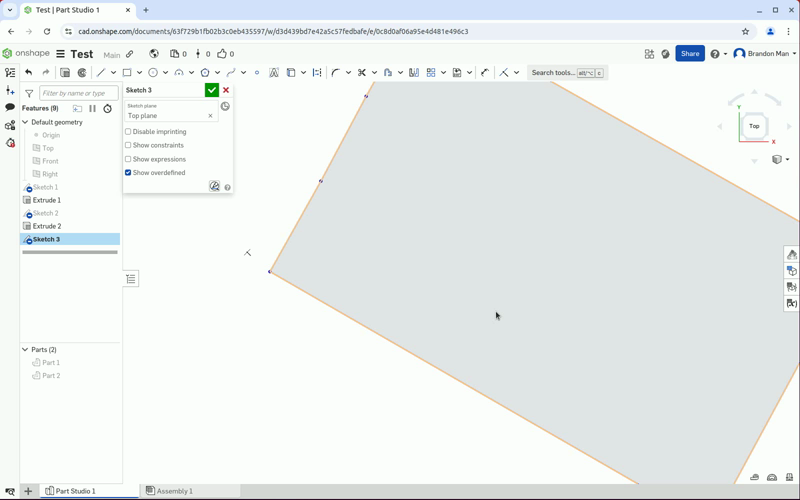
scroll(-6)
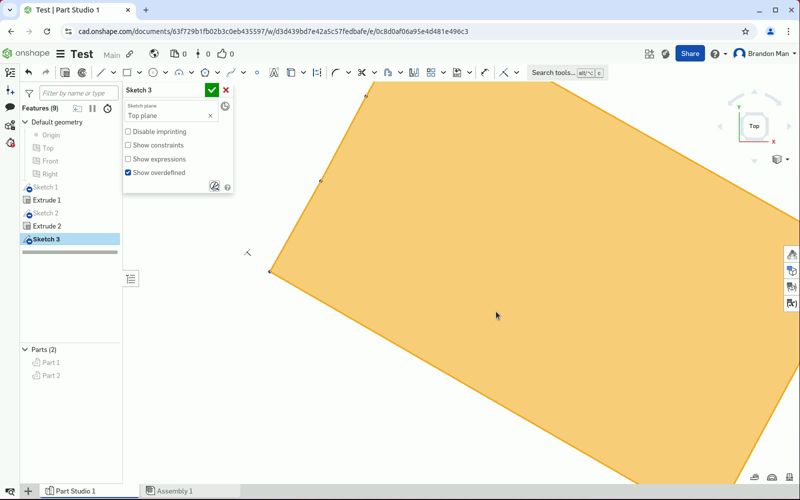
scroll(-6)
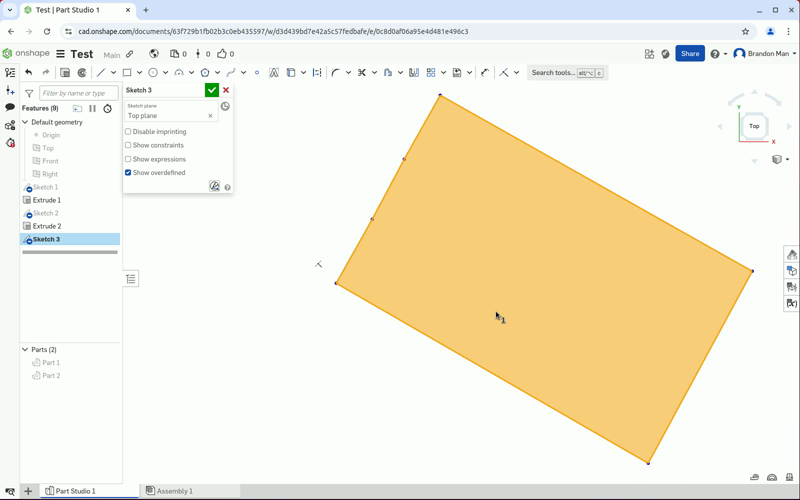
scroll(-6)
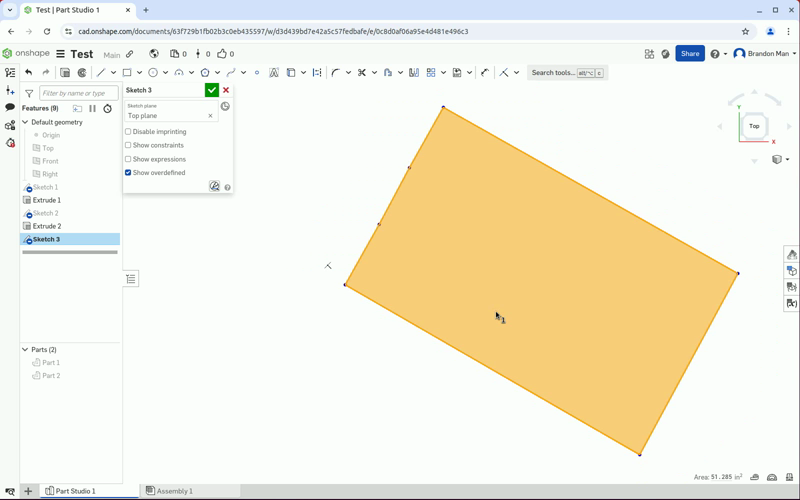
scroll(-6)
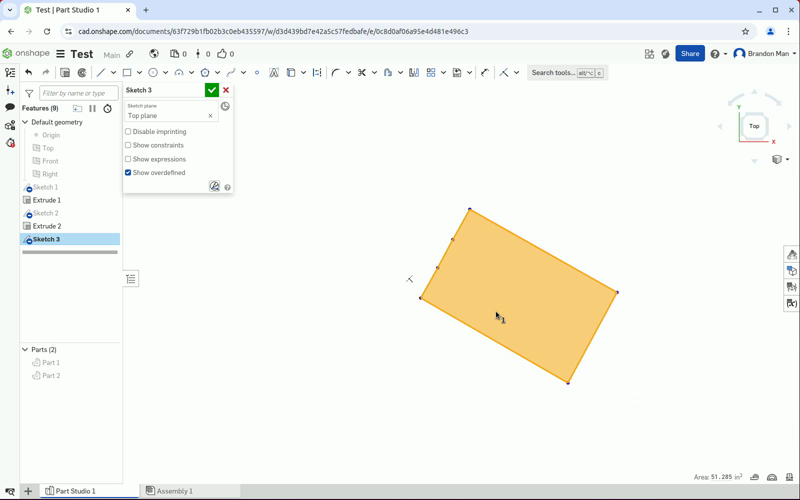
scroll(-6)
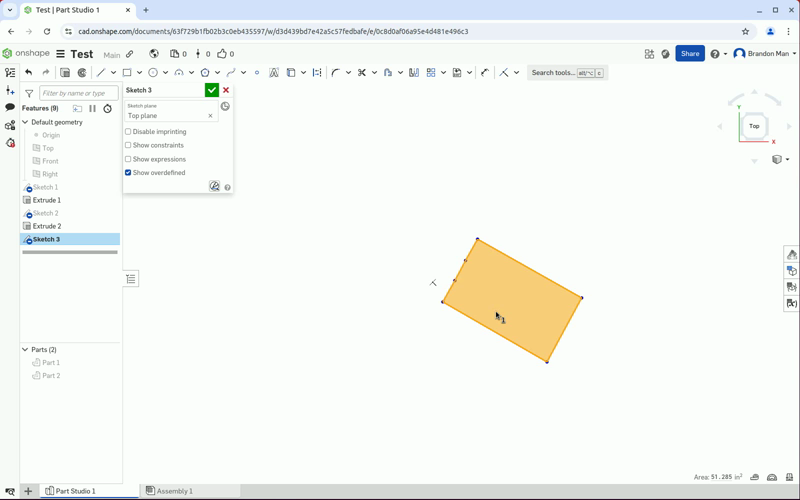
scroll(-6)
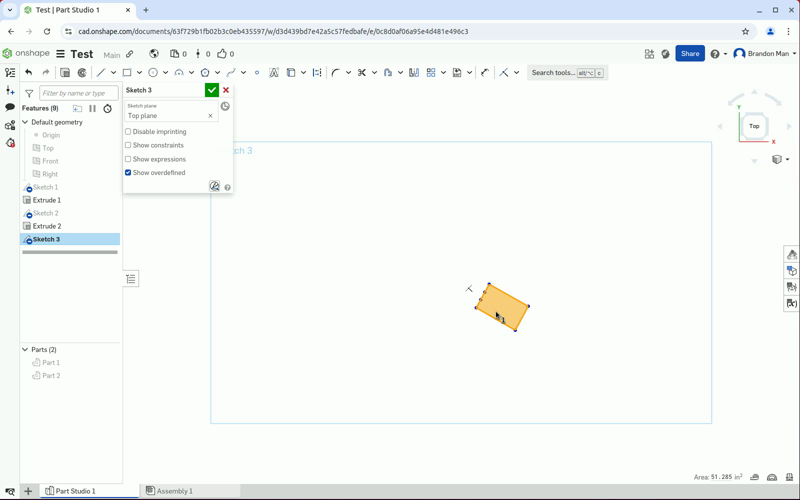
mouse_move(73, 352)
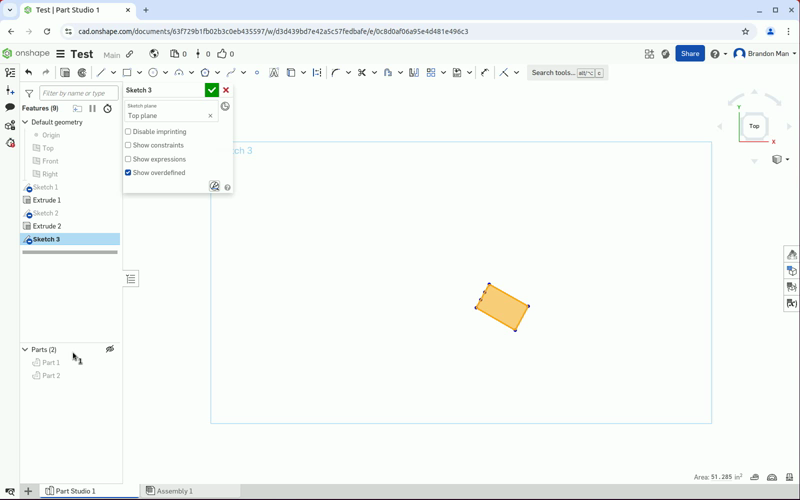
key(shift+y)
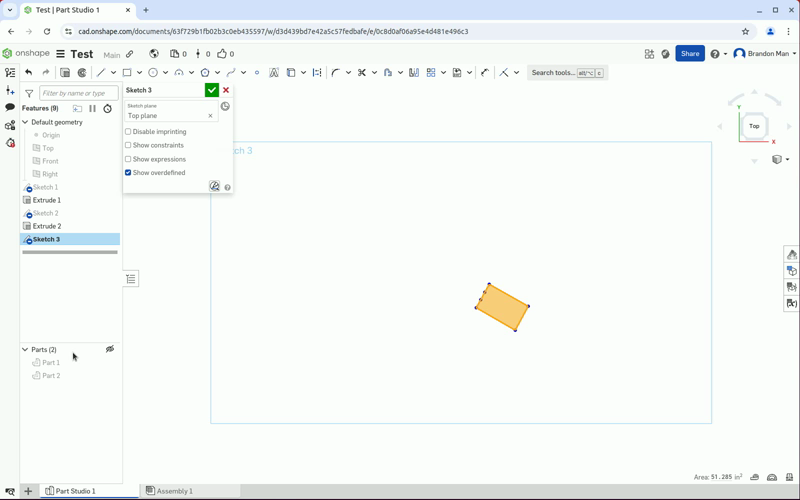
key(shift+e)
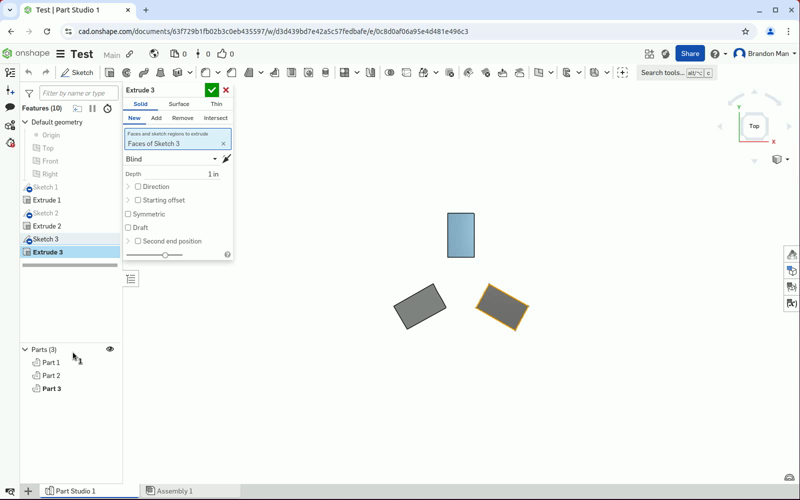
mouse_move(143, 106)
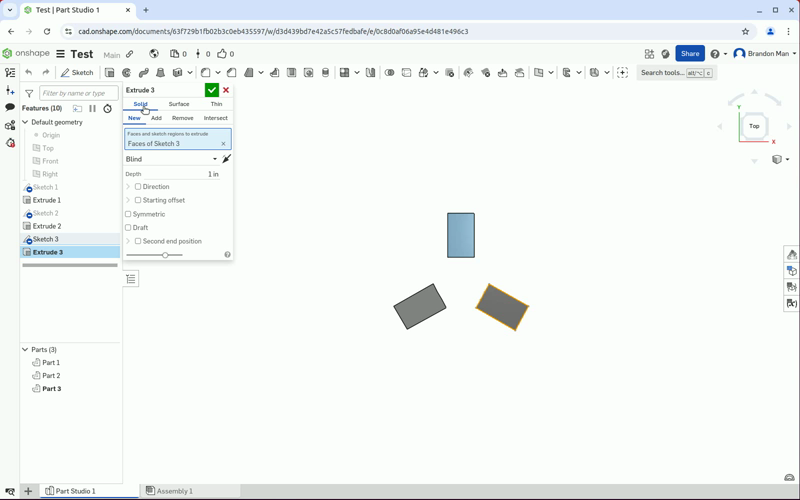
click(143, 106)
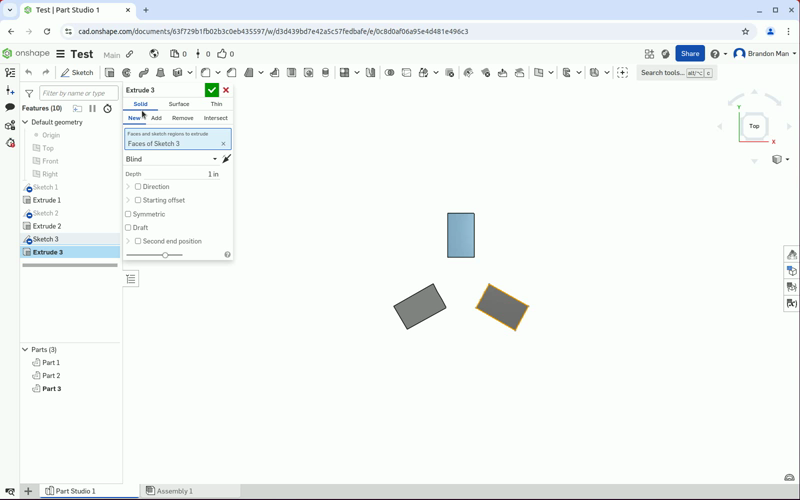
mouse_move(137, 120)
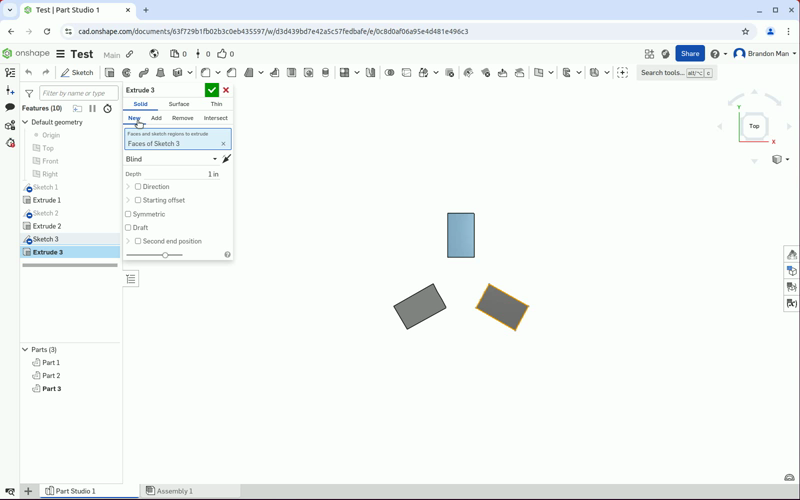
click(137, 120)
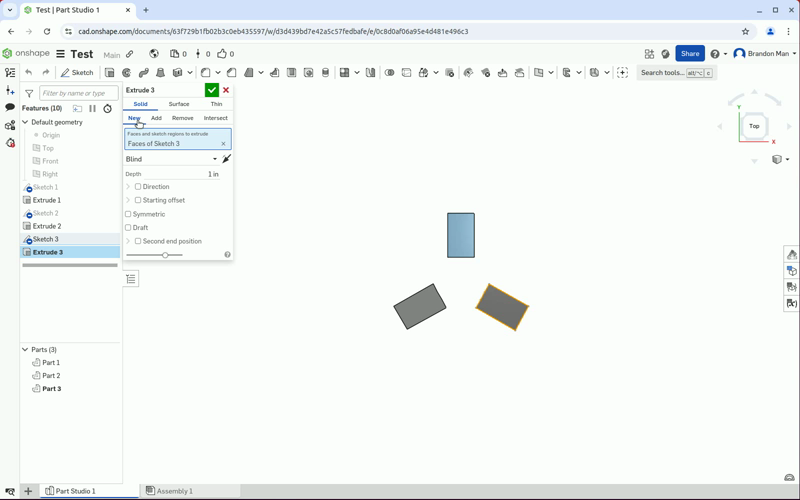
key(tab, 4)
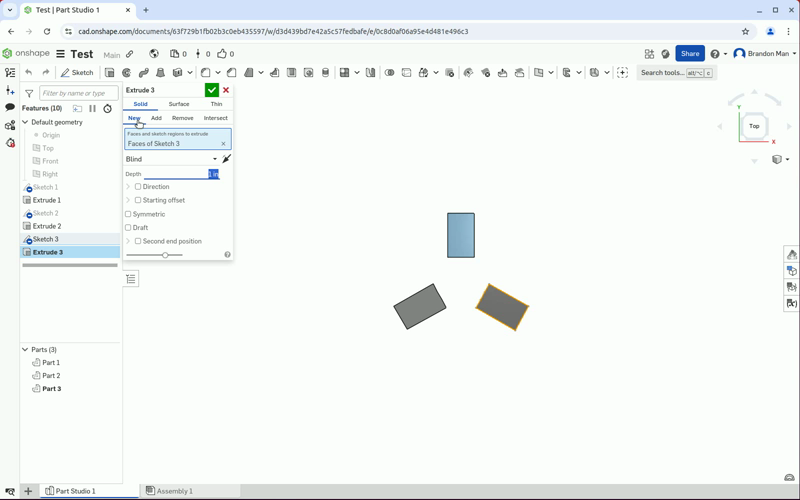
text(0.722)
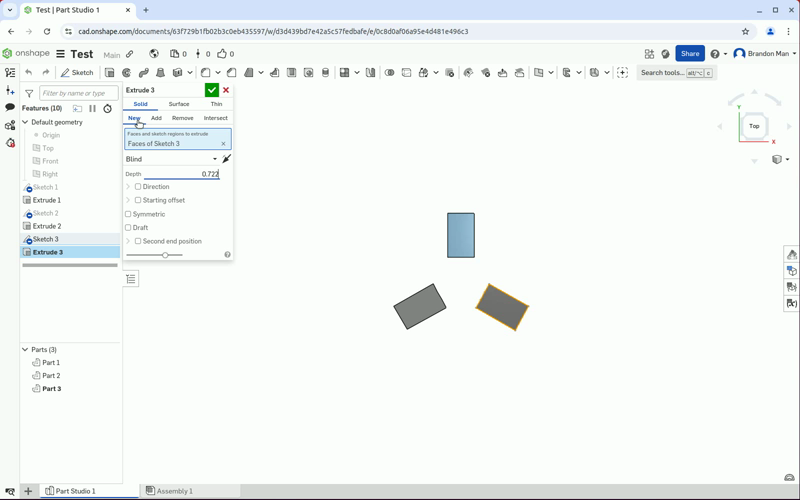
key(enter)
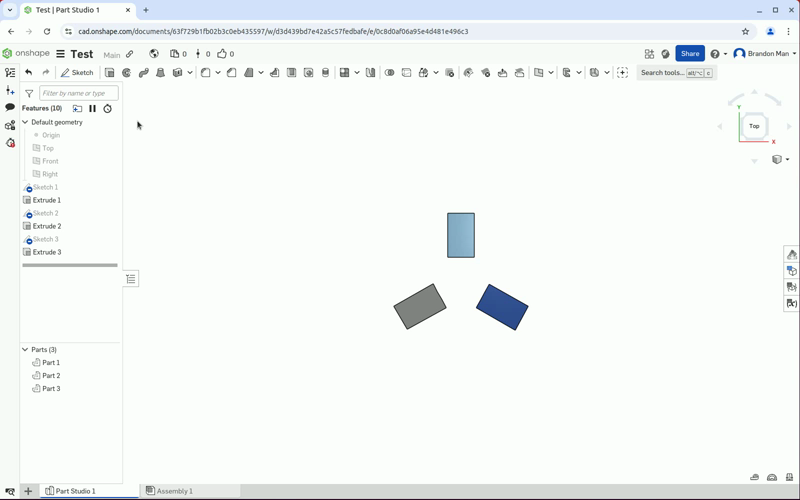
key(shift+h)
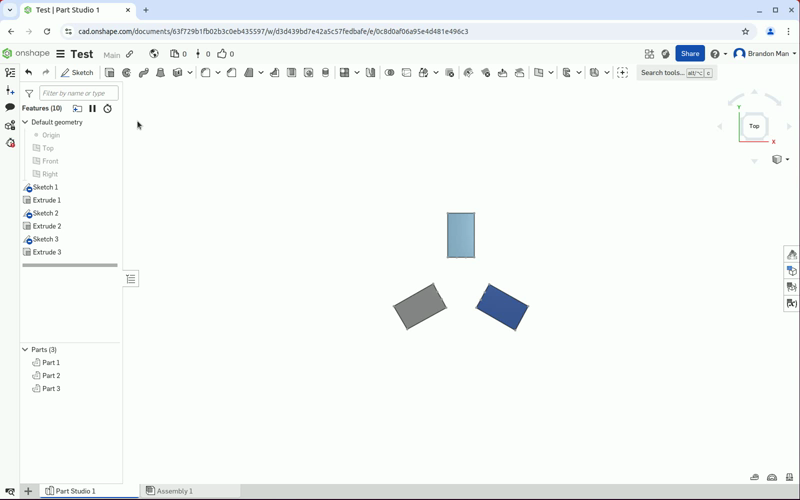
key(shift+h)
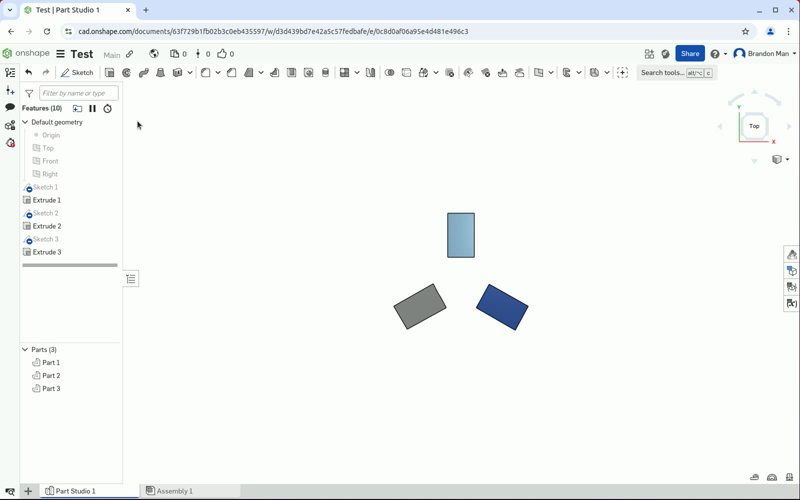
mouse_move(73, 189)
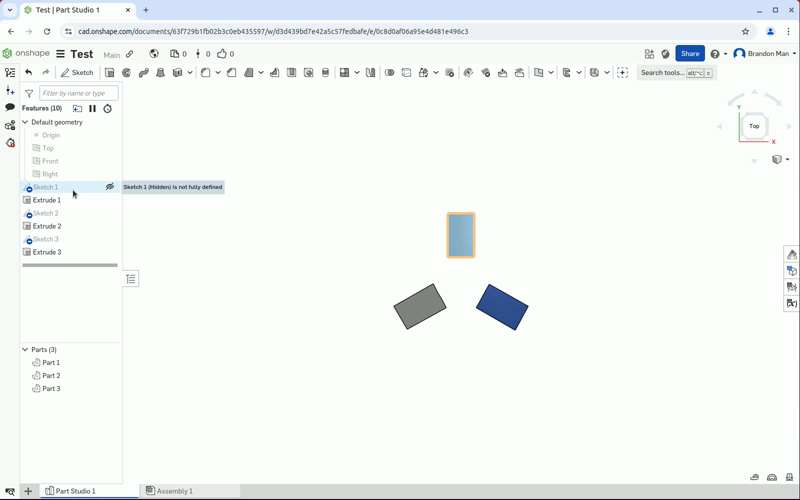
click(73, 189)
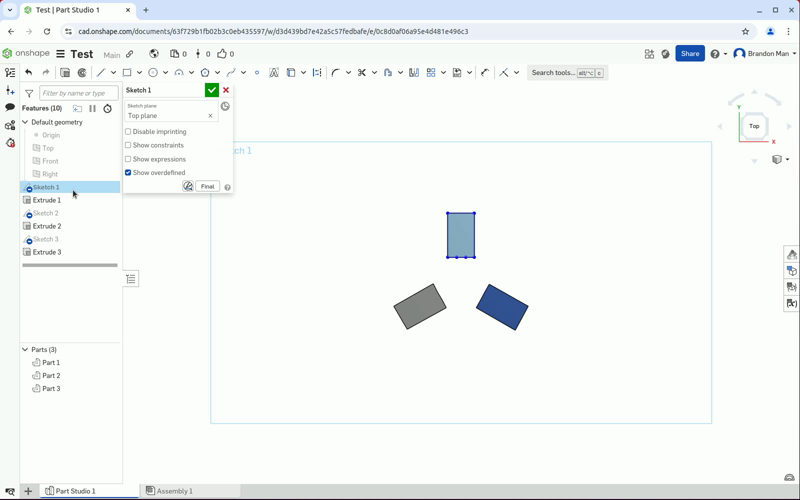
mouse_move(229, 92)
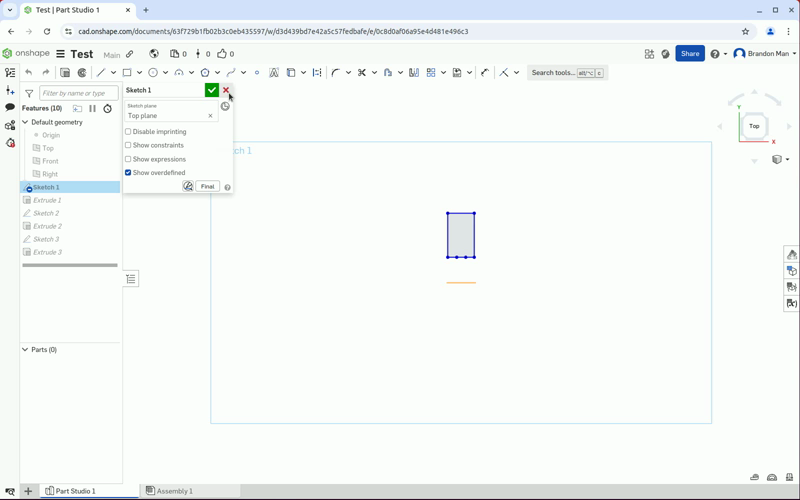
click(229, 92)
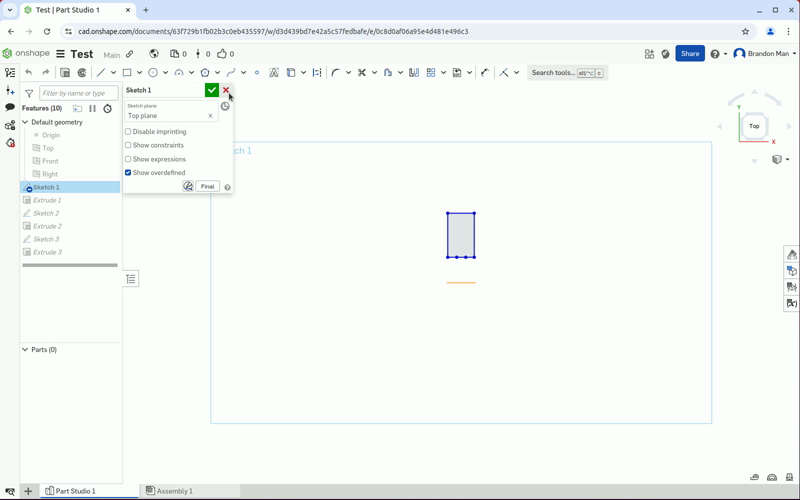
key(shift+s)
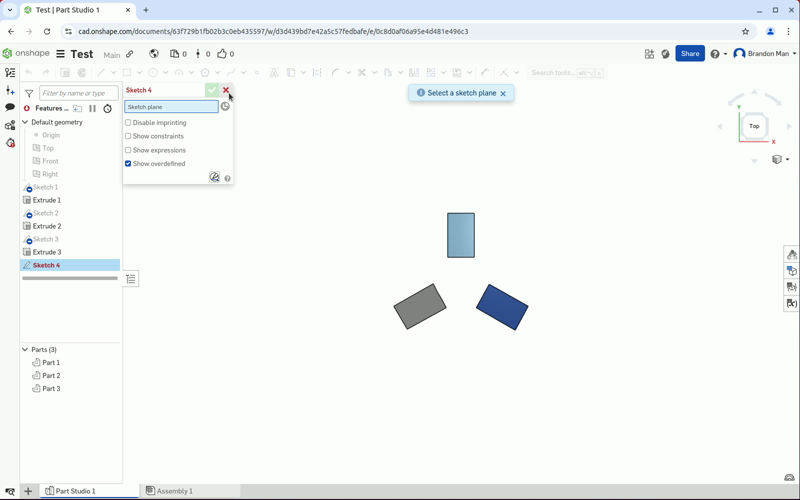
mouse_move(73, 150)
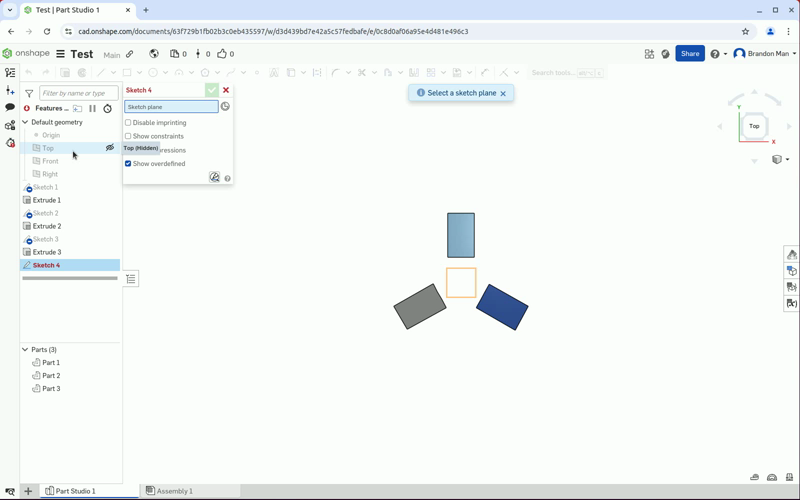
click(73, 150)
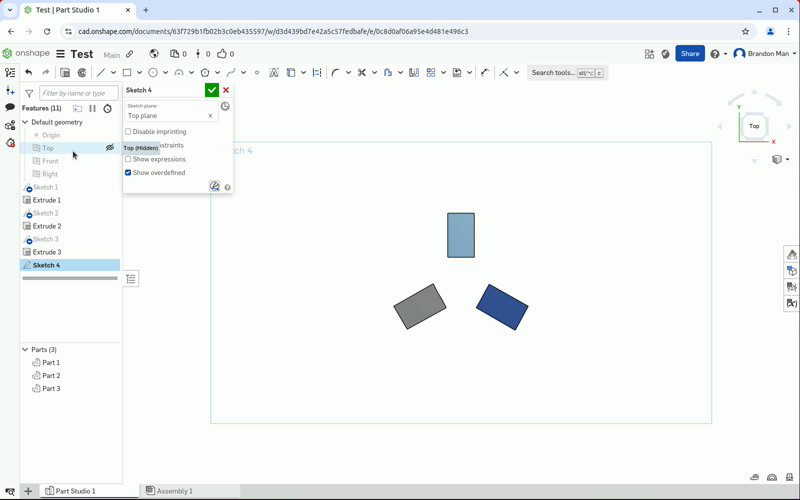
mouse_move(73, 352)
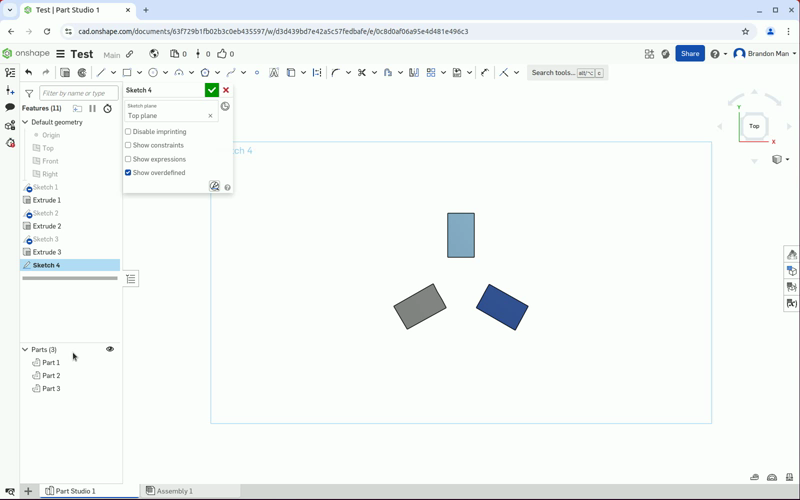
key(y)
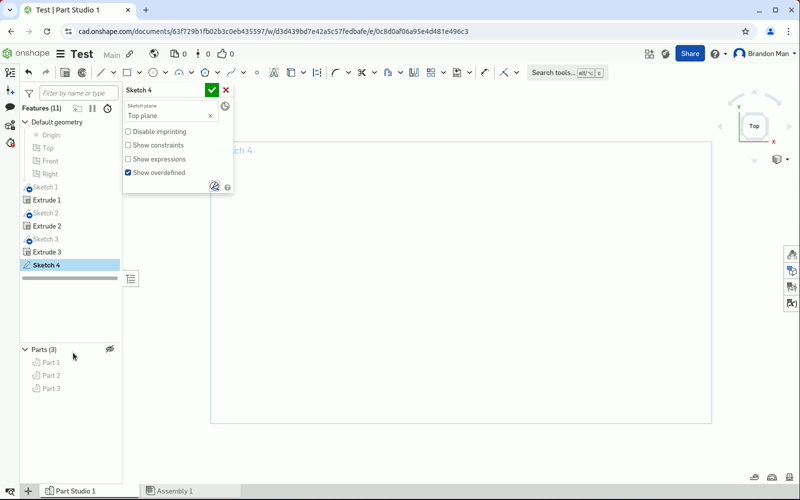
key(a)
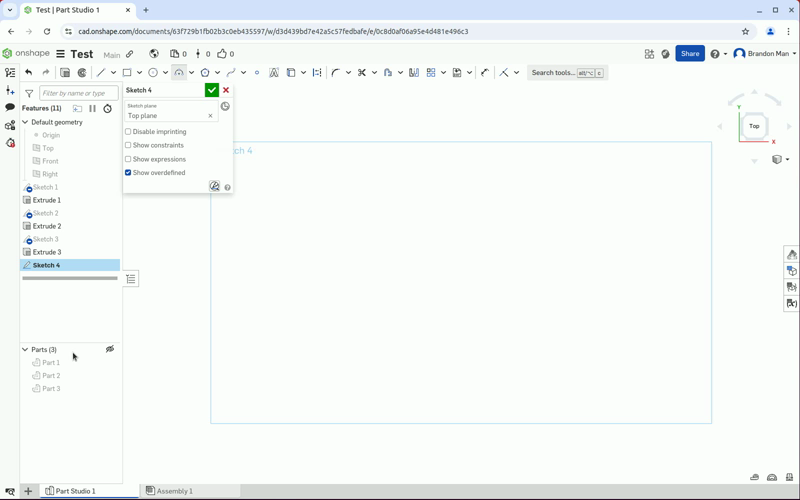
key_down(shift)
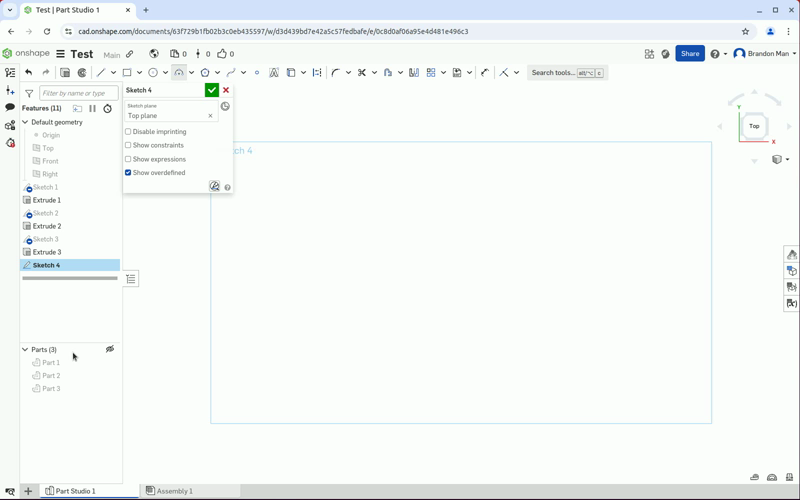
mouse_move(456, 266)
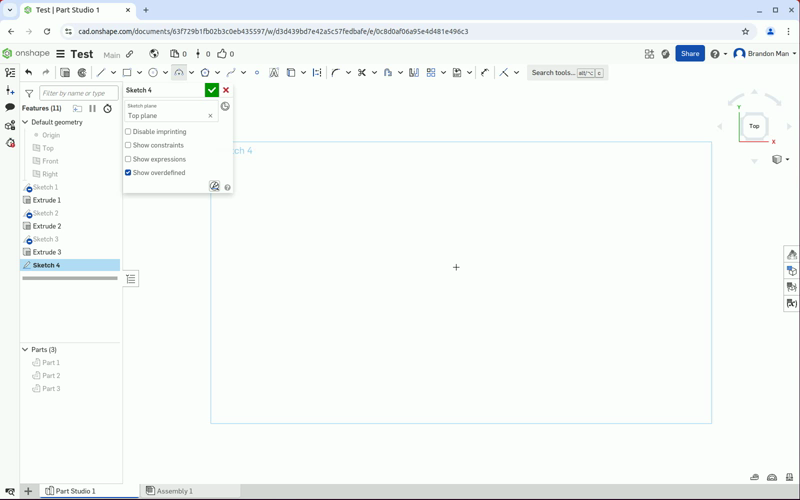
click(456, 266)
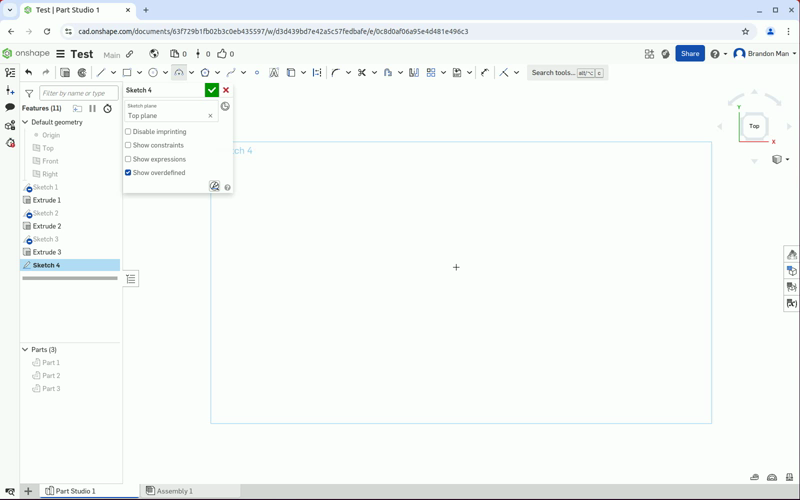
key_up(shift)
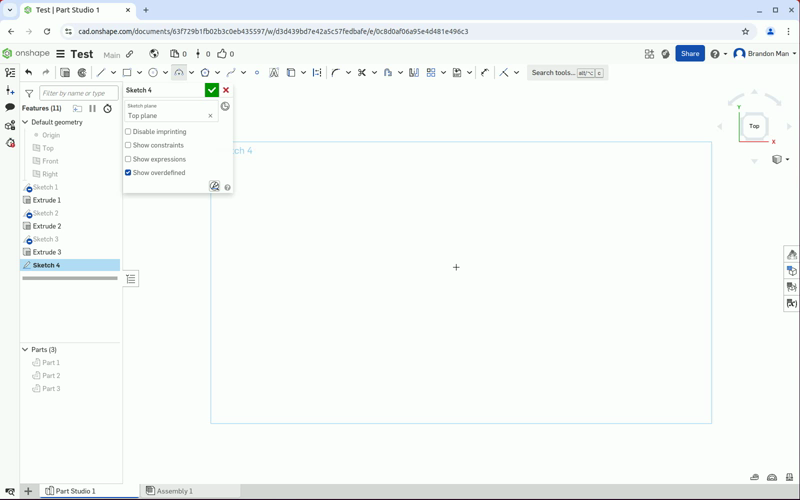
key_down(shift)
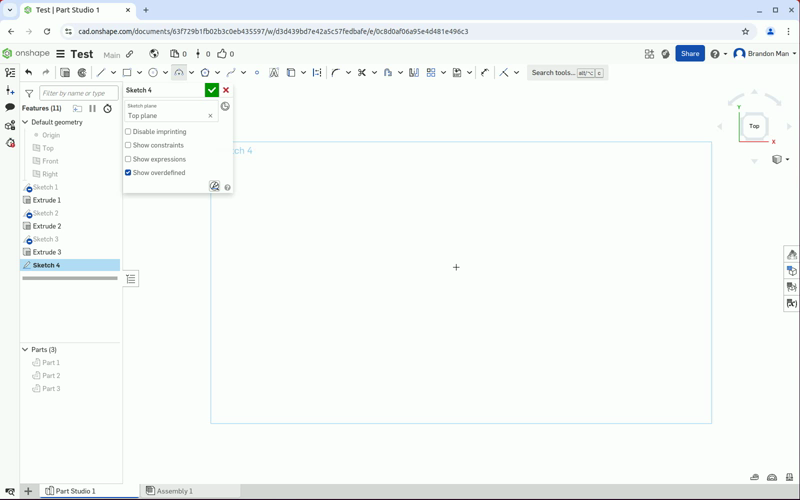
mouse_move(465, 266)
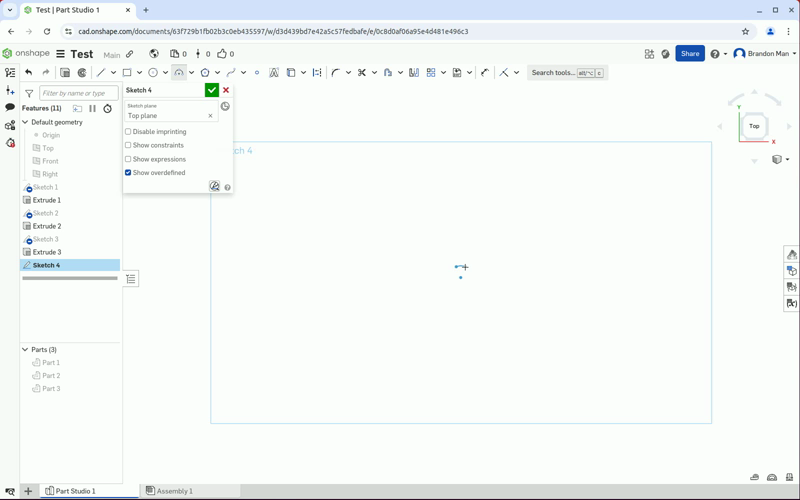
click(465, 266)
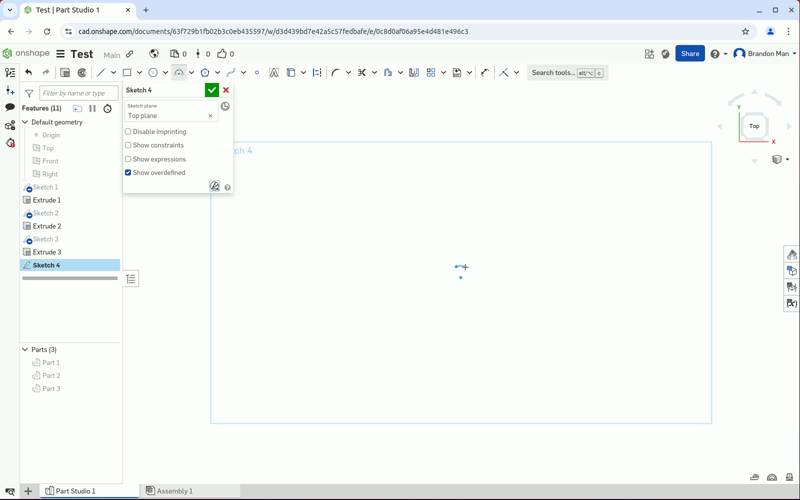
mouse_move(460, 265)
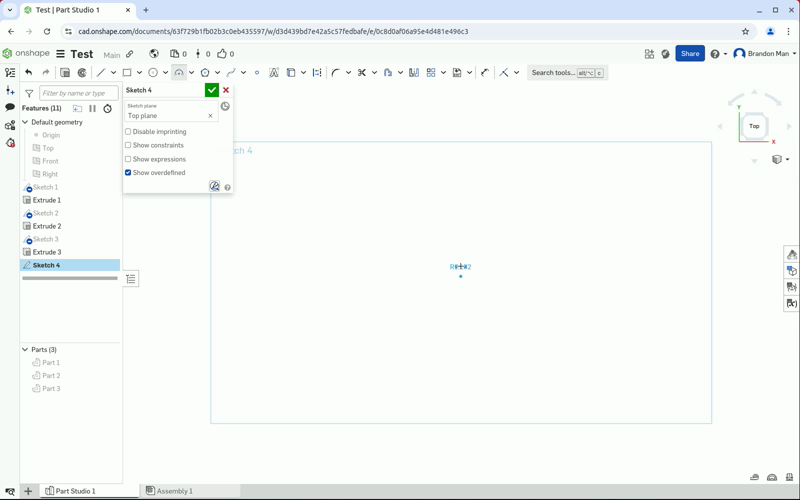
click(460, 265)
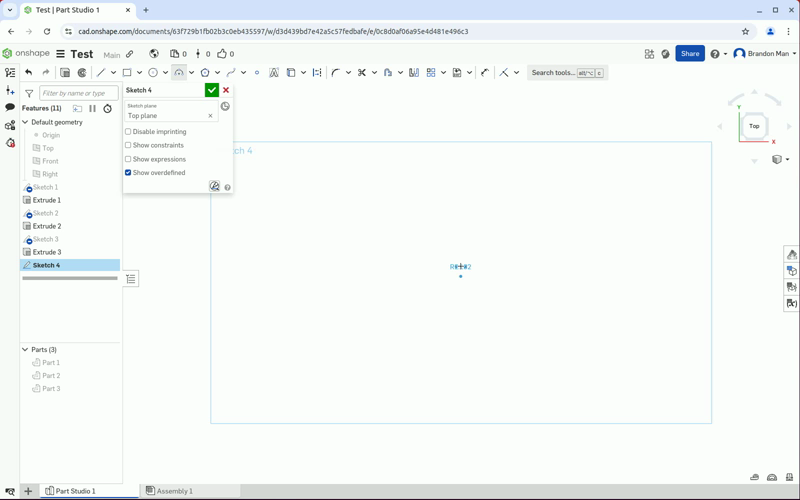
key_up(shift)
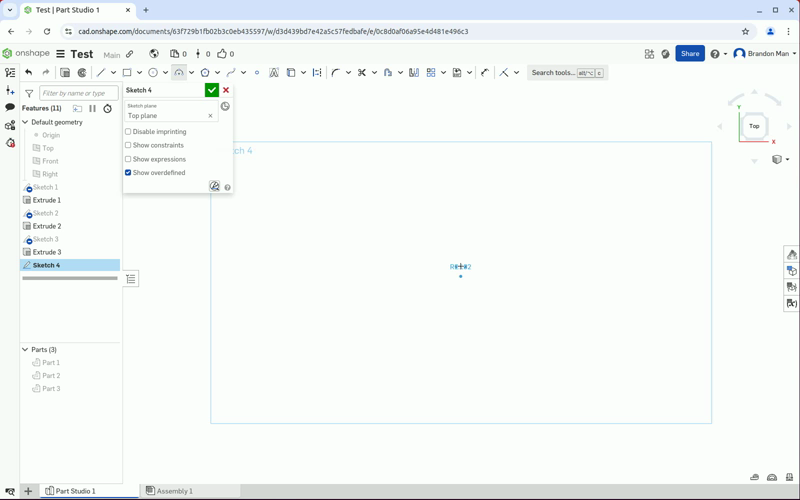
key(esc)
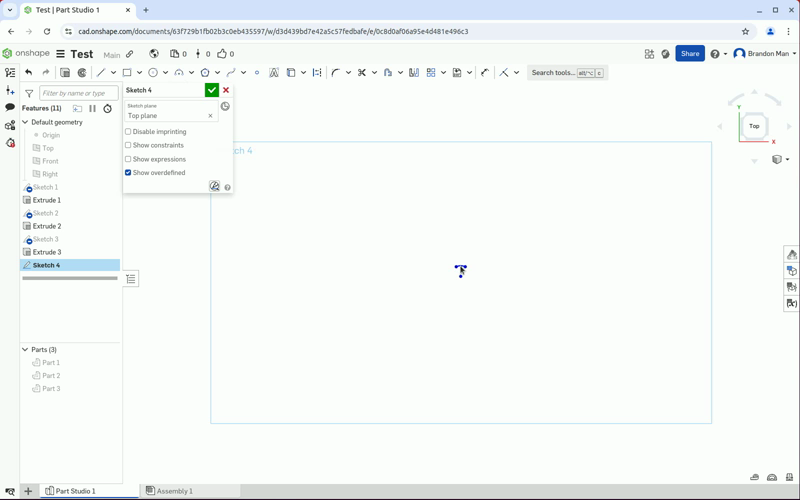
key(l)
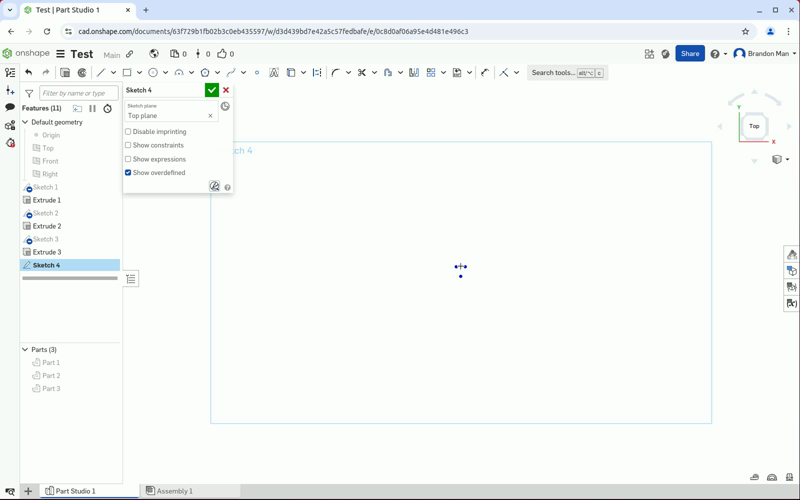
mouse_move(465, 266)
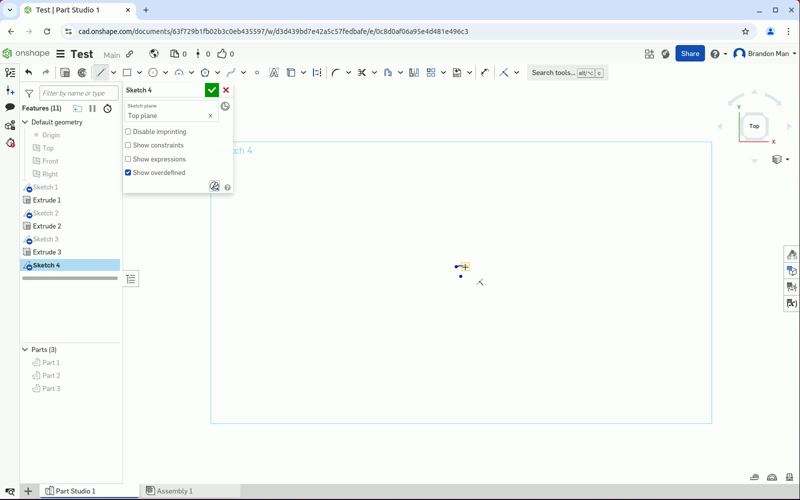
click(465, 266)
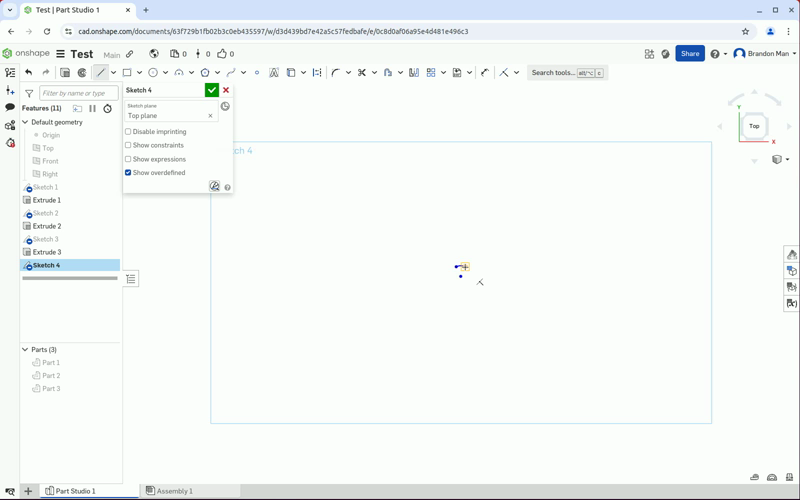
key_down(shift)
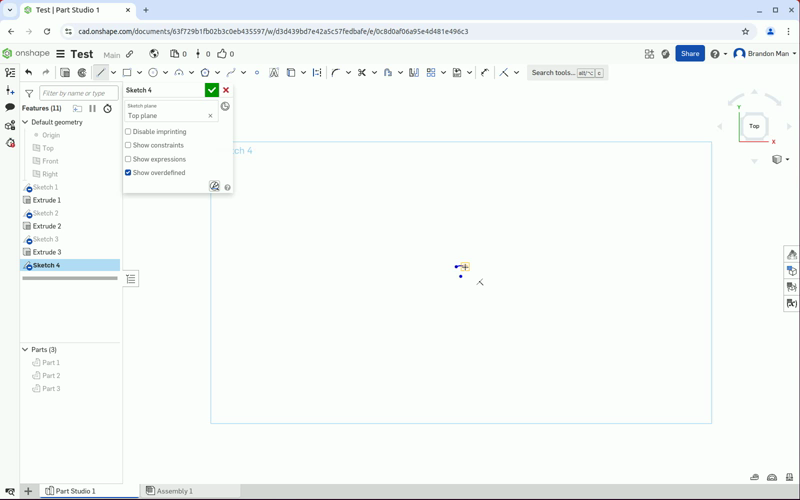
mouse_move(495, 266)
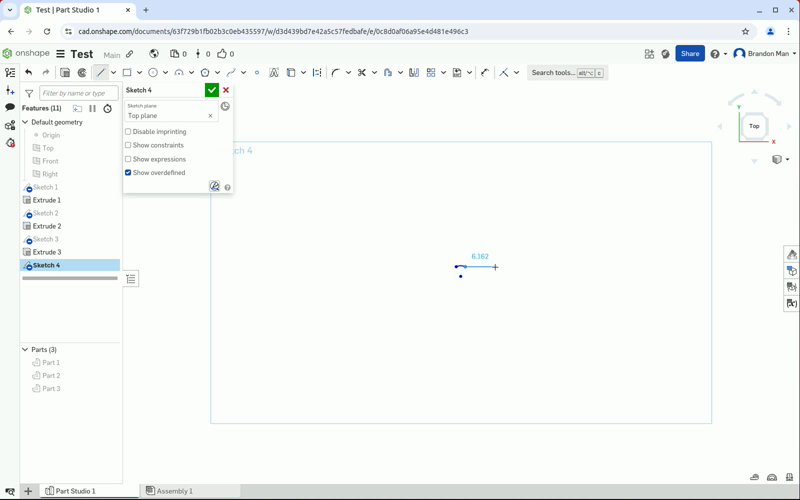
mouse_move(465, 257)
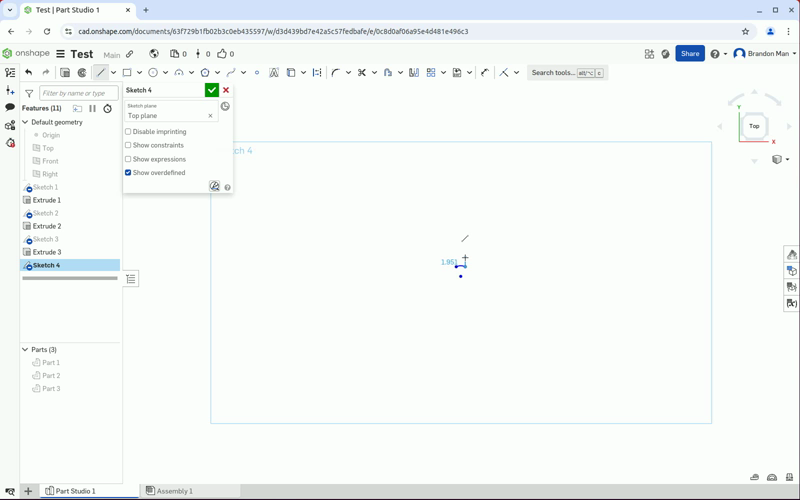
click(465, 257)
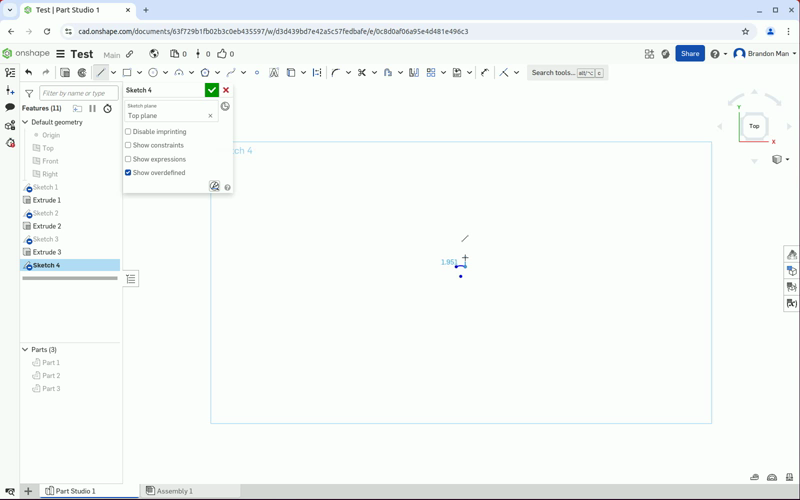
key_up(shift)
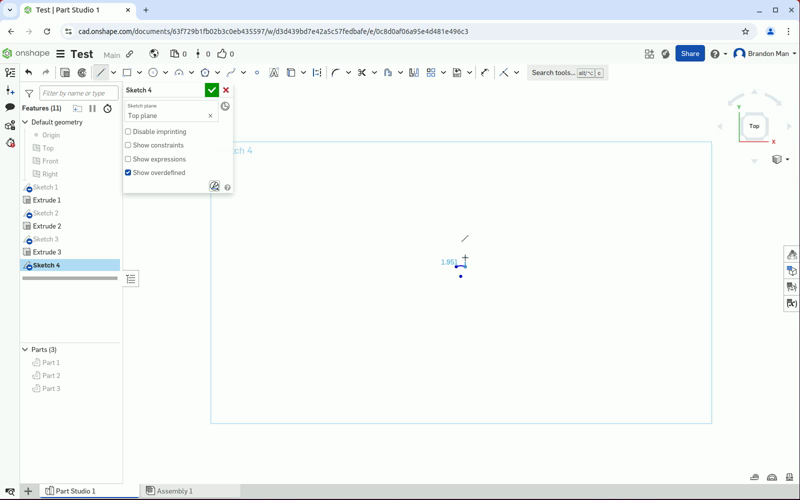
key_down(shift)
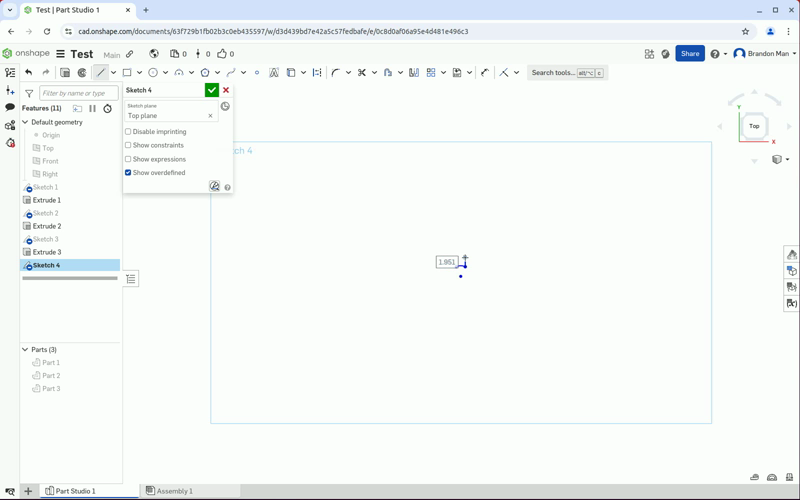
mouse_move(495, 257)
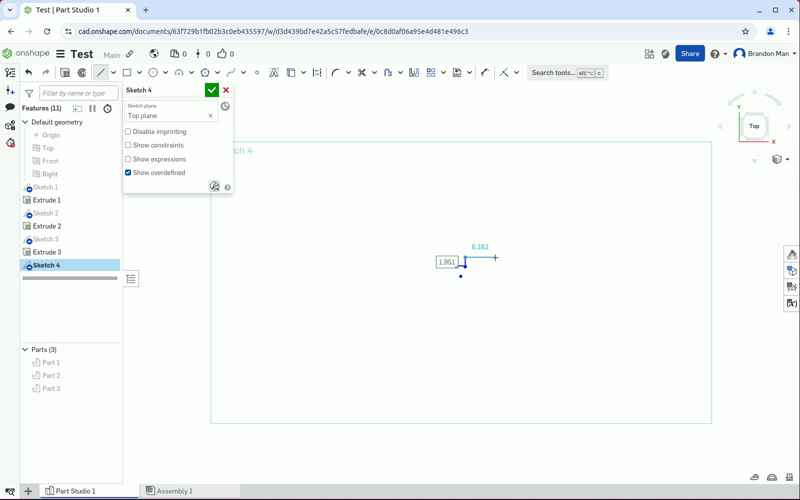
mouse_move(456, 257)
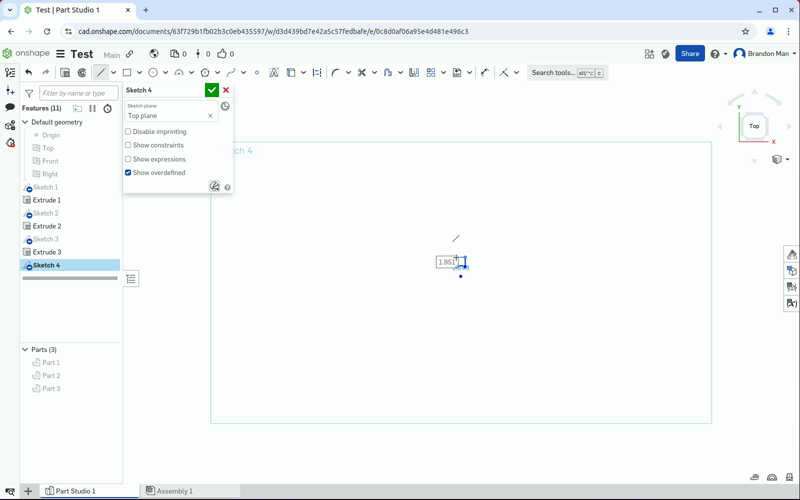
click(456, 257)
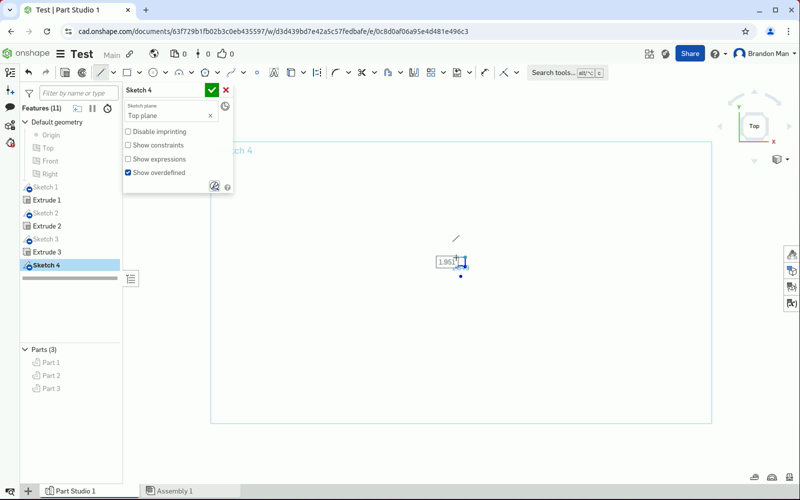
key_up(shift)
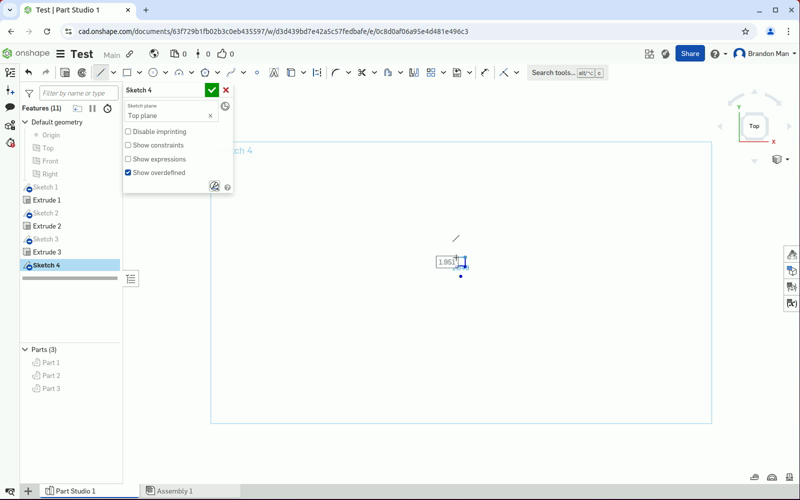
mouse_move(486, 257)
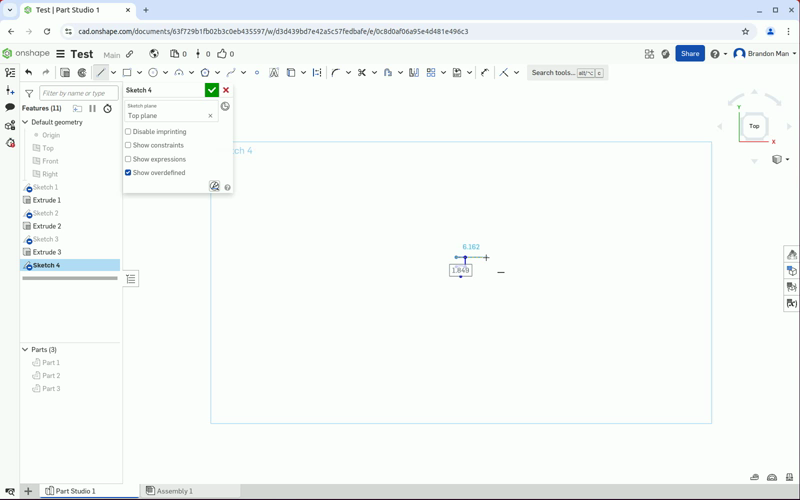
key_down(shift)
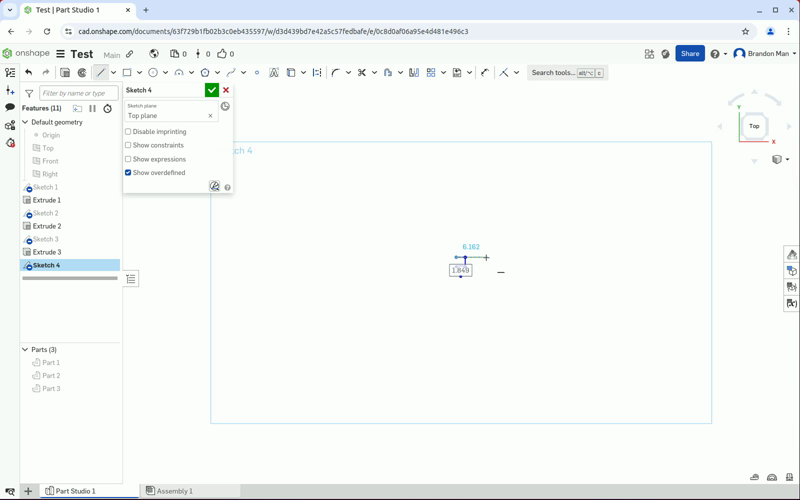
mouse_move(456, 266)
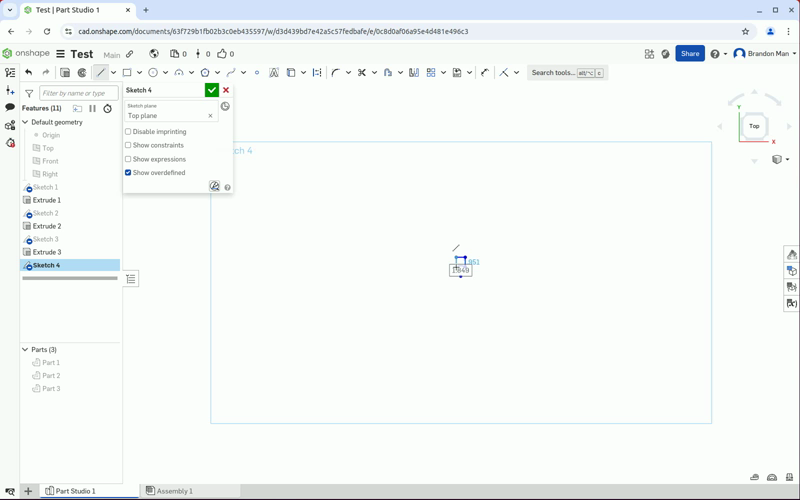
key_up(shift)
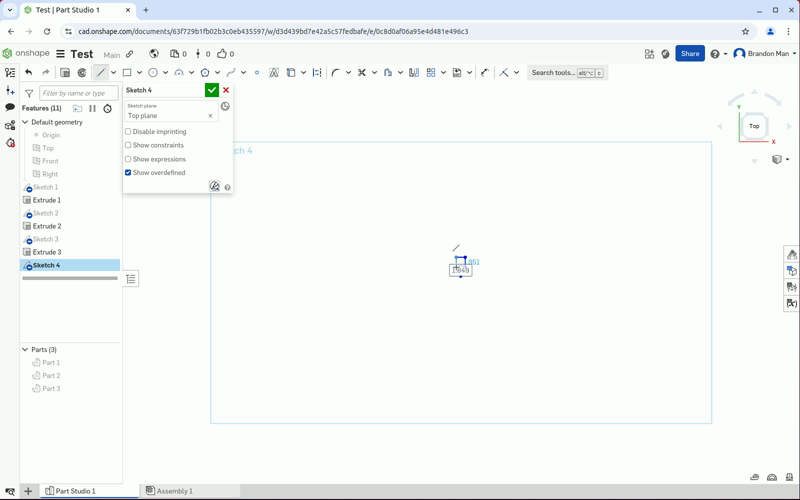
click(456, 266)
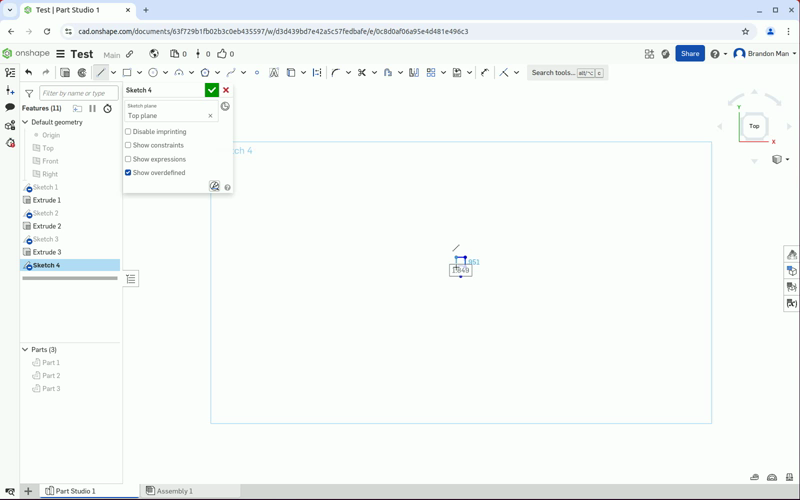
key(esc)
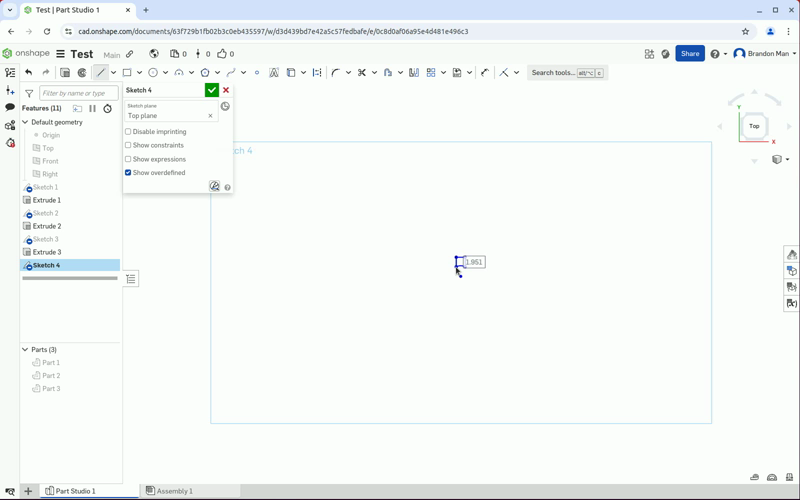
mouse_move(461, 258)
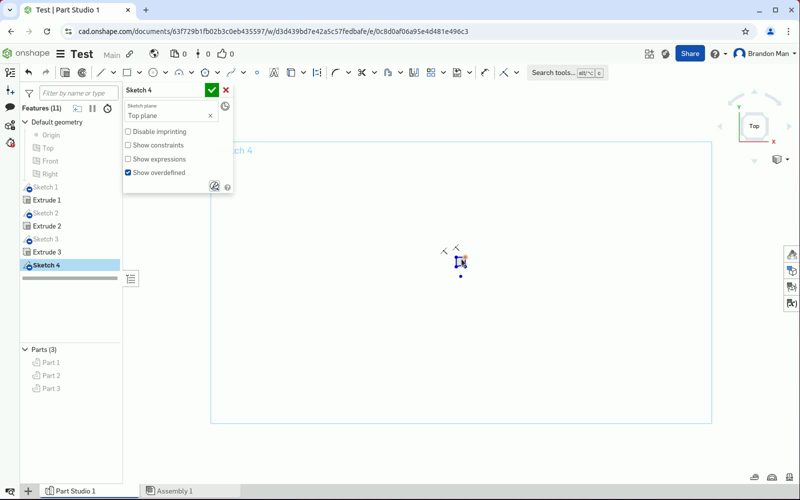
scroll(6)
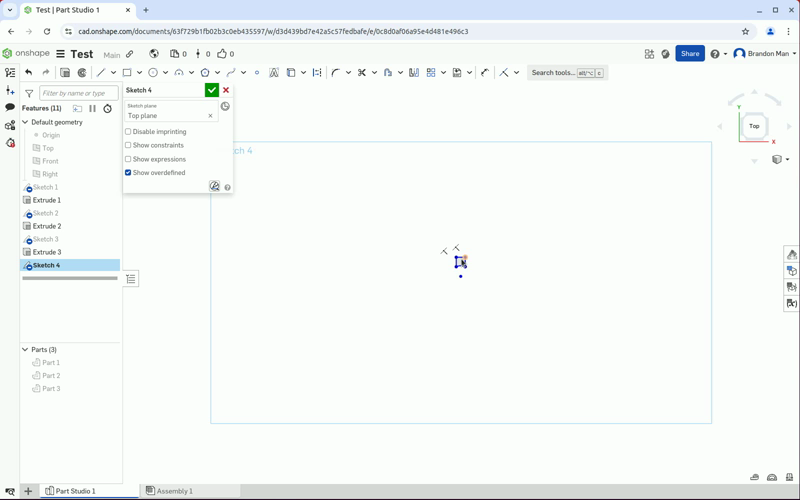
scroll(6)
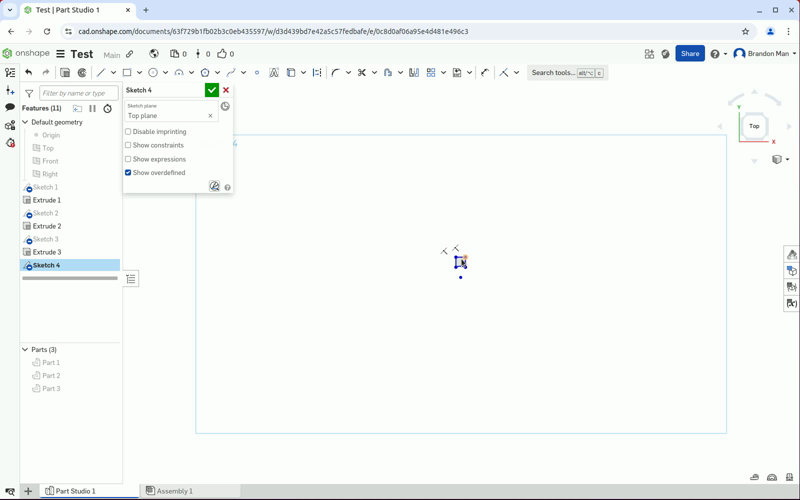
scroll(6)
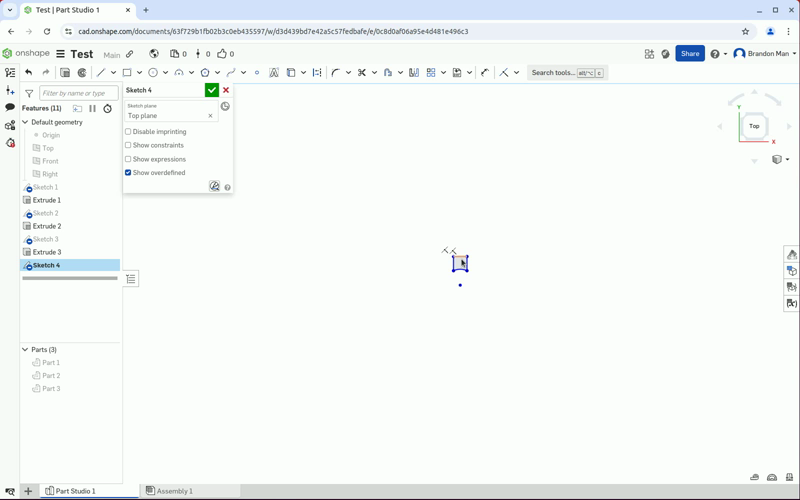
scroll(6)
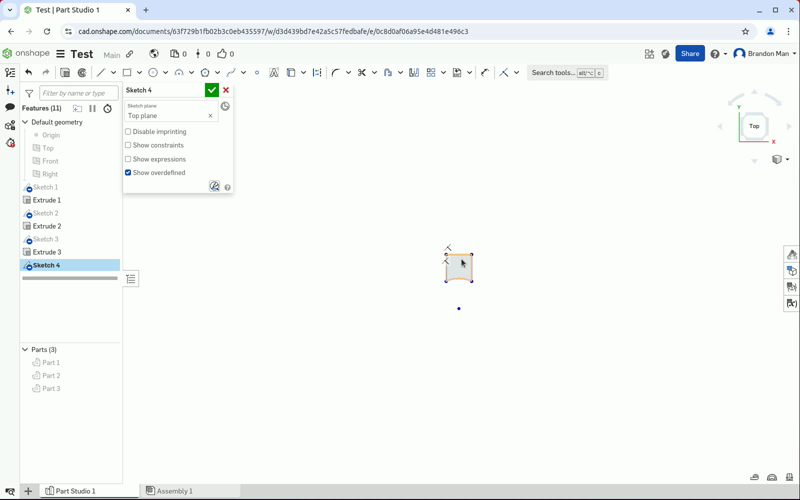
scroll(6)
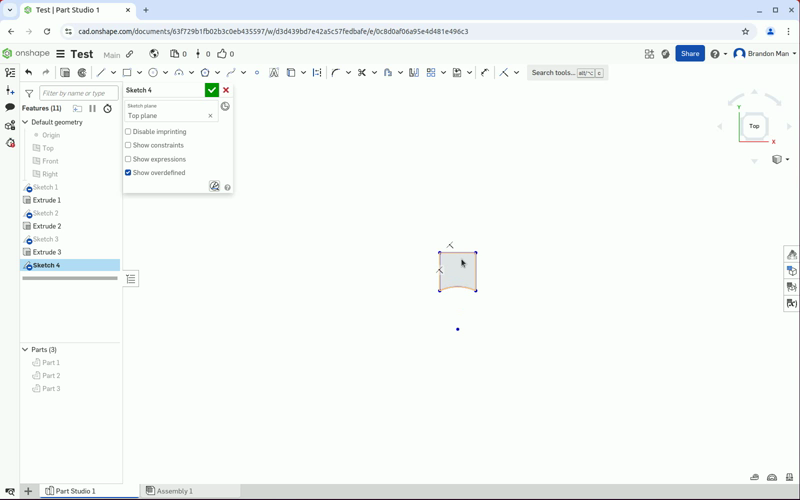
scroll(6)
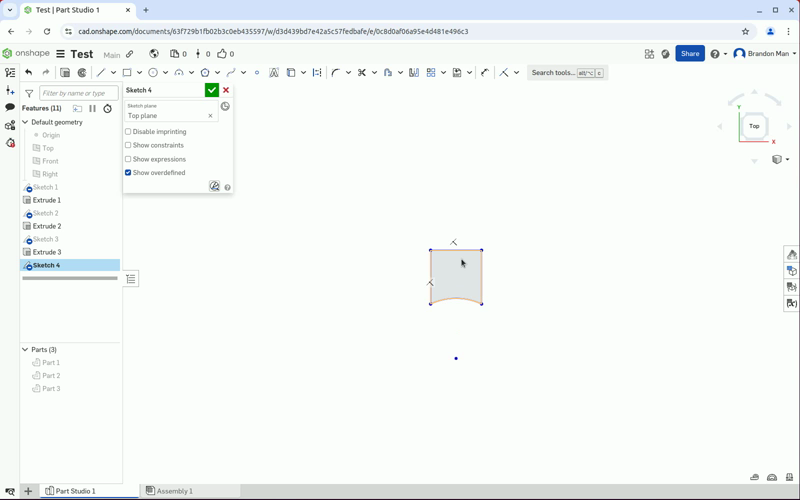
scroll(6)
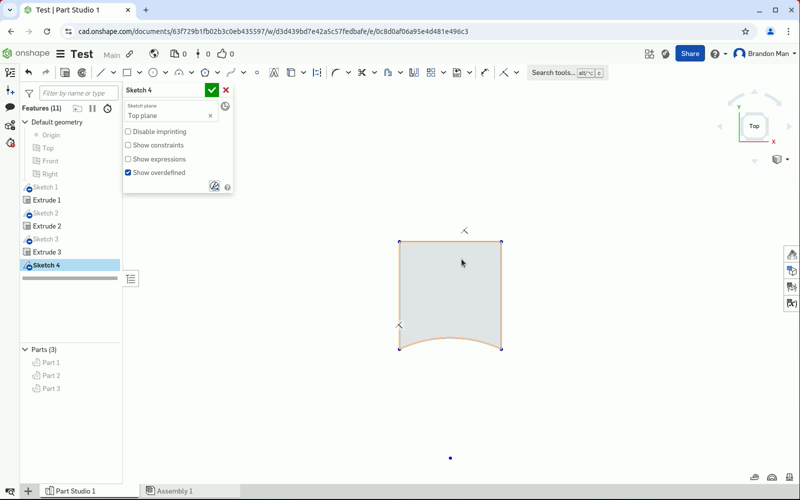
click(461, 258)
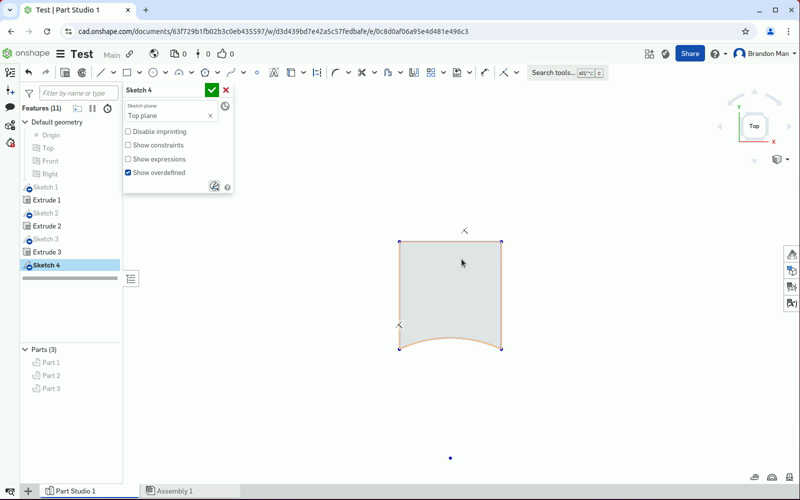
scroll(-6)
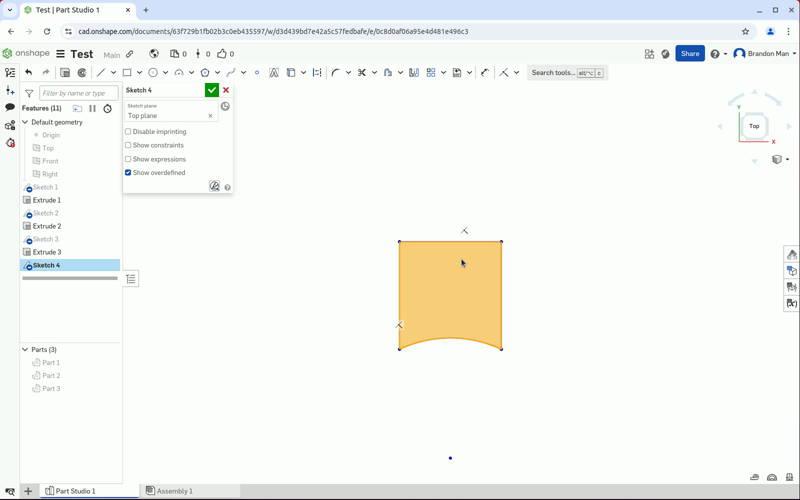
scroll(-6)
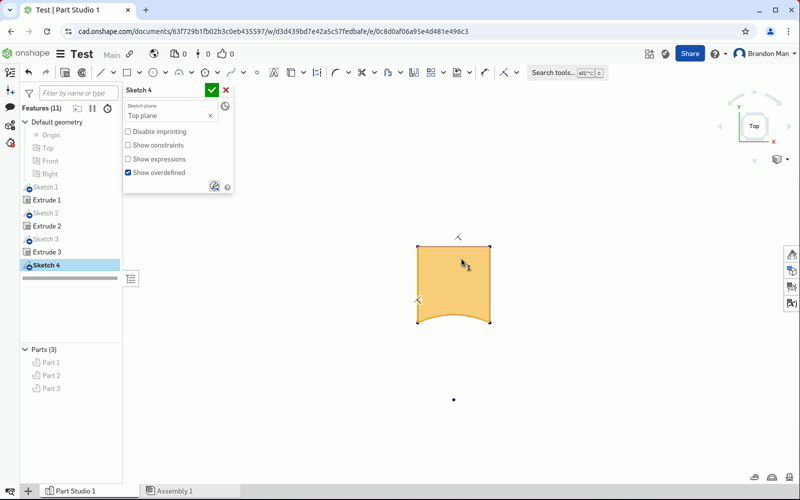
scroll(-6)
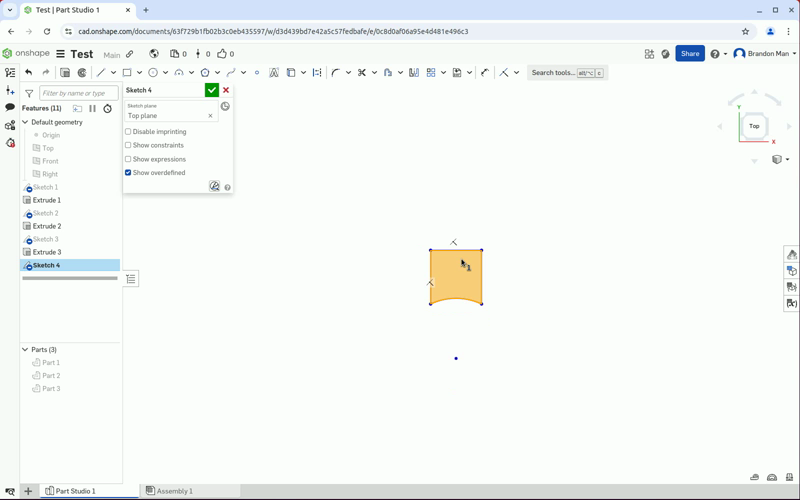
scroll(-6)
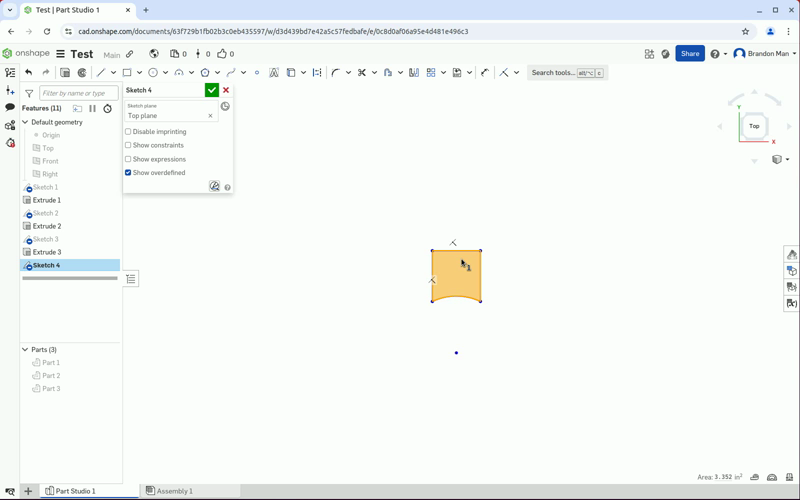
scroll(-6)
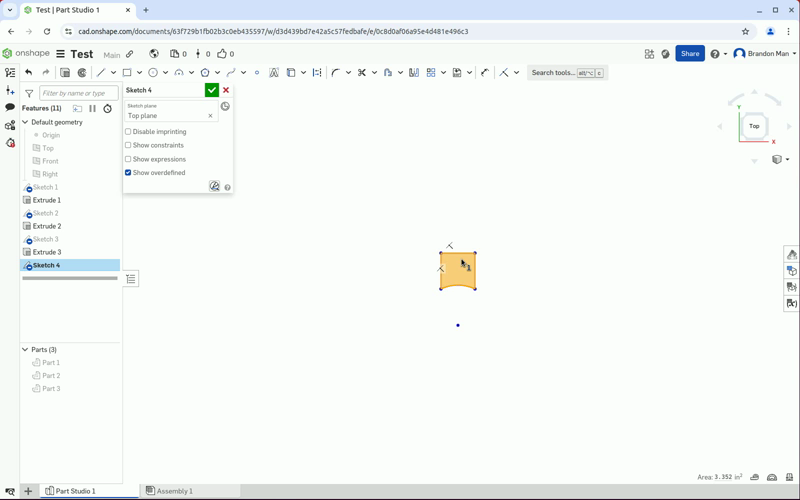
scroll(-6)
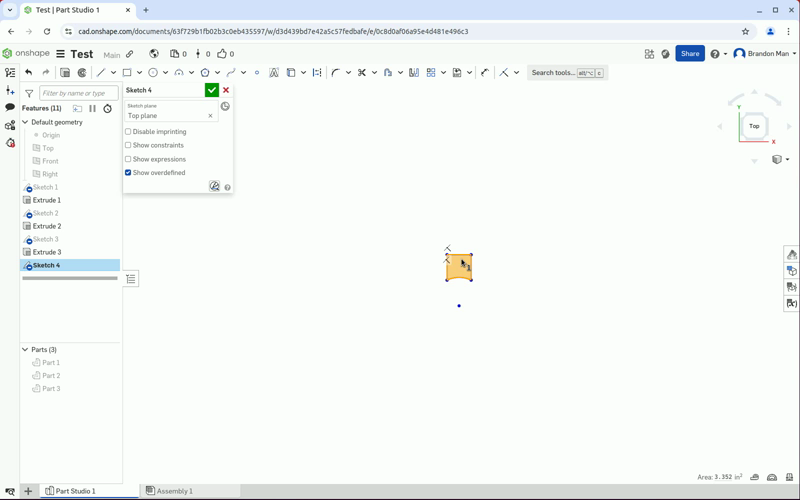
scroll(-6)
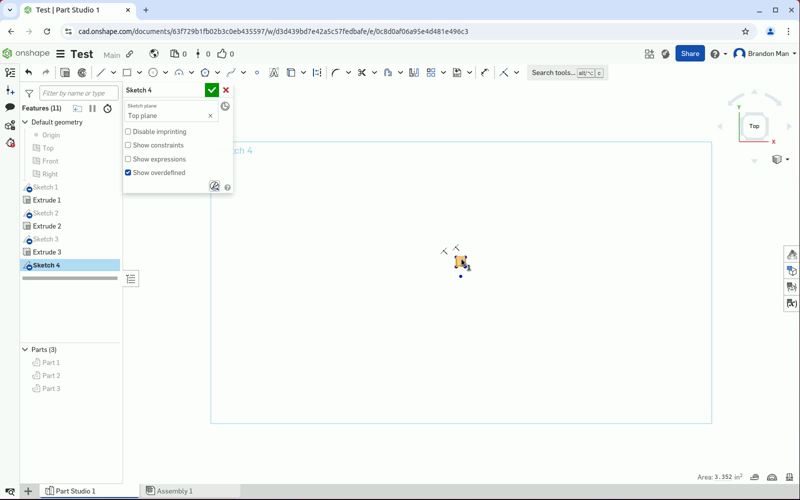
mouse_move(73, 352)
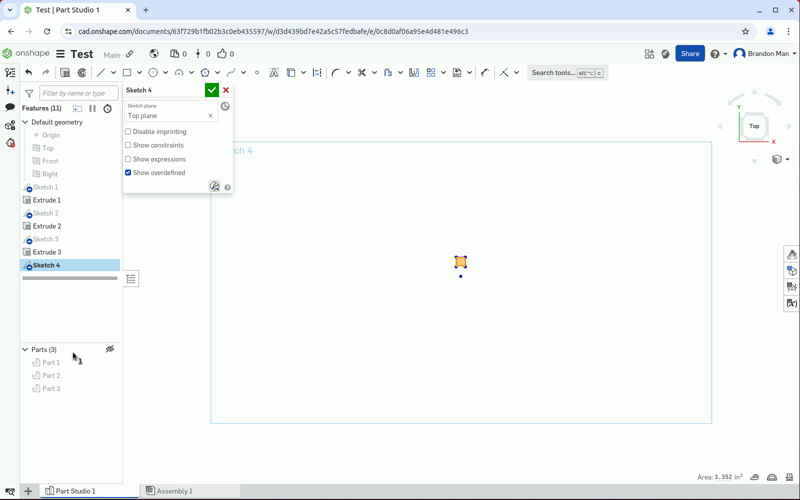
key(shift+y)
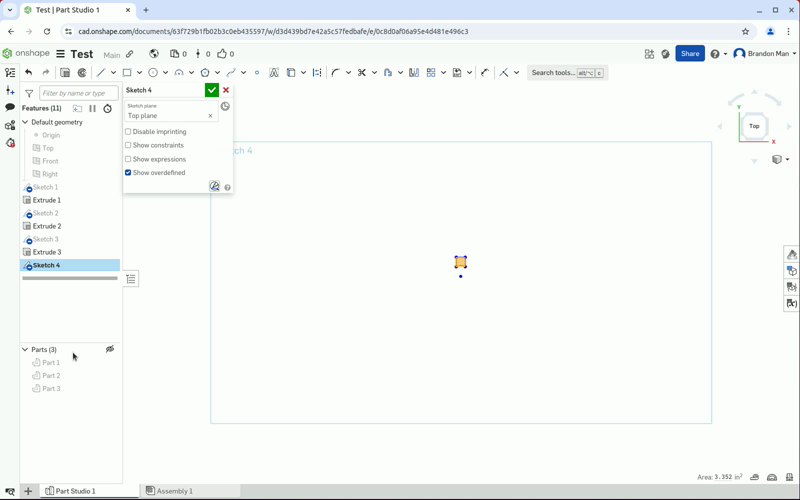
key(shift+e)
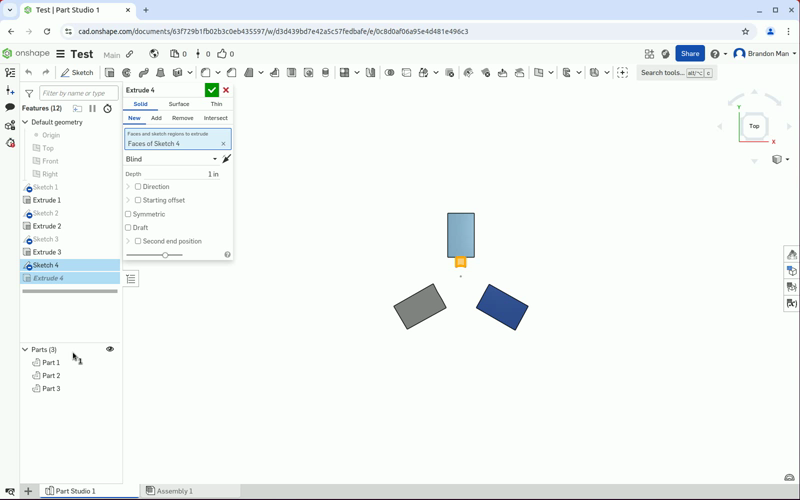
mouse_move(143, 106)
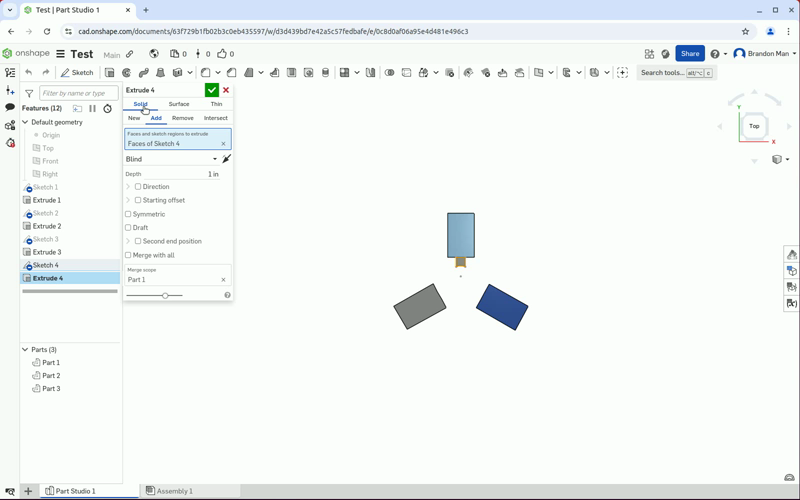
click(143, 106)
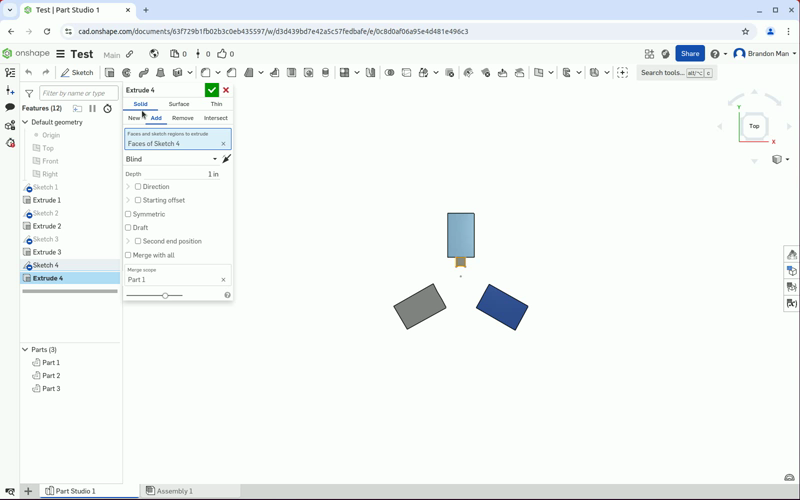
mouse_move(137, 120)
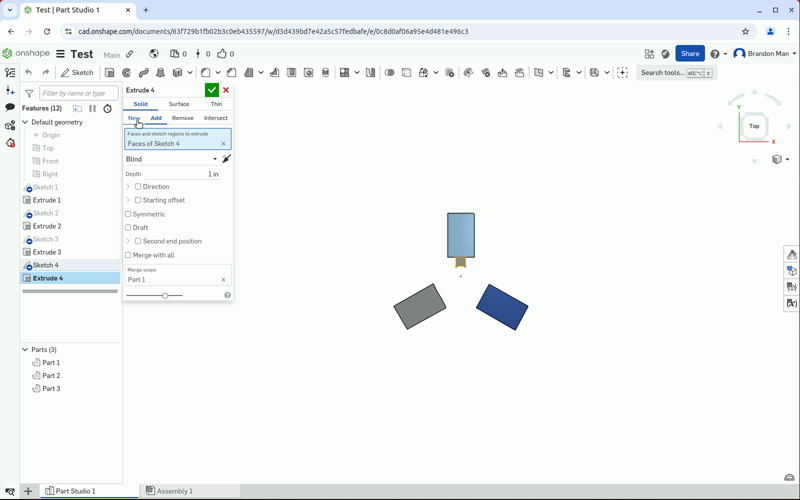
click(137, 120)
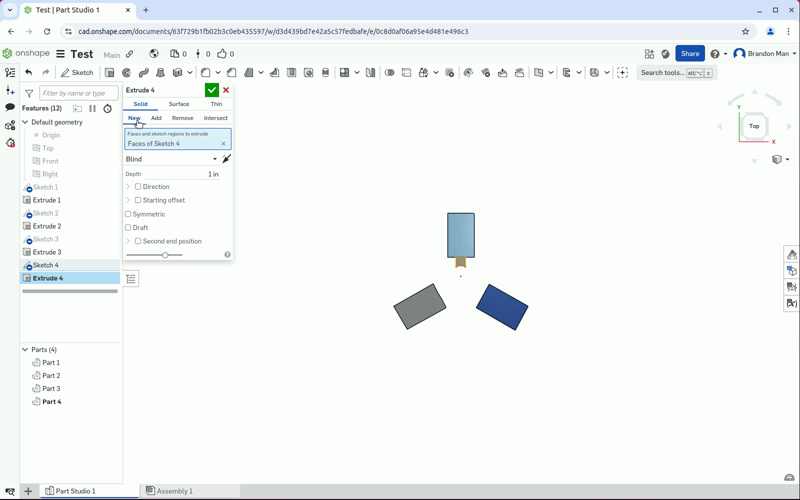
key(tab, 4)
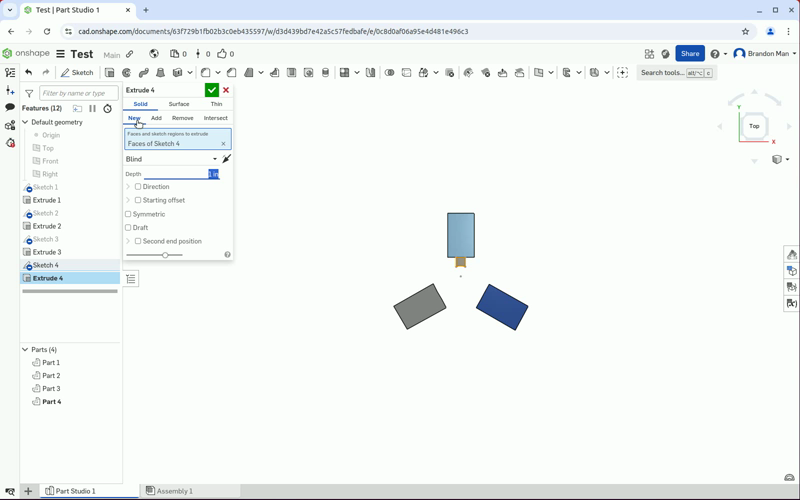
text(0.722)
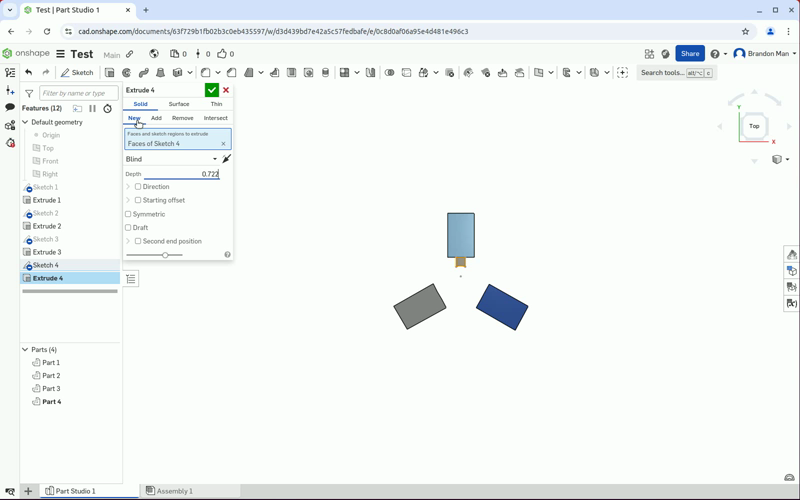
key(enter)
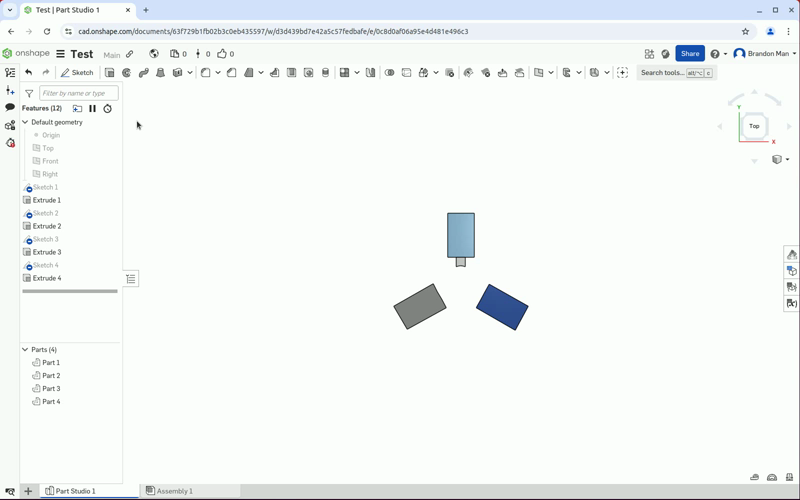
key(shift+h)
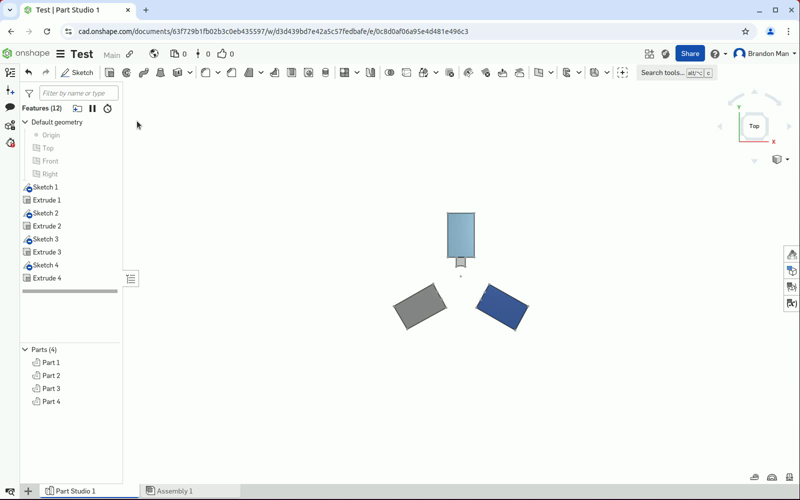
key(shift+h)
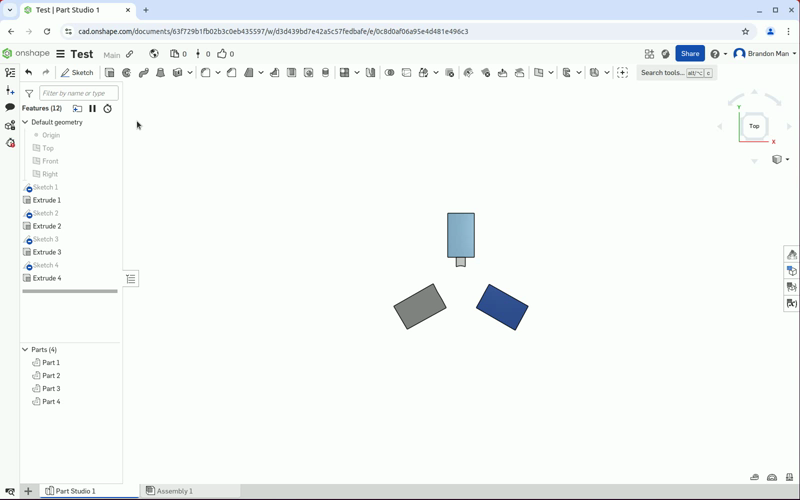
mouse_move(73, 189)
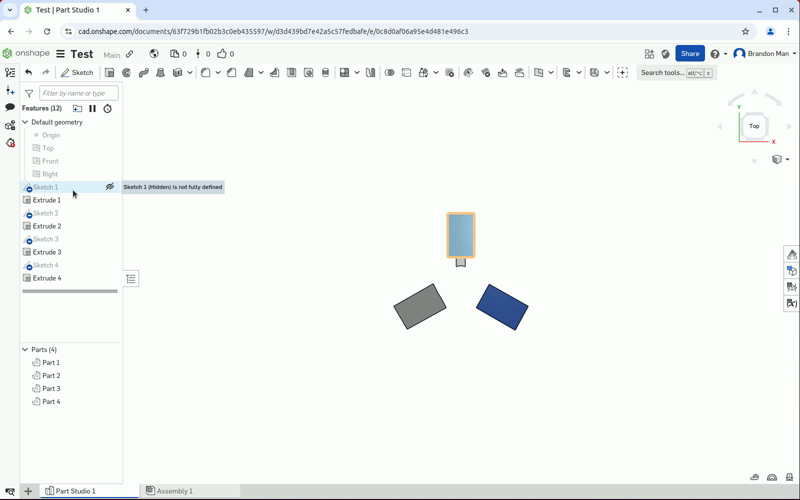
click(73, 189)
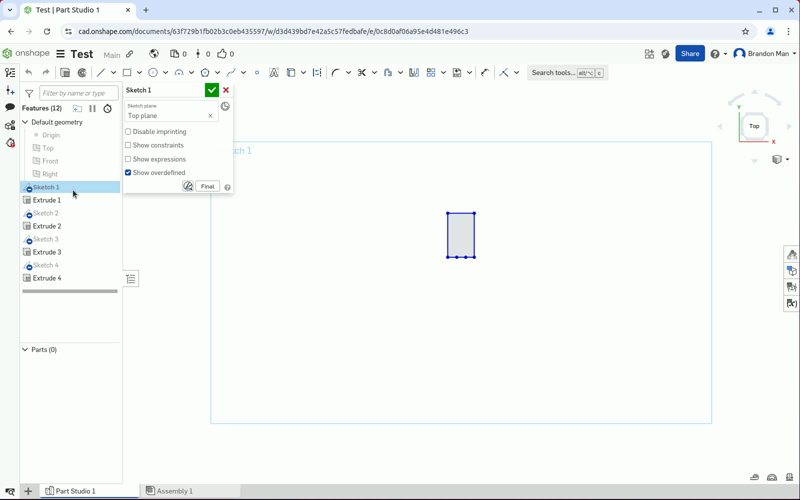
mouse_move(229, 92)
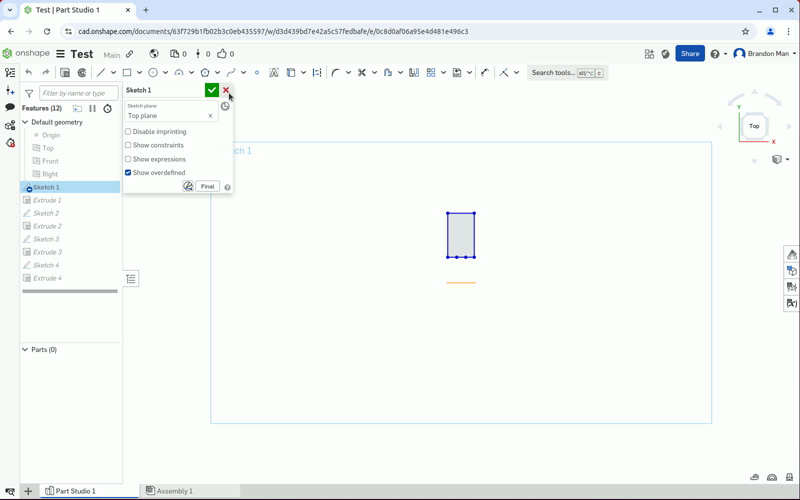
click(229, 92)
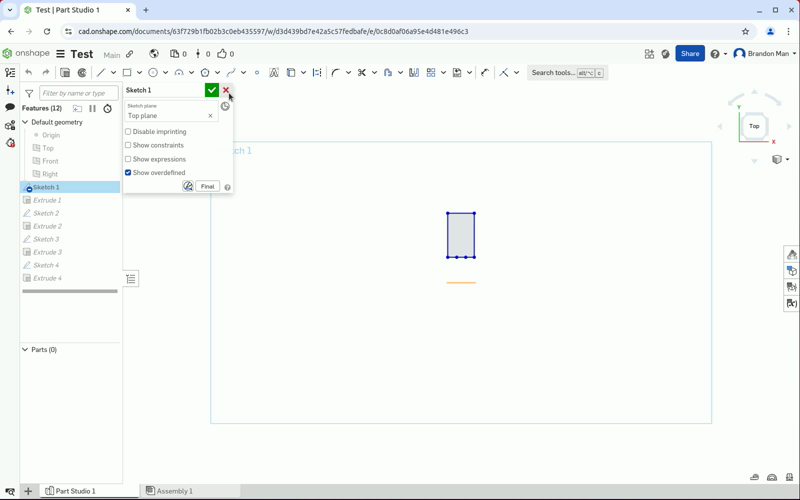
key(shift+s)
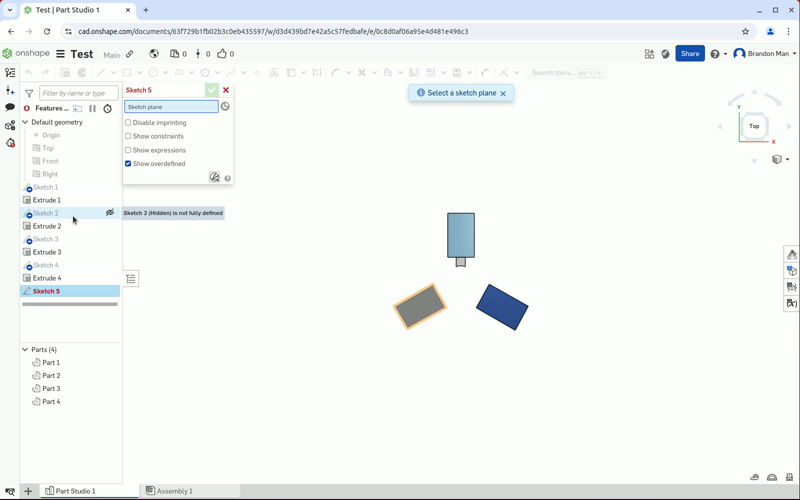
scroll(3)
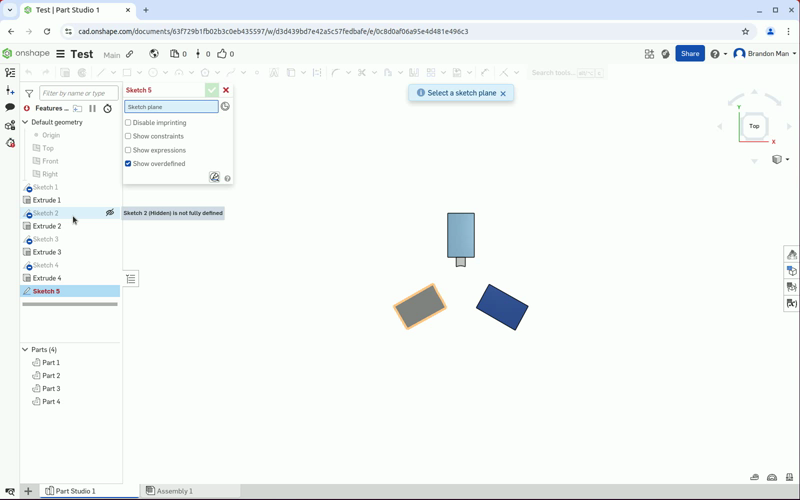
mouse_move(73, 150)
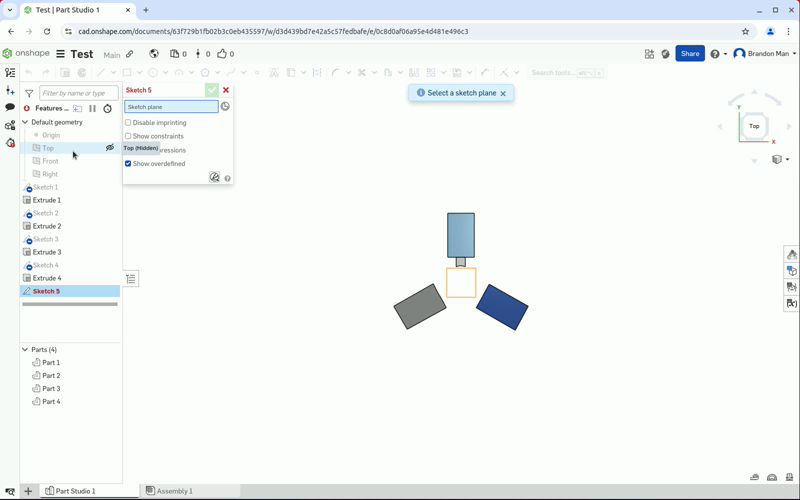
click(73, 150)
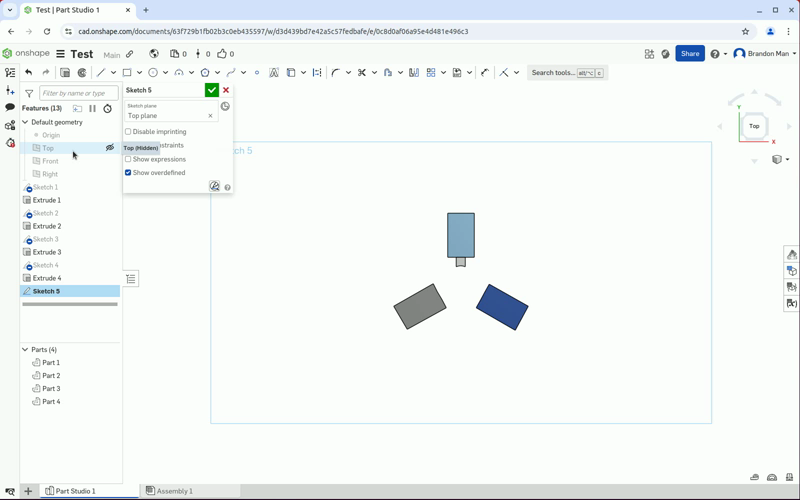
mouse_move(73, 352)
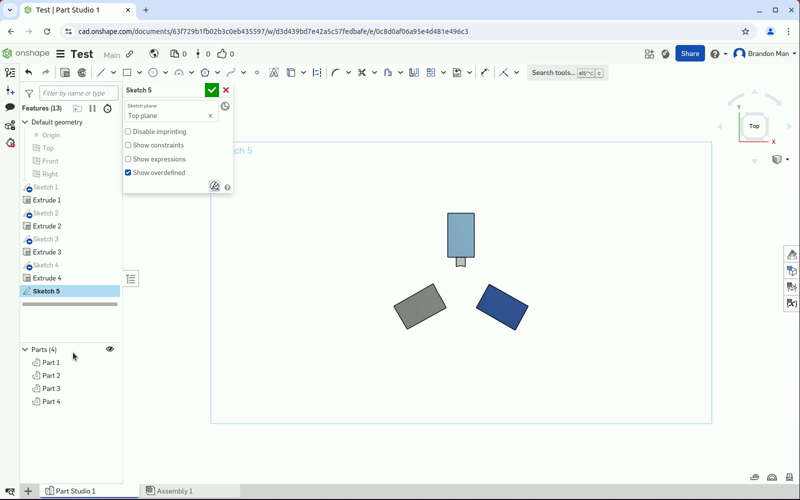
key(y)
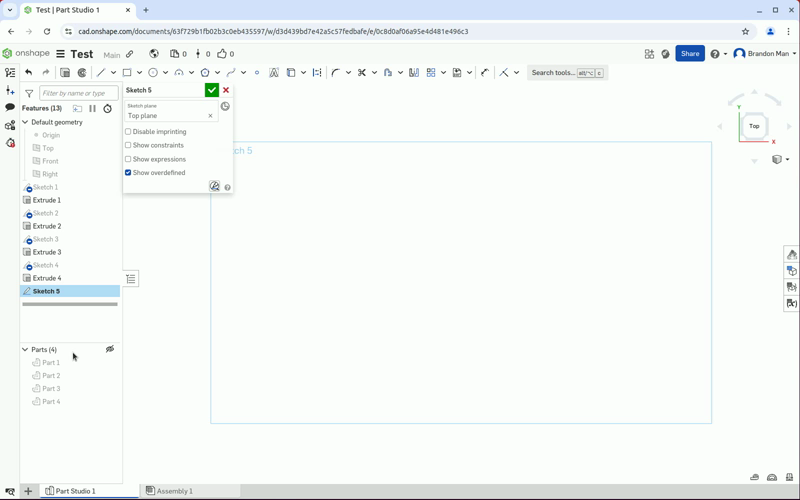
key(l)
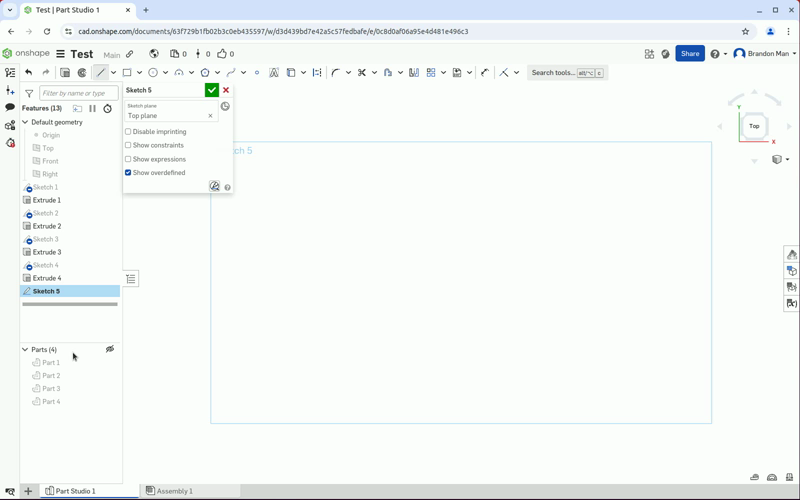
key_down(shift)
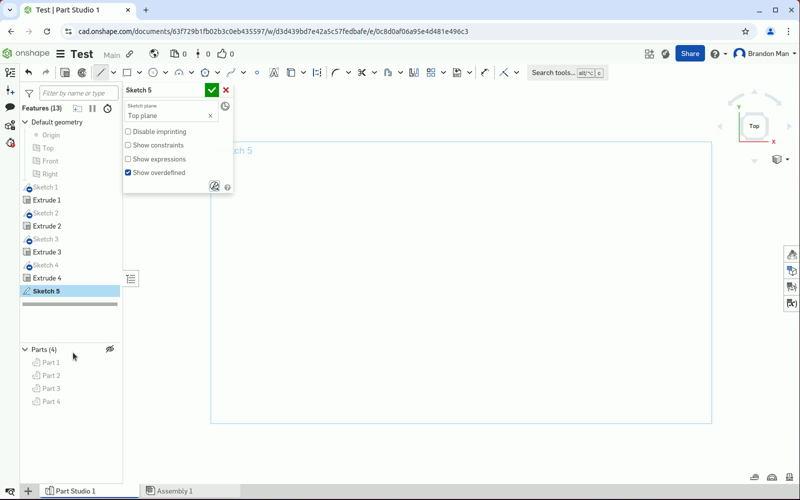
mouse_move(436, 292)
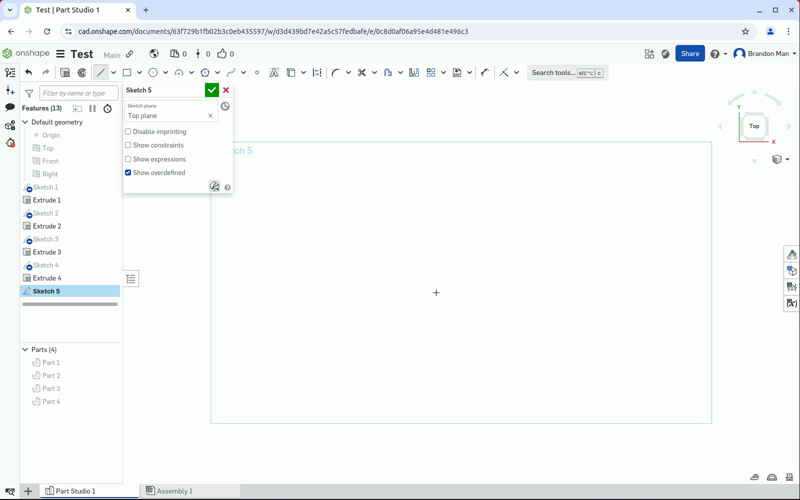
click(436, 292)
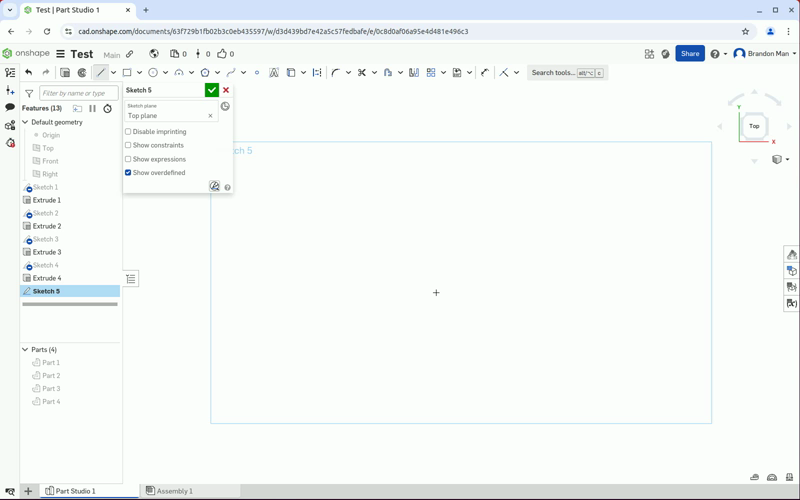
key_up(shift)
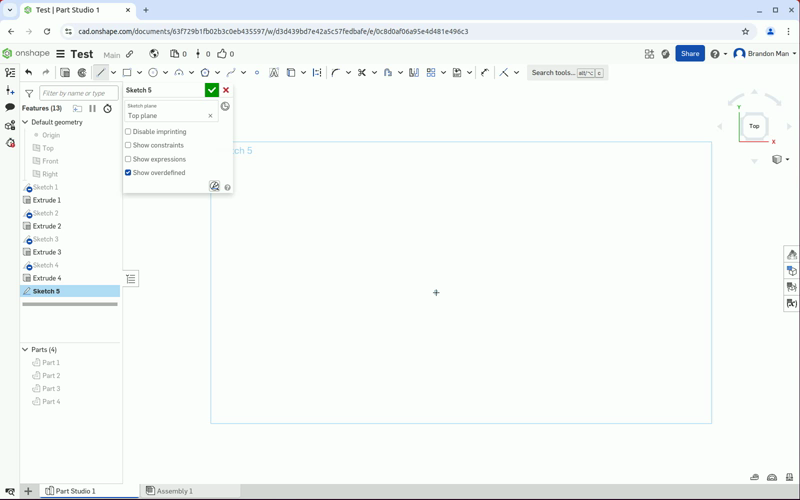
key_down(shift)
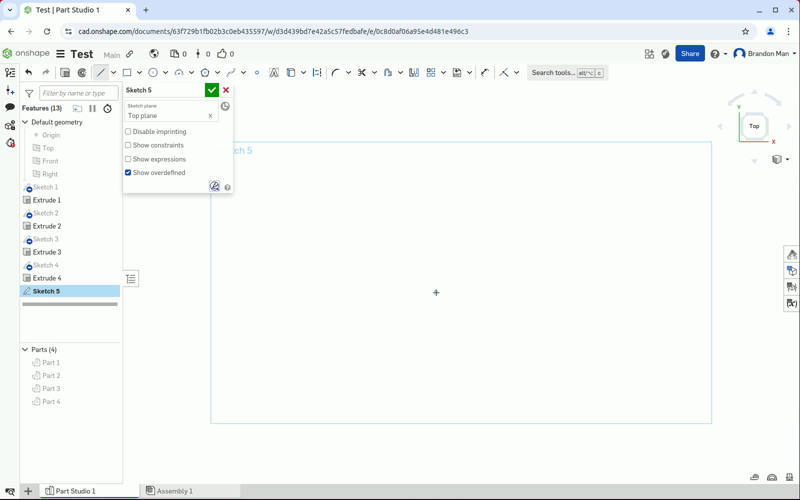
mouse_move(466, 292)
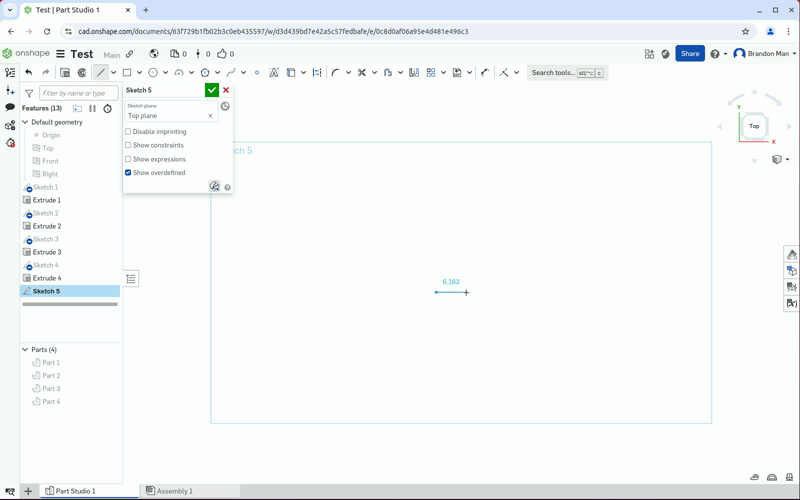
mouse_move(440, 300)
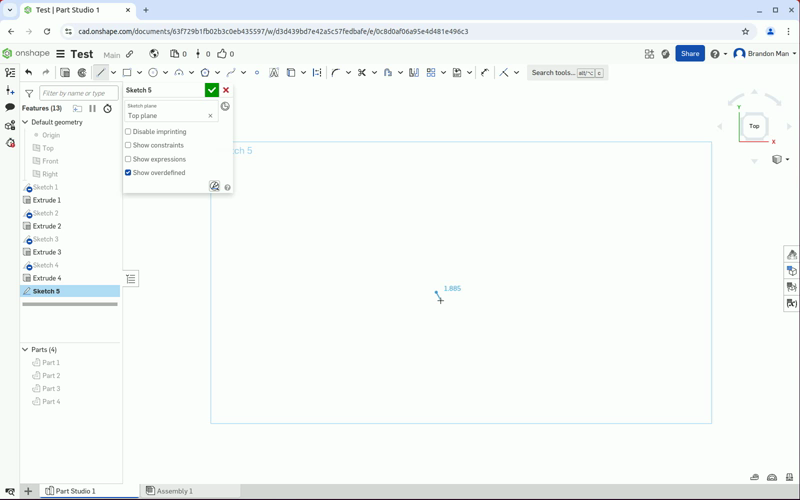
click(440, 300)
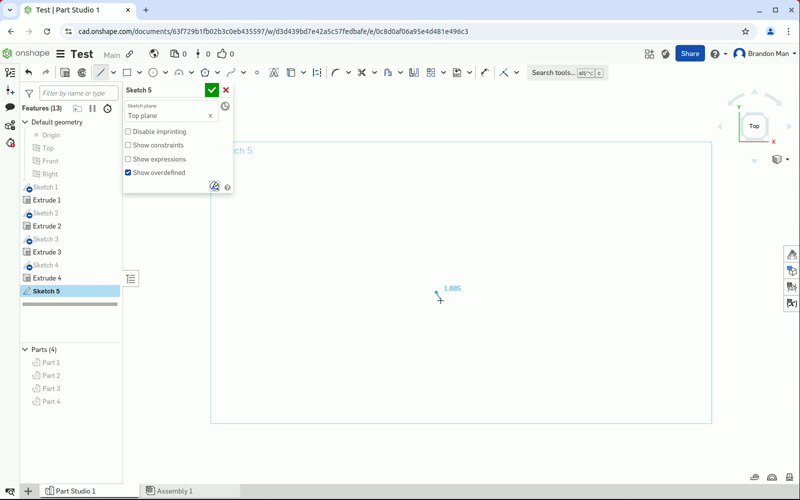
key_up(shift)
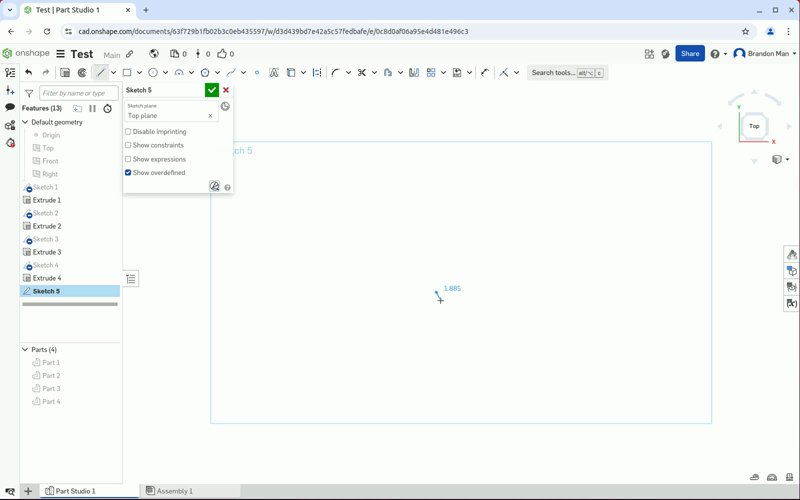
key_down(shift)
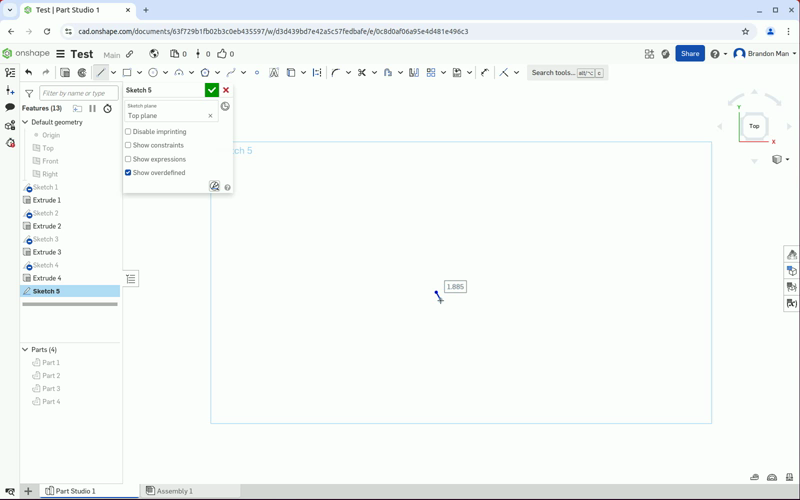
mouse_move(470, 300)
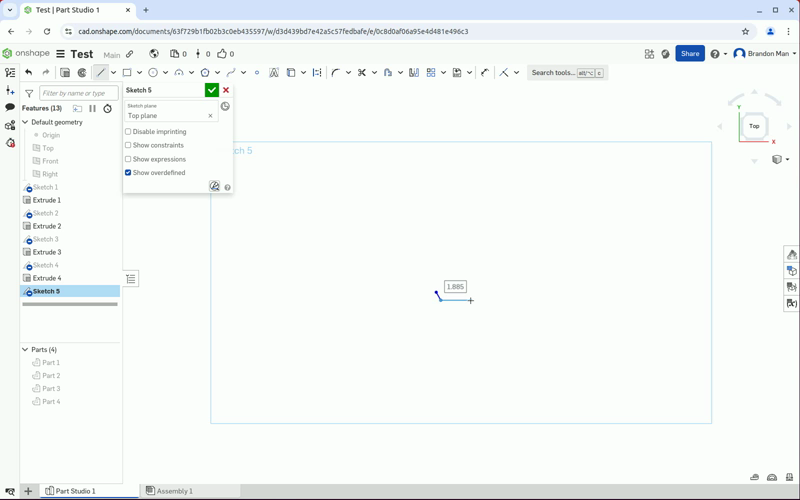
mouse_move(449, 295)
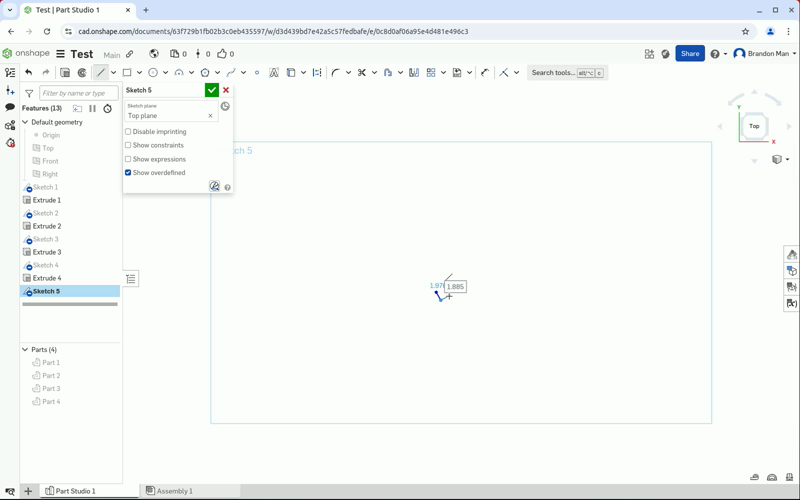
click(449, 295)
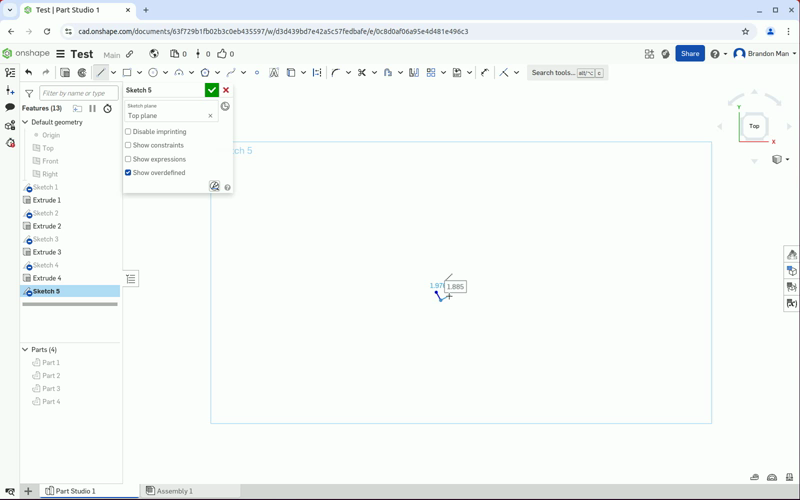
key_up(shift)
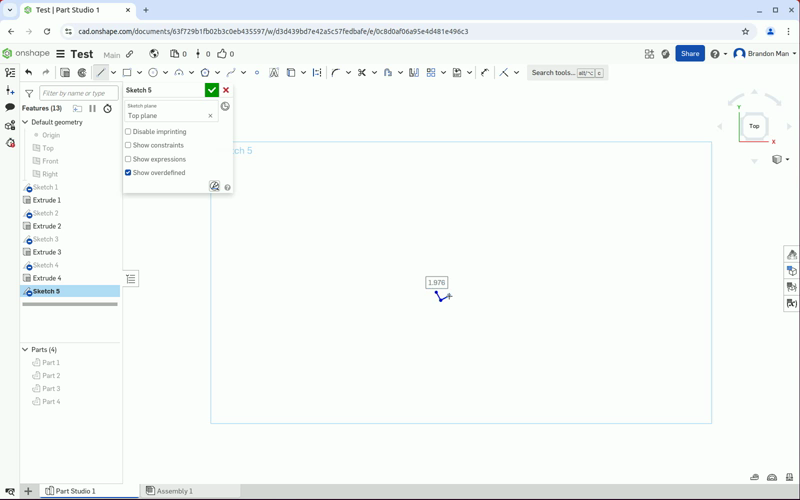
key(esc)
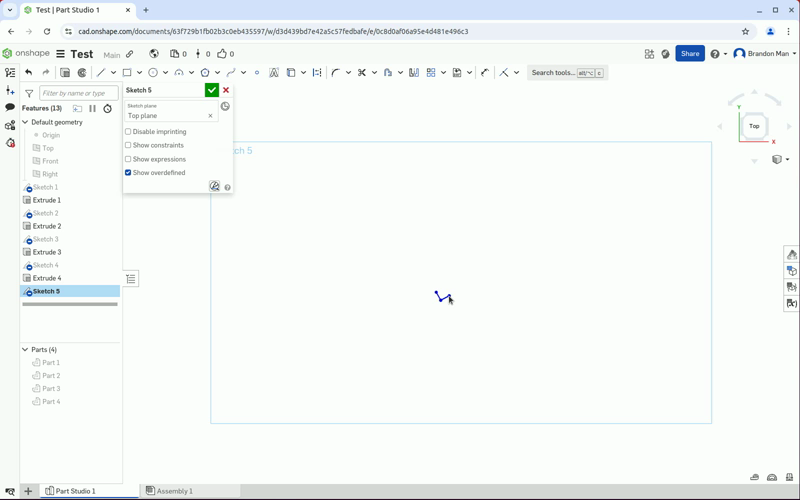
key(a)
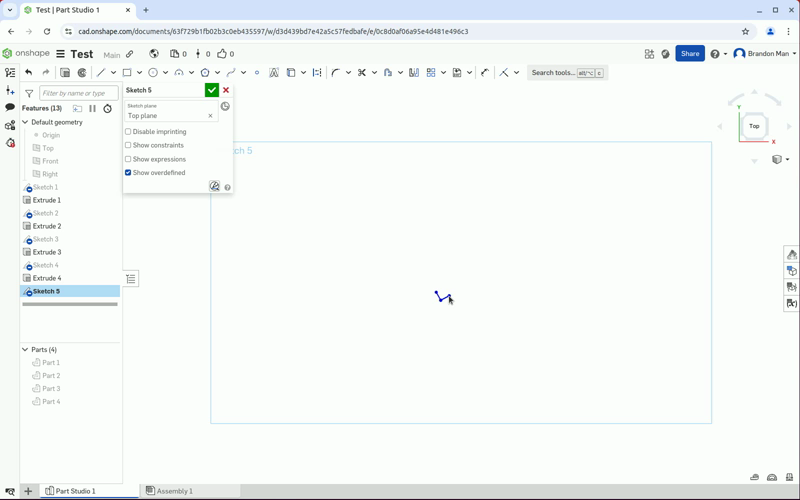
mouse_move(449, 295)
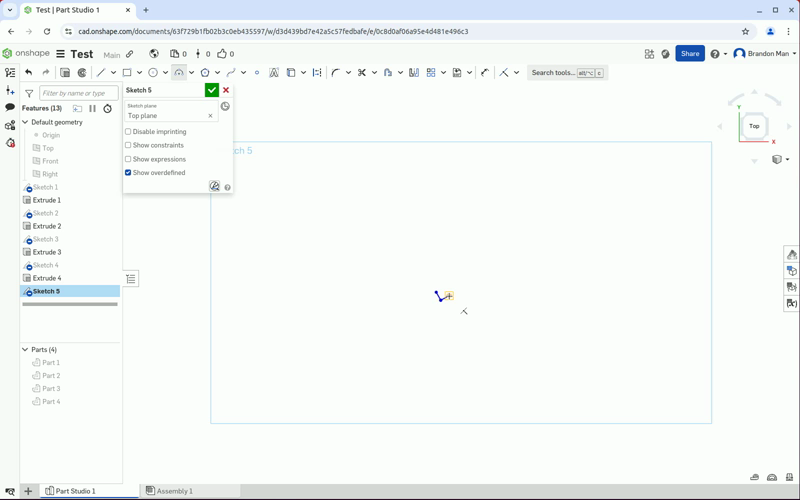
click(449, 295)
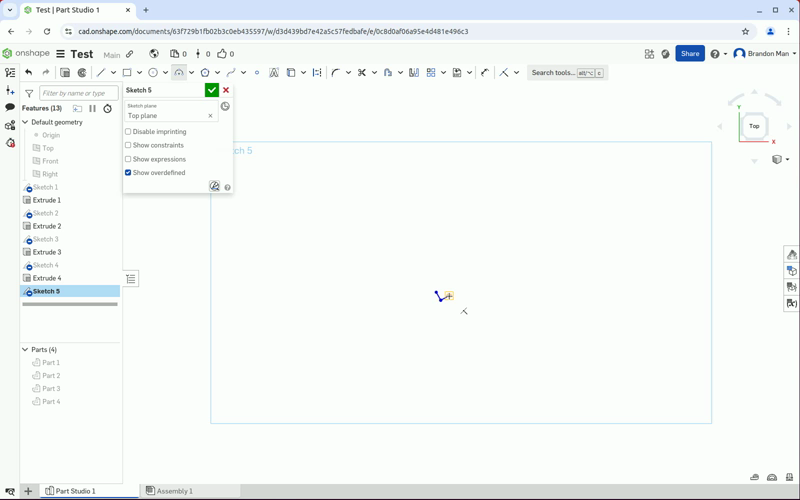
key_down(shift)
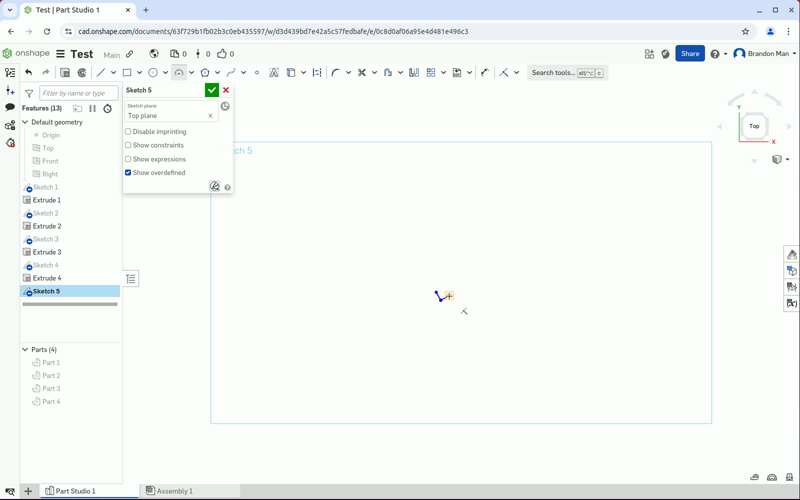
mouse_move(444, 287)
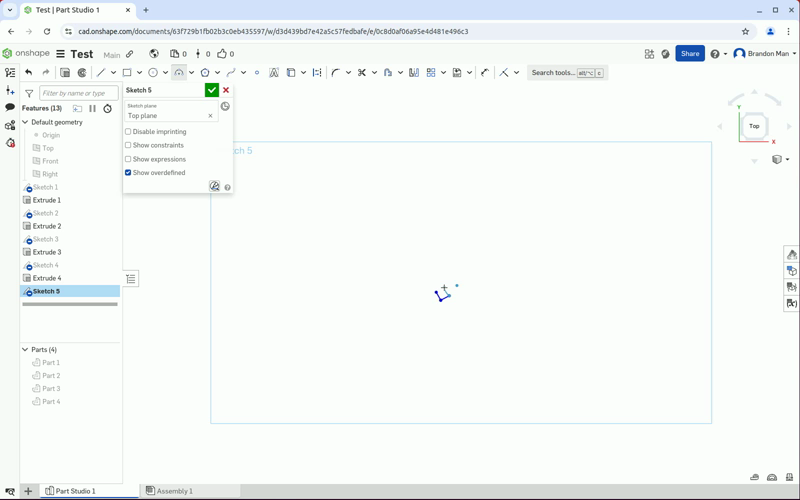
click(444, 287)
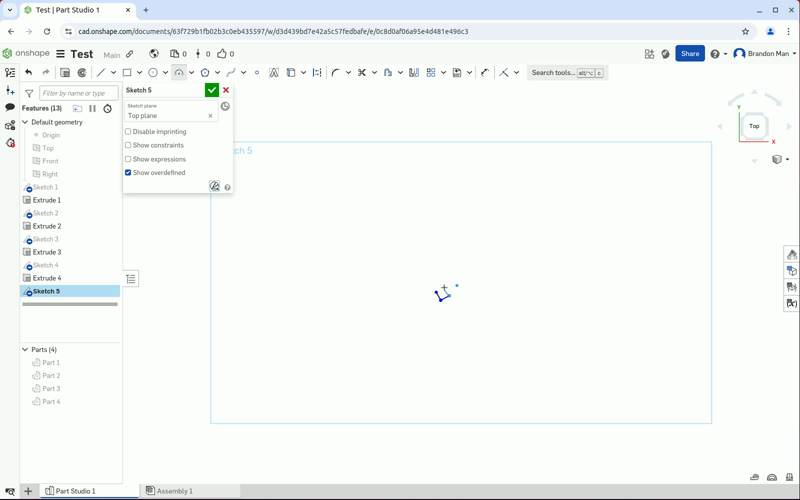
mouse_move(446, 291)
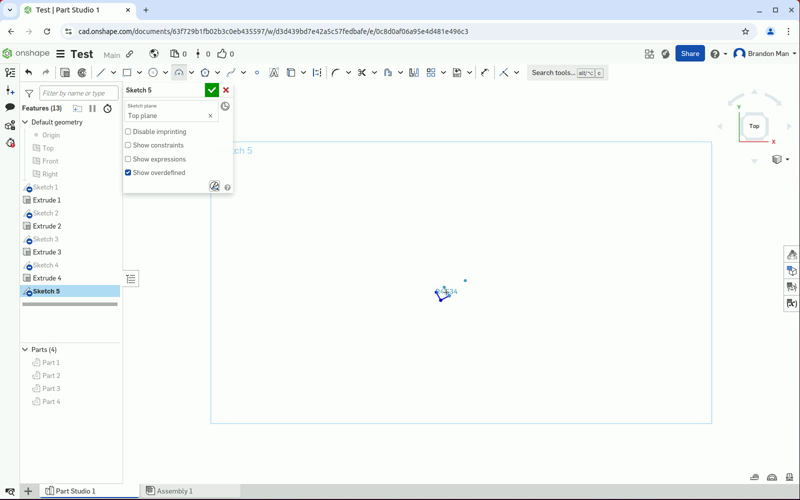
click(446, 291)
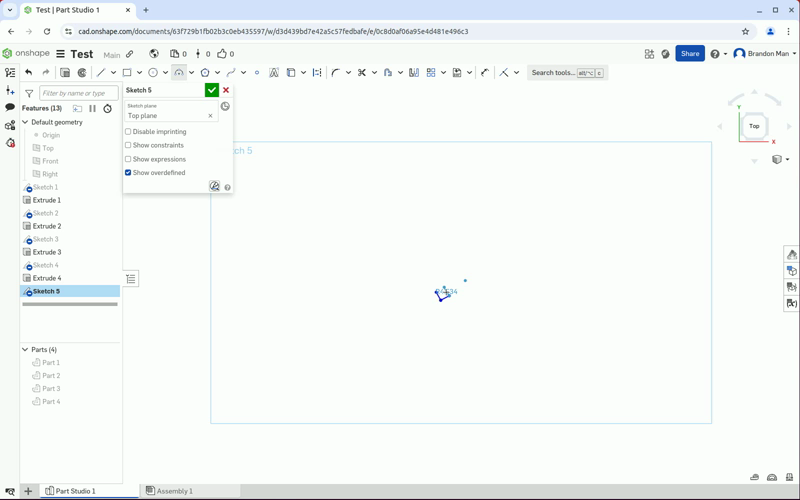
key_up(shift)
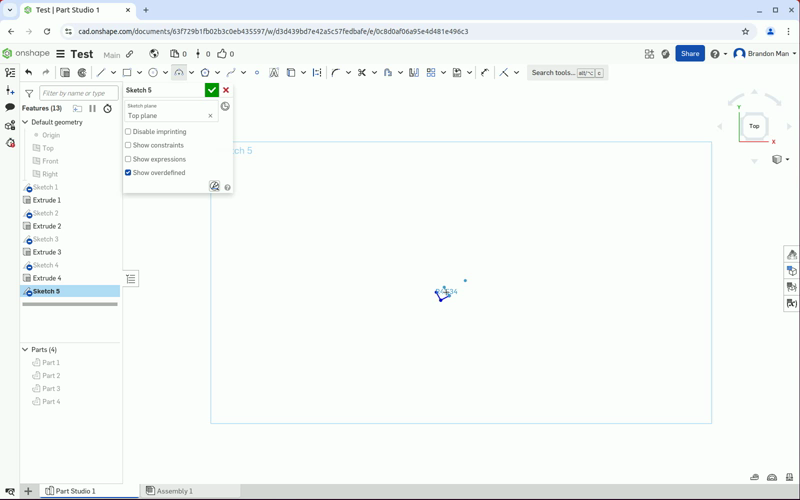
key(esc)
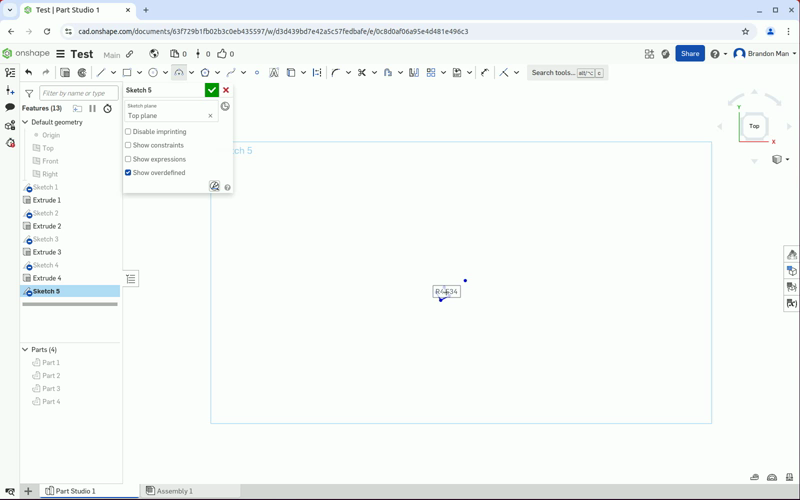
key(l)
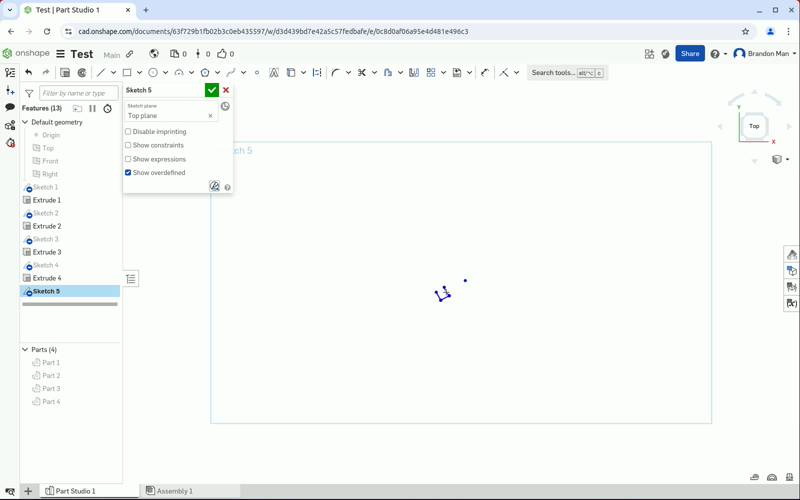
mouse_move(444, 287)
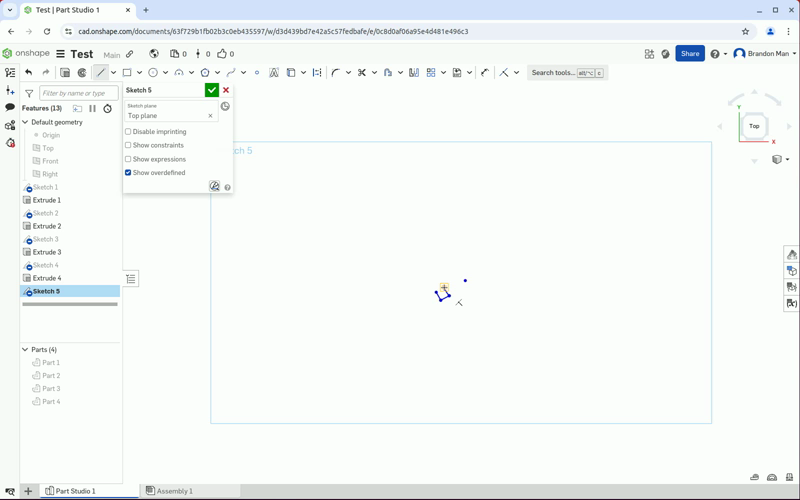
click(444, 287)
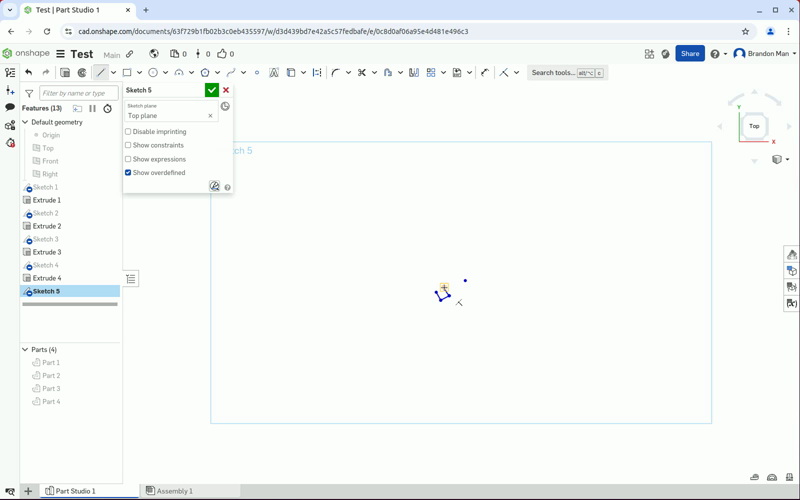
mouse_move(474, 287)
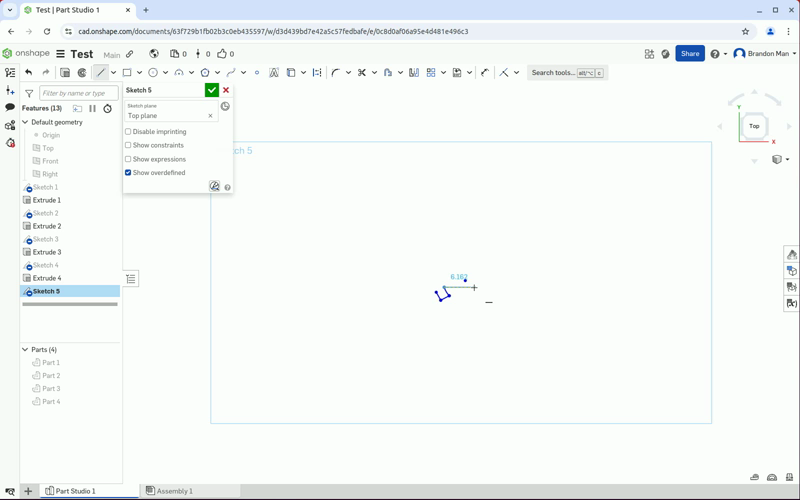
key_down(shift)
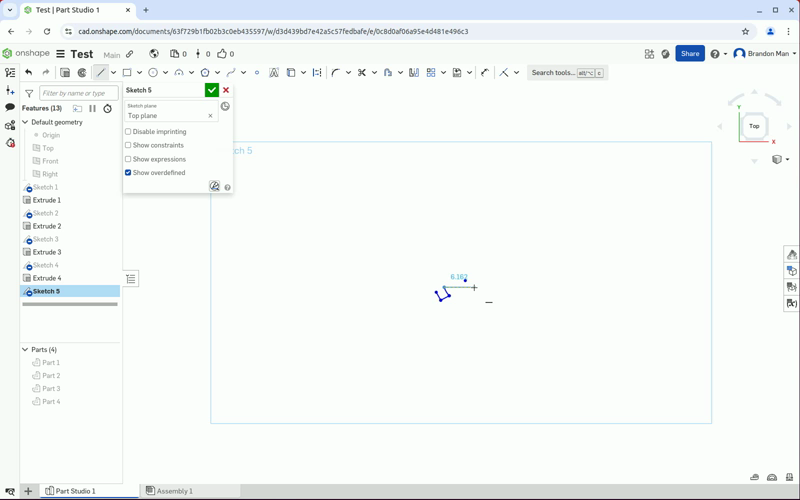
mouse_move(436, 292)
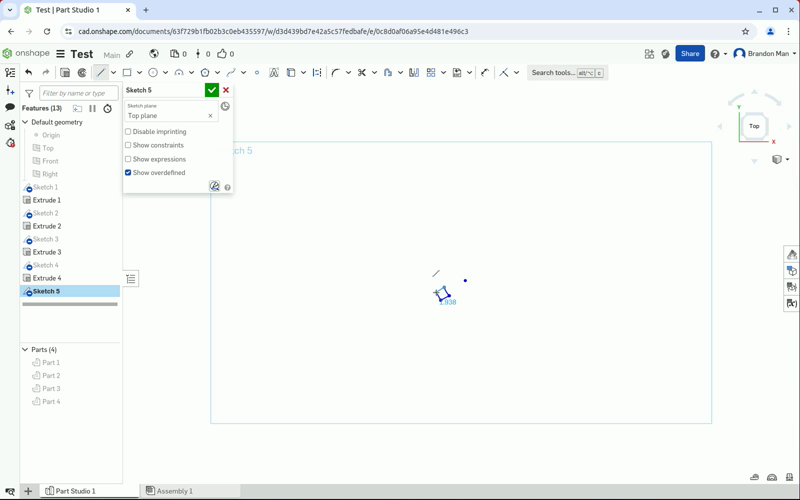
key_up(shift)
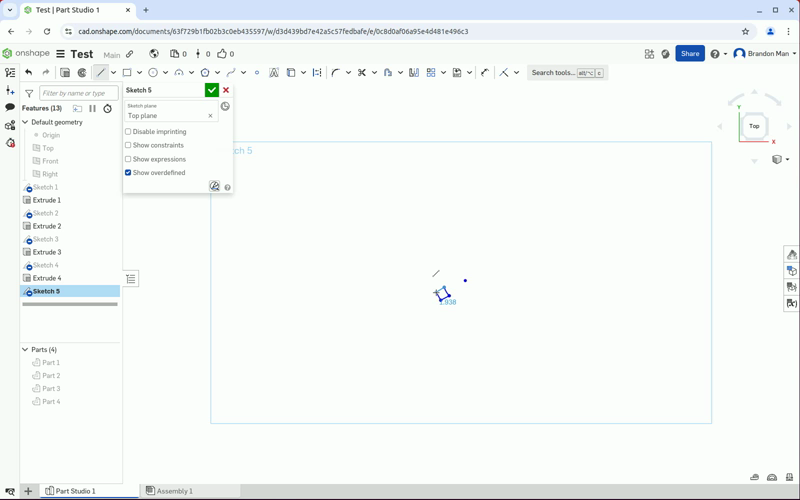
click(436, 292)
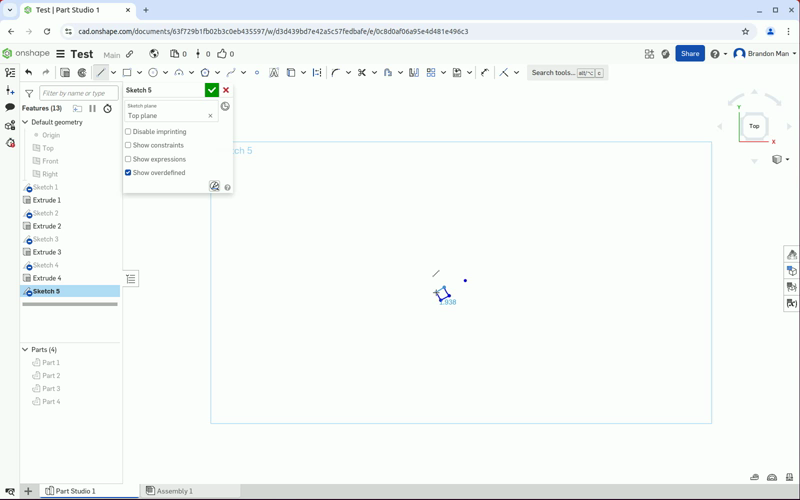
key(esc)
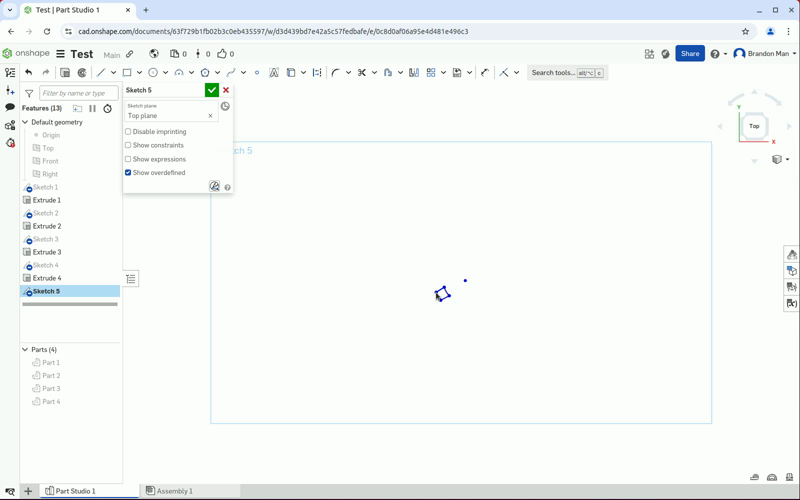
mouse_move(445, 291)
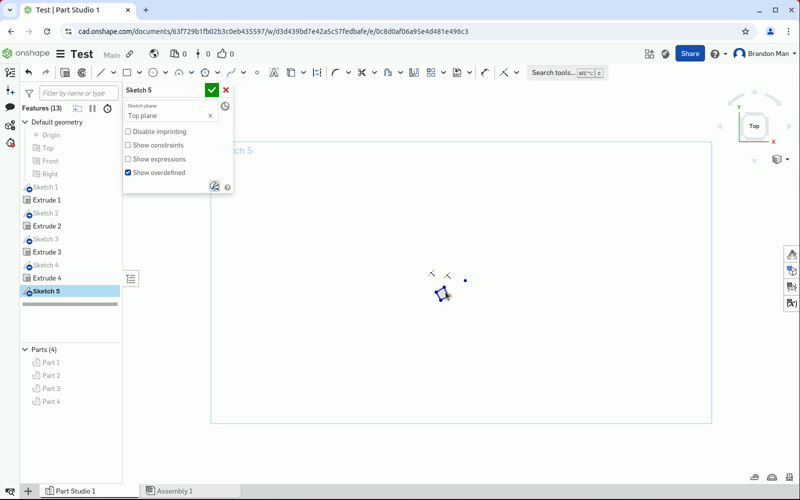
scroll(6)
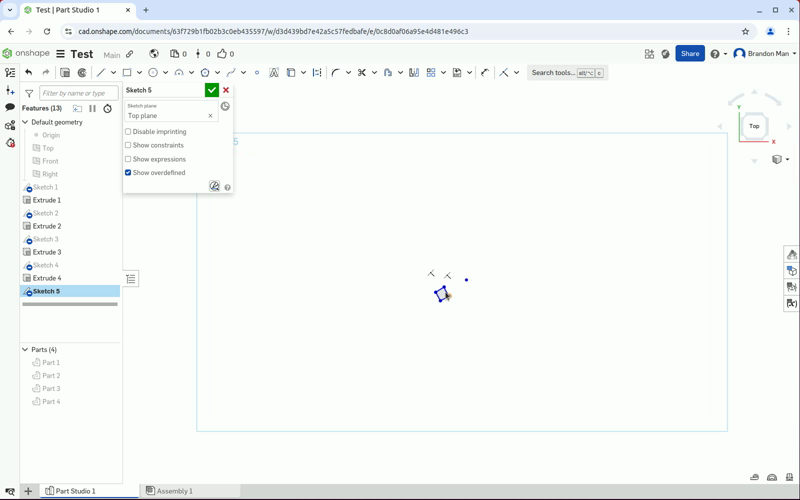
scroll(6)
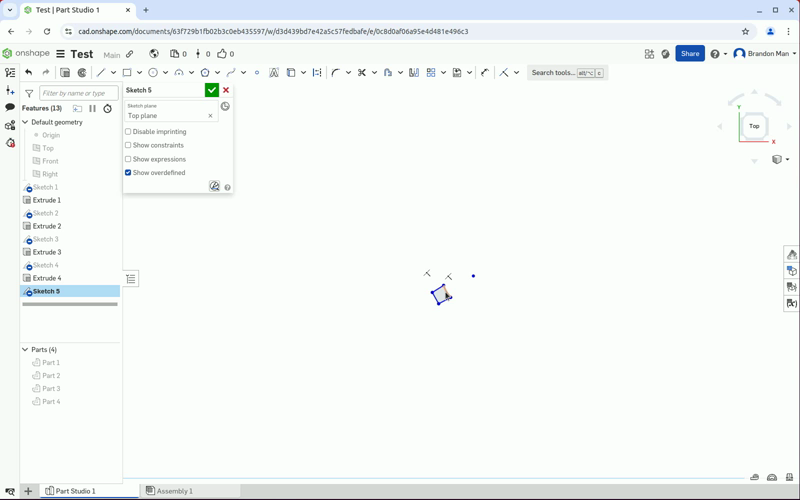
scroll(6)
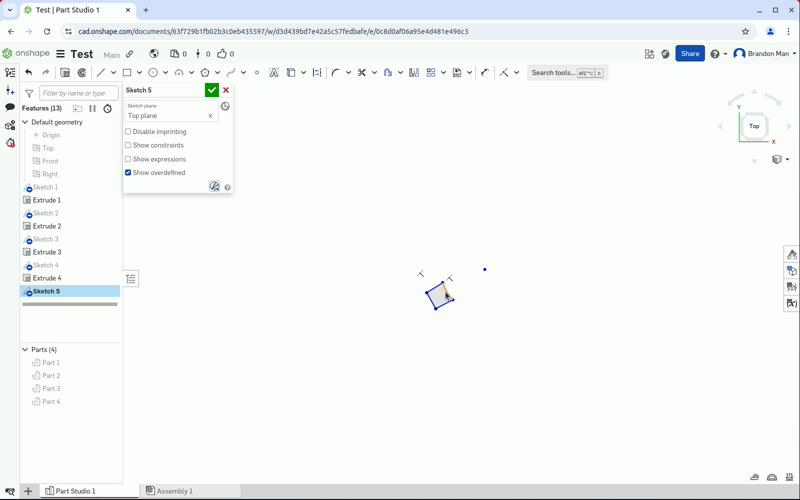
scroll(6)
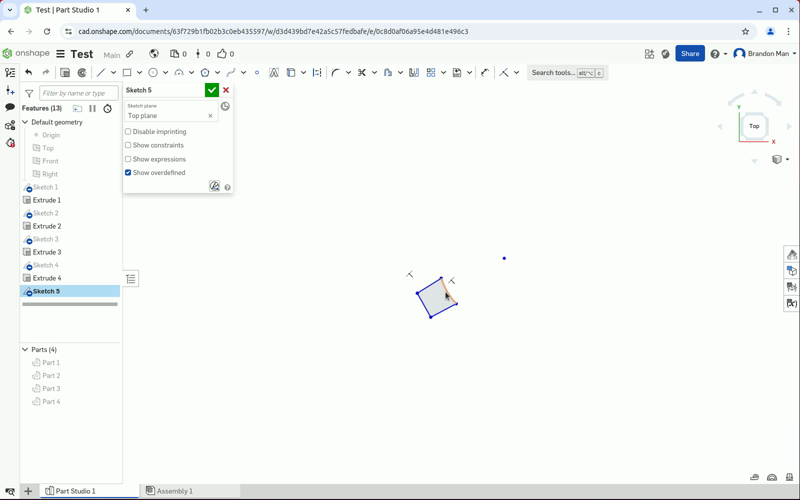
scroll(6)
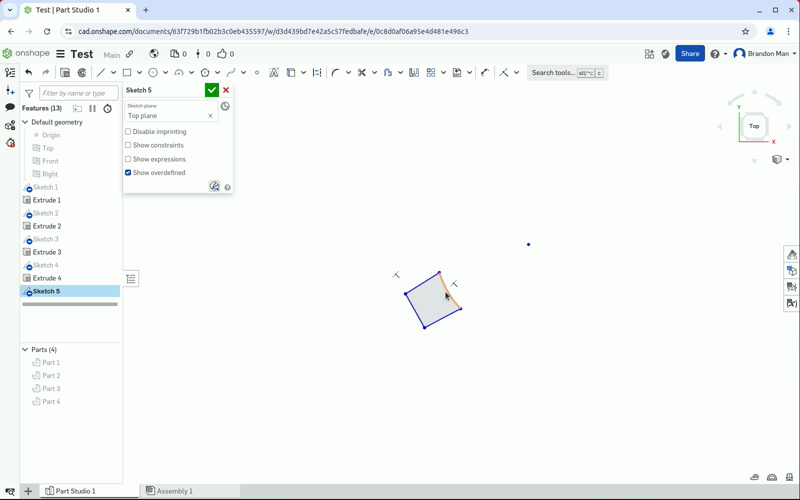
scroll(6)
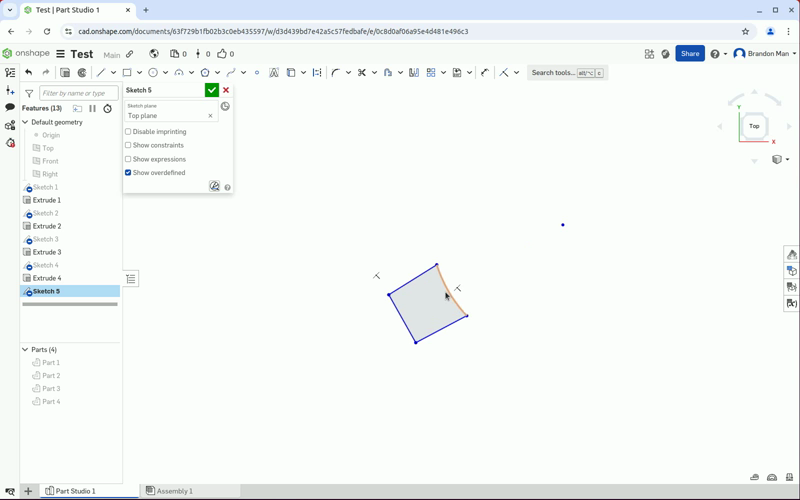
scroll(6)
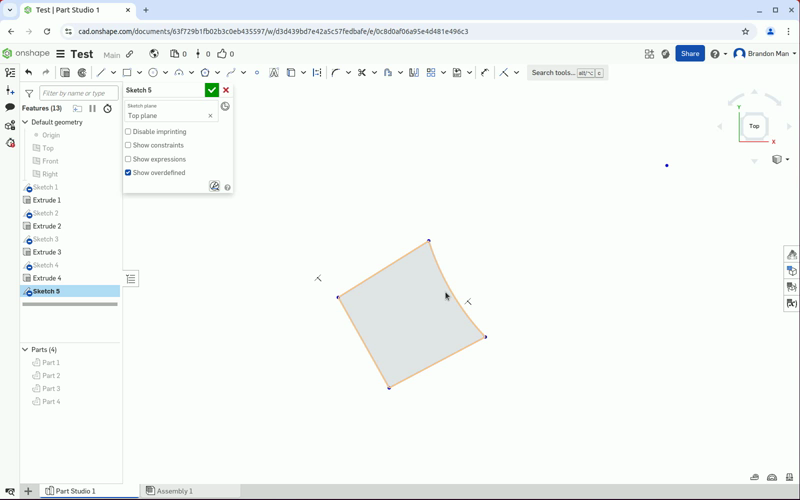
click(445, 291)
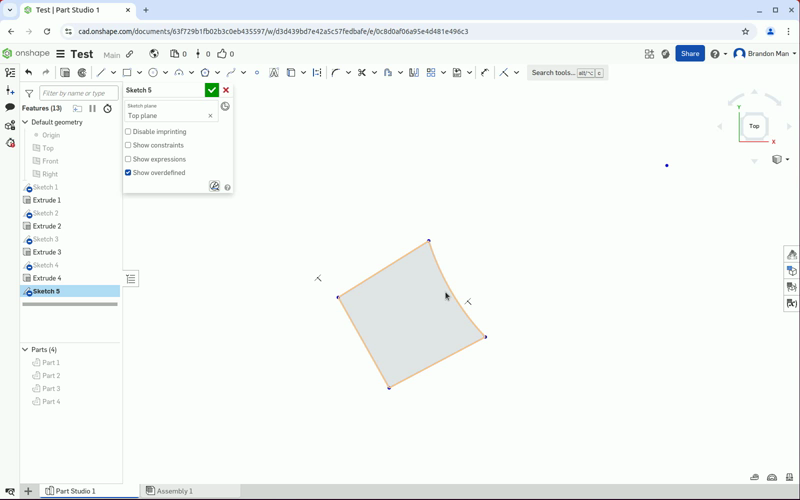
scroll(-6)
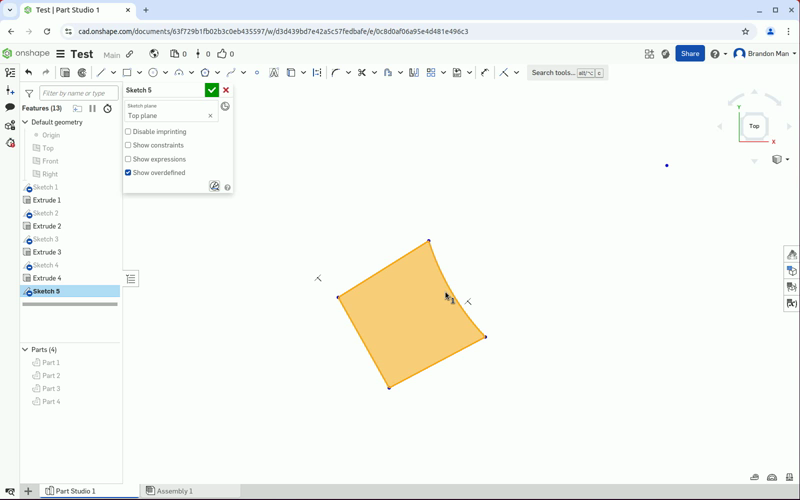
scroll(-6)
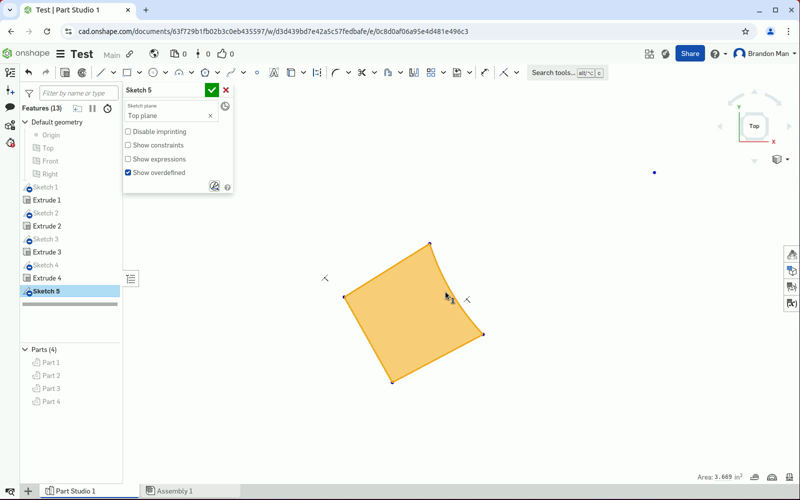
scroll(-6)
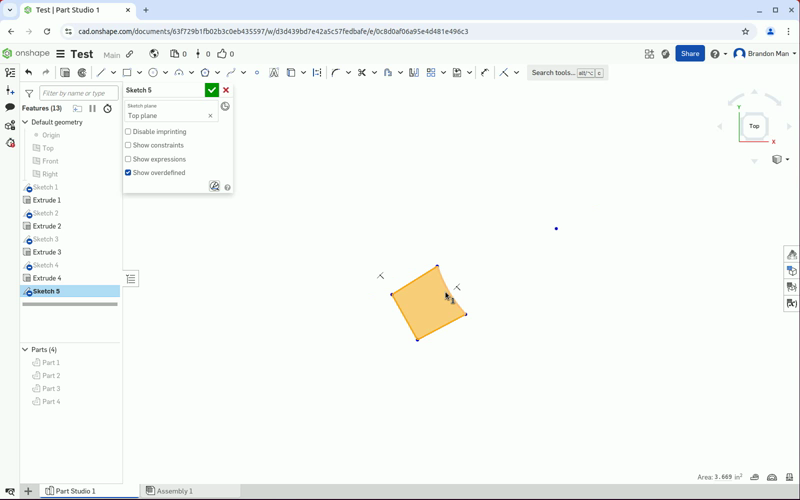
scroll(-6)
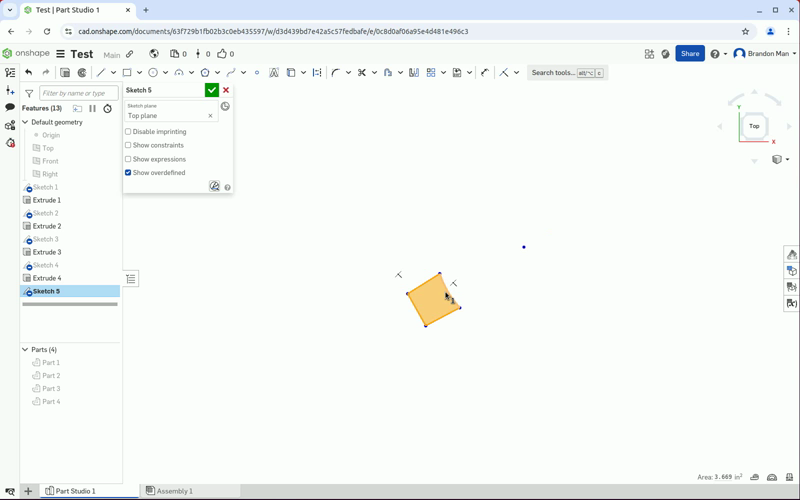
scroll(-6)
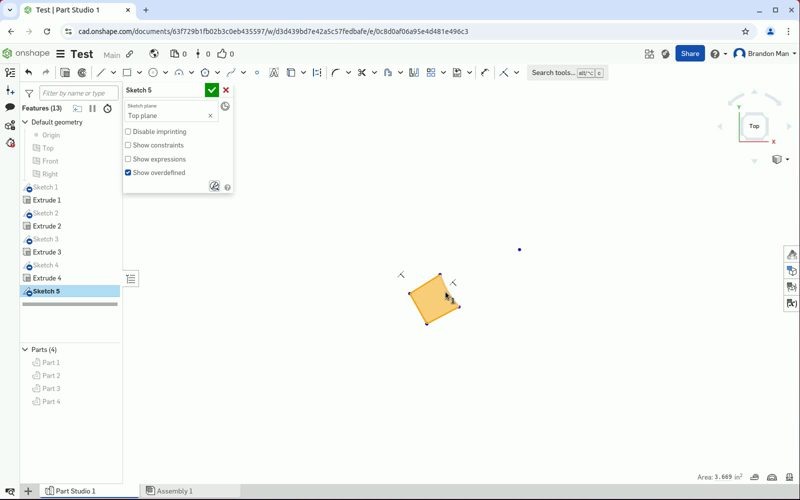
scroll(-6)
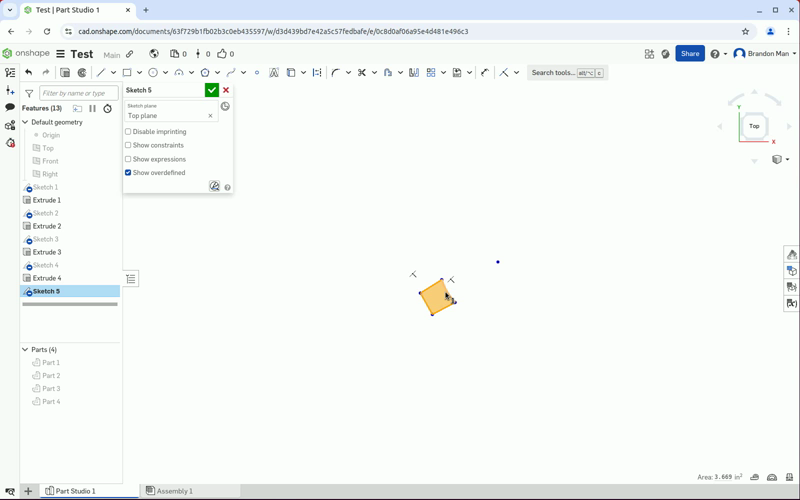
scroll(-6)
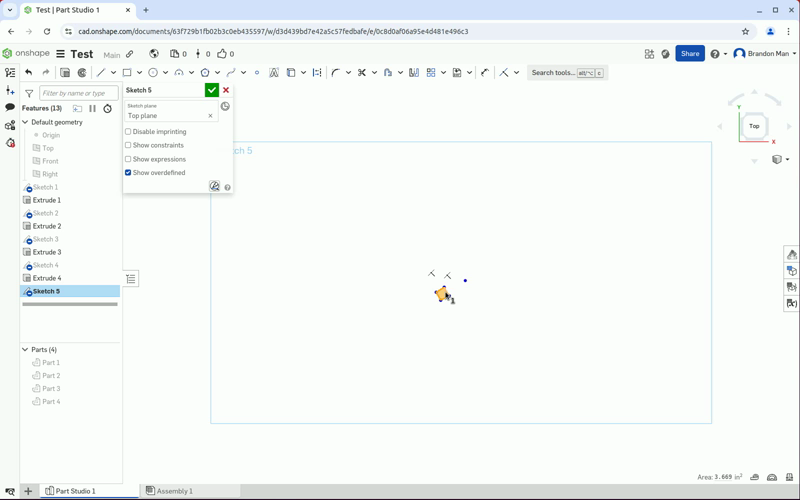
mouse_move(73, 352)
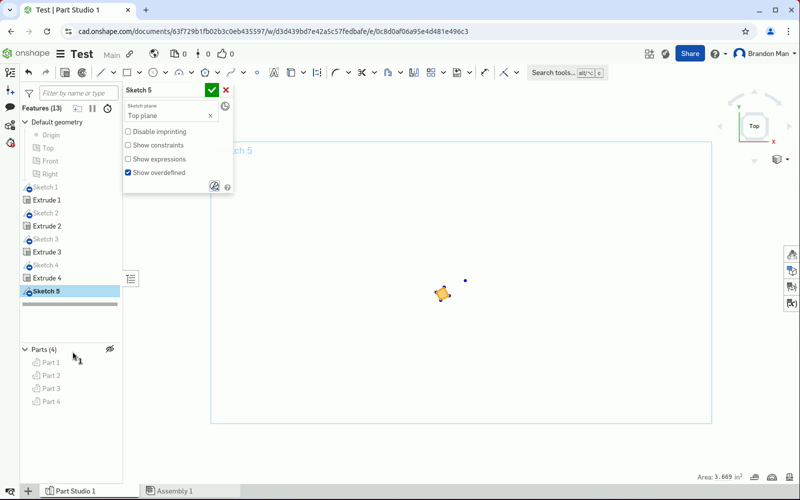
key(shift+y)
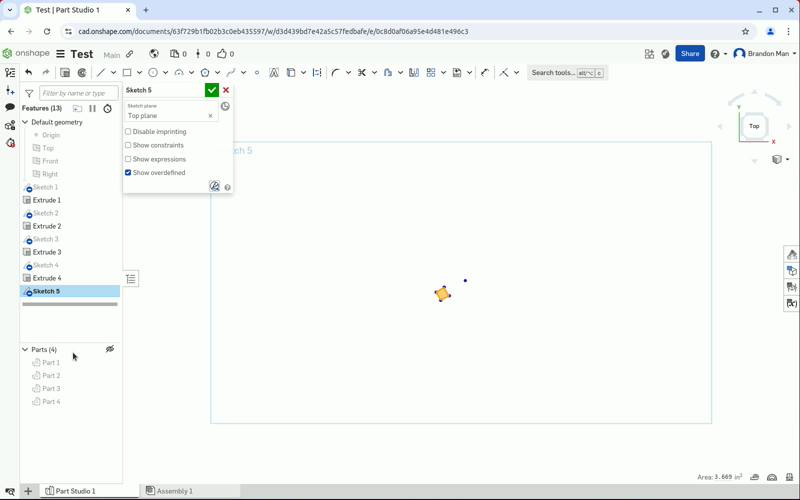
key(shift+e)
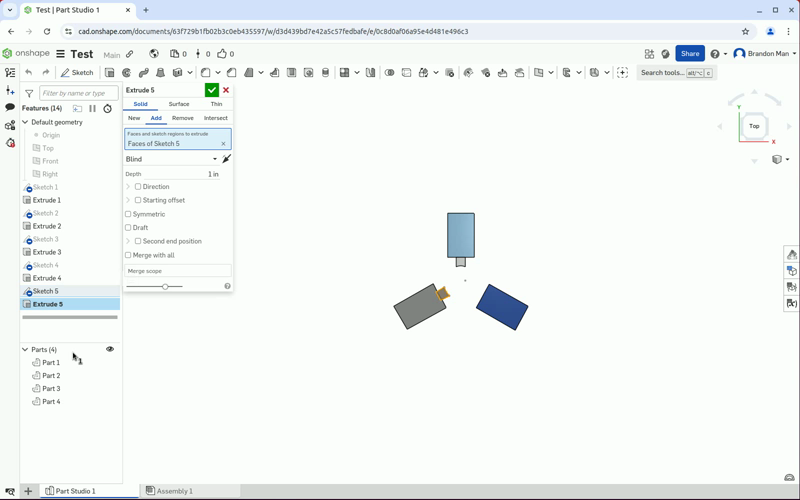
mouse_move(143, 106)
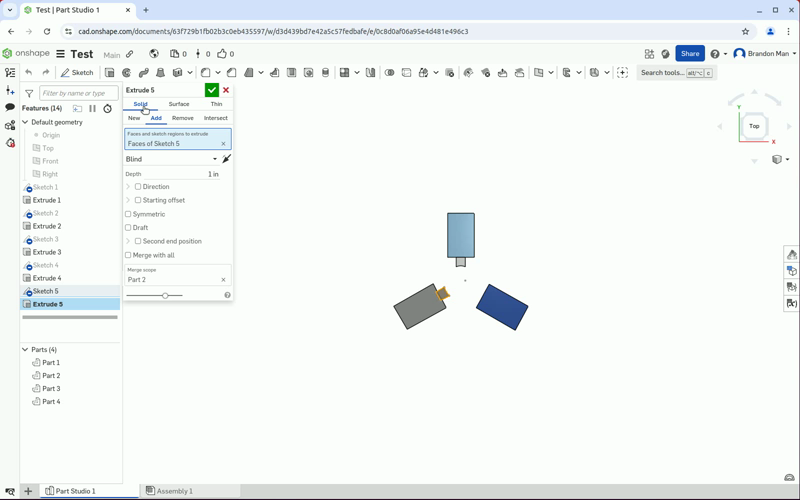
click(143, 106)
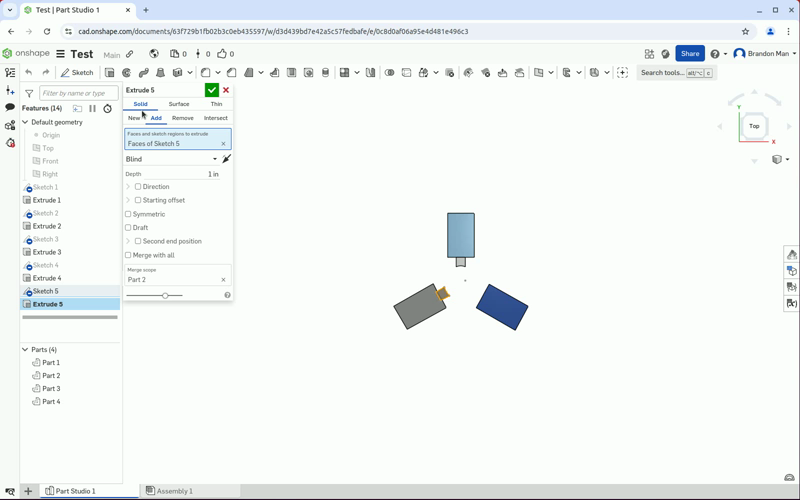
mouse_move(137, 120)
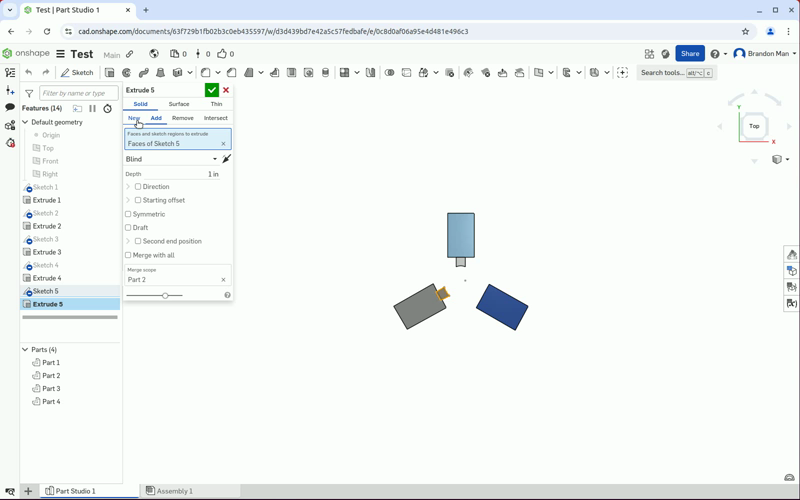
click(137, 120)
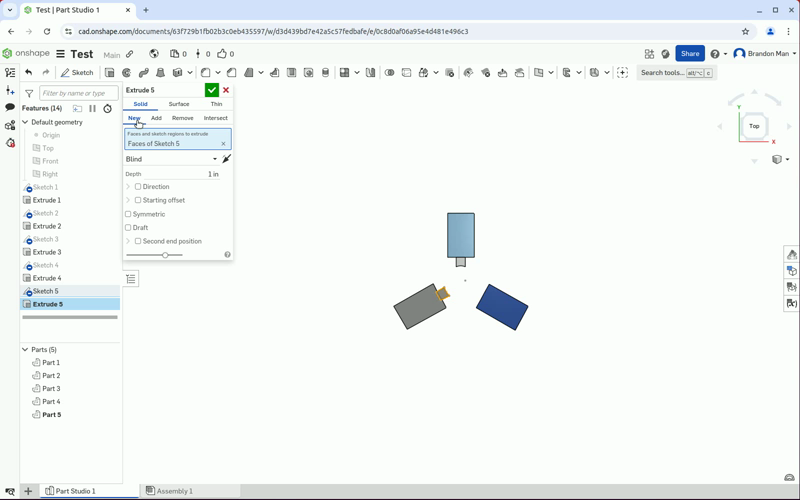
key(tab, 4)
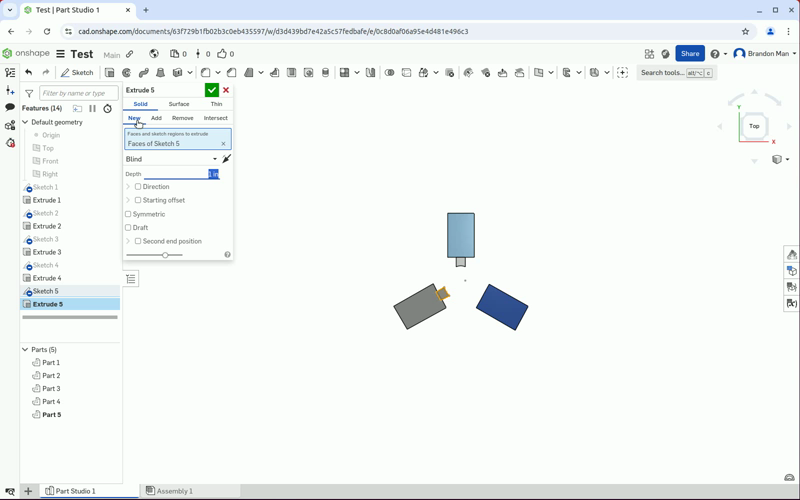
text(0.722)
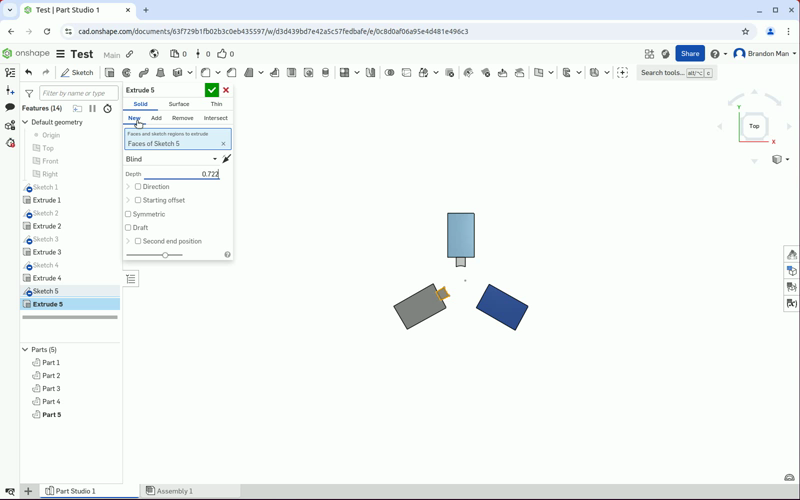
key(enter)
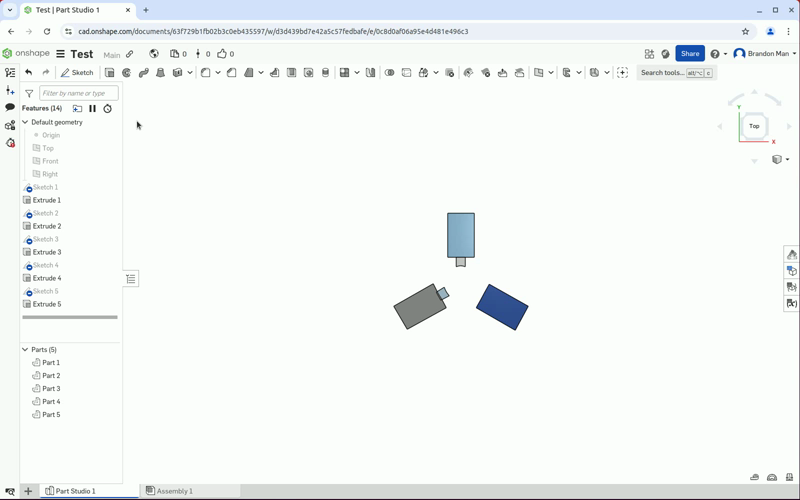
key(shift+h)
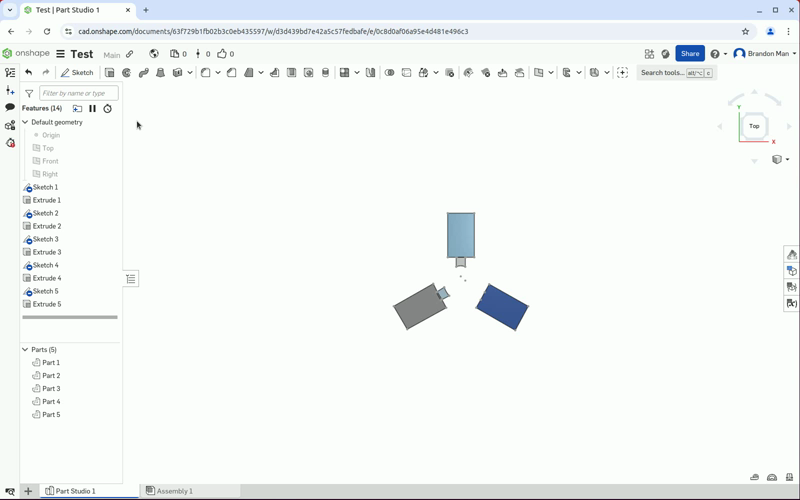
key(shift+h)
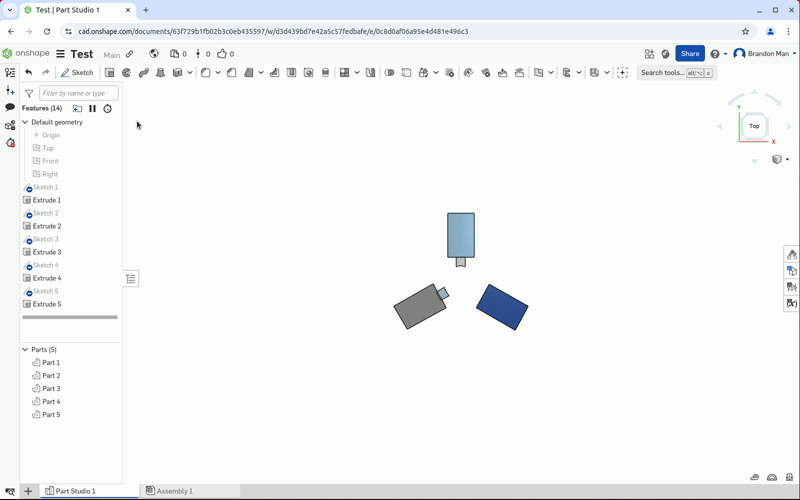
mouse_move(73, 189)
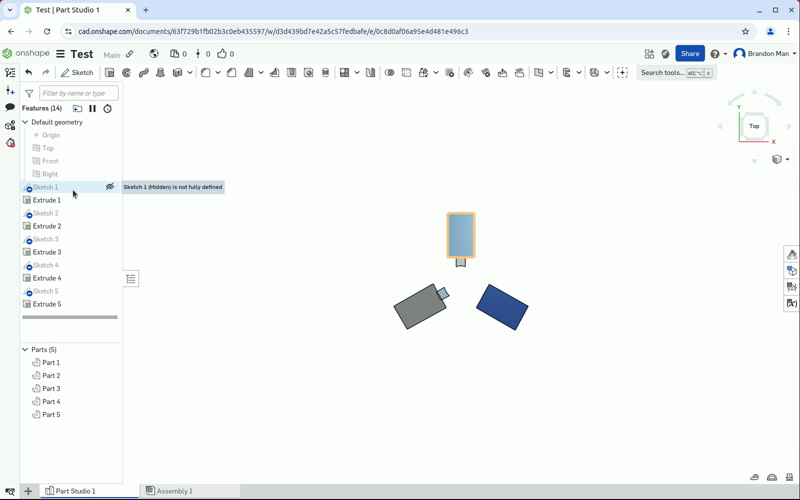
click(73, 189)
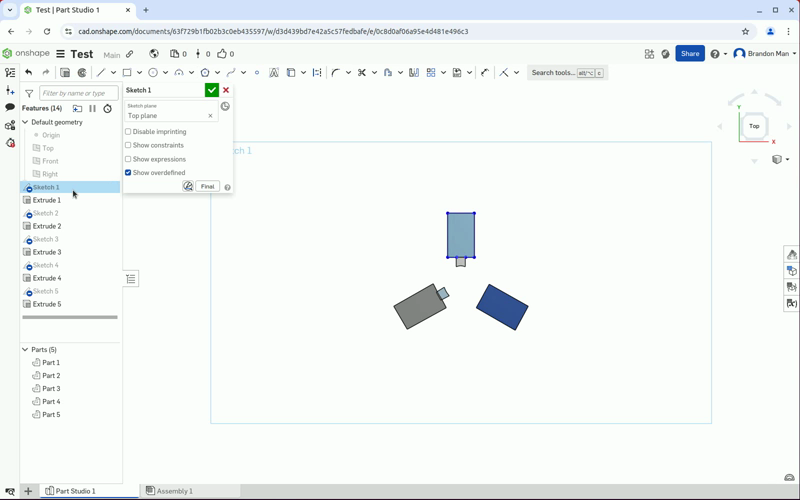
mouse_move(229, 92)
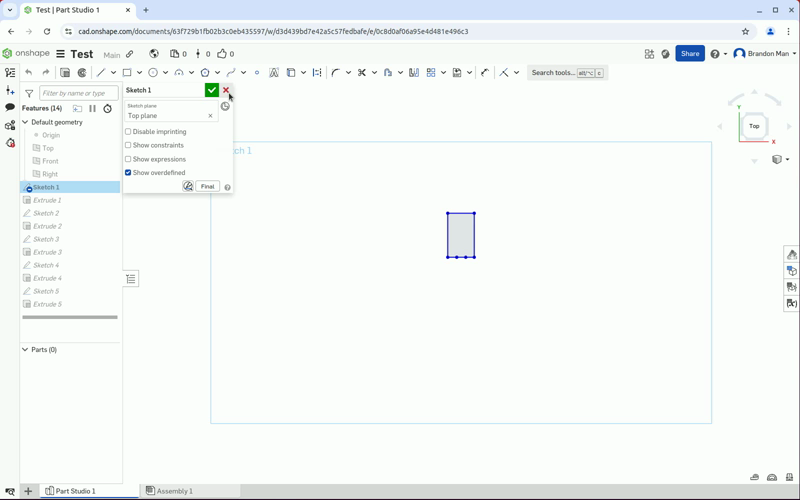
click(229, 92)
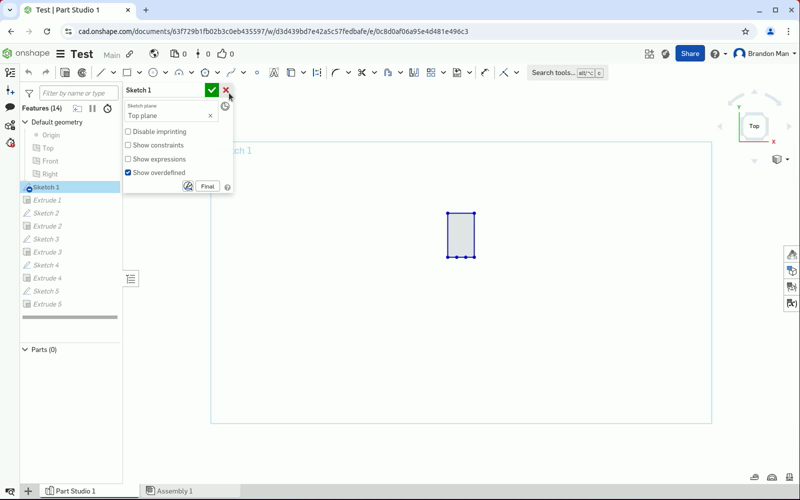
key(shift+s)
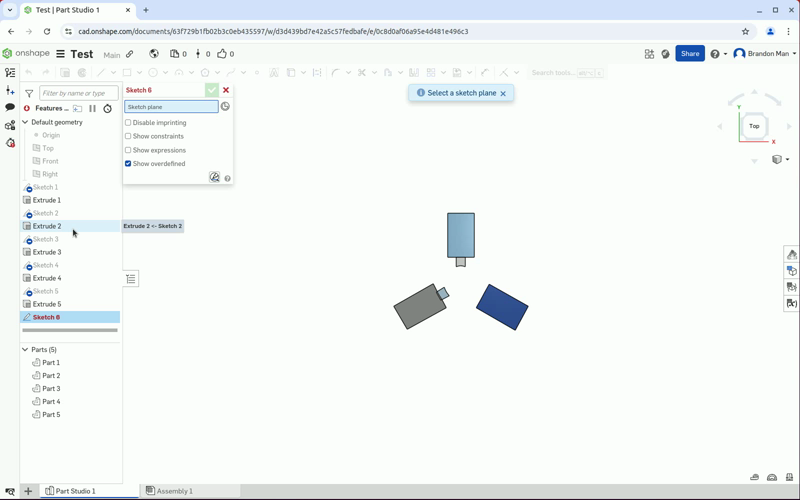
scroll(3)
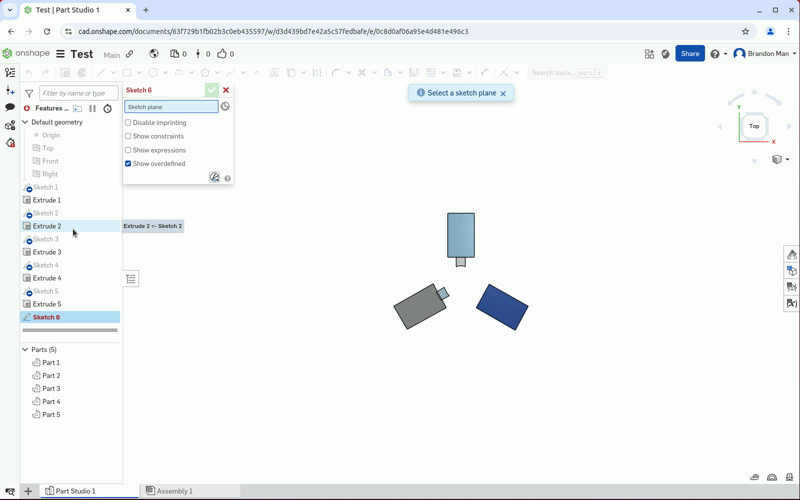
mouse_move(73, 150)
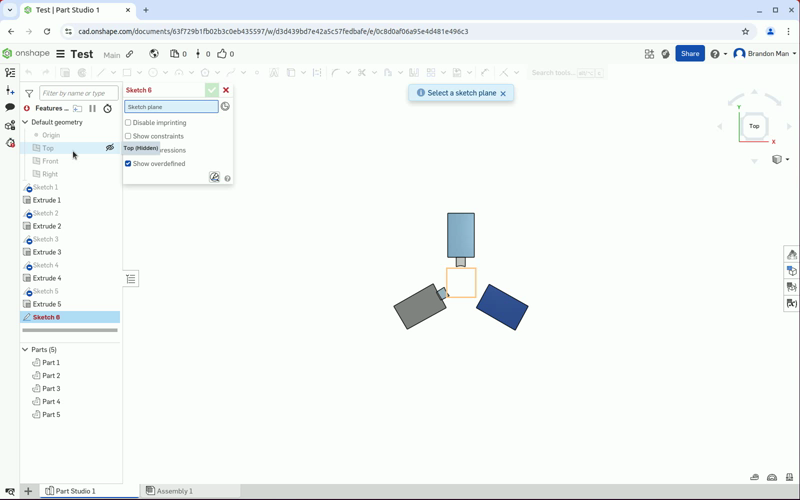
click(73, 150)
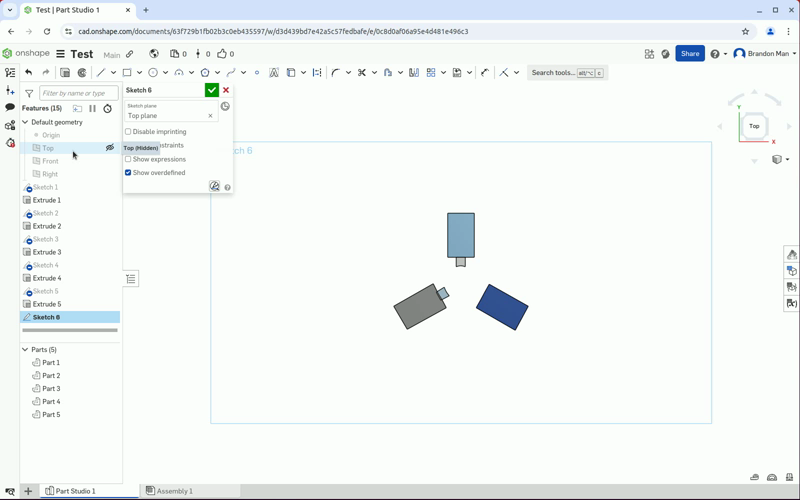
mouse_move(73, 352)
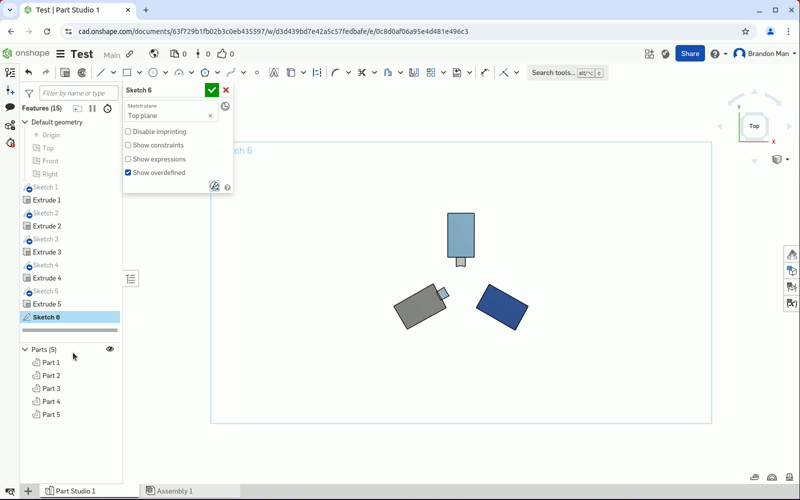
key(y)
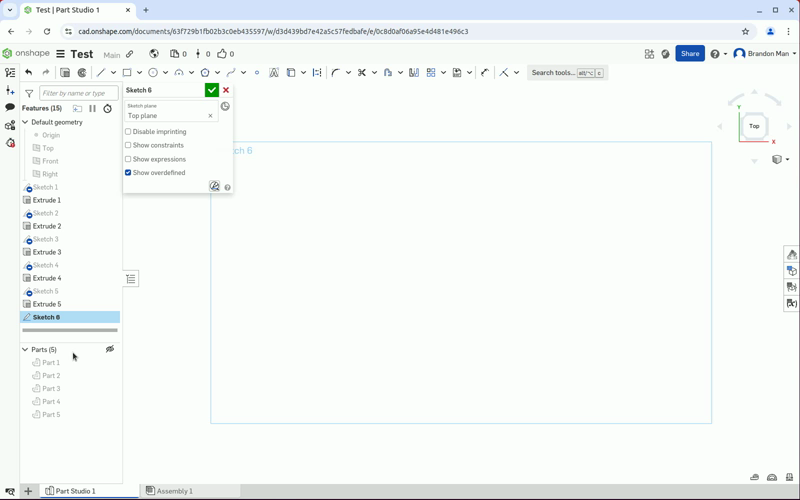
key(l)
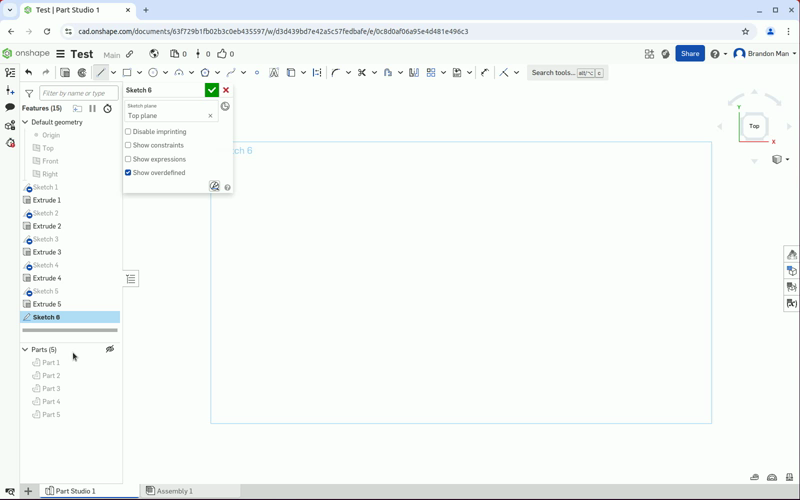
key_down(shift)
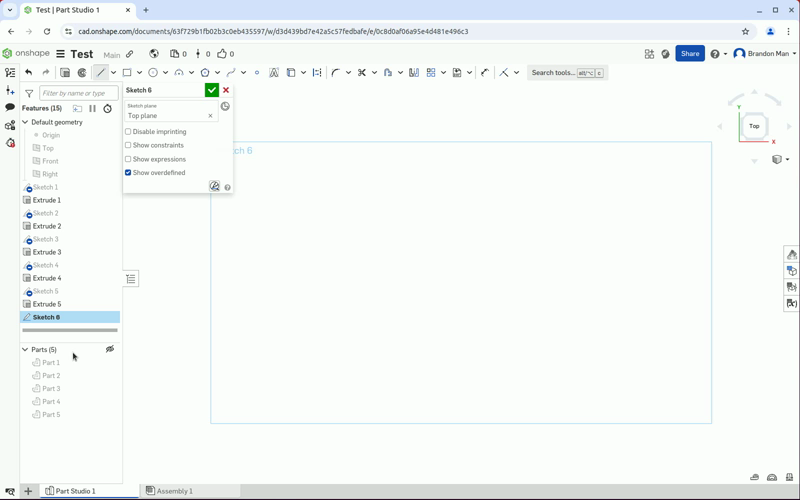
mouse_move(473, 294)
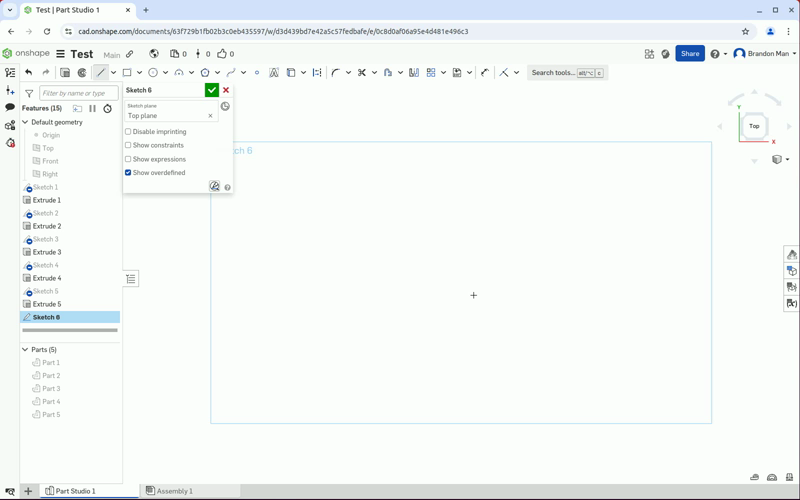
click(473, 294)
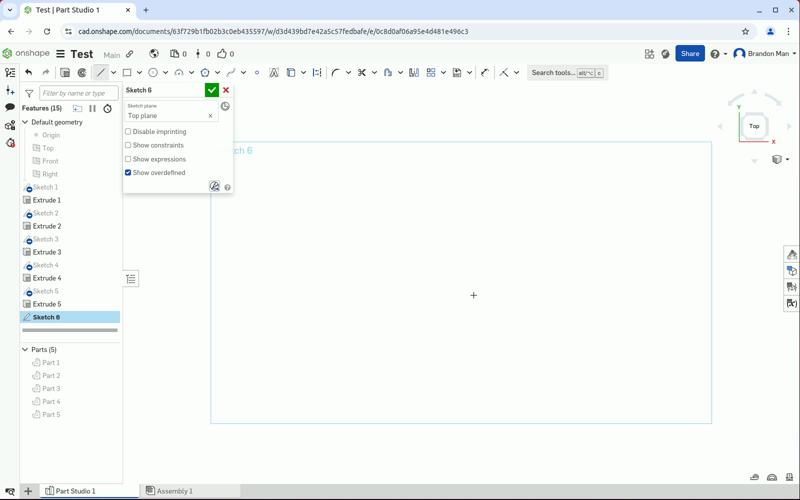
key_up(shift)
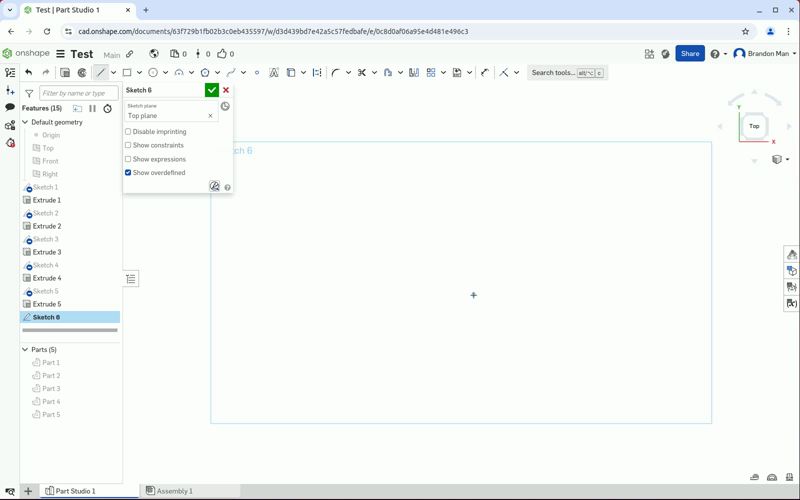
key_down(shift)
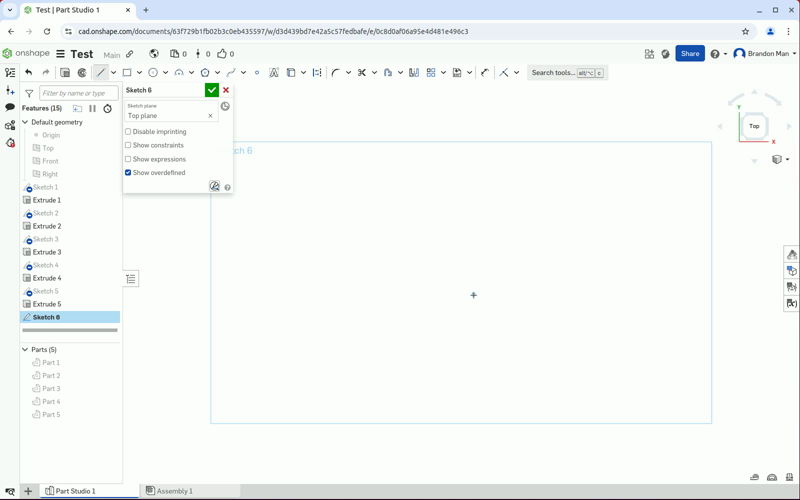
mouse_move(503, 294)
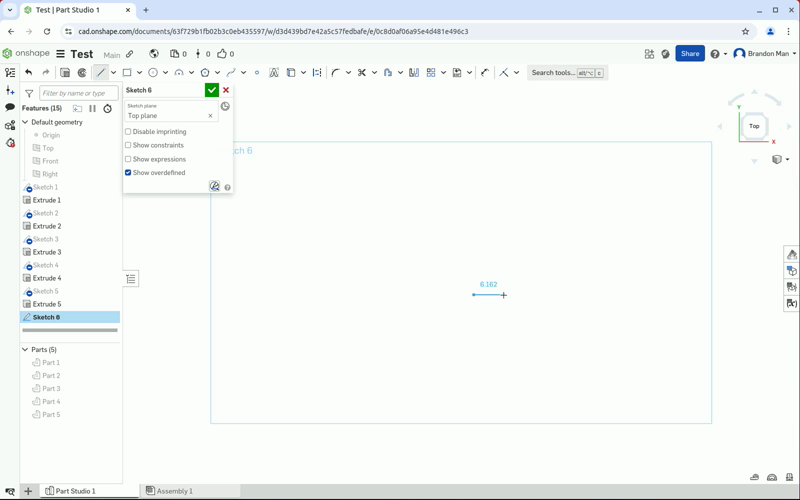
mouse_move(481, 299)
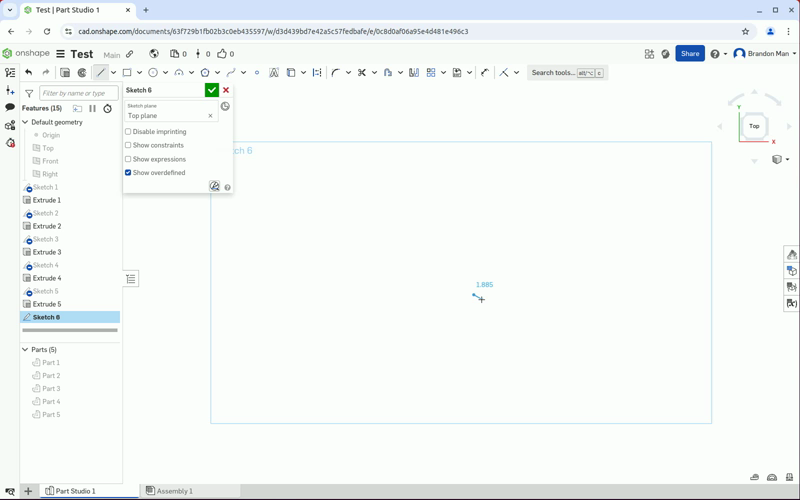
click(481, 299)
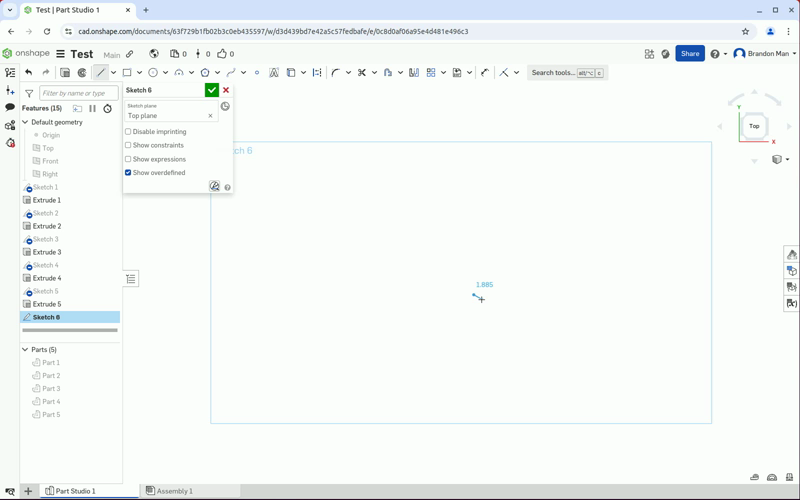
key_up(shift)
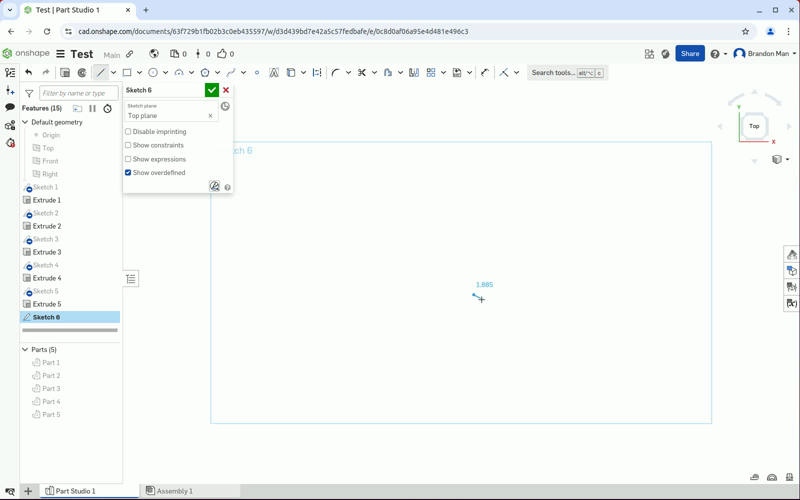
key_down(shift)
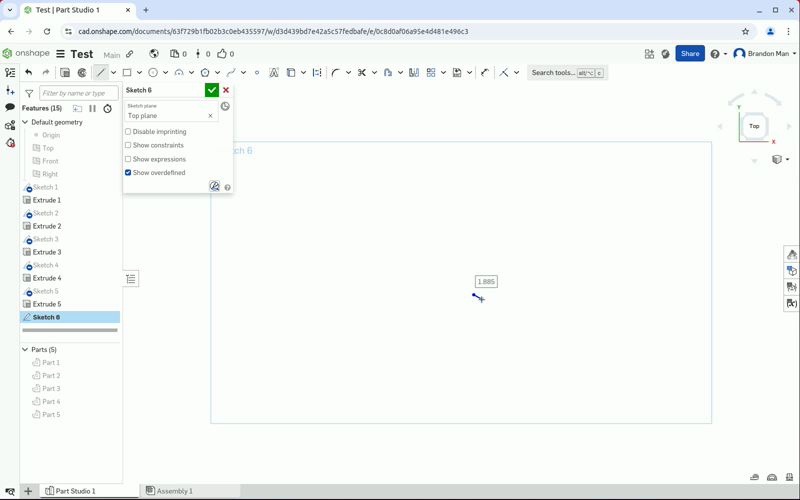
mouse_move(511, 299)
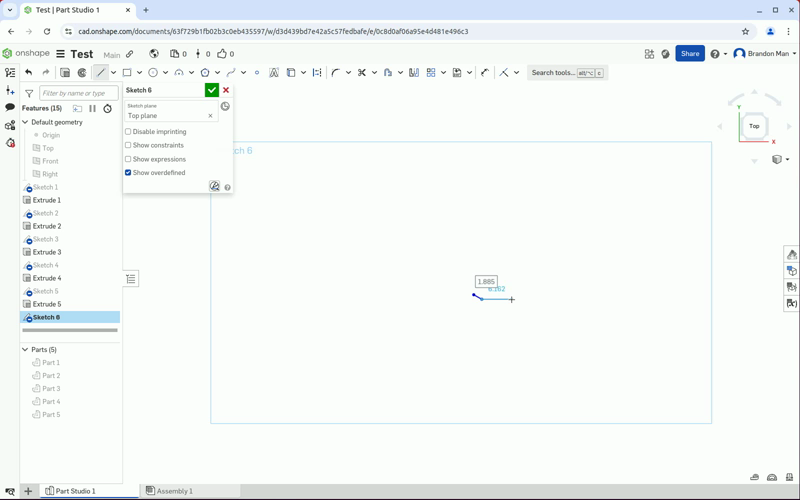
mouse_move(486, 291)
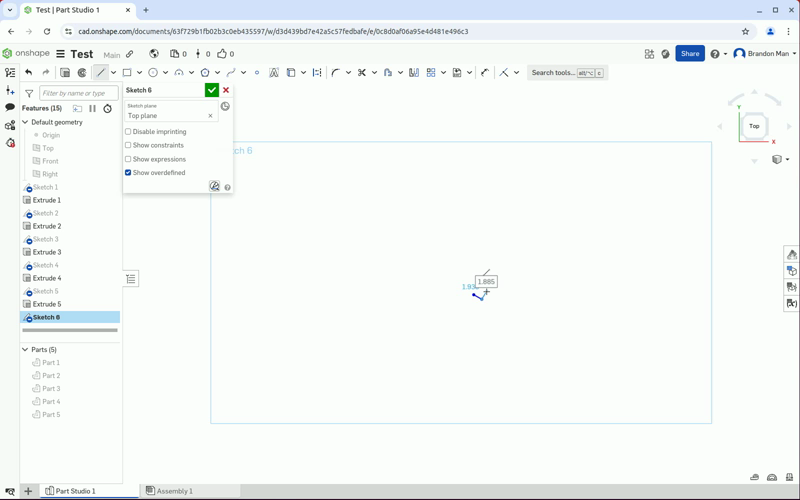
click(486, 291)
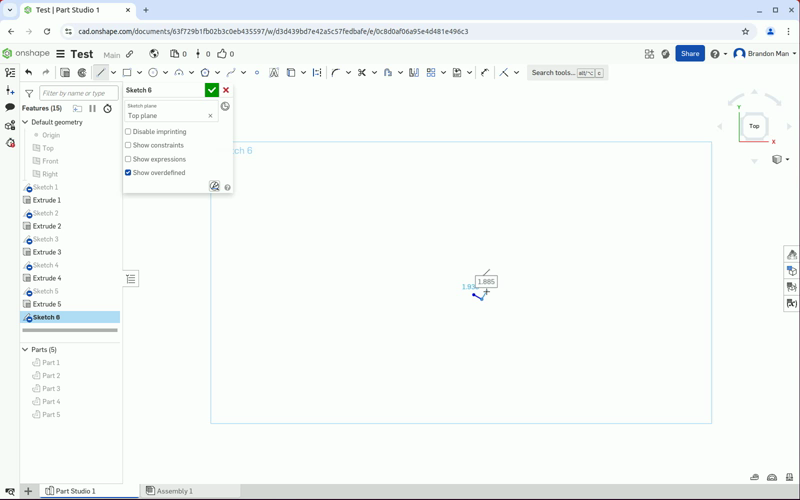
key_up(shift)
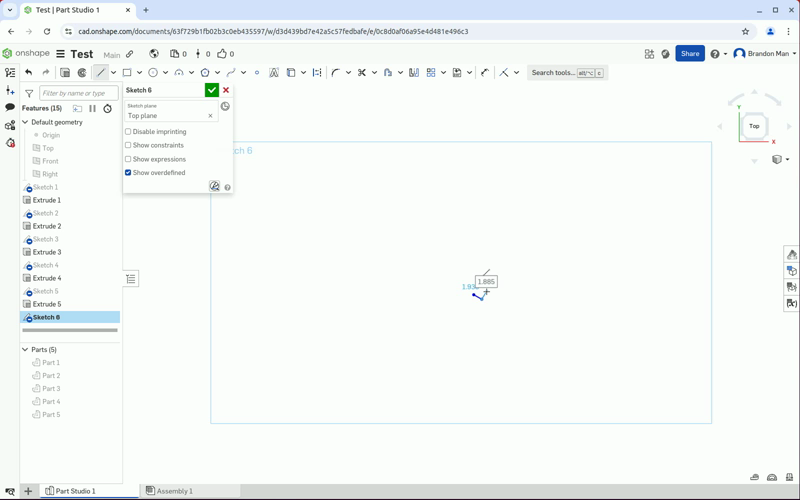
key_down(shift)
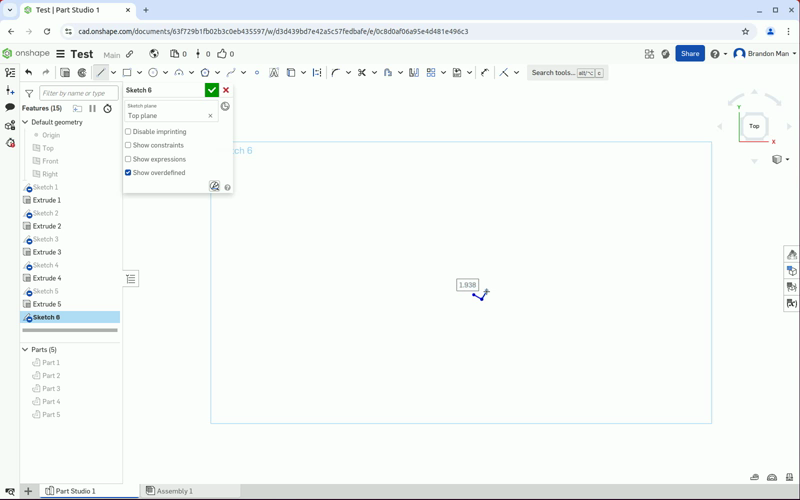
mouse_move(516, 291)
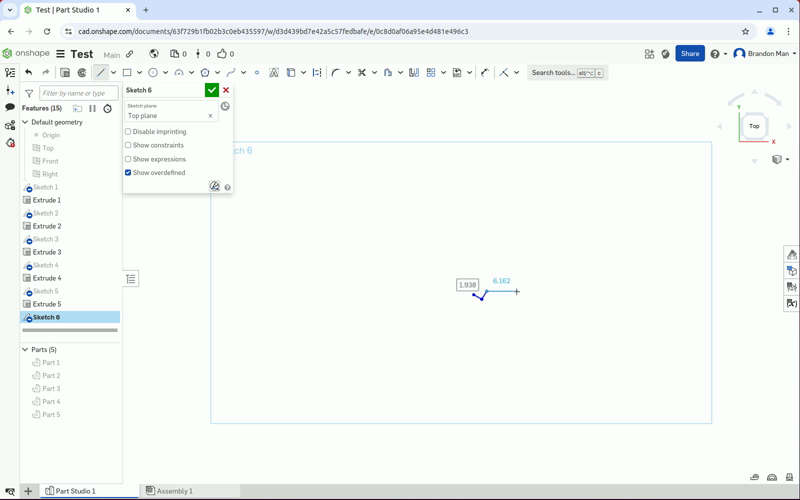
mouse_move(478, 286)
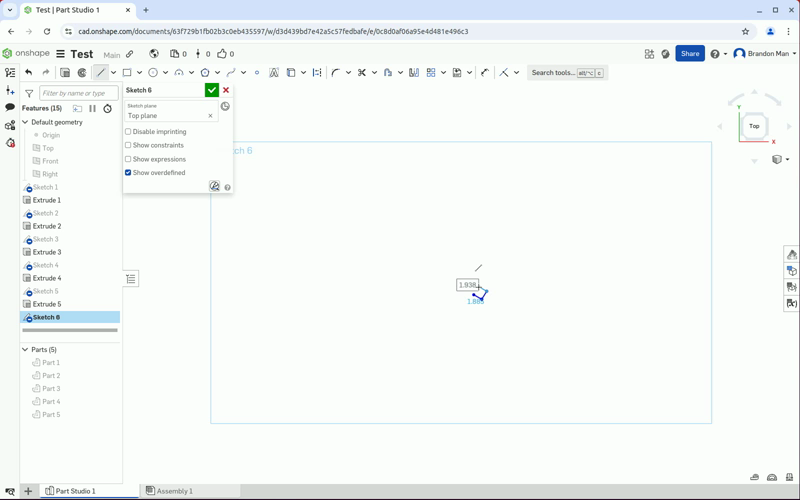
click(478, 286)
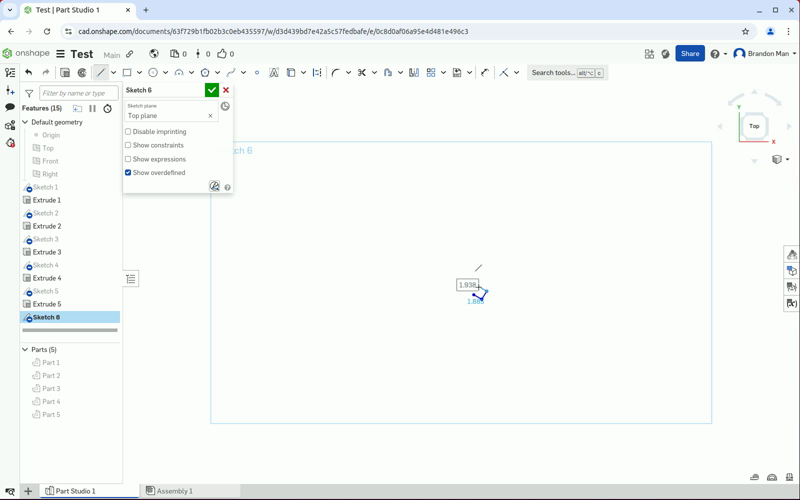
key_up(shift)
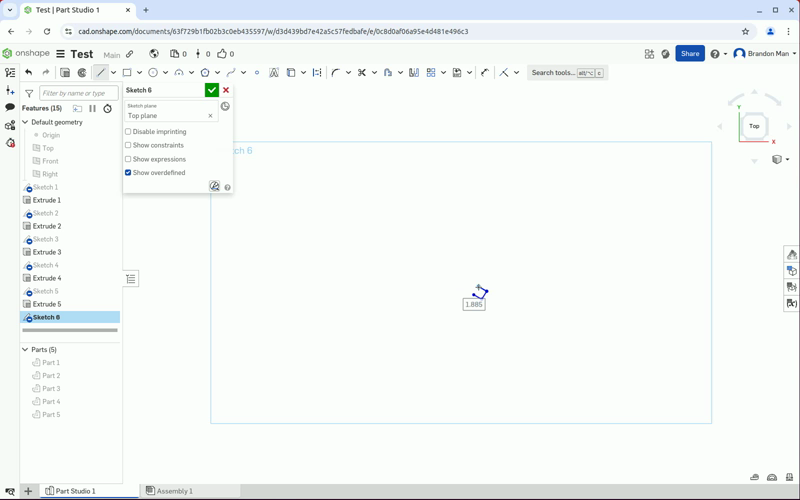
key(esc)
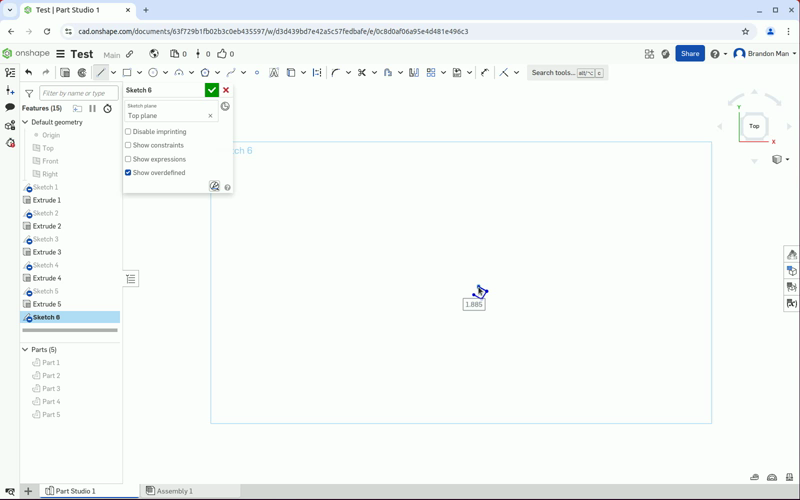
key(a)
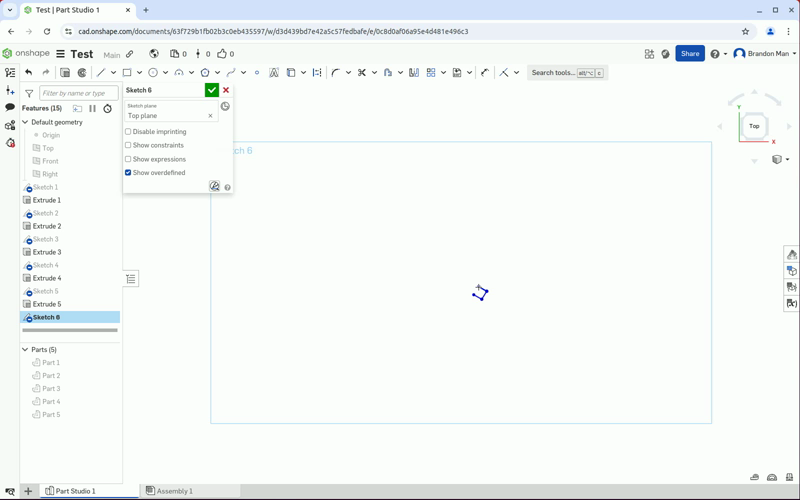
mouse_move(478, 286)
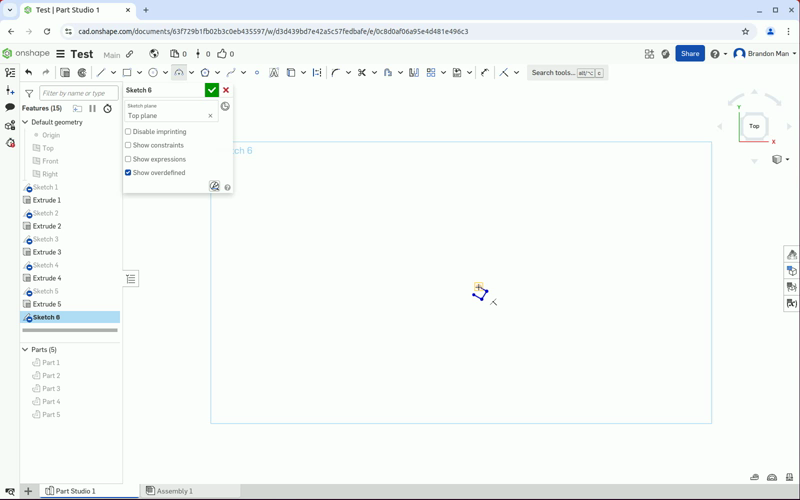
click(478, 286)
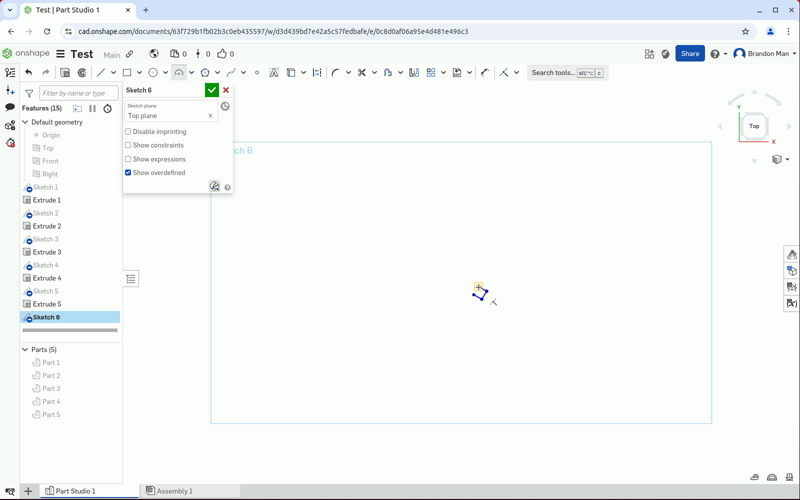
mouse_move(473, 294)
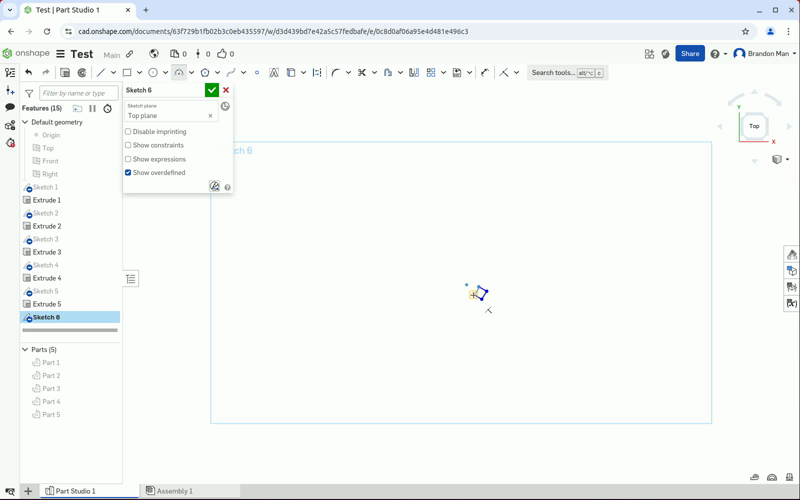
click(473, 294)
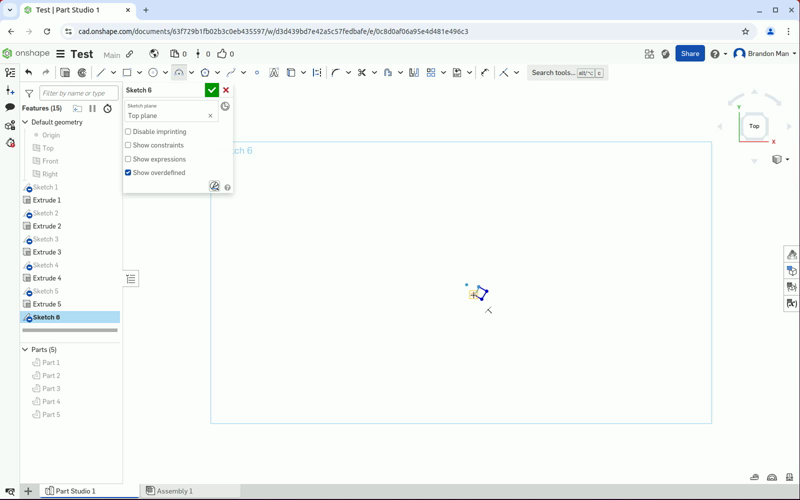
key_down(shift)
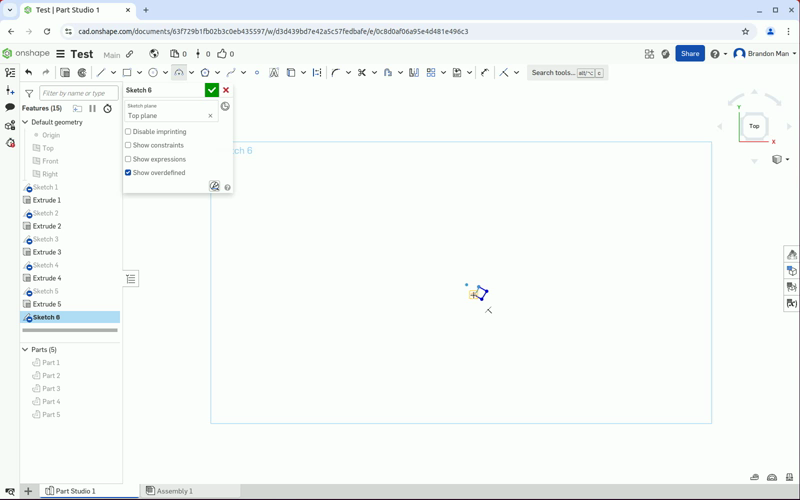
mouse_move(476, 291)
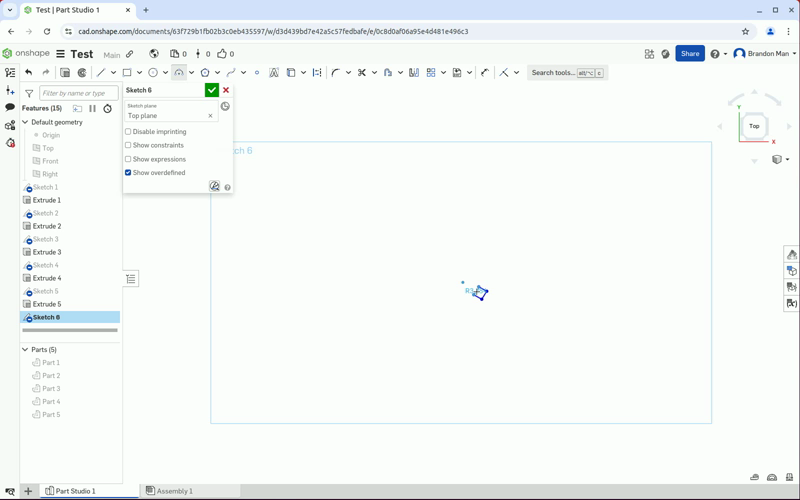
click(476, 291)
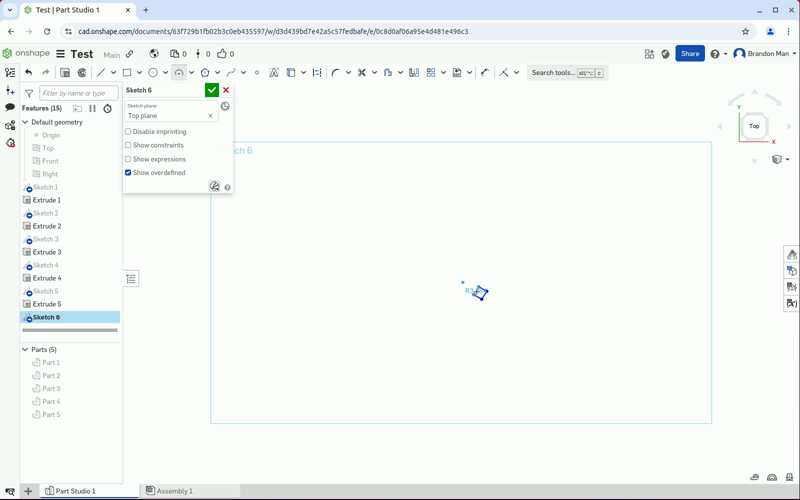
key_up(shift)
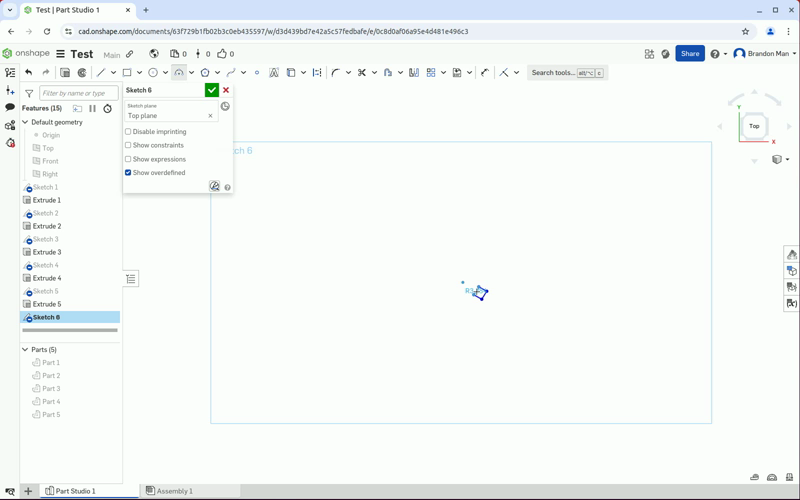
key(esc)
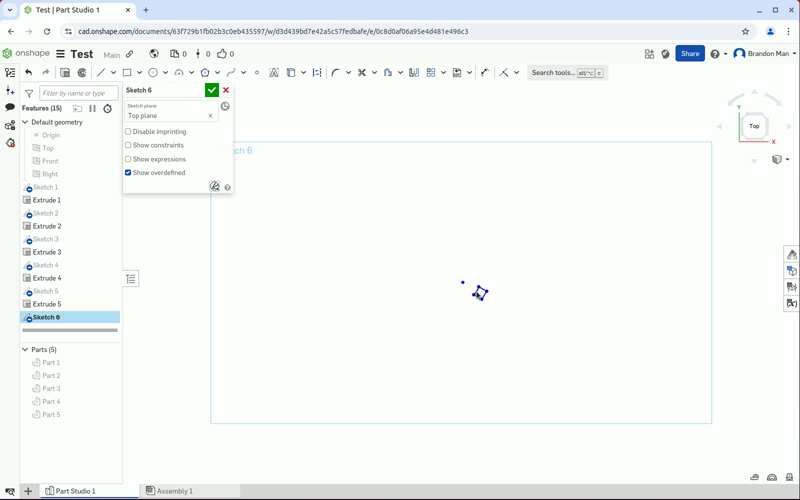
mouse_move(480, 298)
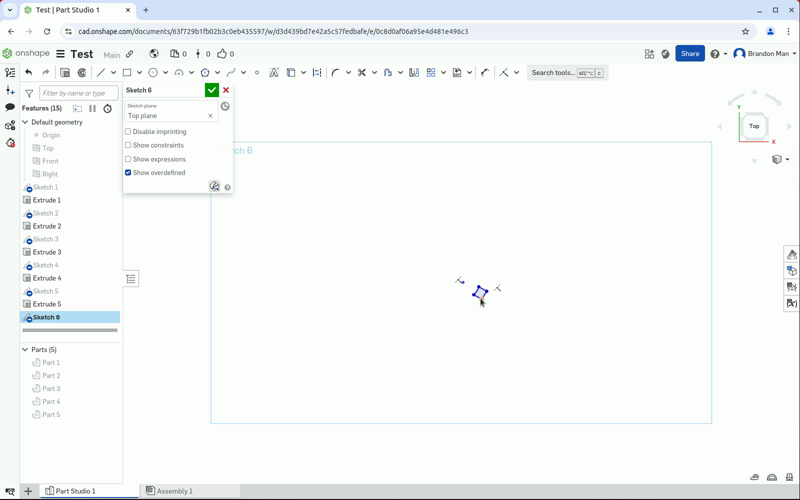
scroll(6)
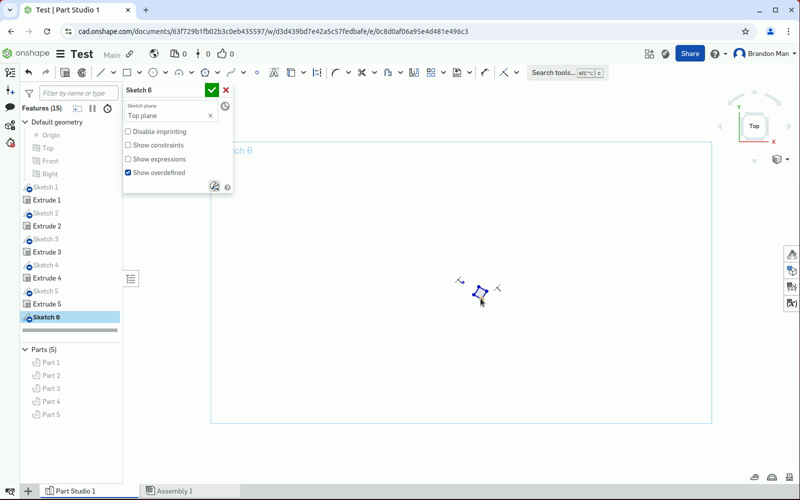
scroll(6)
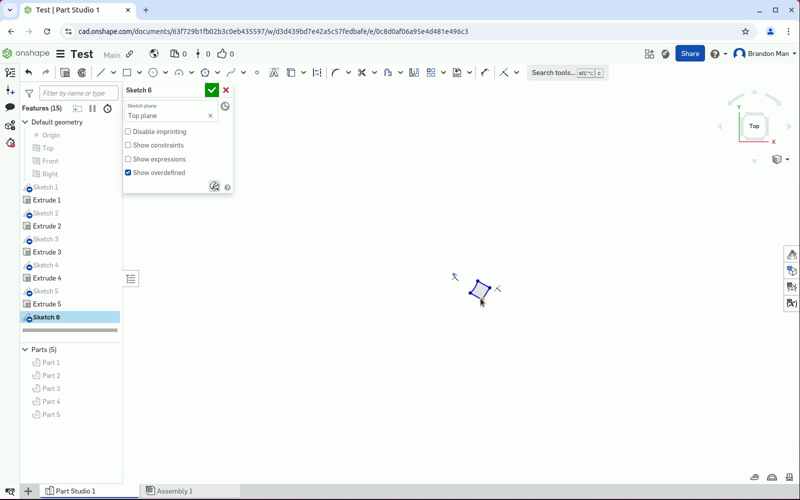
scroll(6)
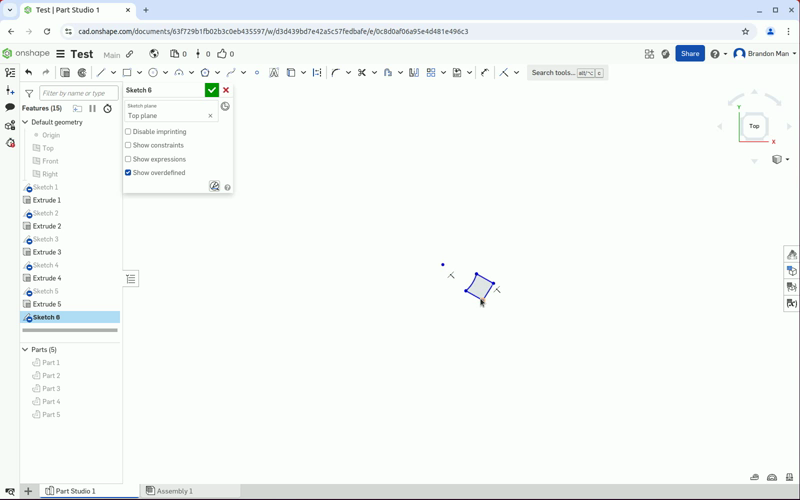
scroll(6)
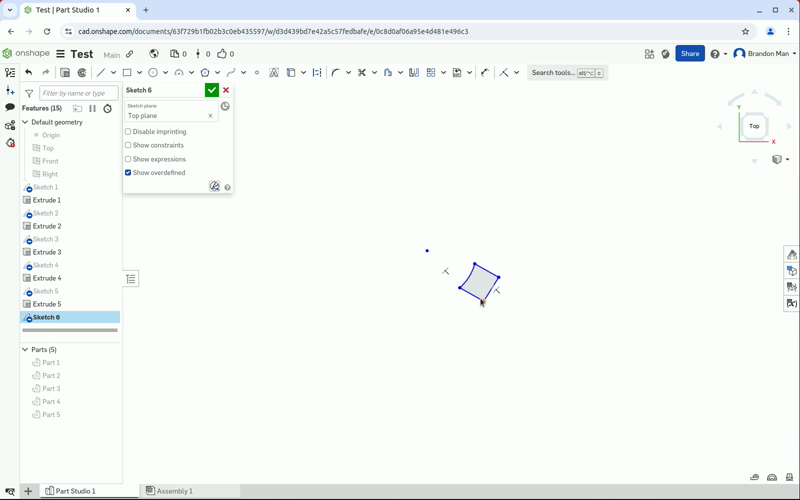
scroll(6)
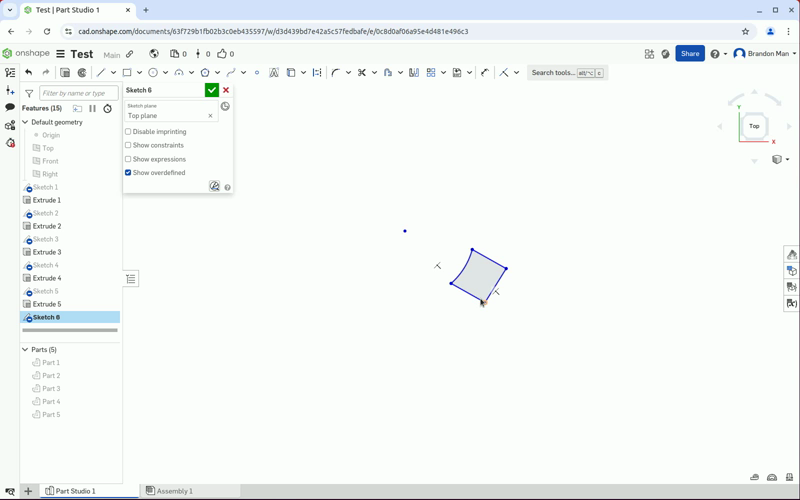
scroll(6)
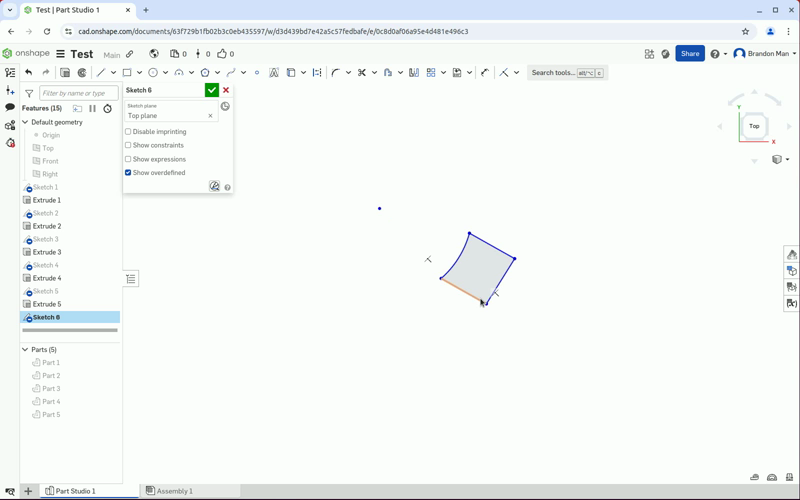
scroll(6)
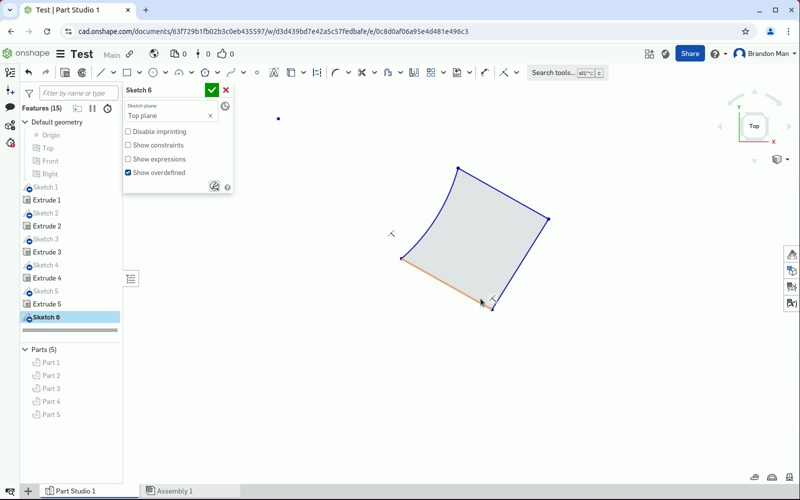
click(480, 298)
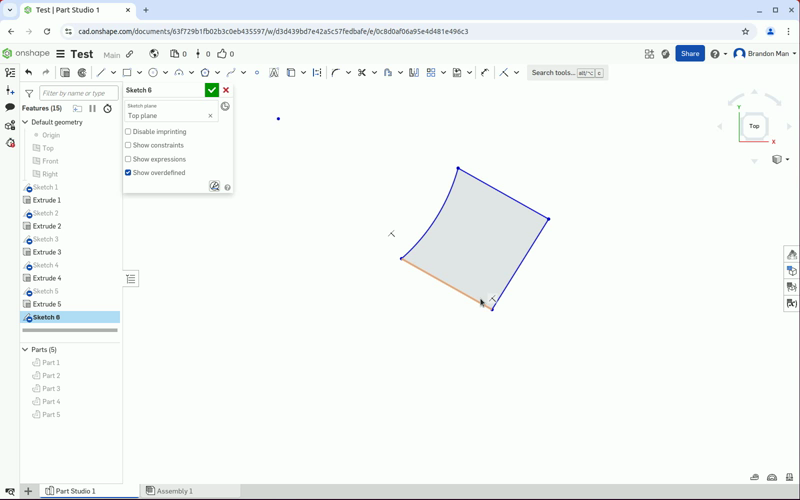
scroll(-6)
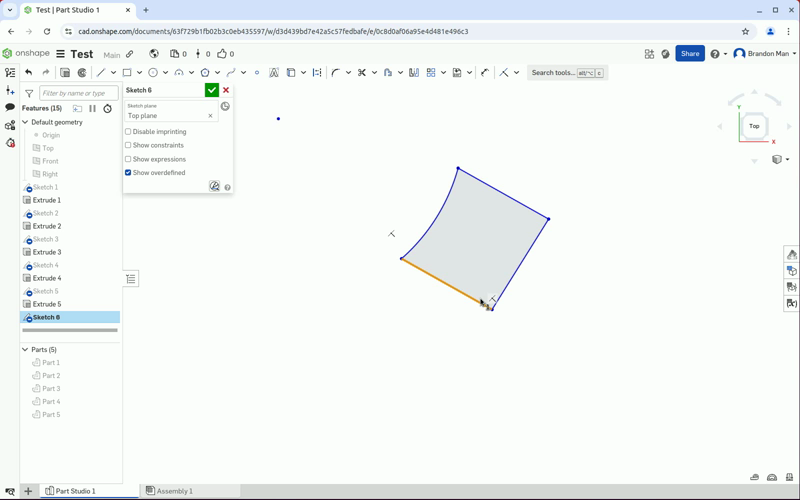
scroll(-6)
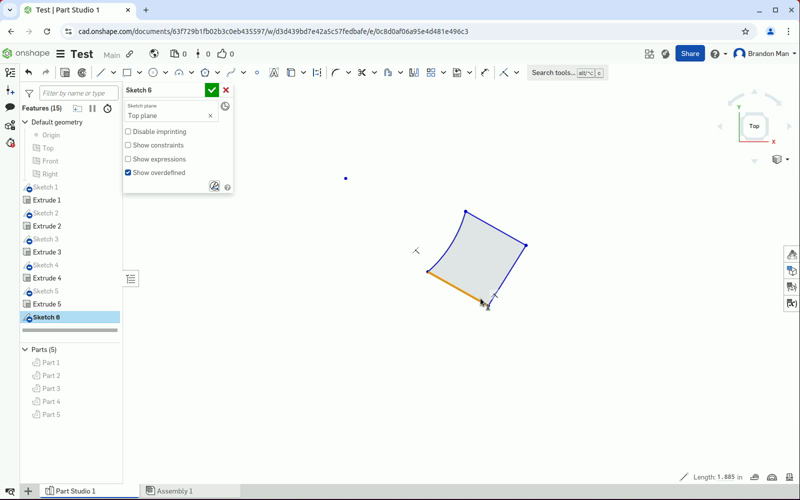
scroll(-6)
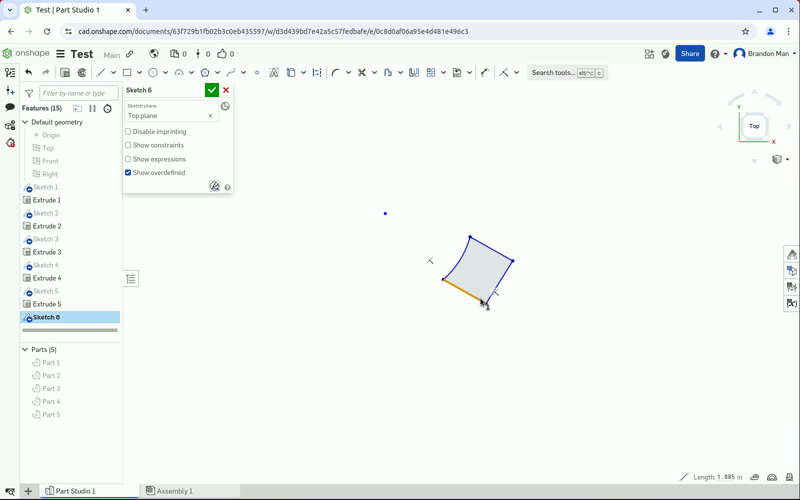
scroll(-6)
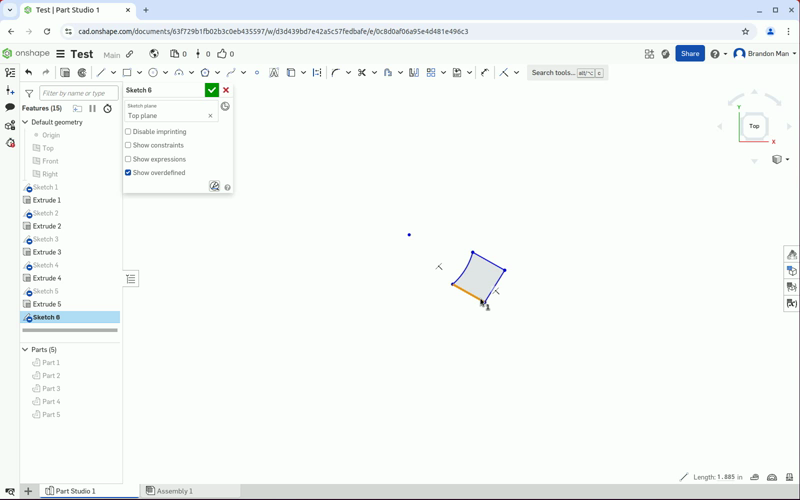
scroll(-6)
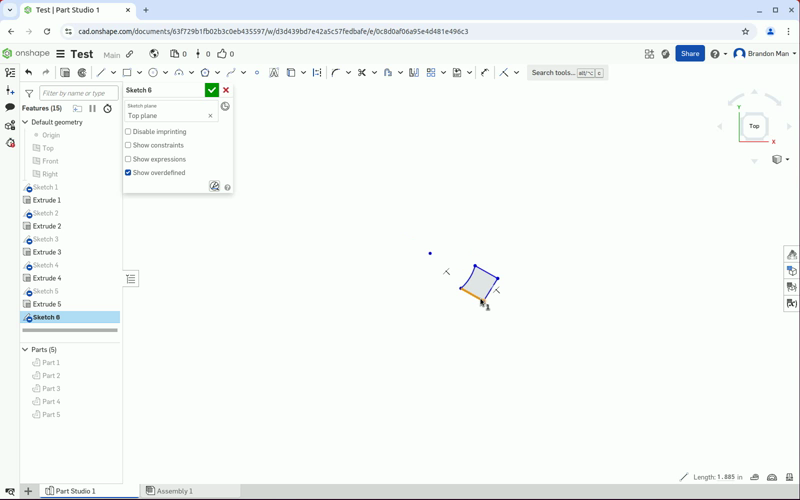
scroll(-6)
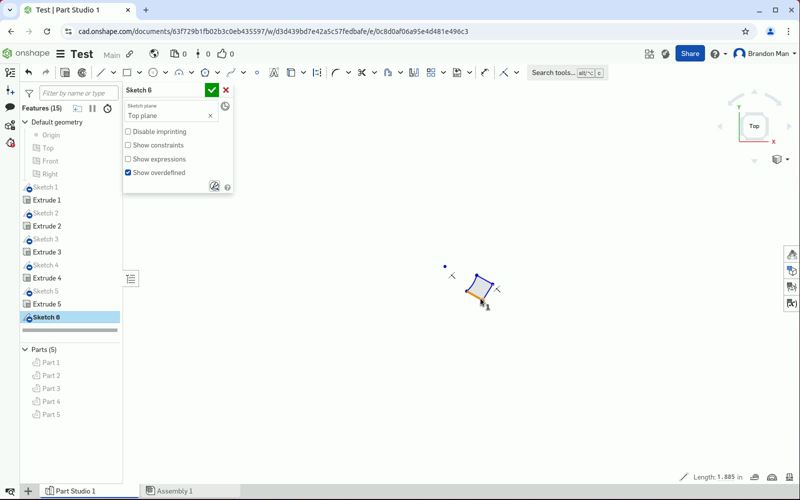
scroll(-6)
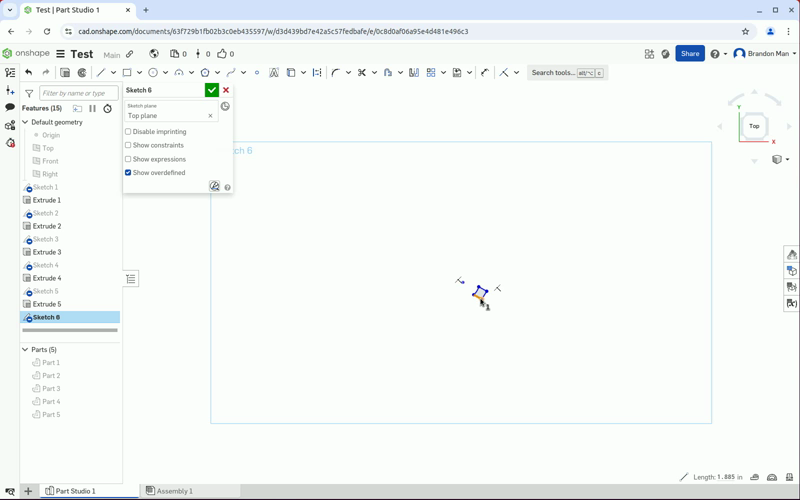
mouse_move(73, 352)
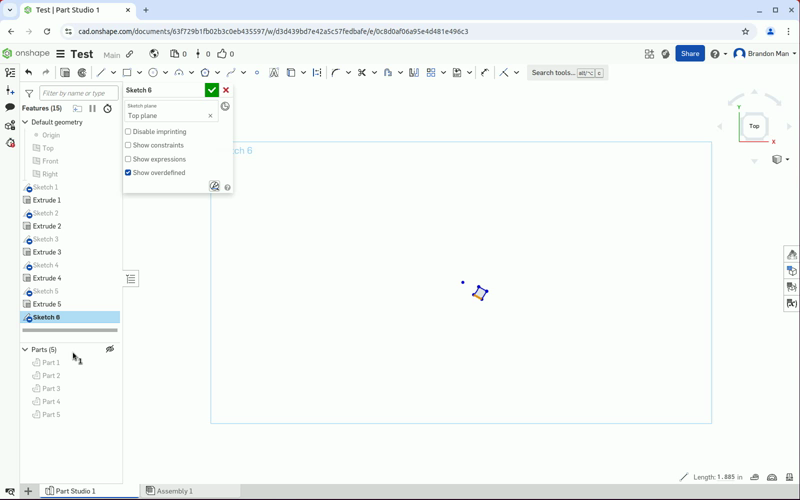
key(shift+y)
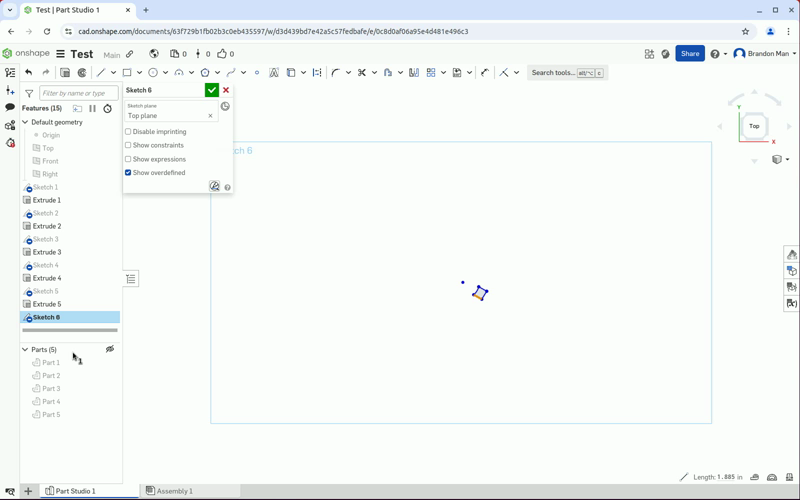
key(shift+e)
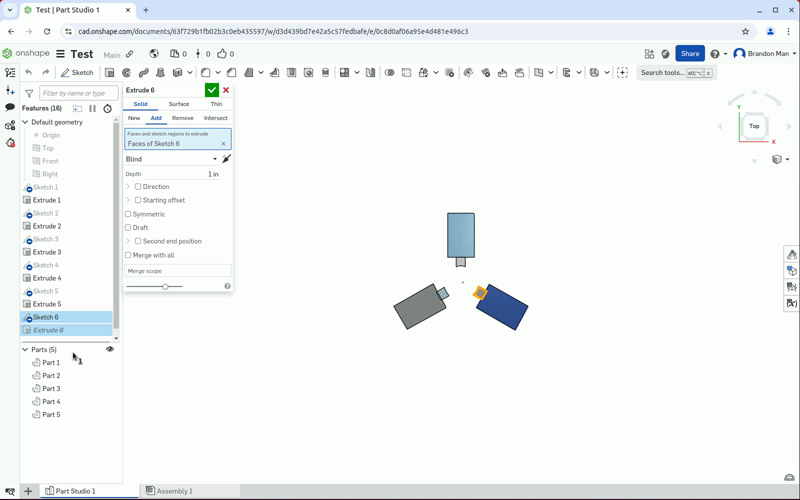
mouse_move(143, 106)
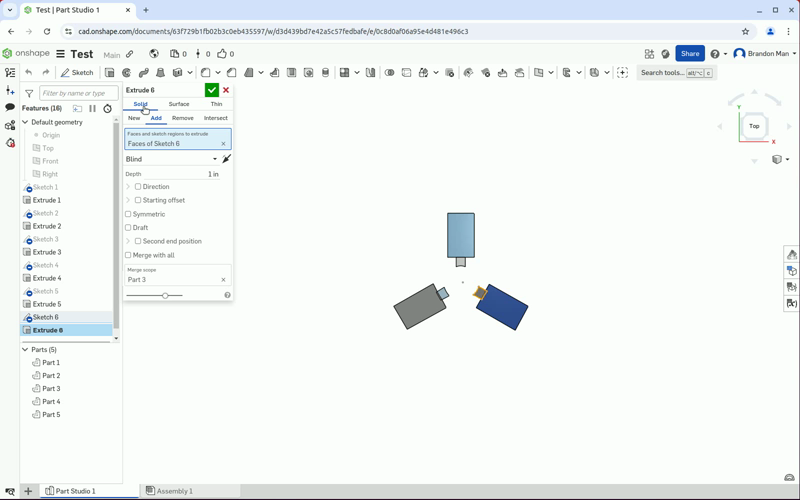
click(143, 106)
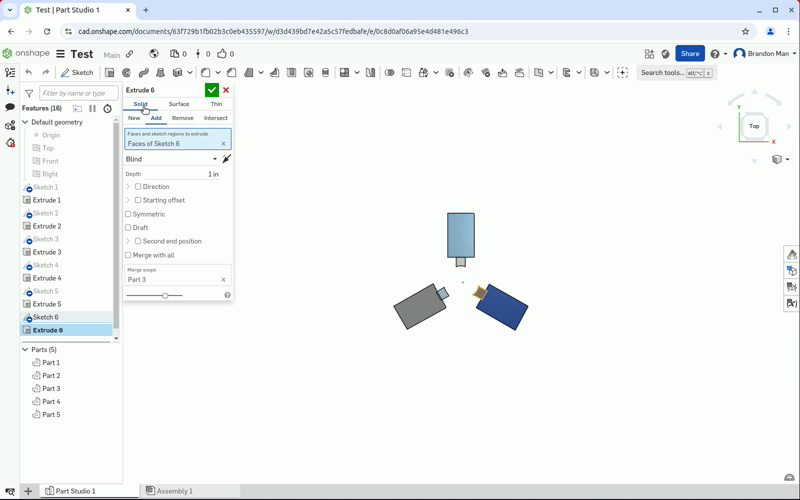
mouse_move(137, 120)
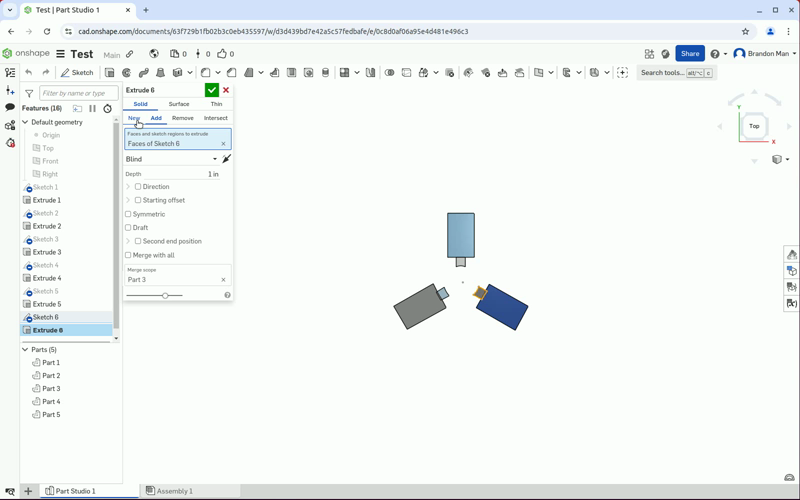
click(137, 120)
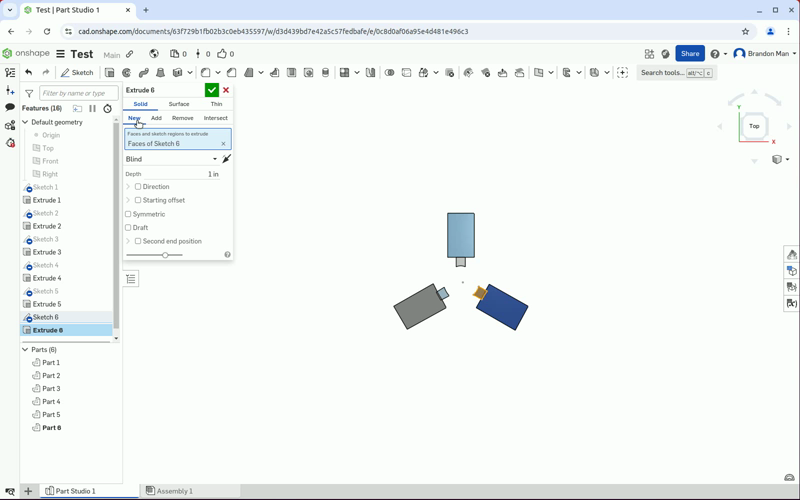
key(tab, 4)
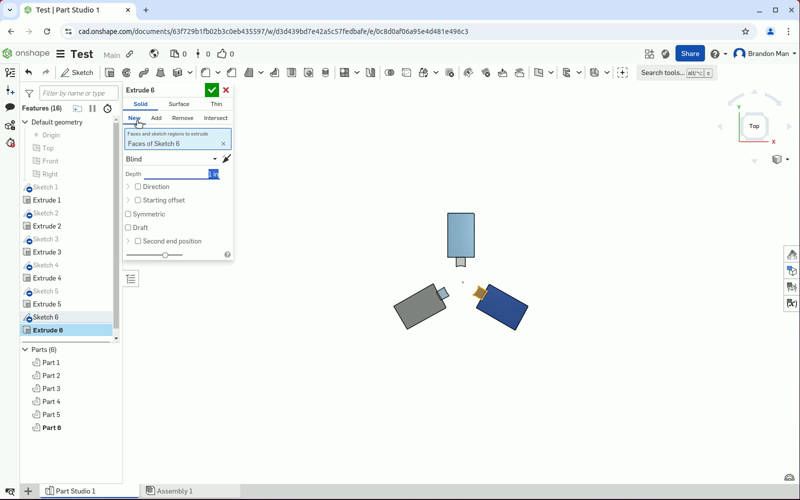
text(0.722)
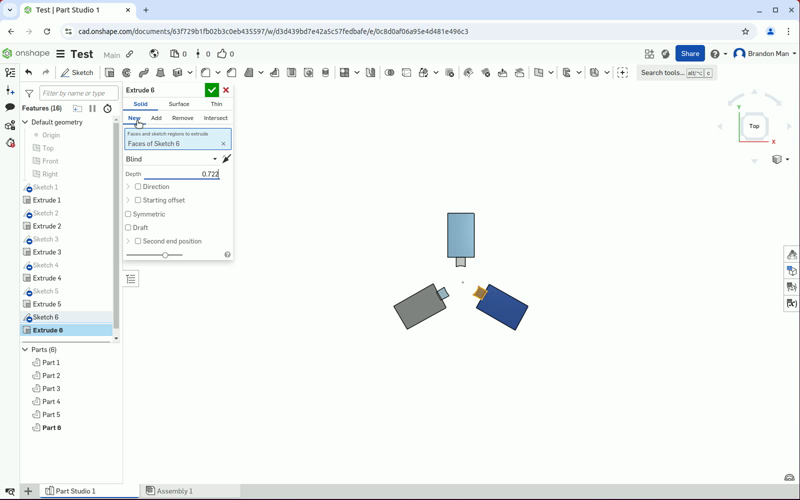
key(enter)
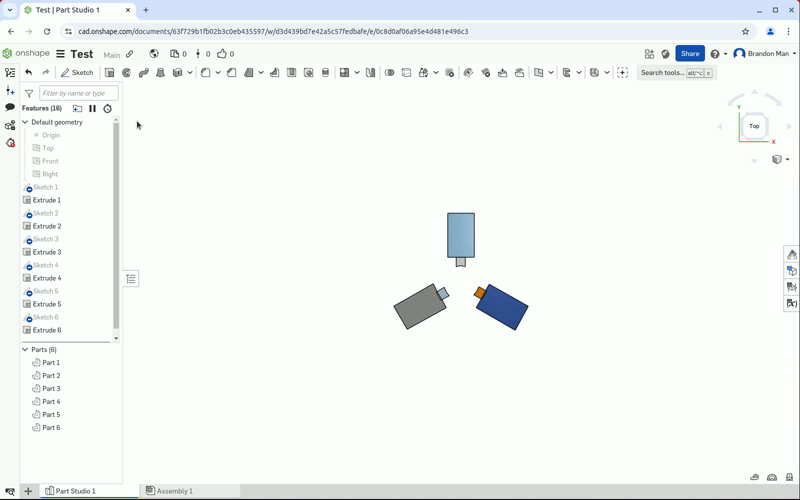
key(shift+h)
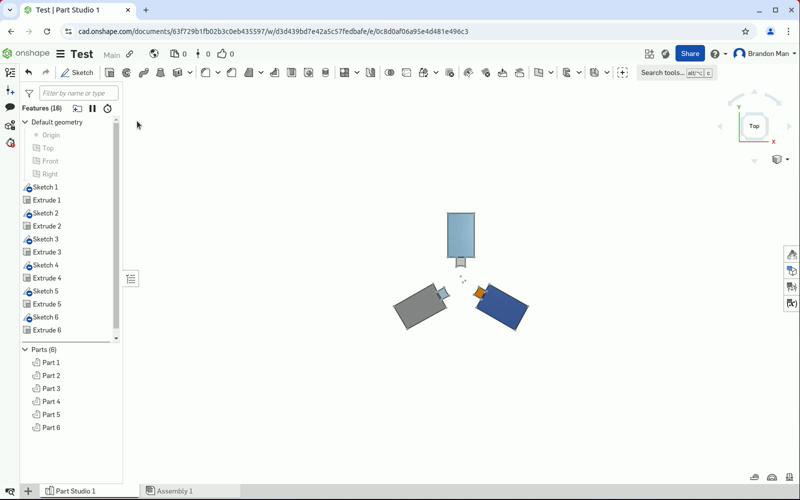
key(shift+h)
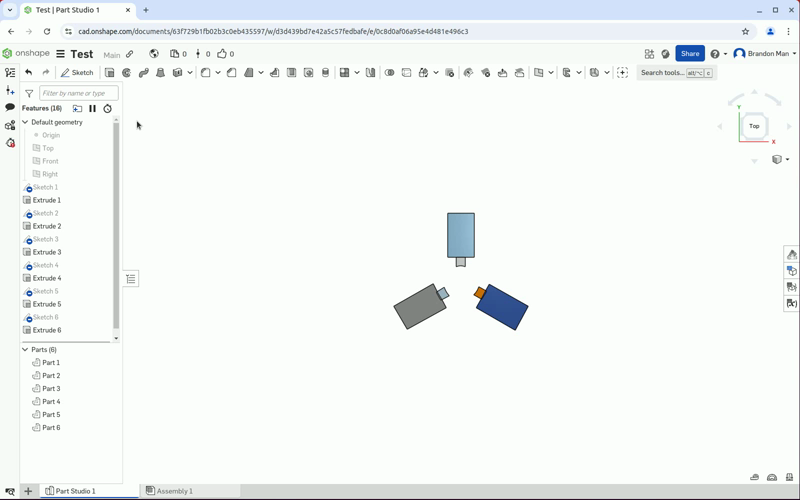
mouse_move(69, 189)
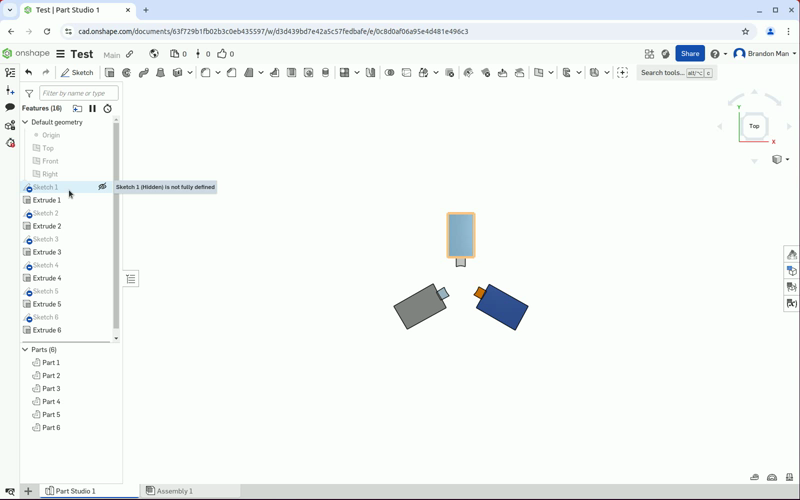
click(69, 189)
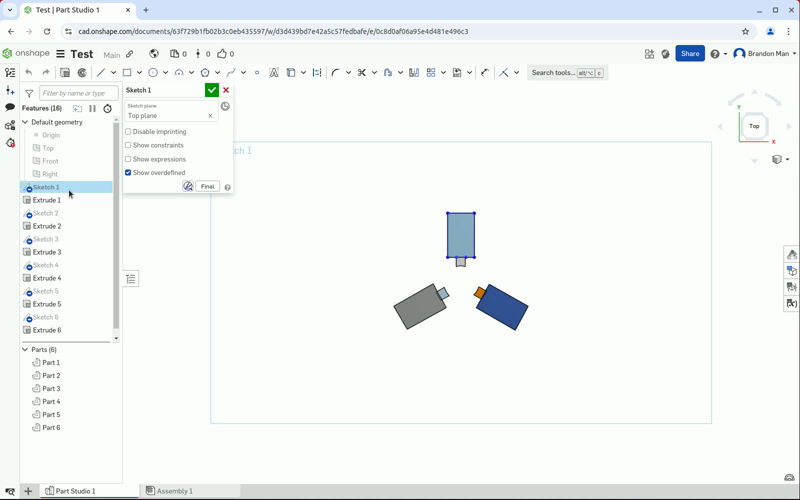
mouse_move(229, 92)
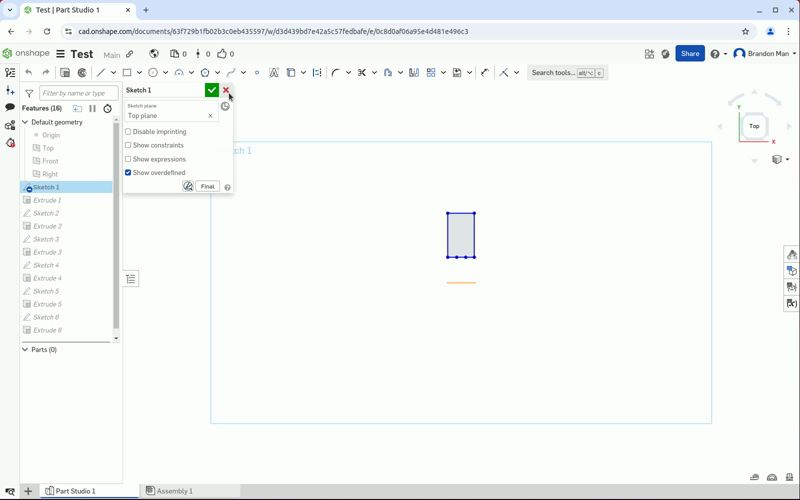
click(229, 92)
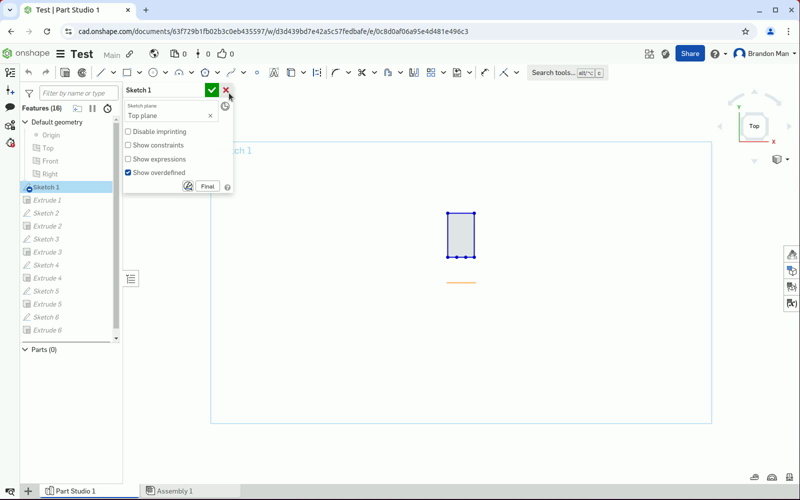
key(shift+s)
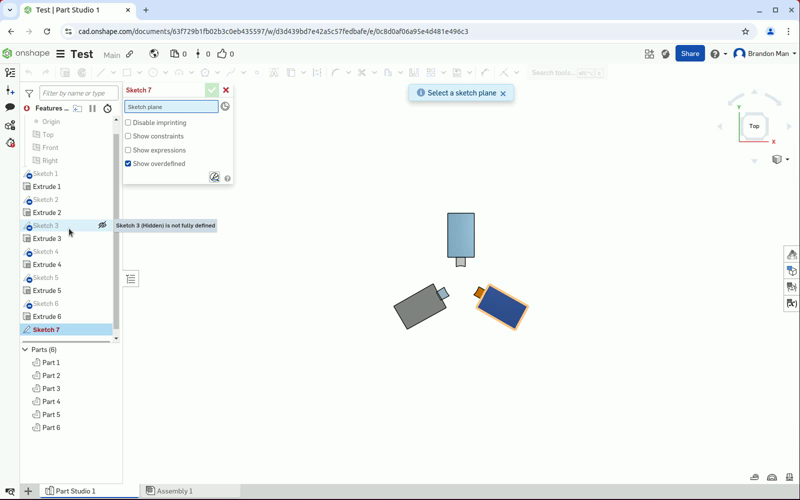
scroll(3)
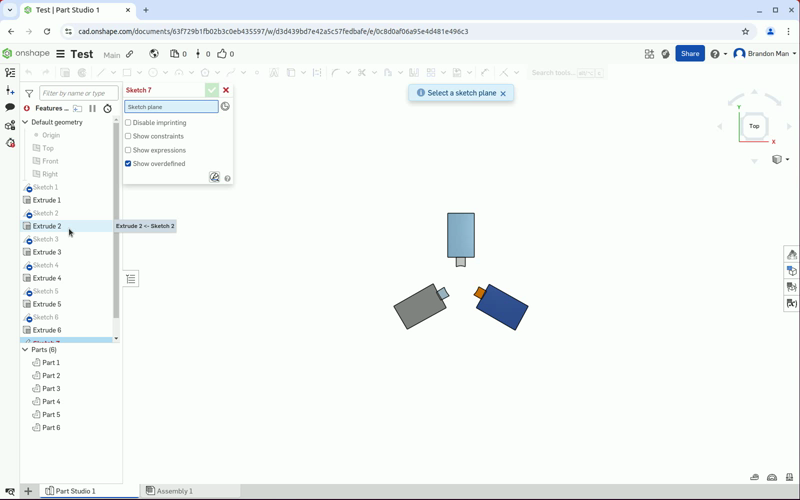
mouse_move(69, 150)
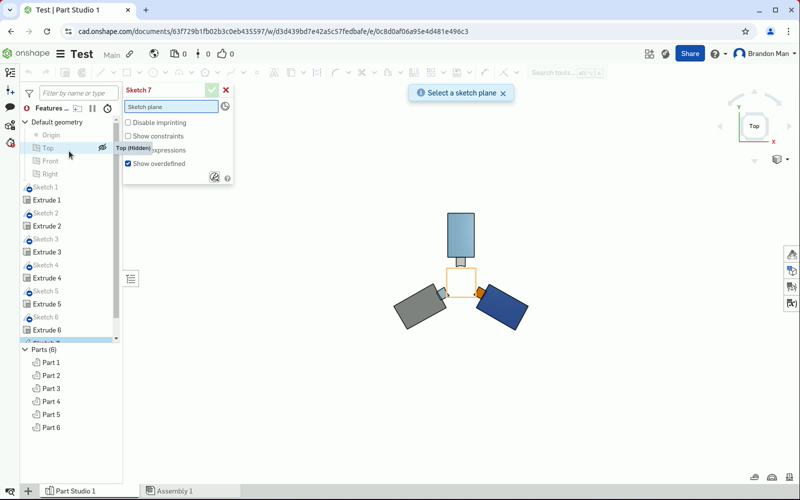
click(69, 150)
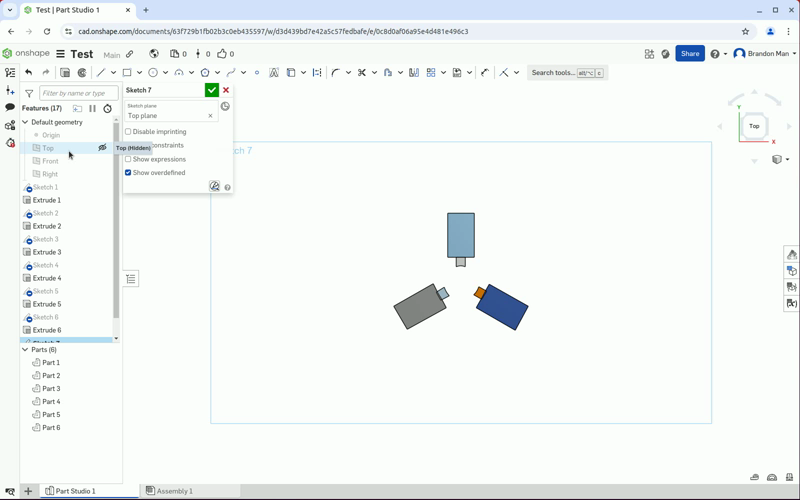
mouse_move(73, 352)
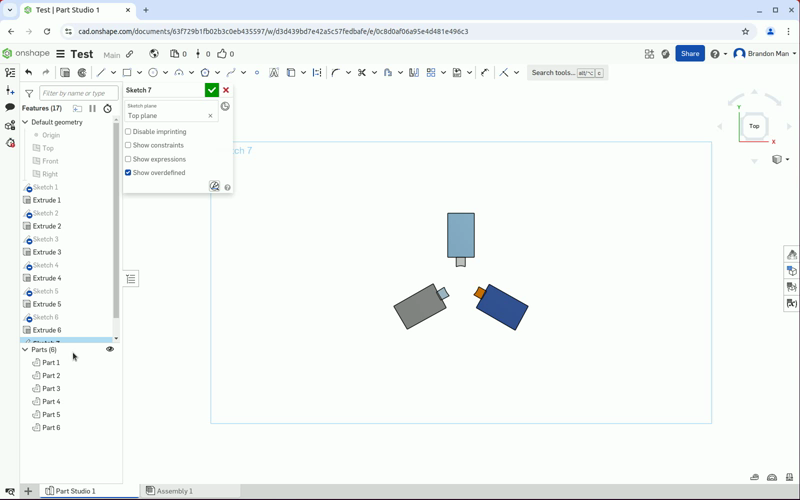
key(y)
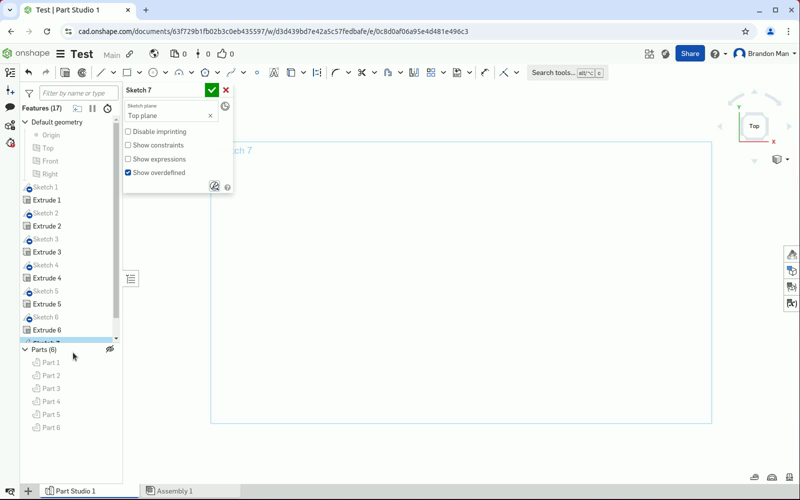
key(c)
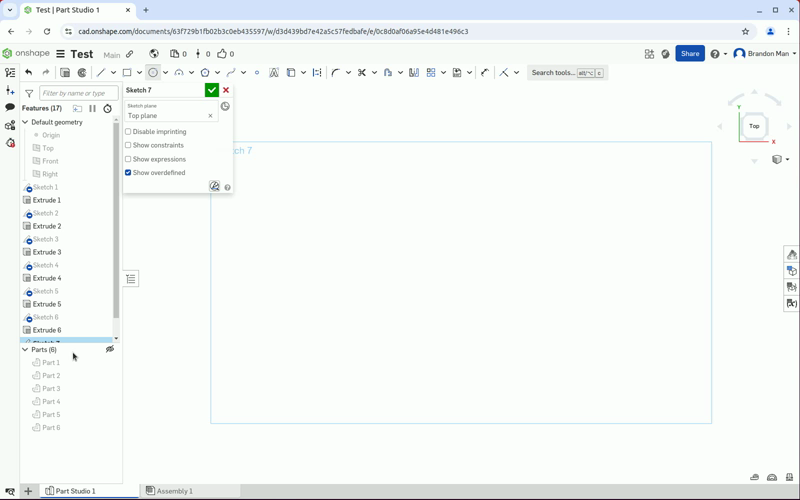
key_down(shift)
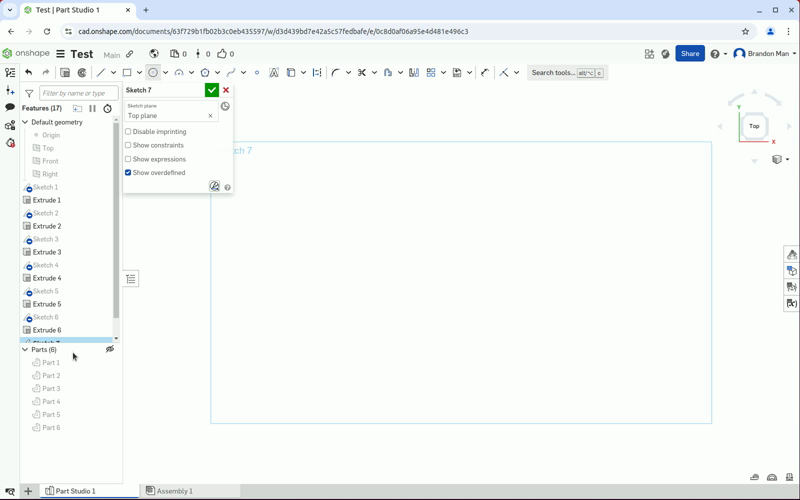
mouse_move(461, 282)
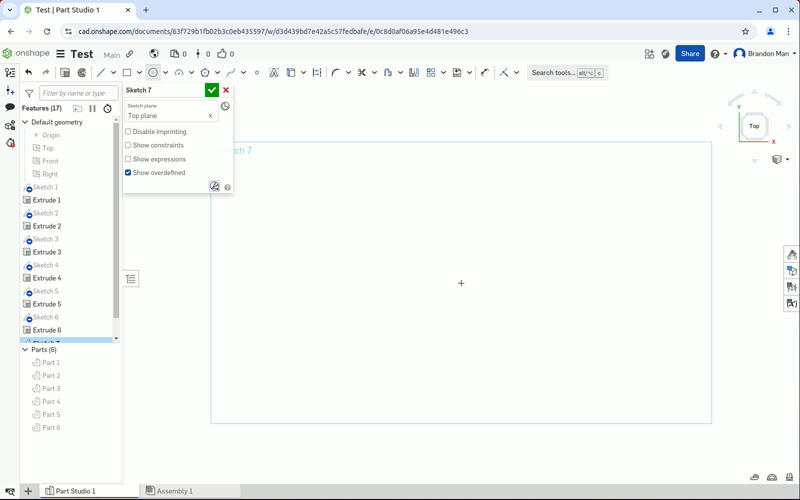
click(461, 282)
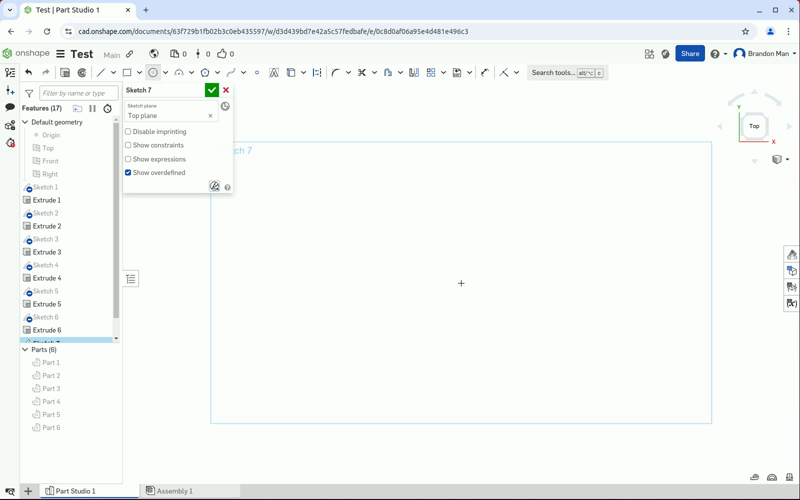
key_up(shift)
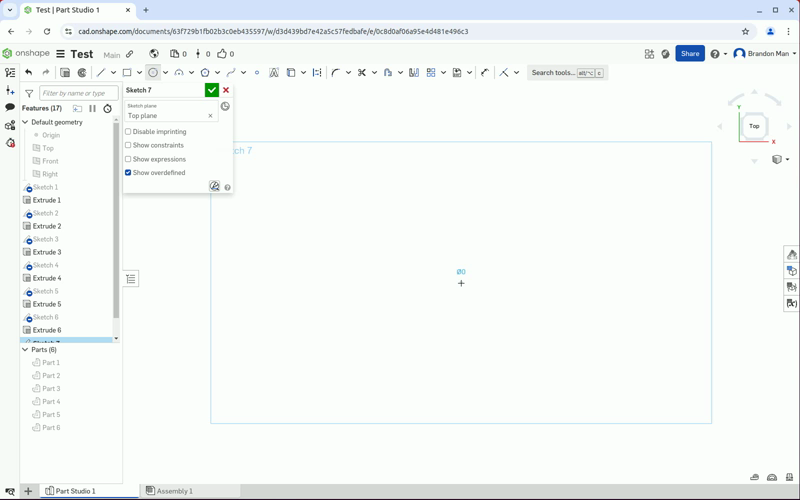
mouse_move(479, 282)
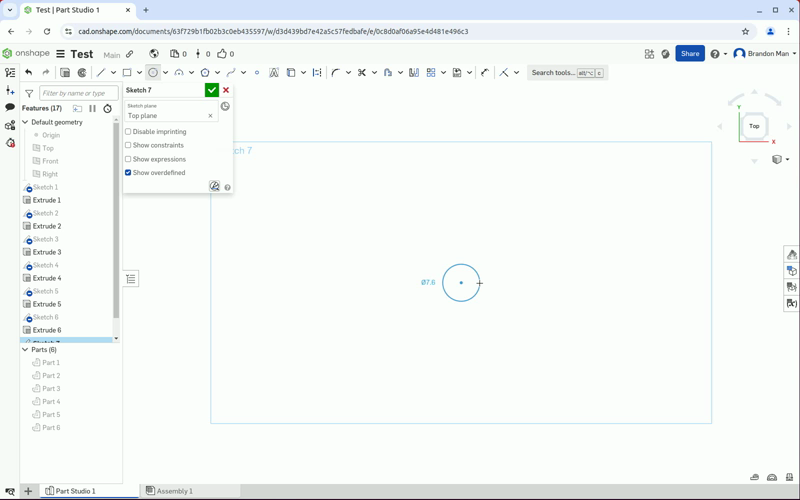
click(479, 282)
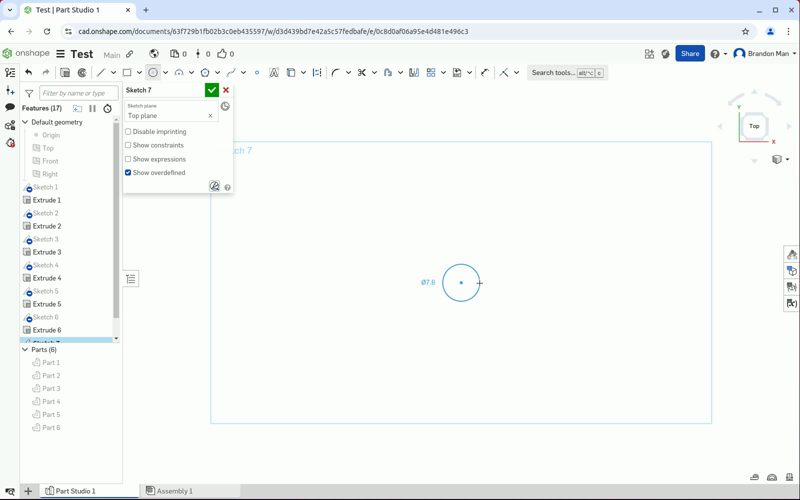
key(esc)
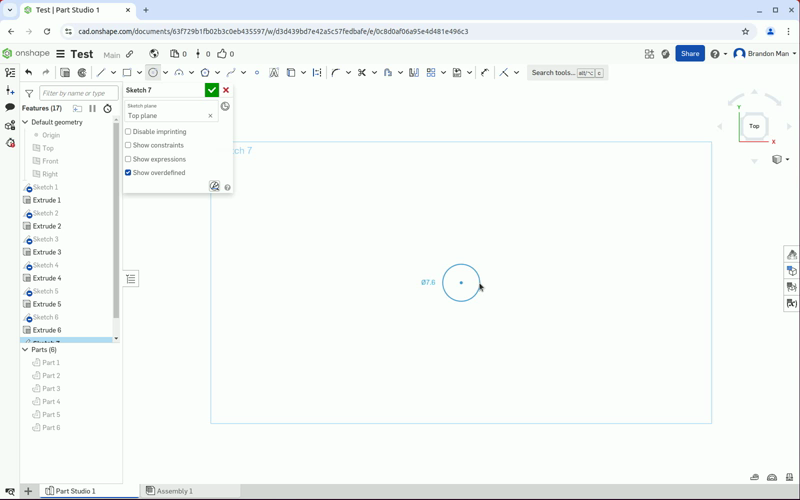
mouse_move(468, 284)
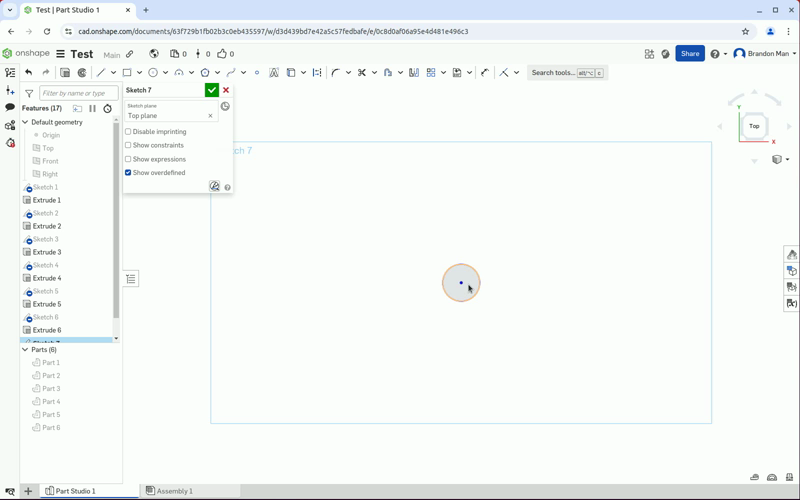
scroll(6)
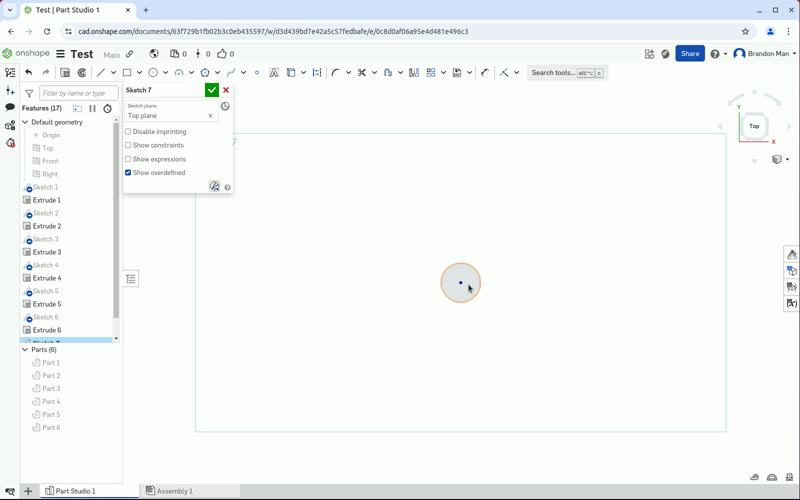
scroll(6)
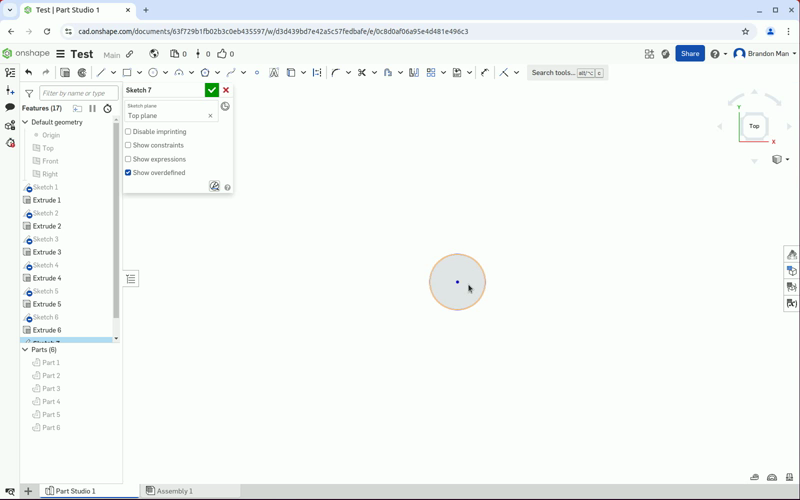
scroll(6)
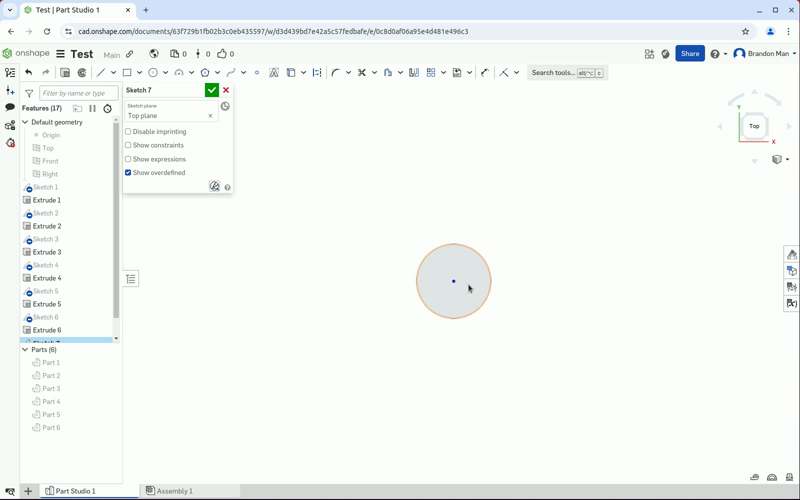
scroll(6)
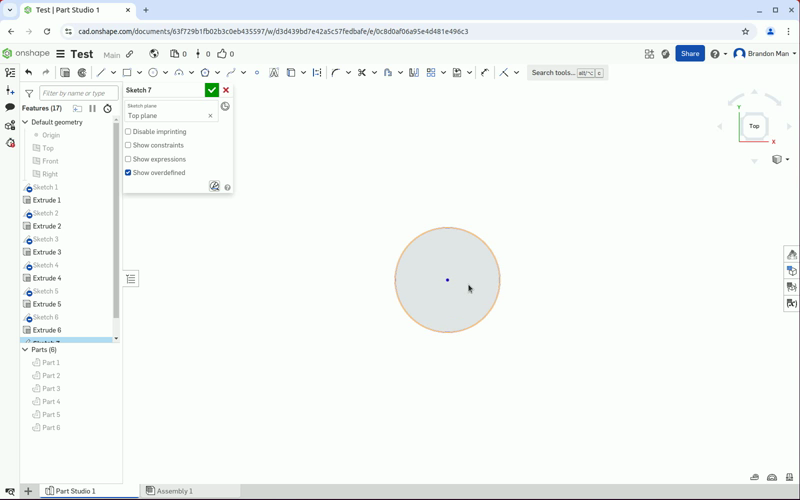
scroll(6)
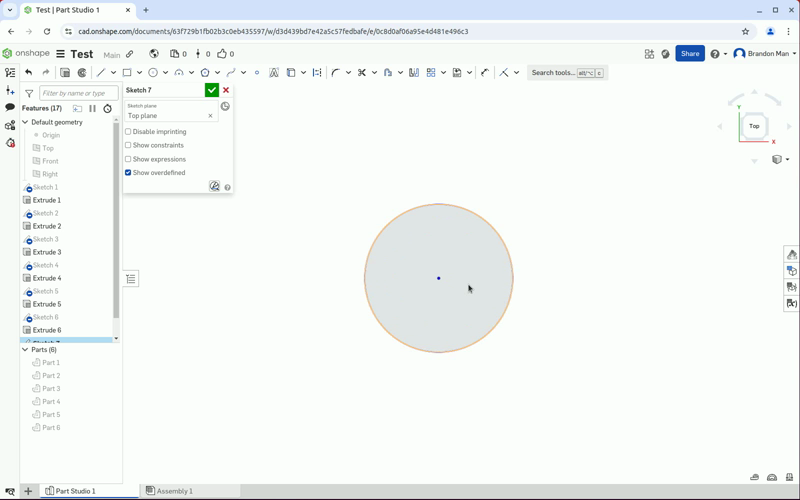
scroll(6)
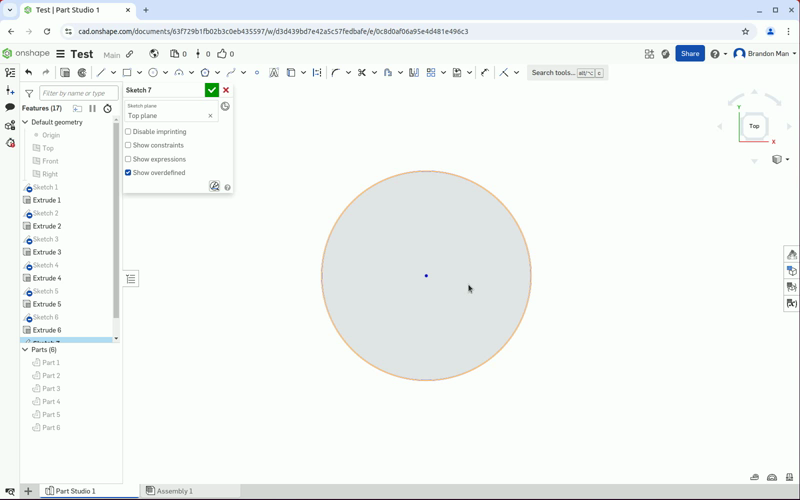
scroll(6)
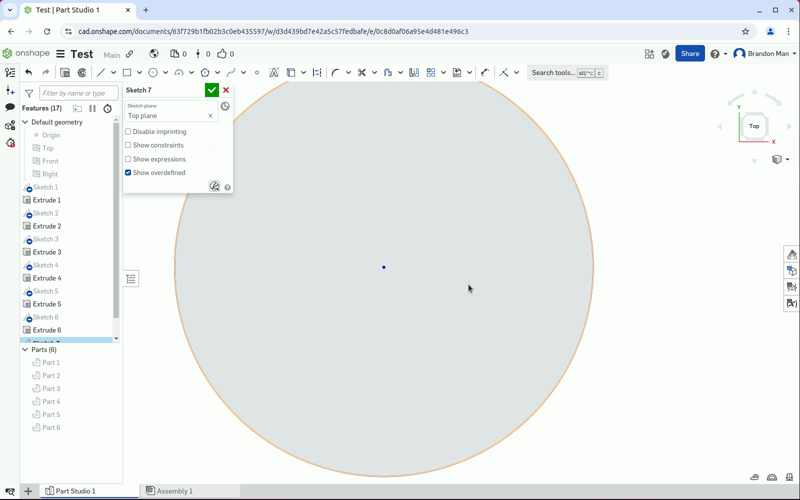
click(468, 284)
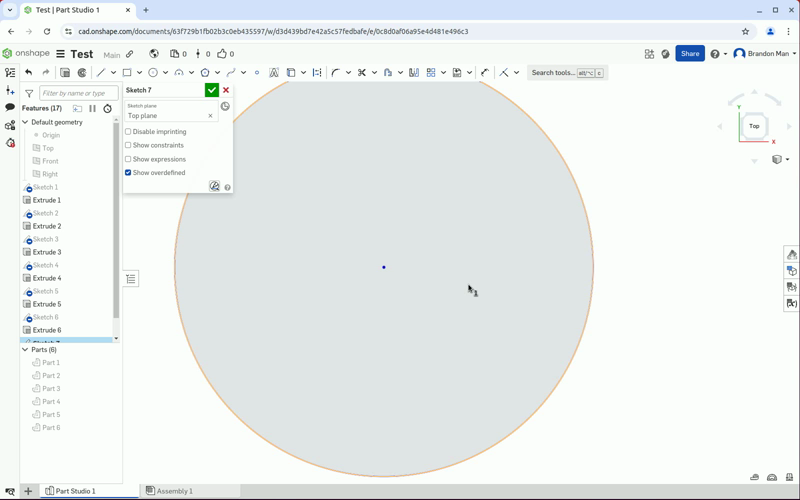
scroll(-6)
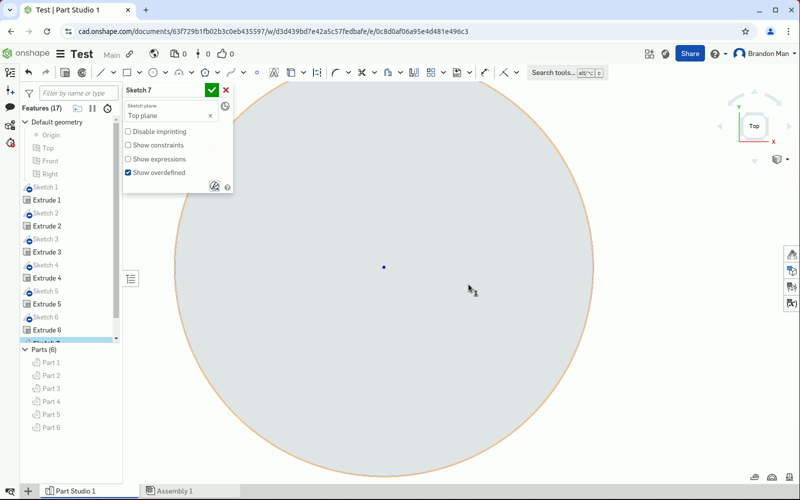
scroll(-6)
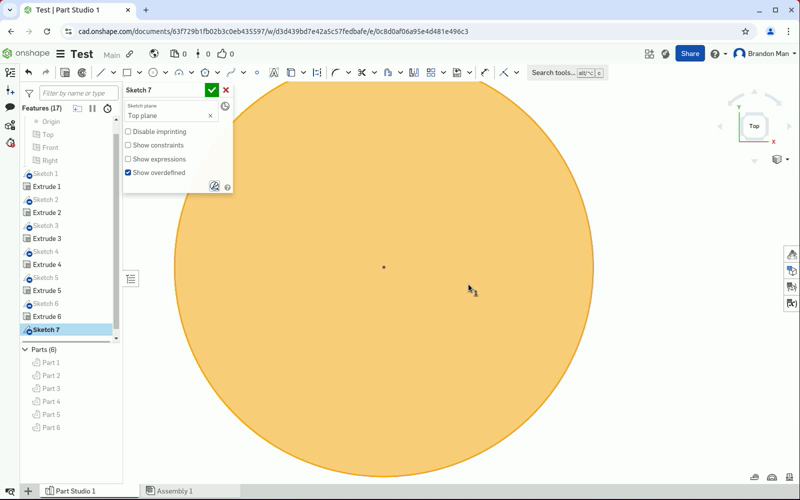
scroll(-6)
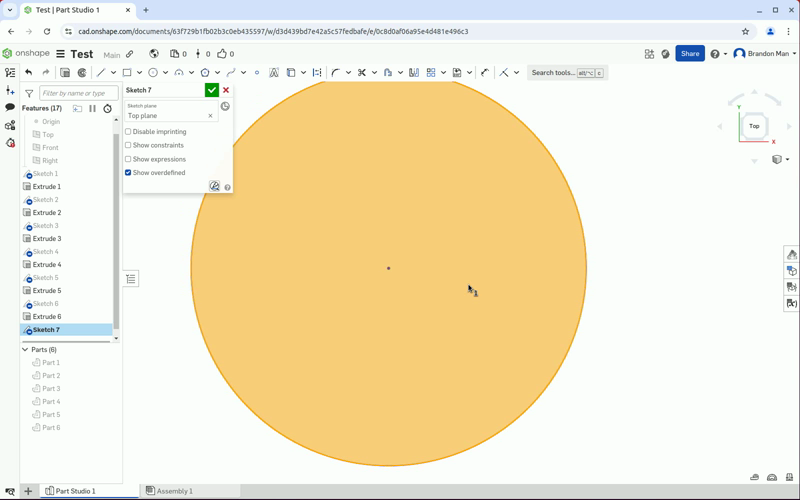
scroll(-6)
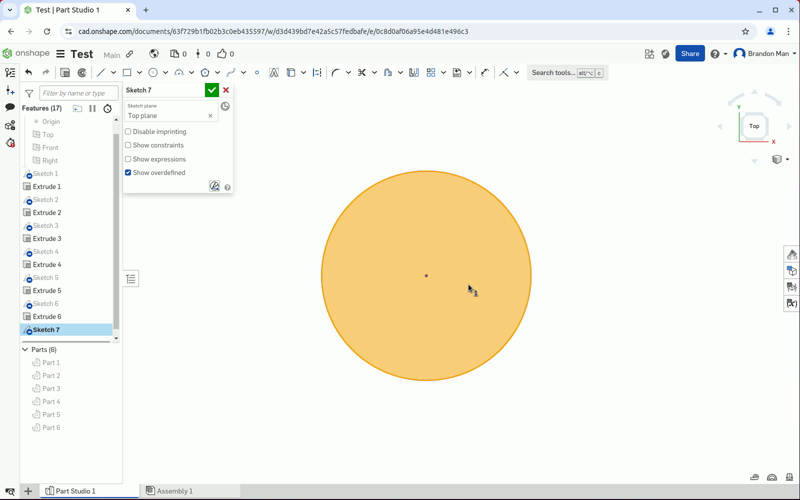
scroll(-6)
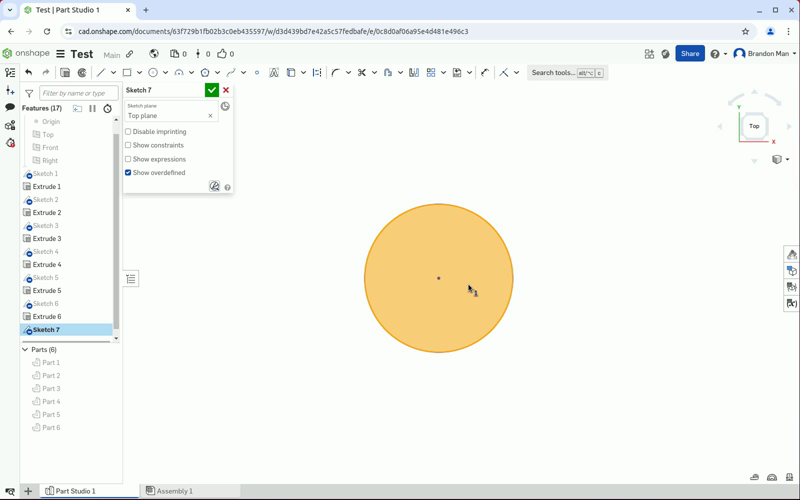
scroll(-6)
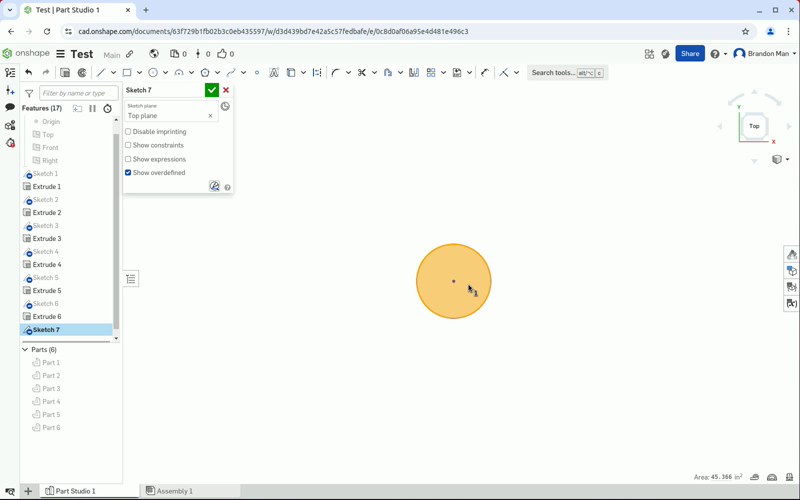
scroll(-6)
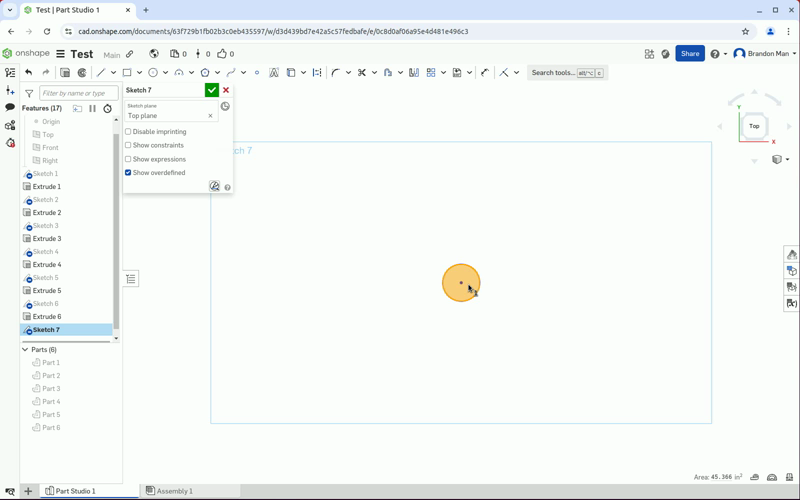
mouse_move(73, 352)
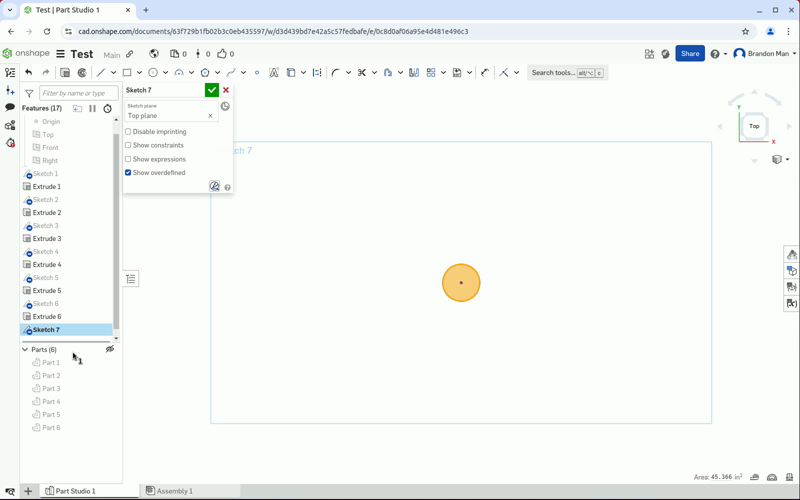
key(shift+y)
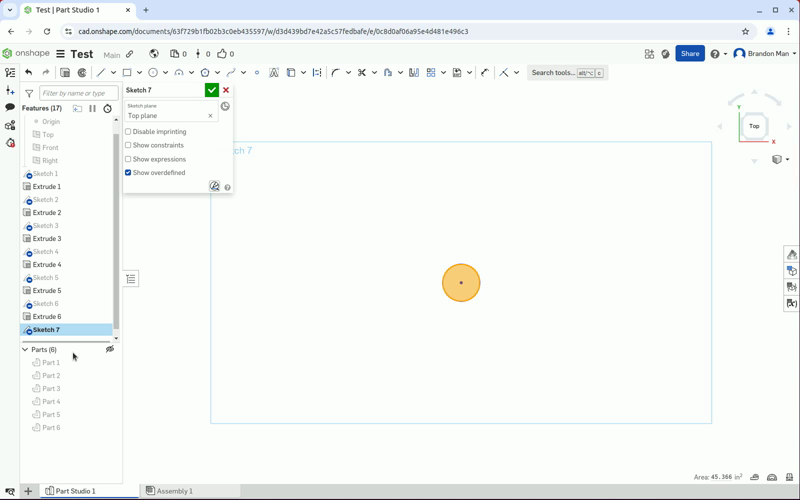
key(shift+e)
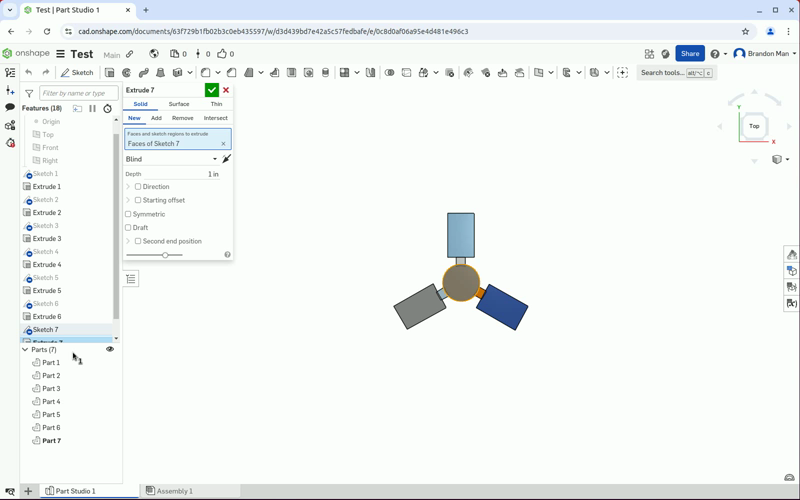
mouse_move(143, 106)
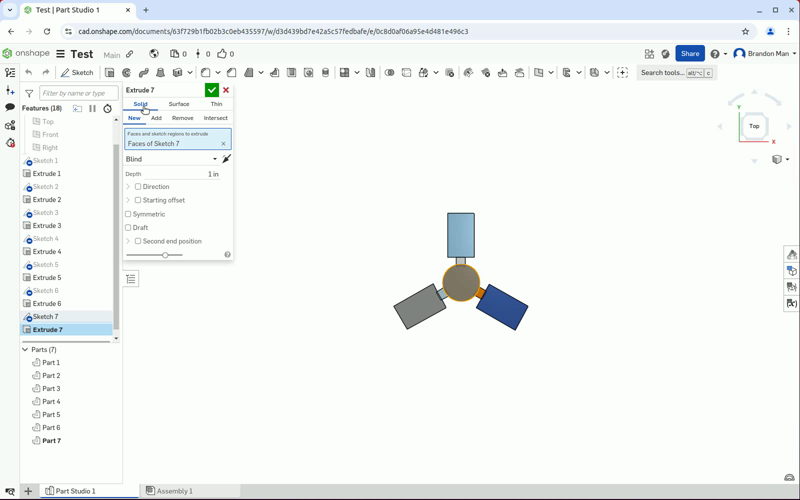
click(143, 106)
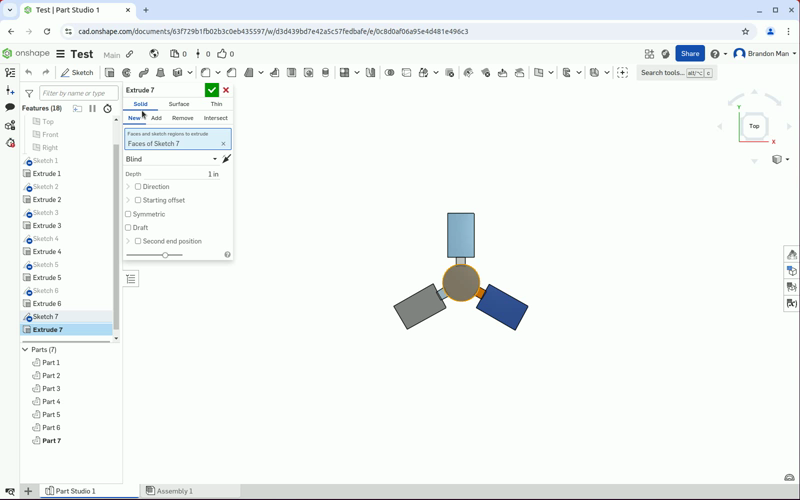
mouse_move(137, 120)
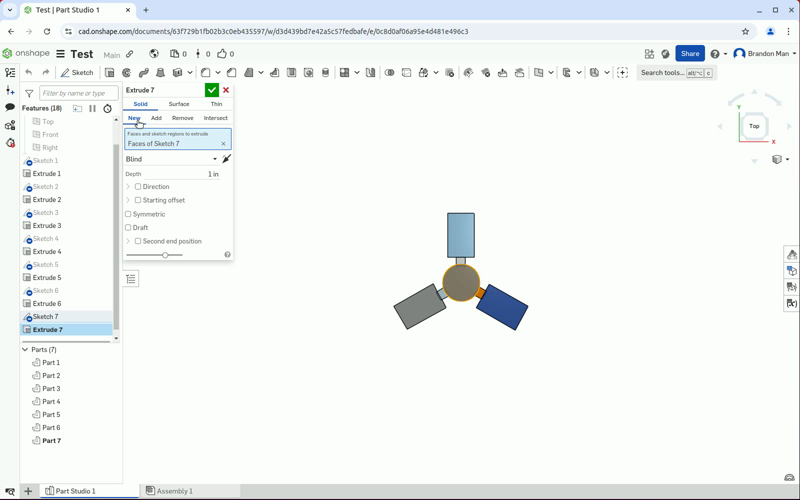
click(137, 120)
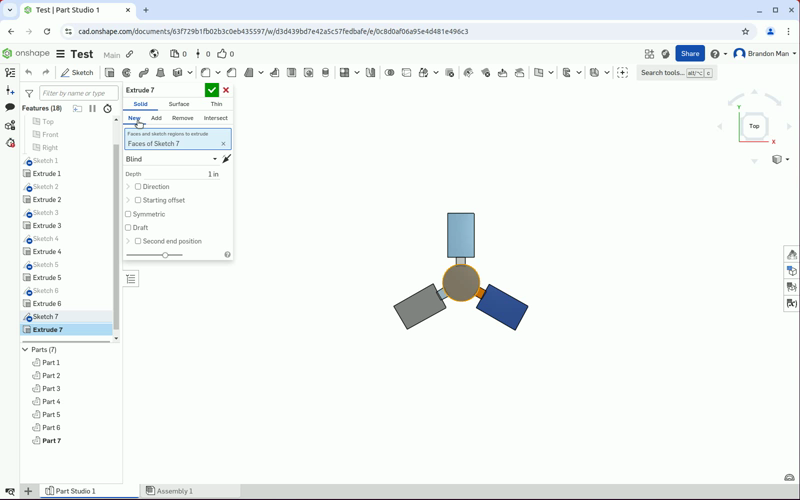
key(tab, 4)
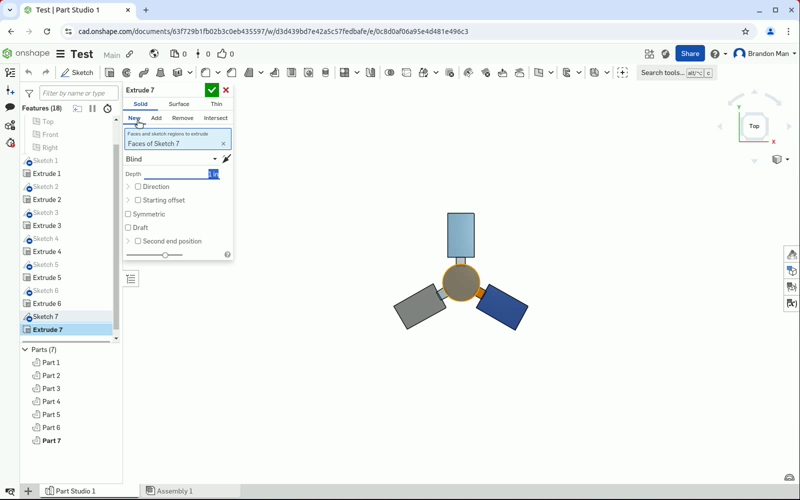
text(0.722)
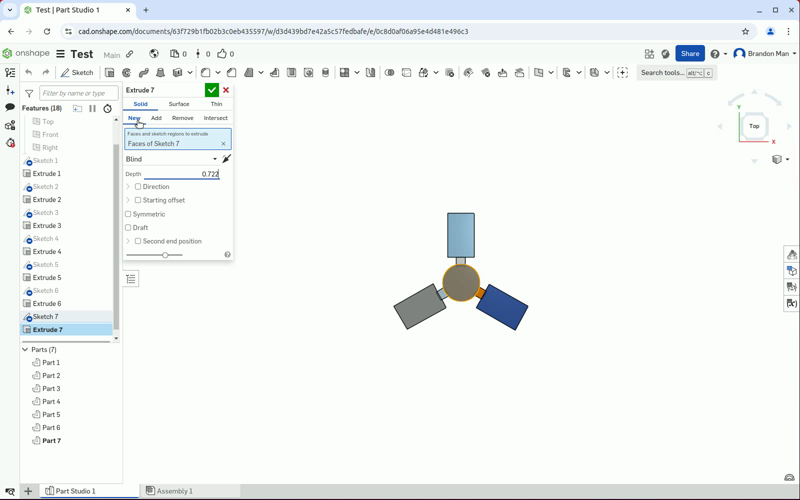
key(enter)
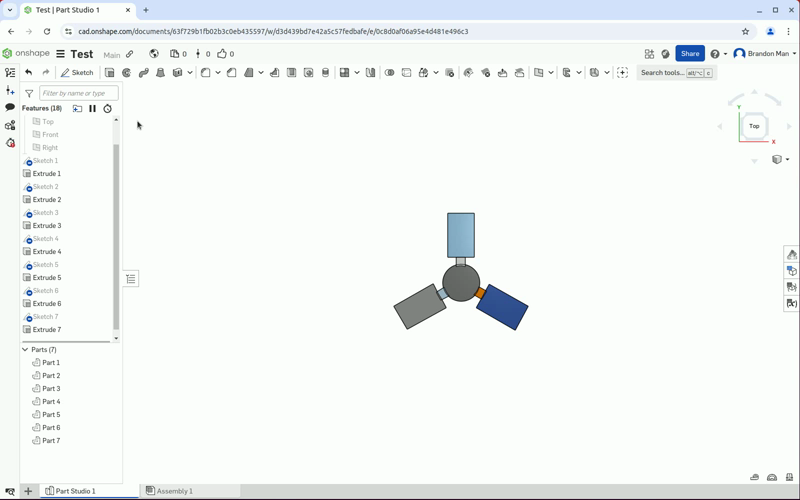
key(shift+h)
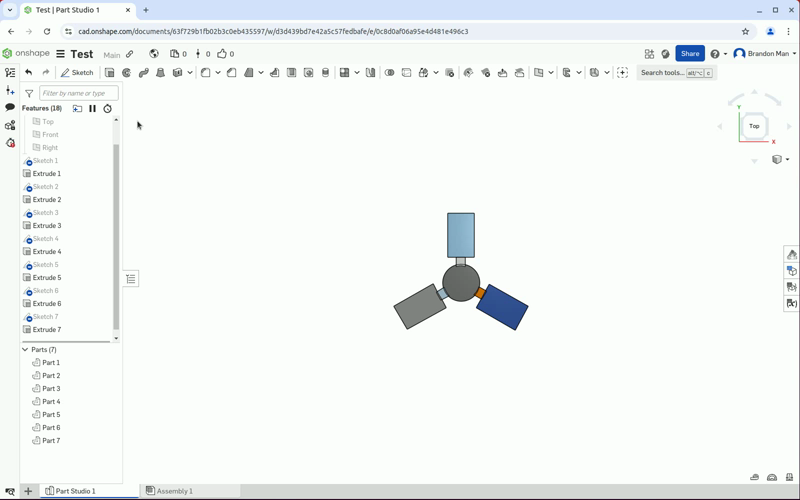
key(shift+h)
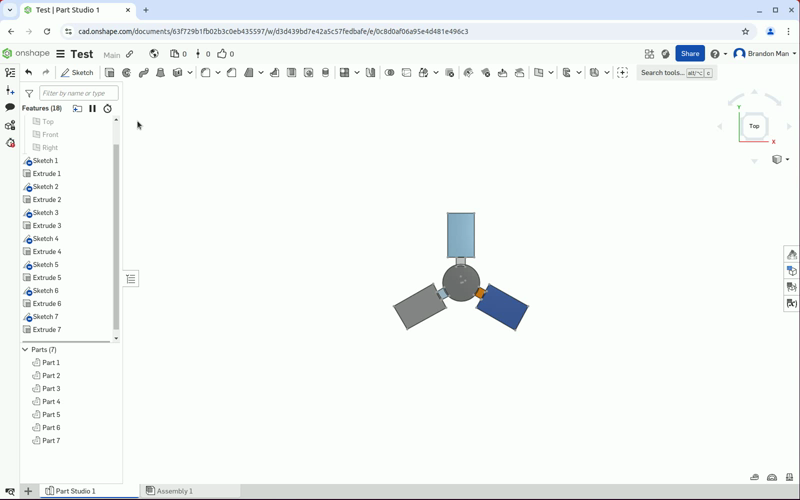
key(shift+7)
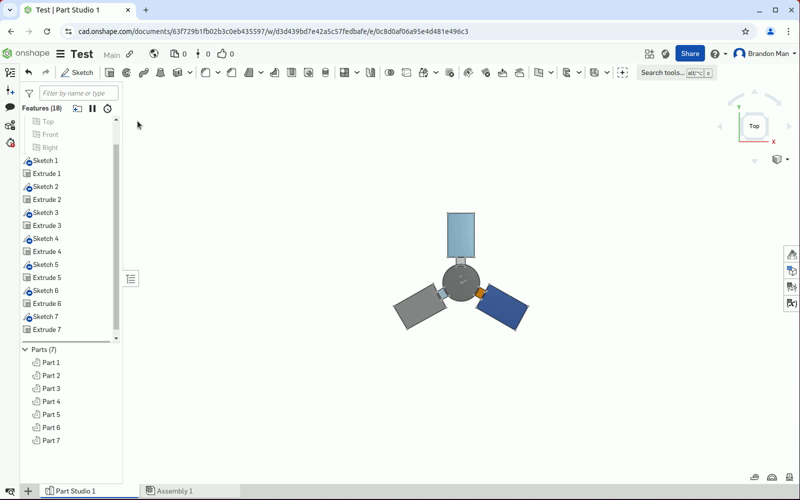
key(up, 3)
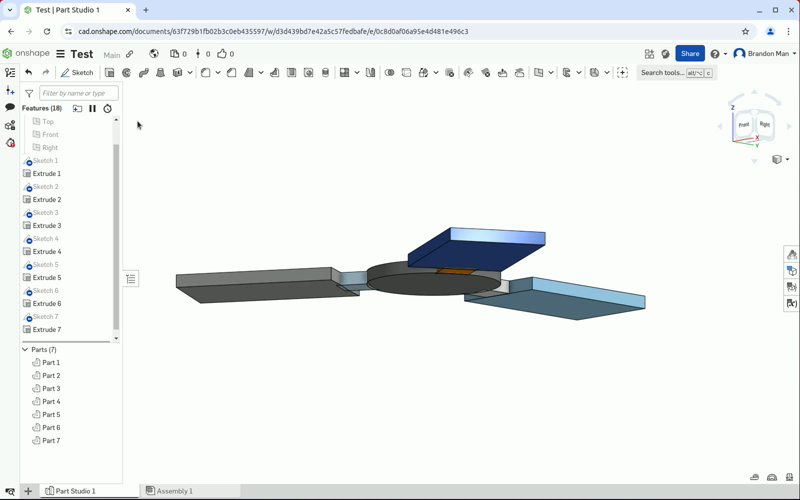
key(left, 3)
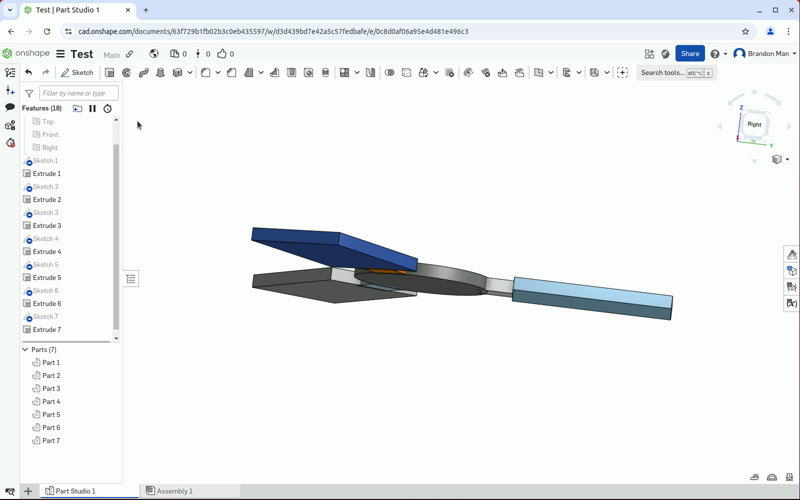
key(right, 3)
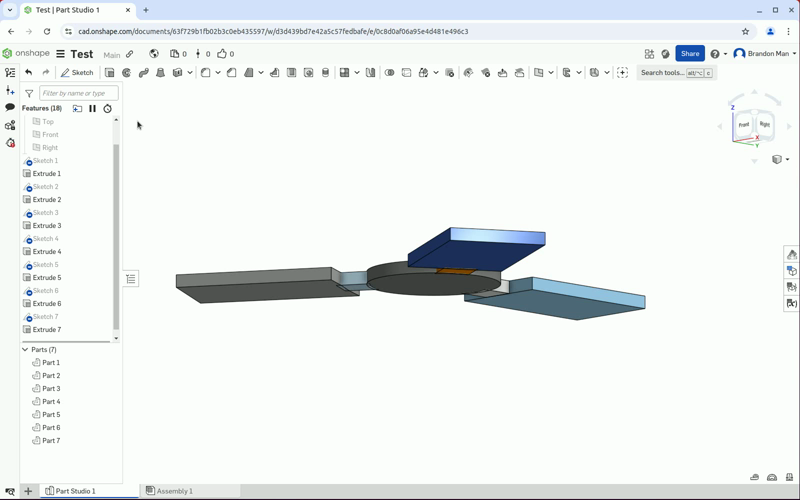
key(down, 3)
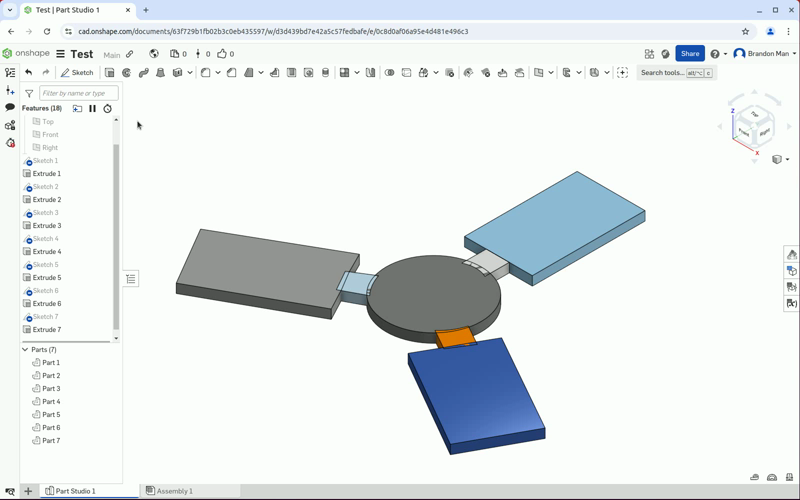
mouse_move(69, 163)
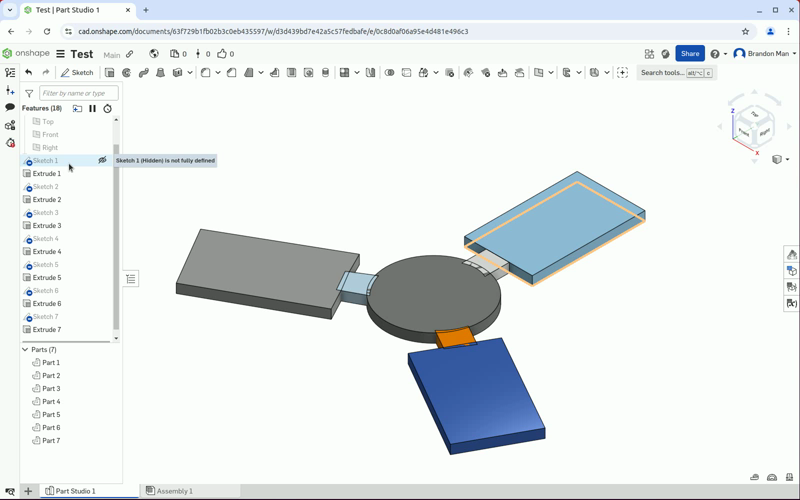
click(69, 163)